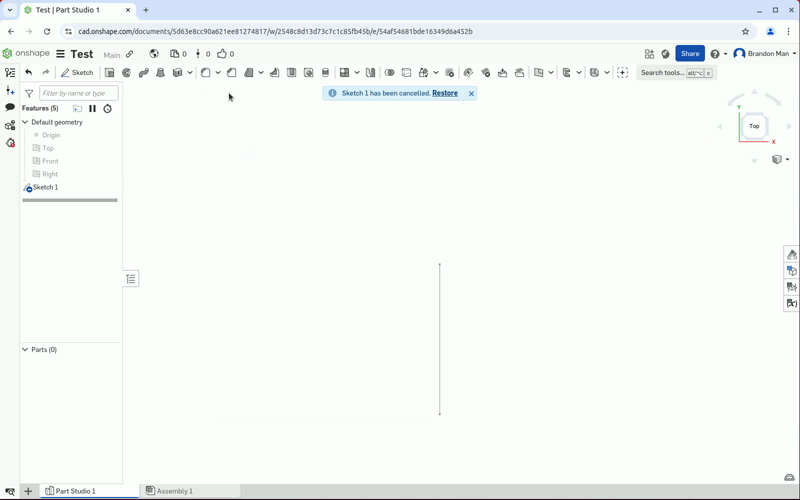
key(shift+h)
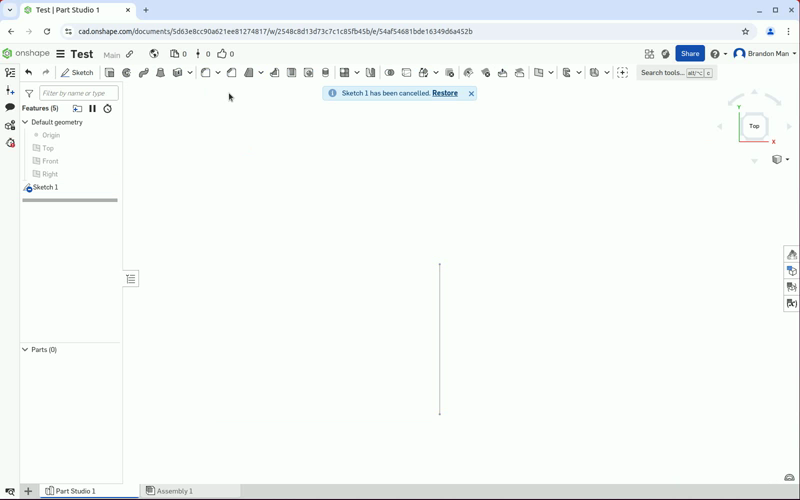
key(shift+s)
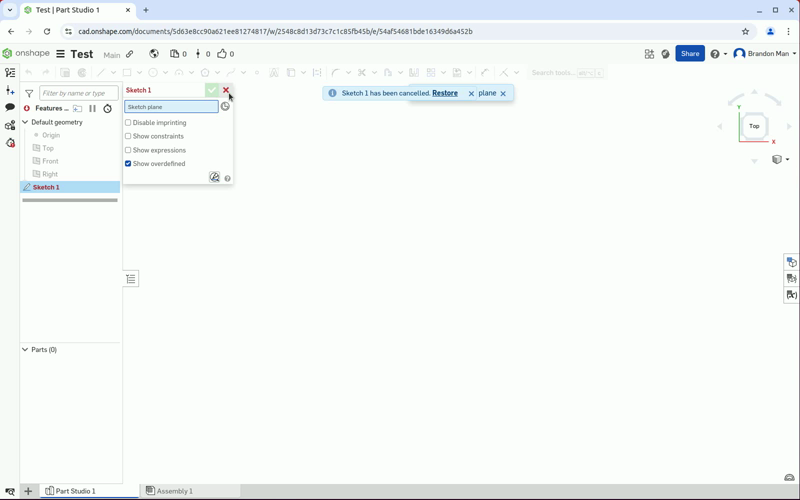
mouse_move(73, 150)
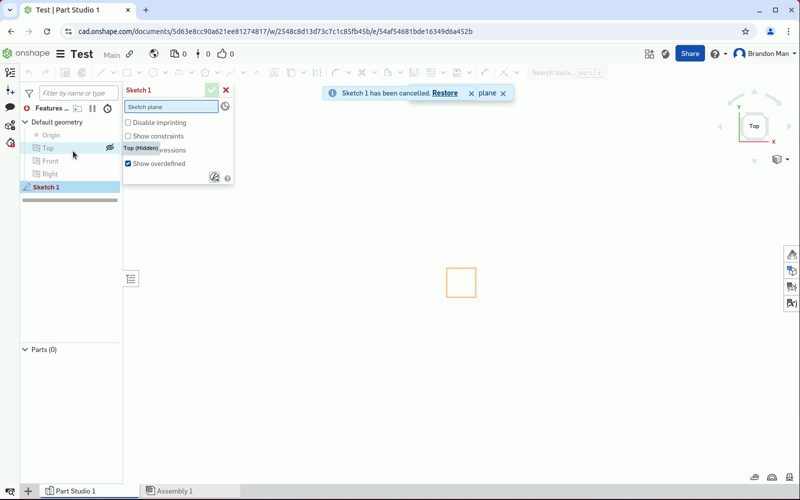
click(73, 150)
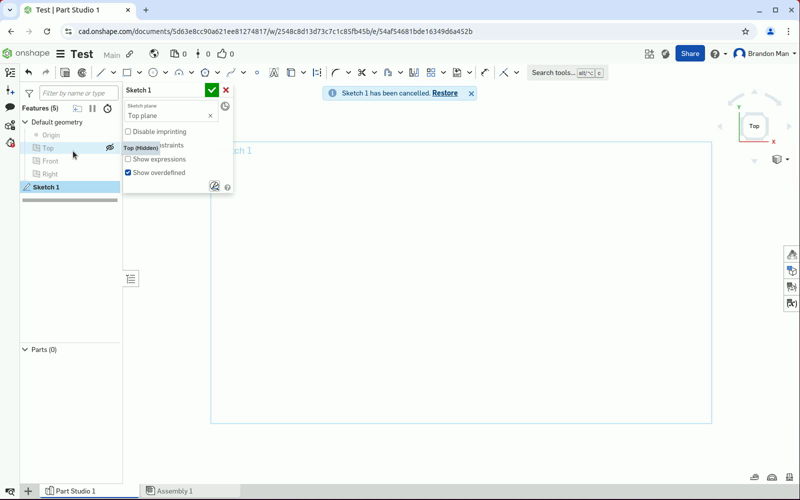
mouse_move(73, 352)
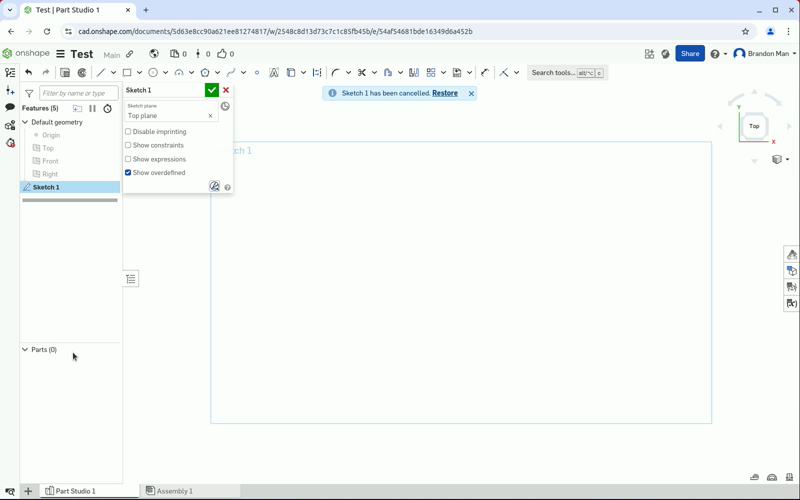
key(y)
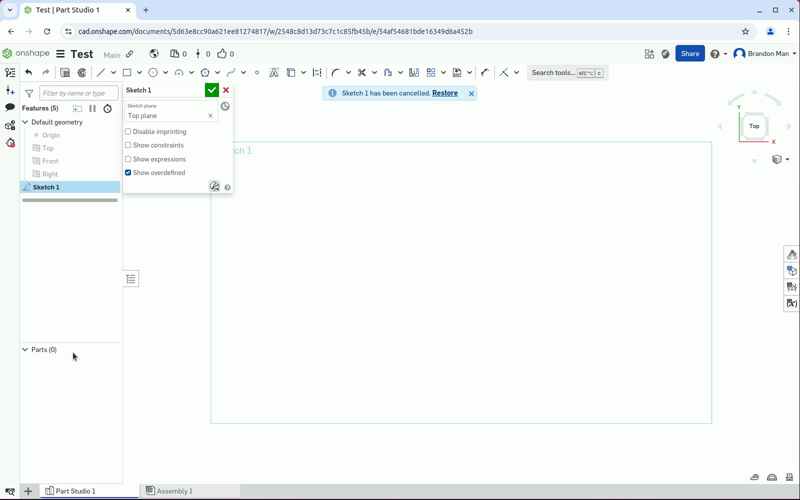
key(c)
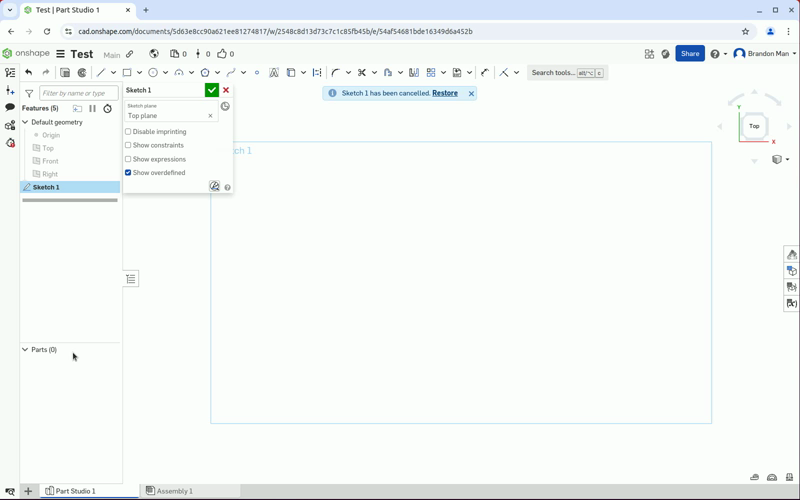
key_down(shift)
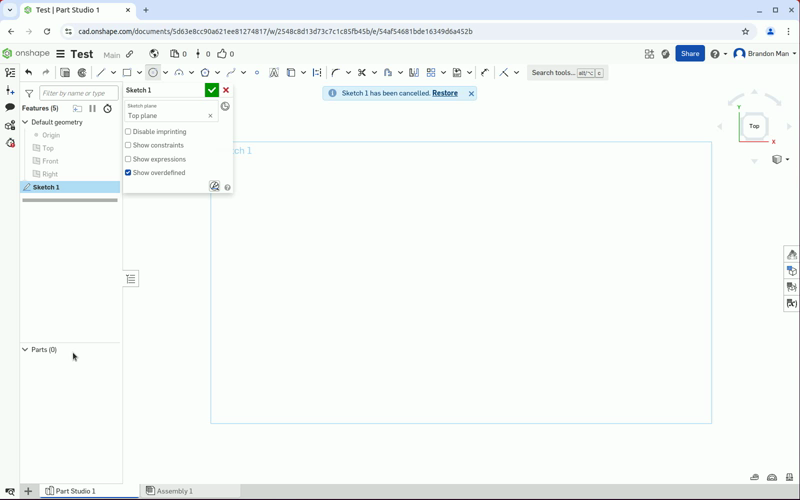
mouse_move(461, 282)
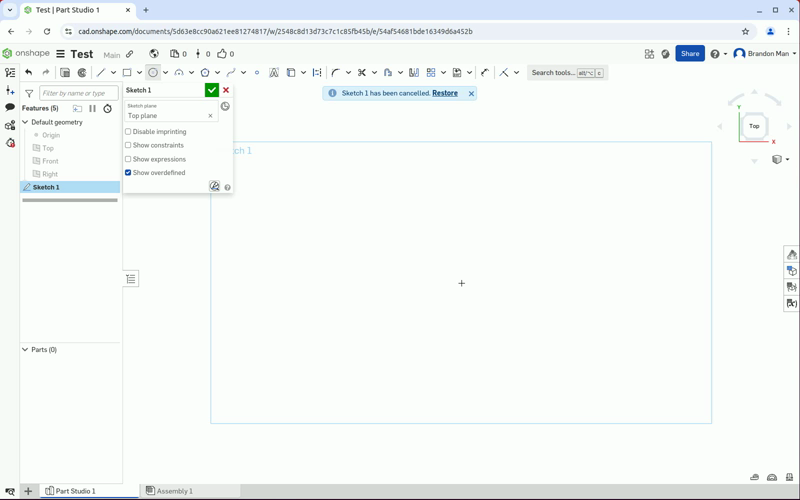
click(461, 282)
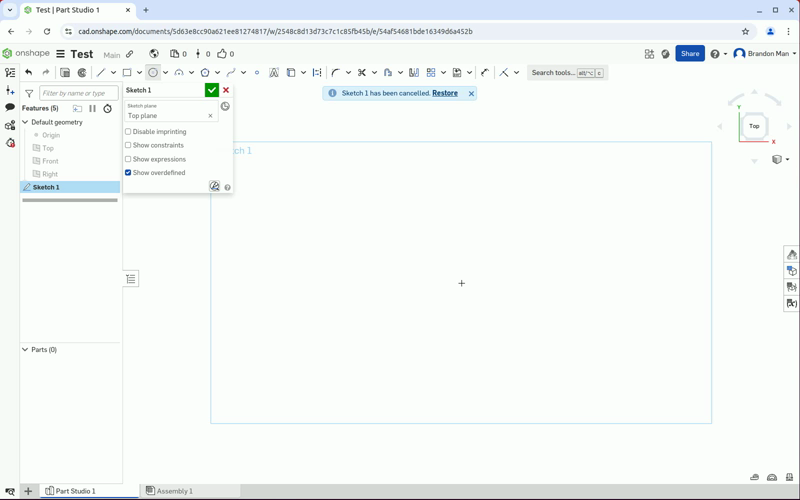
key_up(shift)
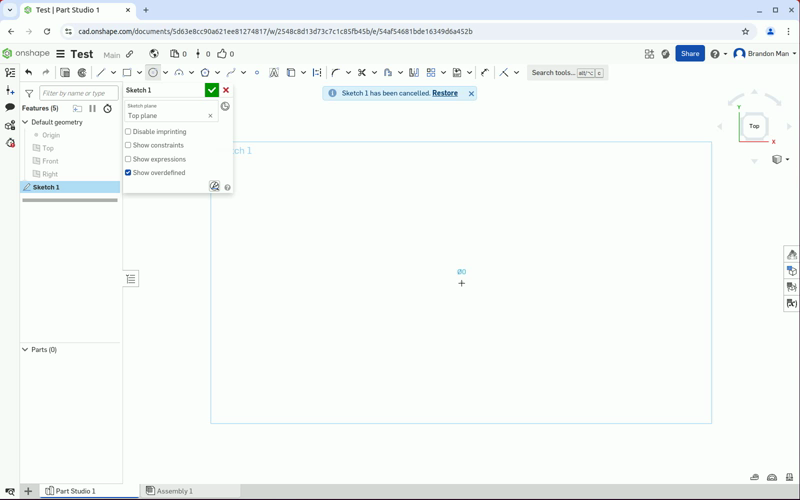
mouse_move(490, 282)
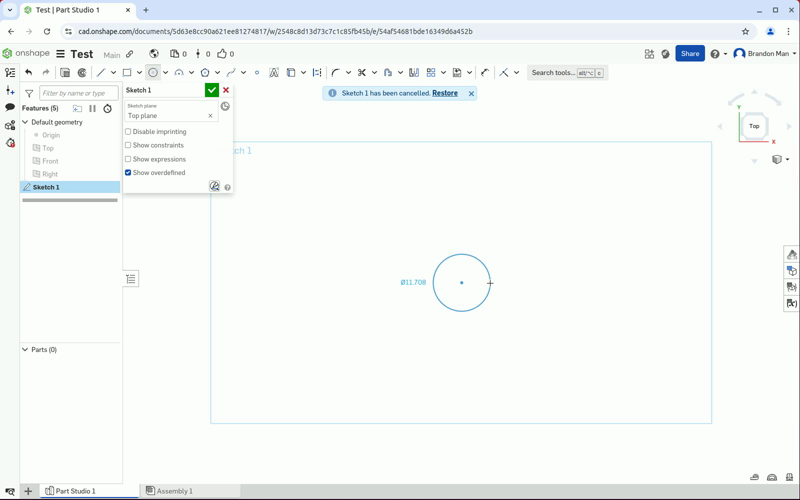
click(490, 282)
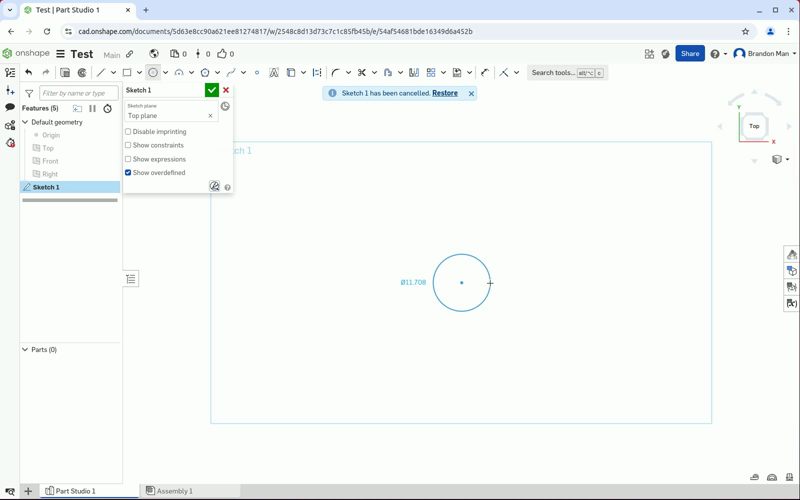
key(esc)
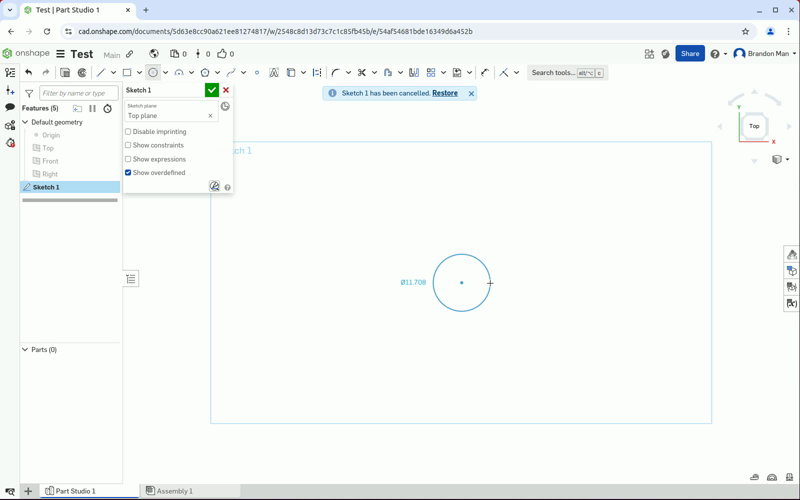
mouse_move(455, 293)
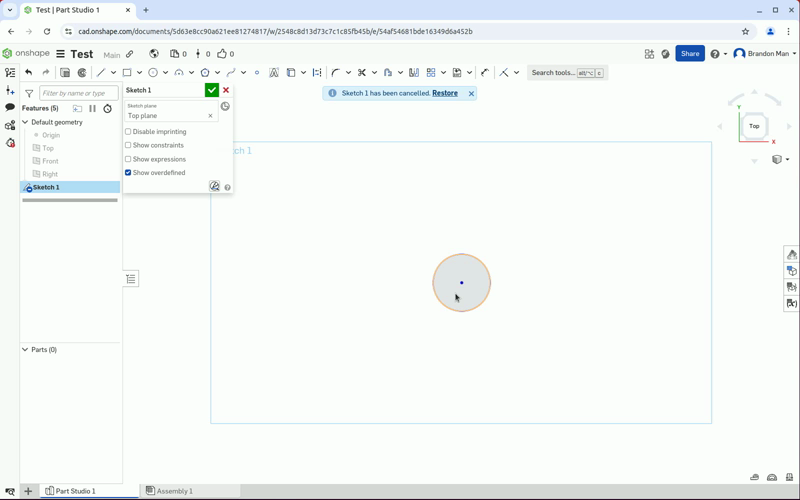
click(455, 293)
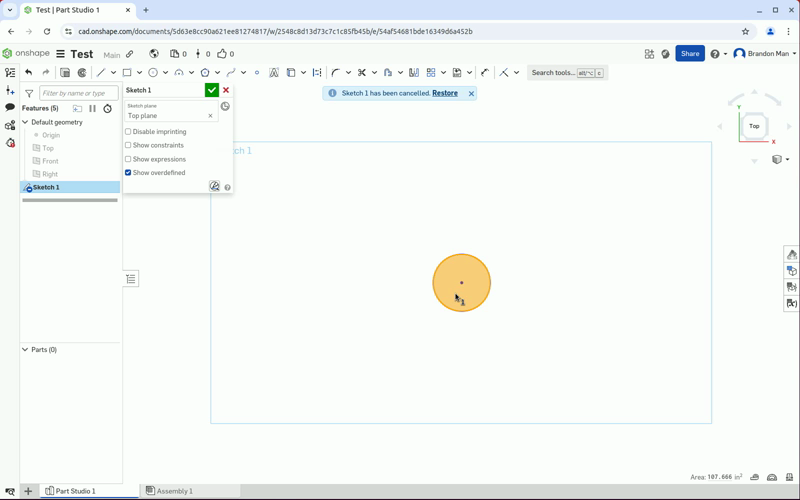
mouse_move(73, 352)
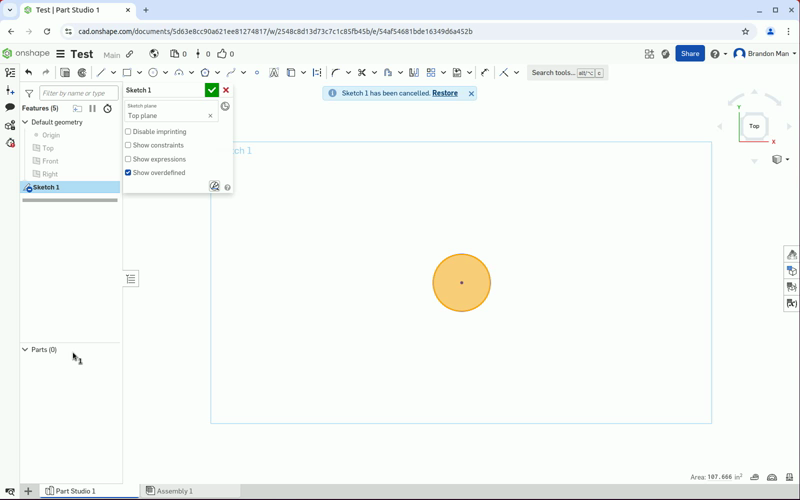
key(shift+y)
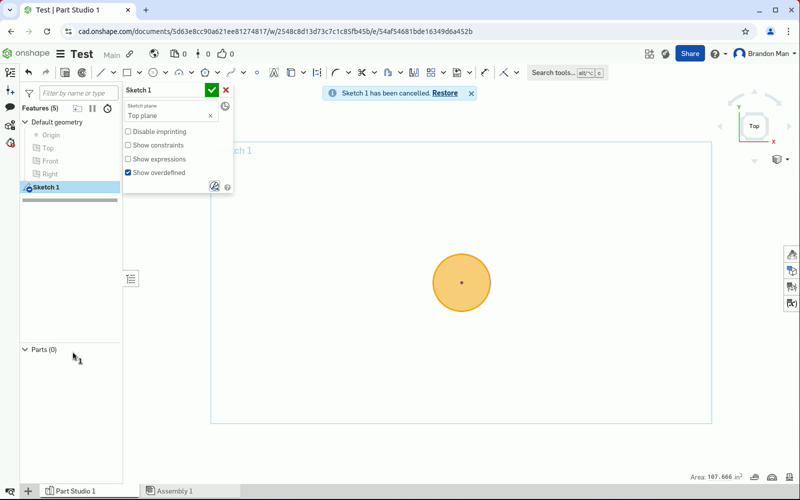
key(shift+e)
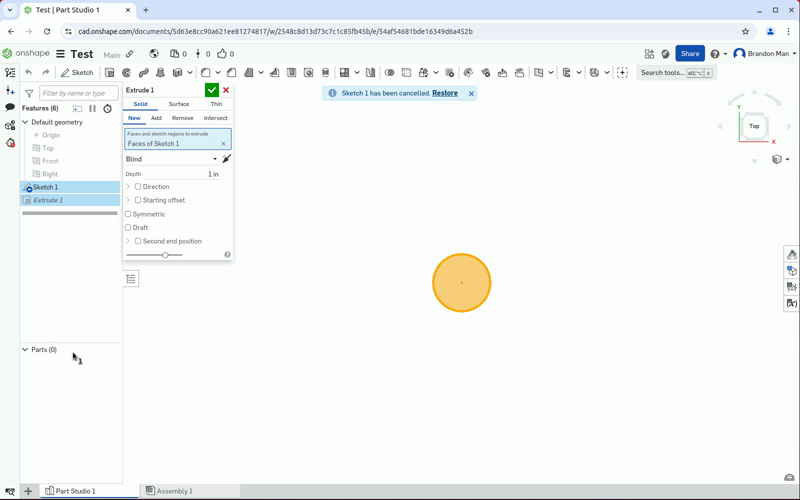
mouse_move(143, 106)
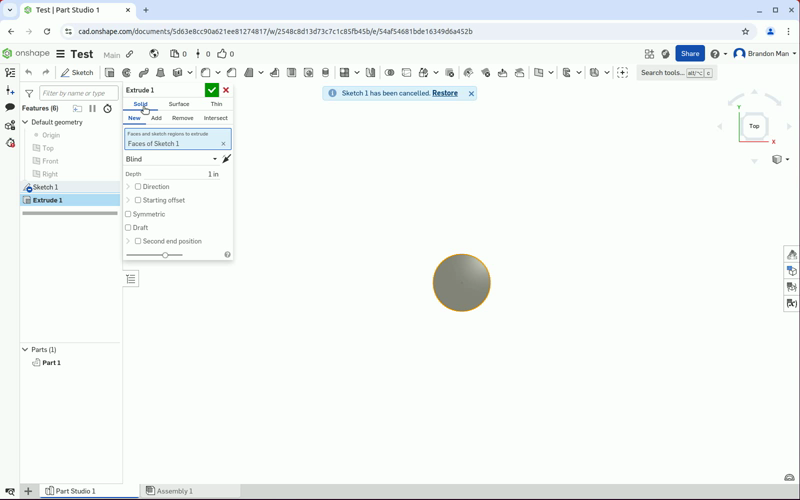
click(143, 106)
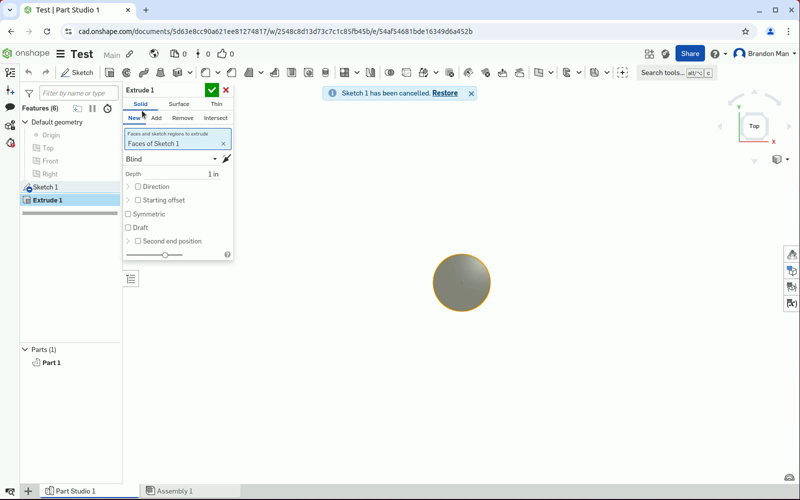
mouse_move(137, 120)
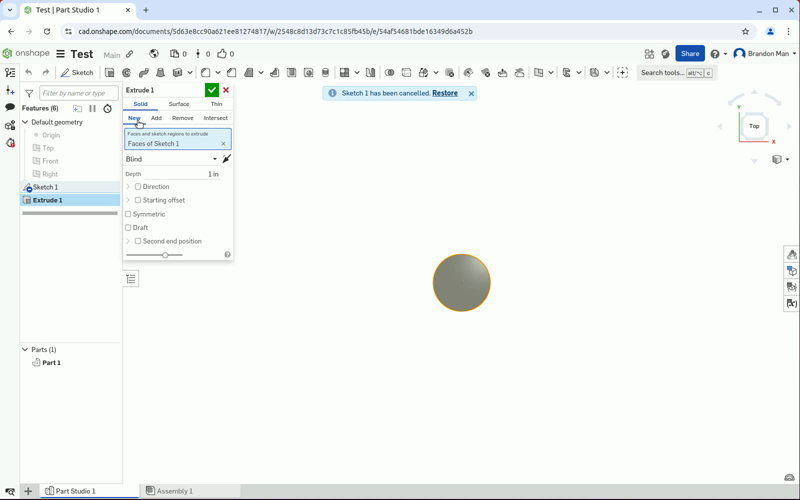
click(137, 120)
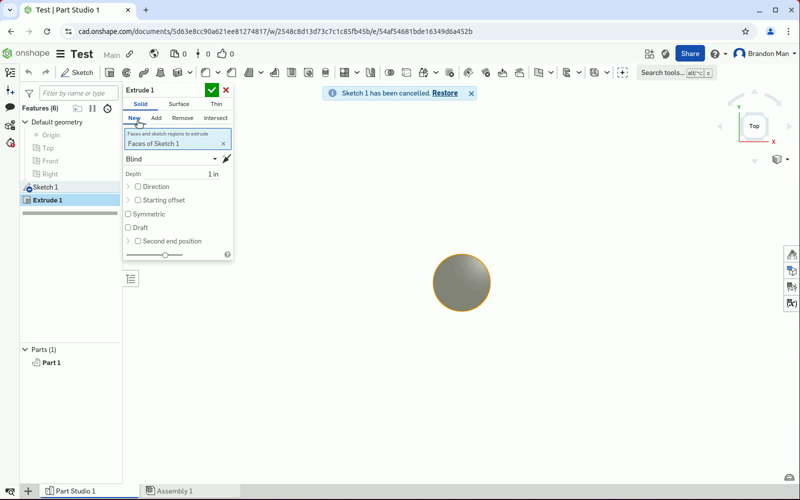
key(tab, 4)
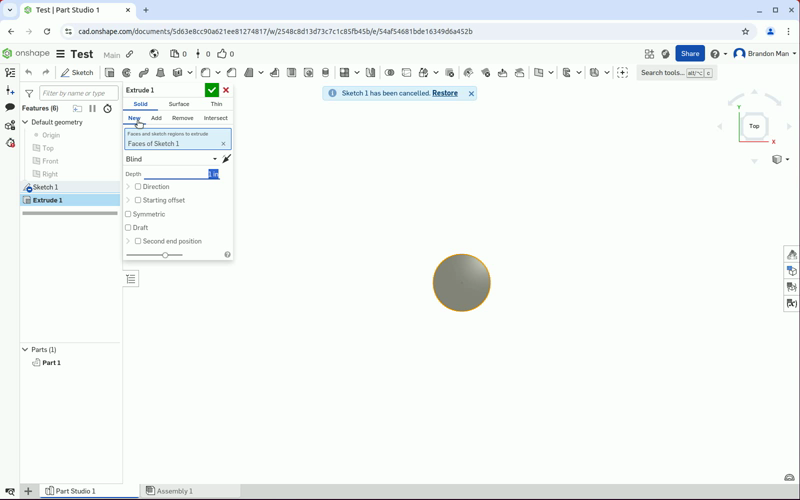
text(19.738)
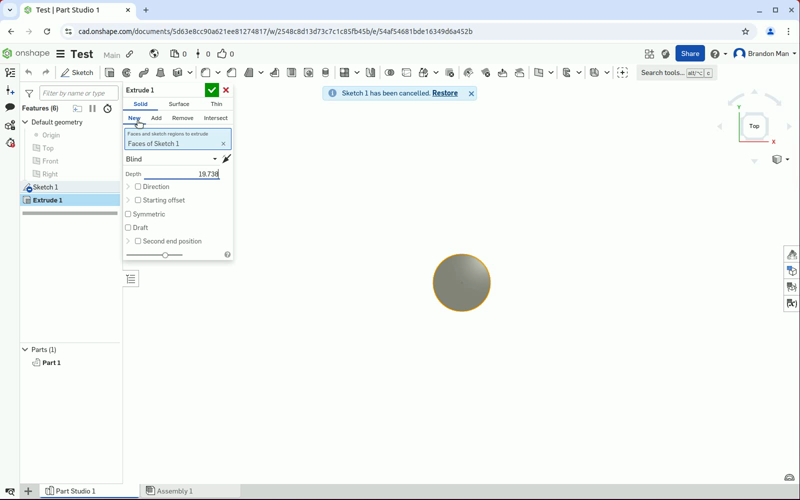
key(enter)
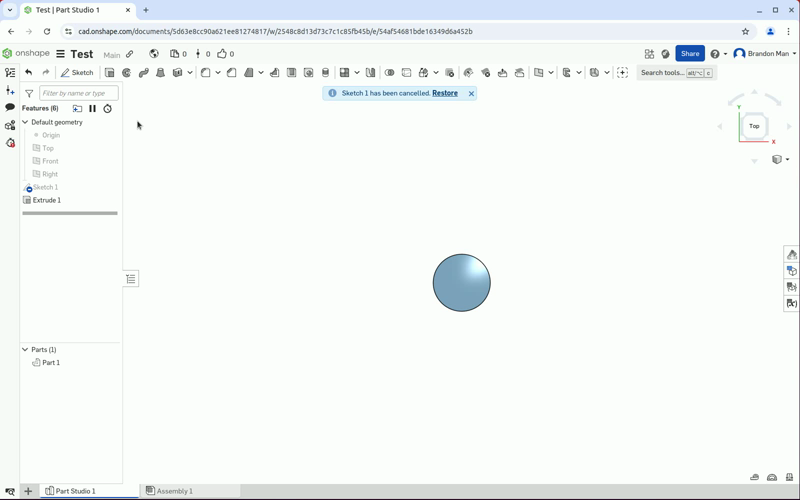
key(shift+h)
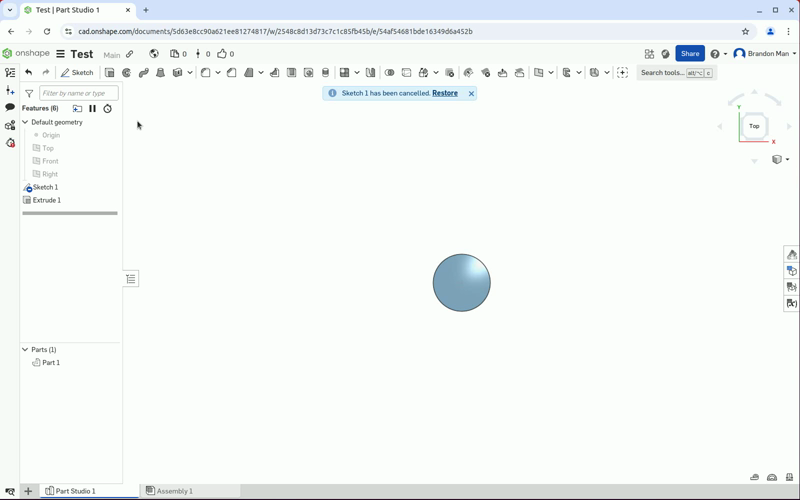
key(shift+h)
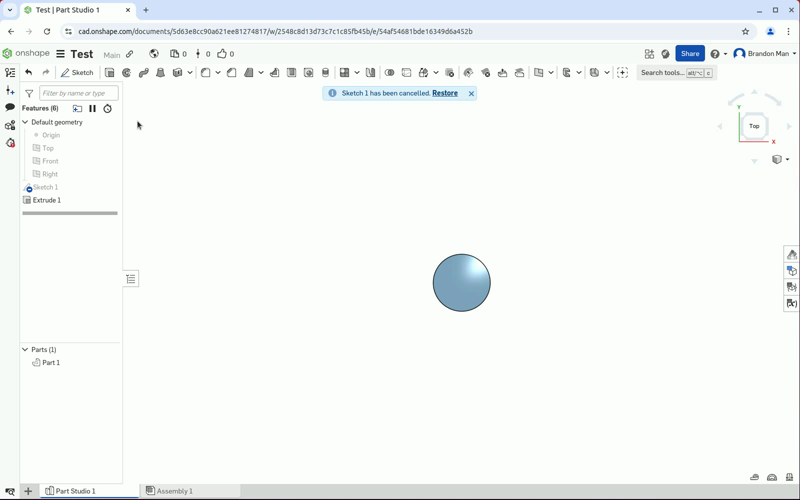
mouse_move(73, 189)
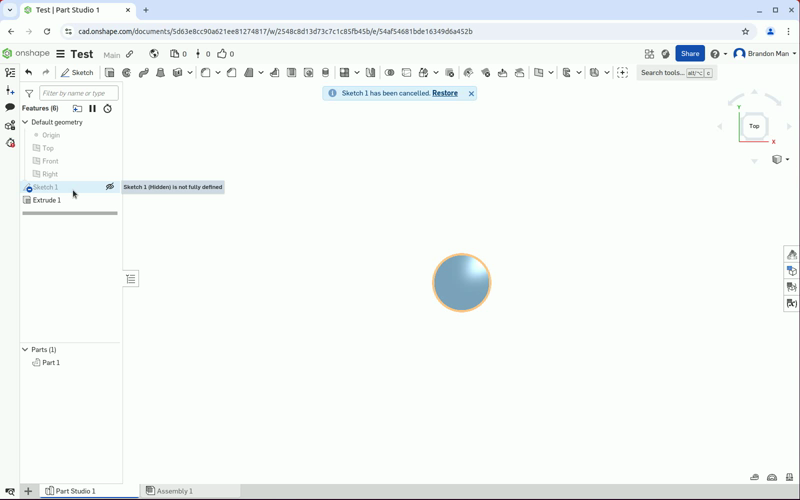
click(73, 189)
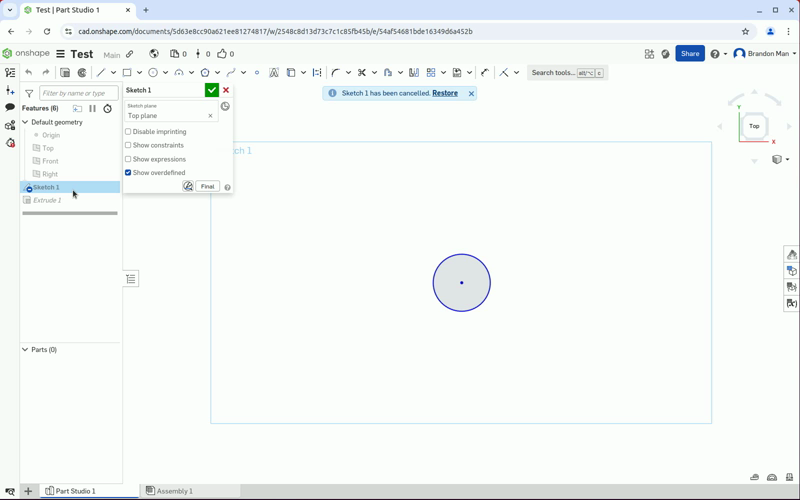
mouse_move(229, 92)
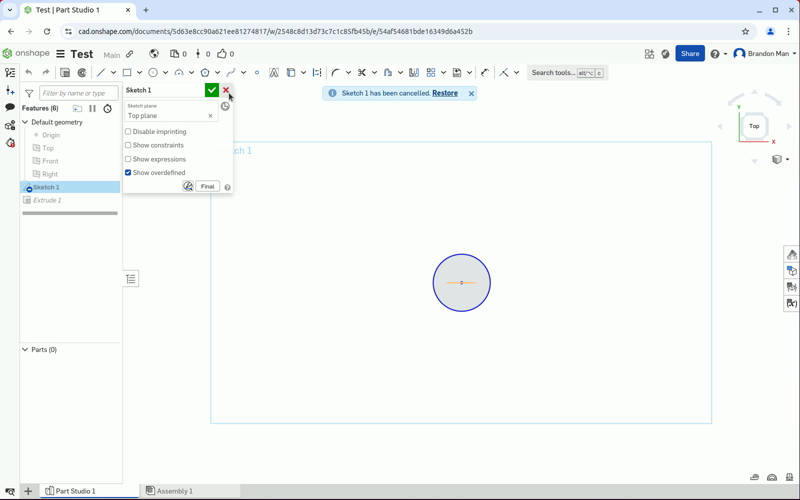
click(229, 92)
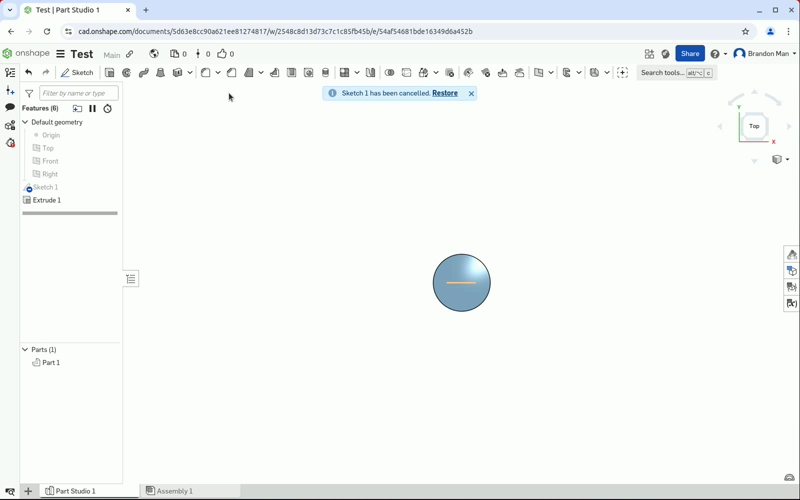
mouse_move(73, 352)
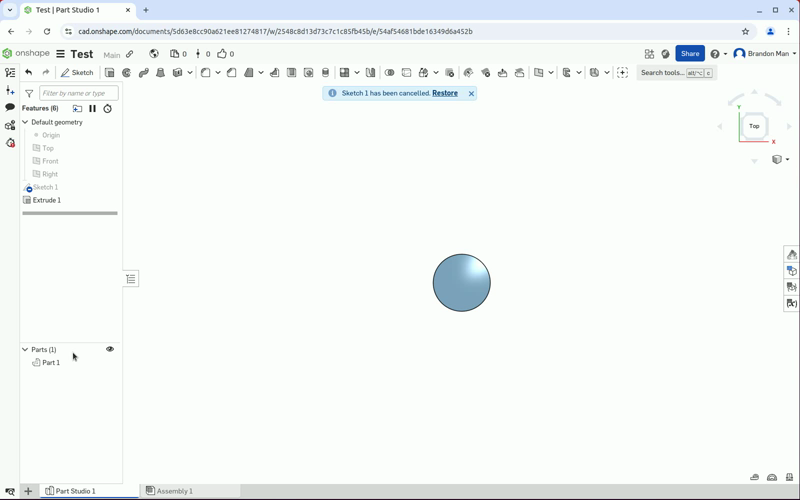
key(y)
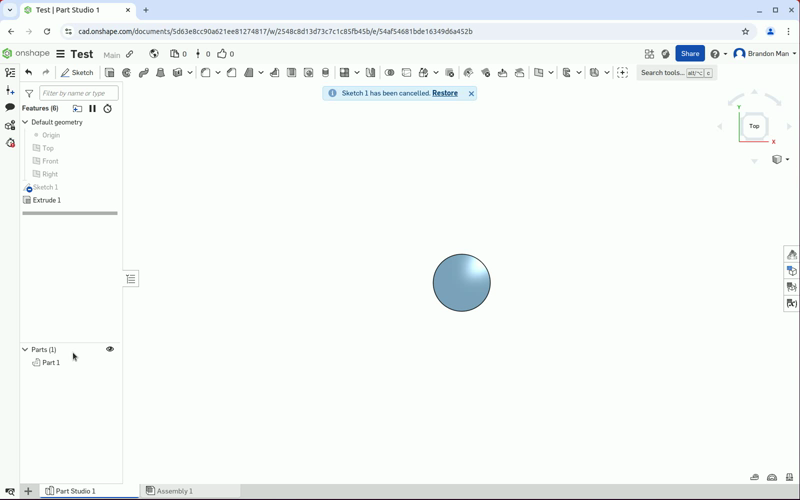
key(shift+p)
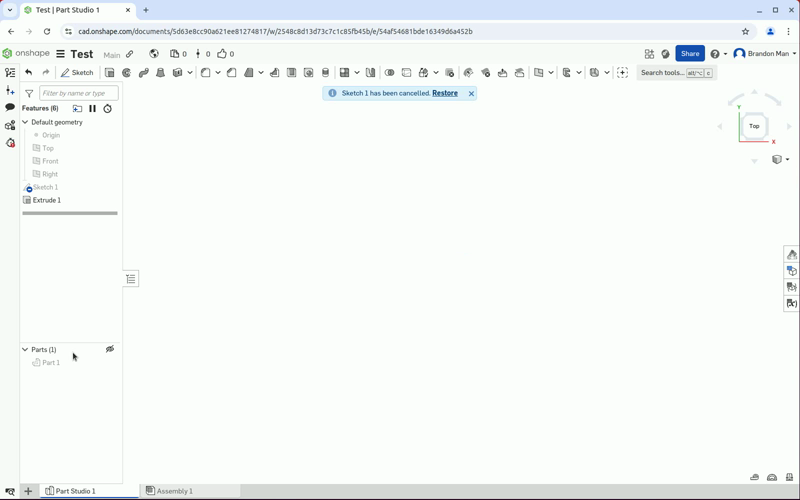
key(space)
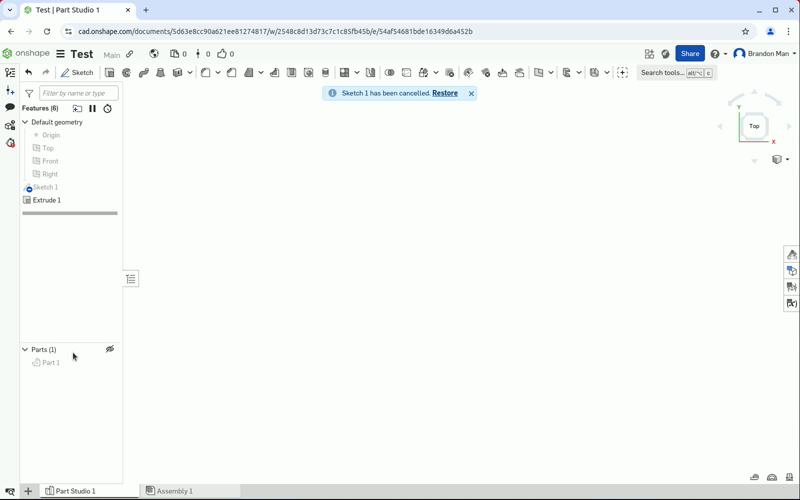
key_down(shift)
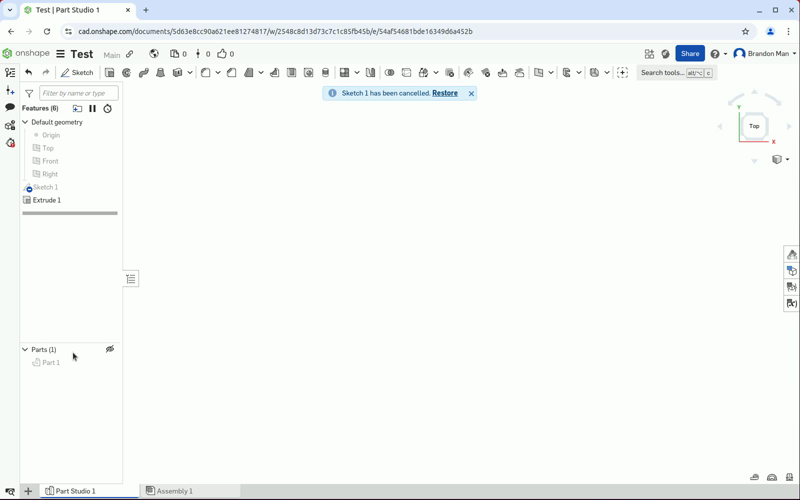
key(up)
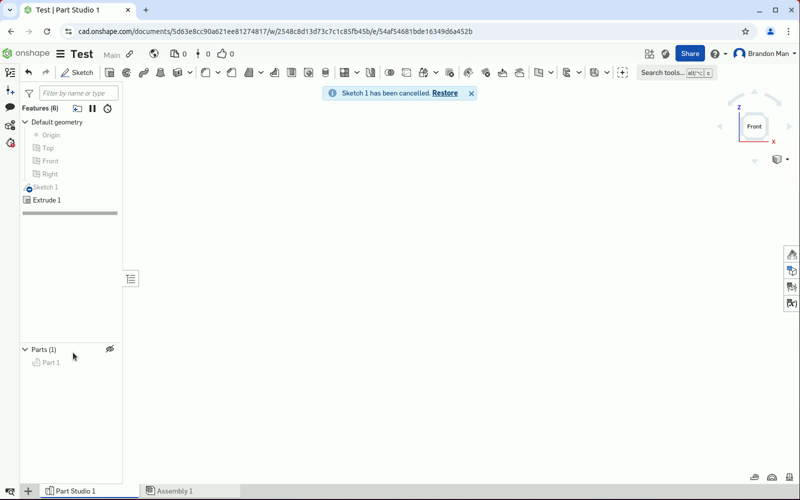
key_up(shift)
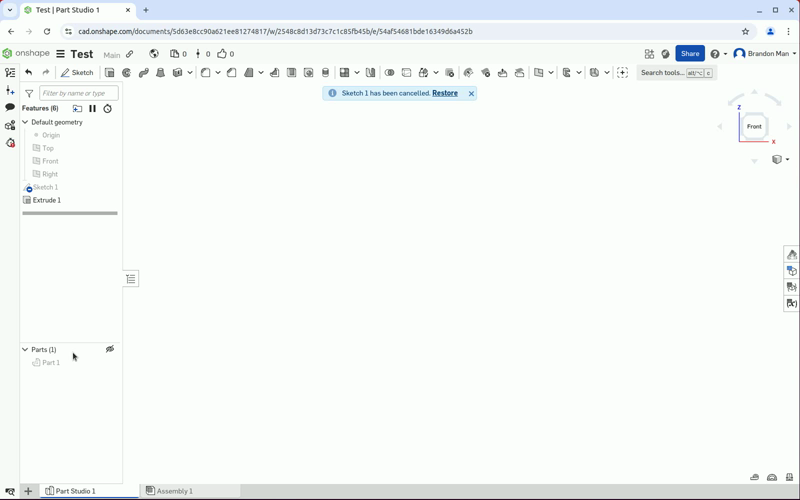
key(space)
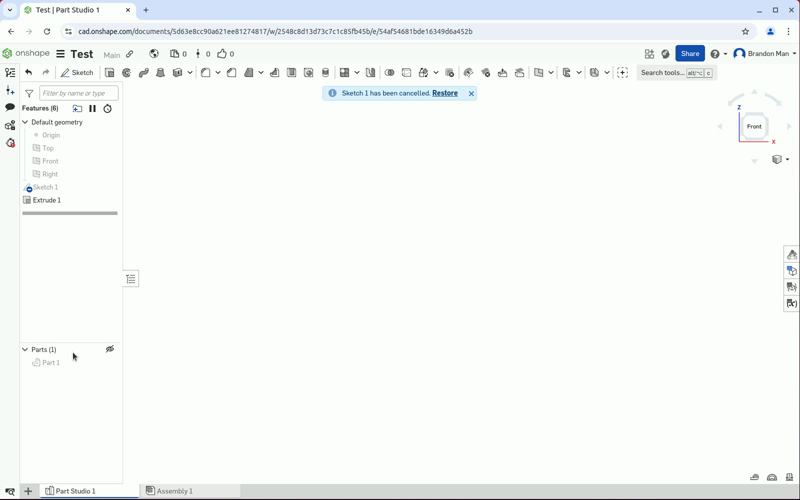
key_down(shift)
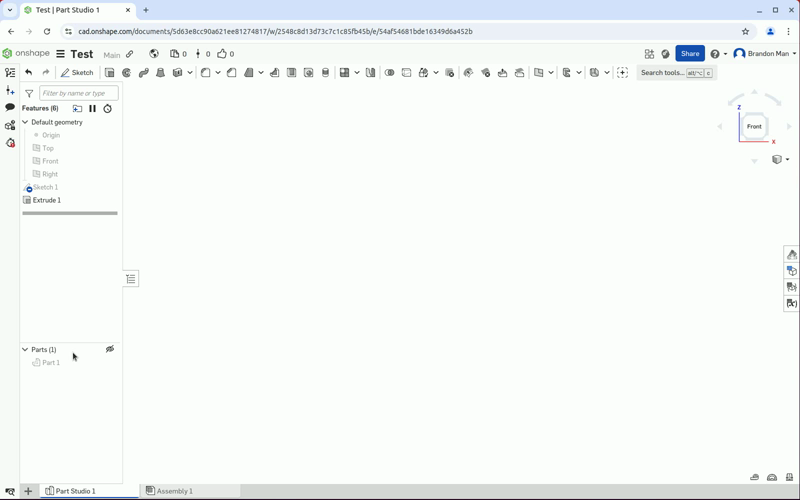
key(left)
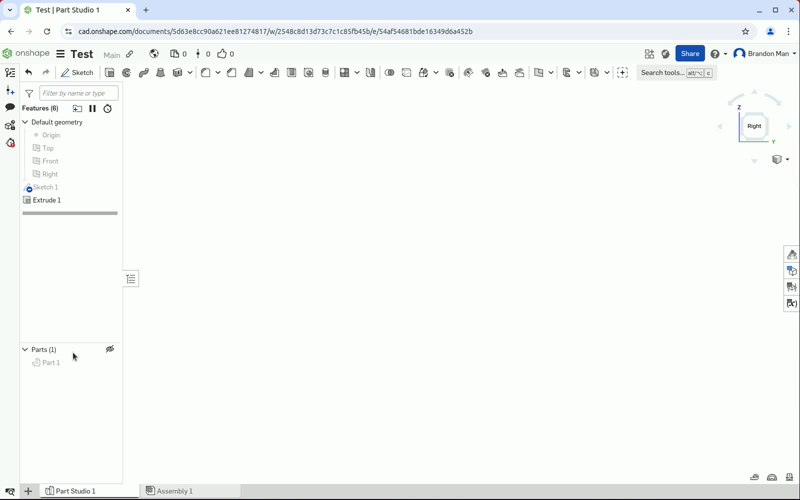
key_up(shift)
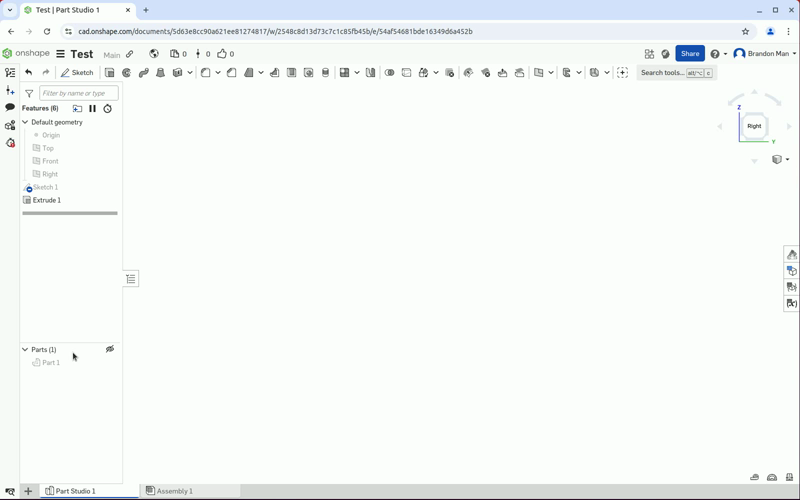
mouse_move(73, 352)
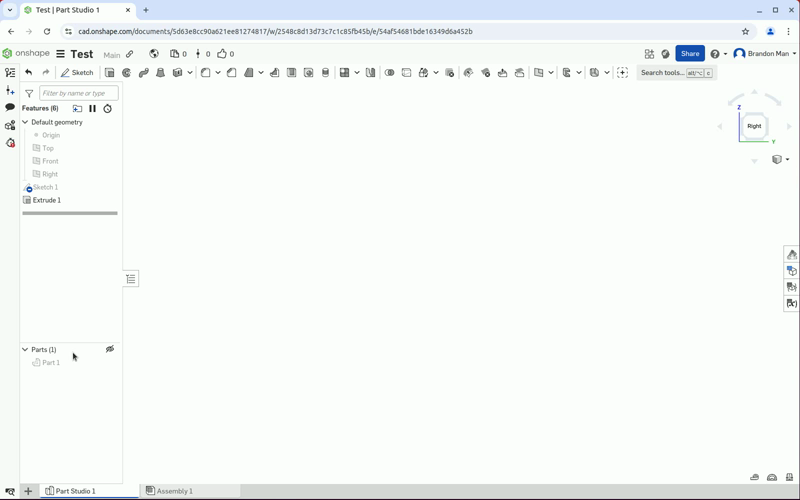
key(shift+y)
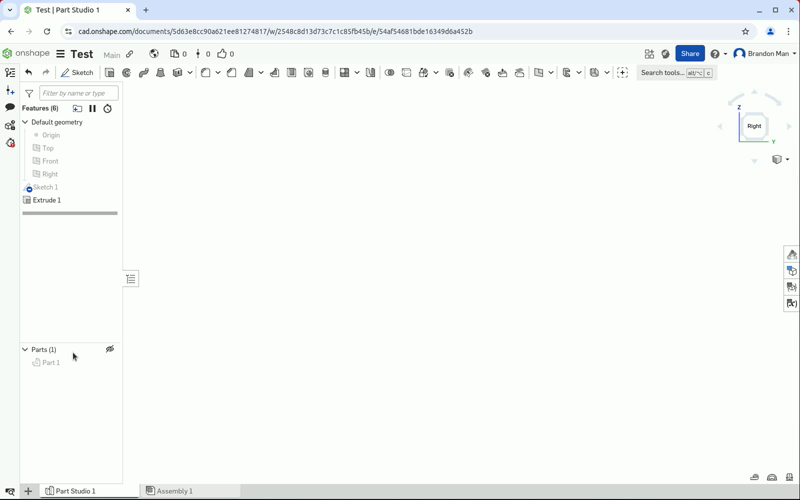
key(shift+s)
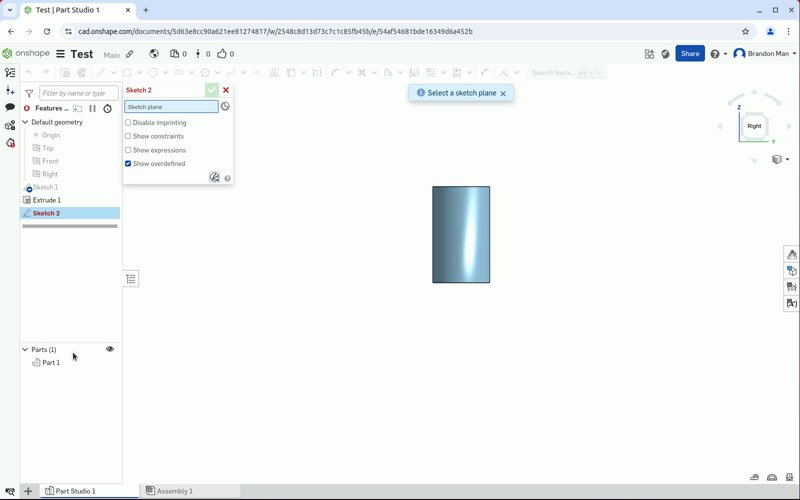
mouse_move(73, 176)
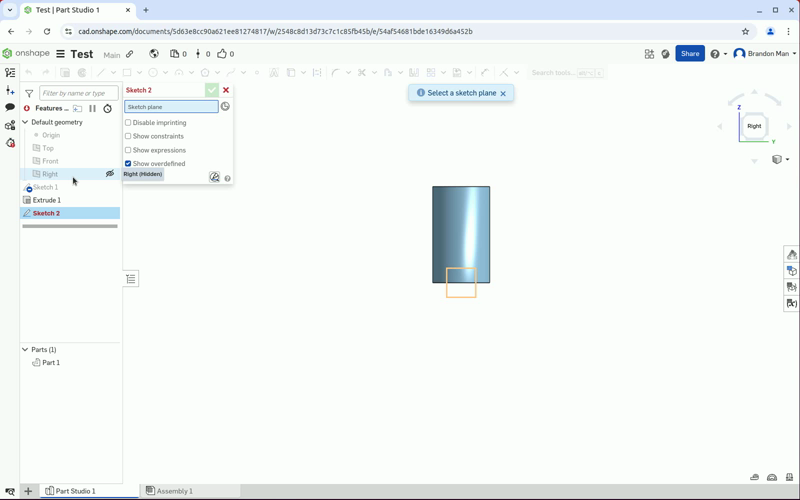
click(73, 176)
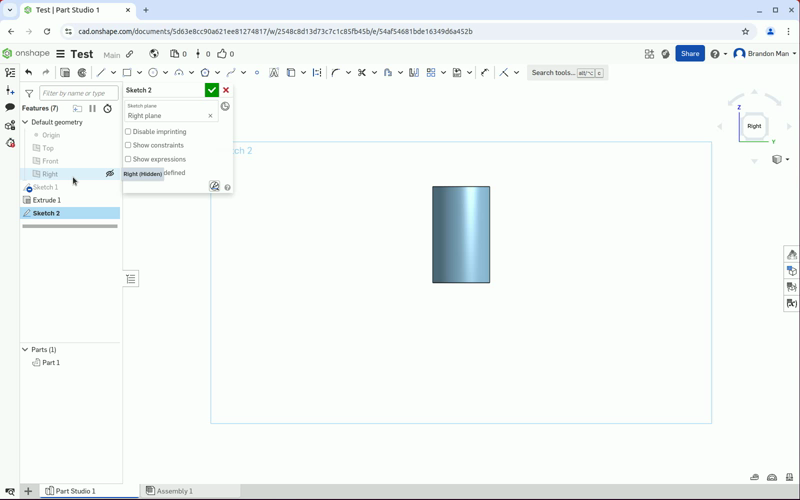
mouse_move(73, 352)
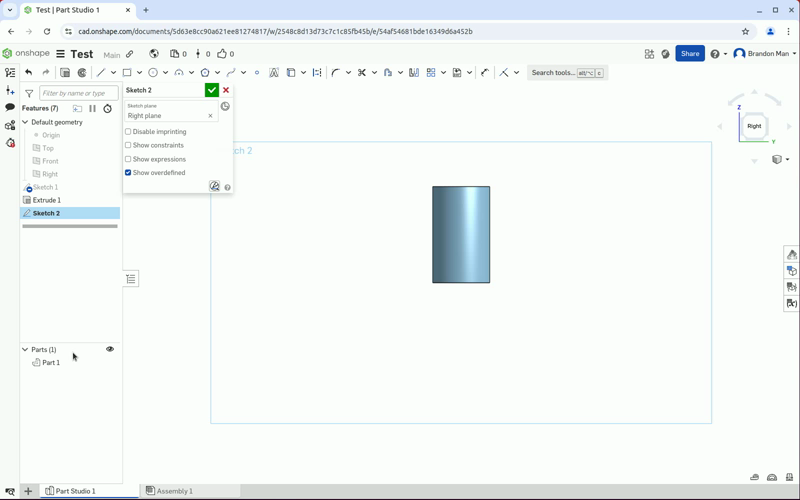
key(y)
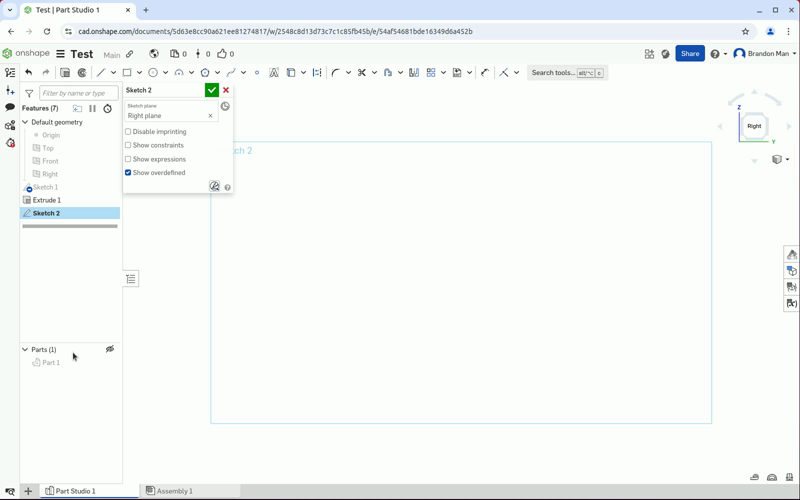
key(l)
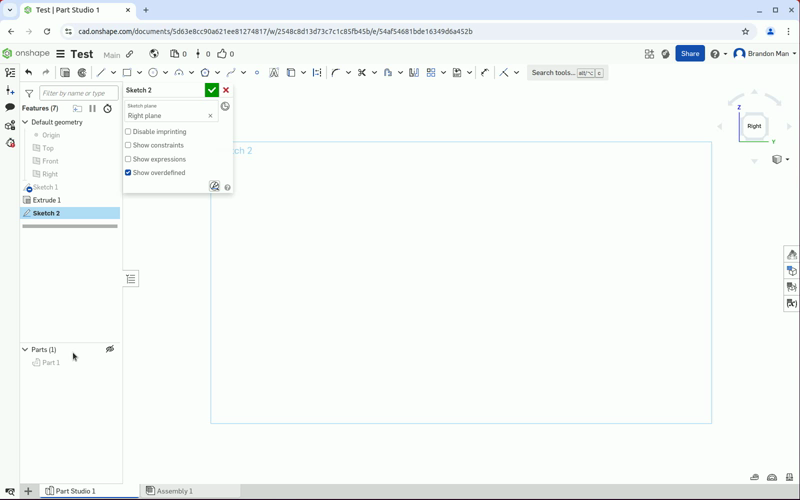
key_down(shift)
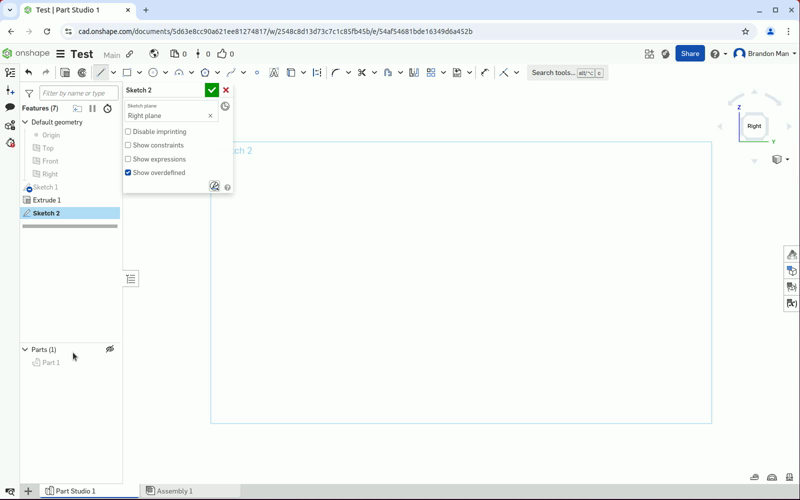
mouse_move(439, 274)
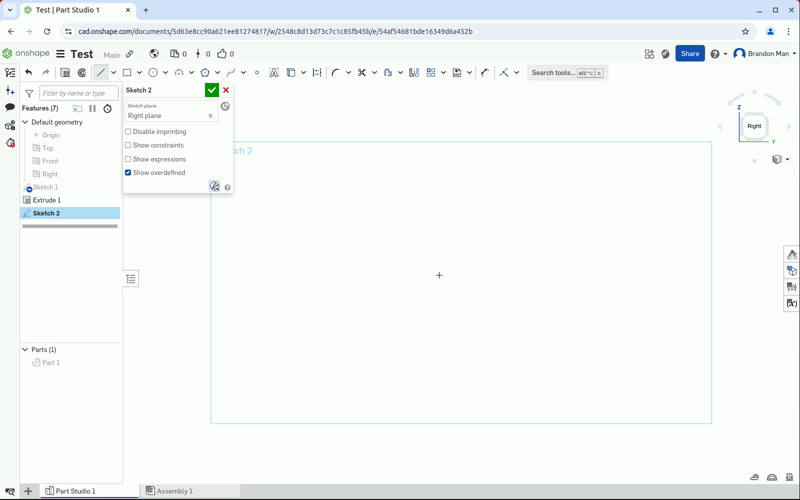
click(439, 274)
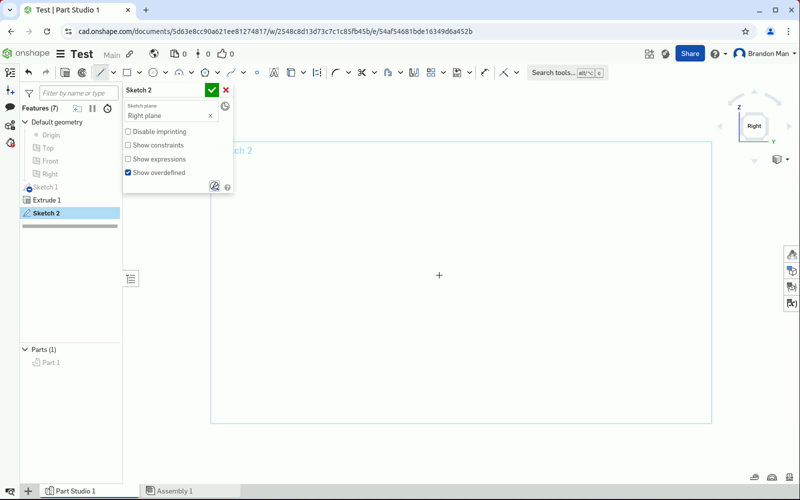
key_up(shift)
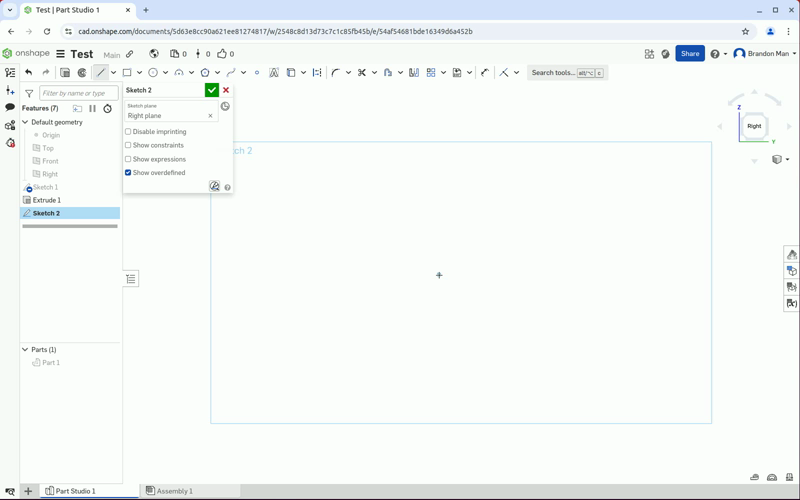
key_down(shift)
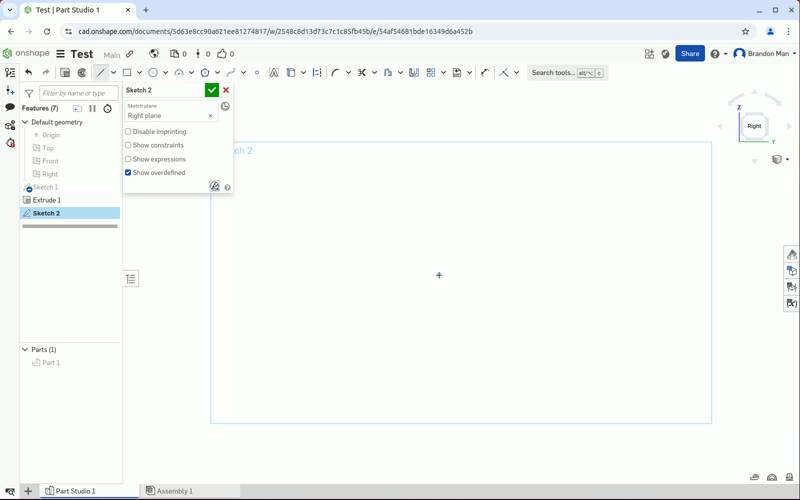
mouse_move(469, 274)
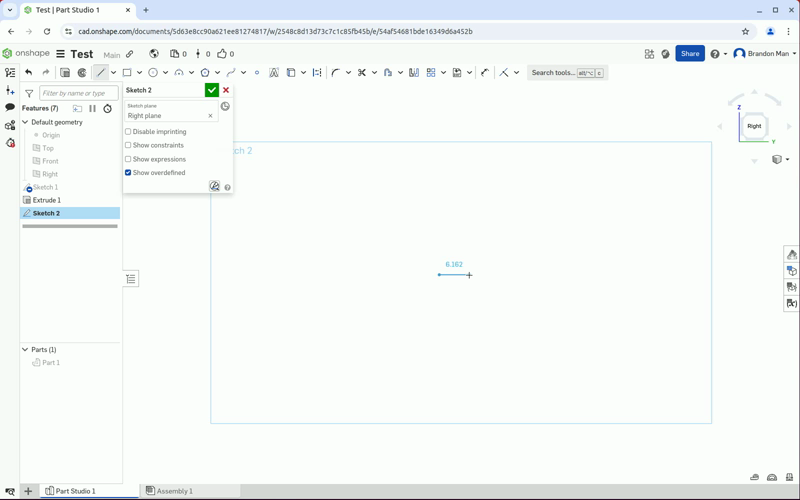
mouse_move(480, 274)
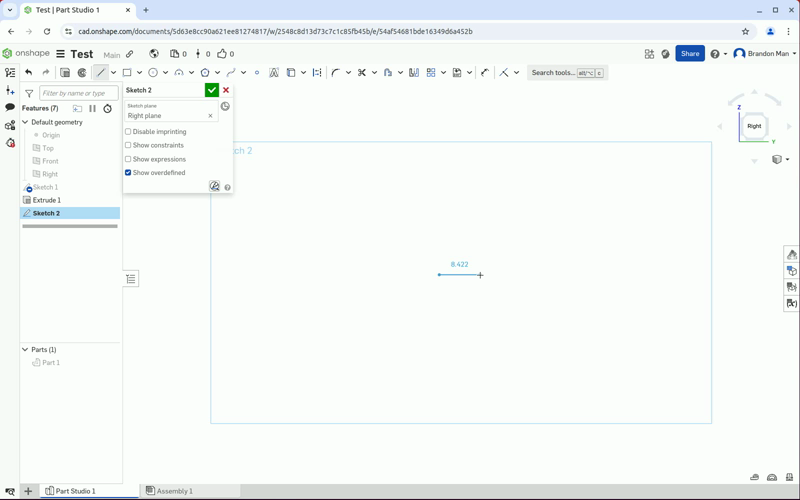
click(480, 274)
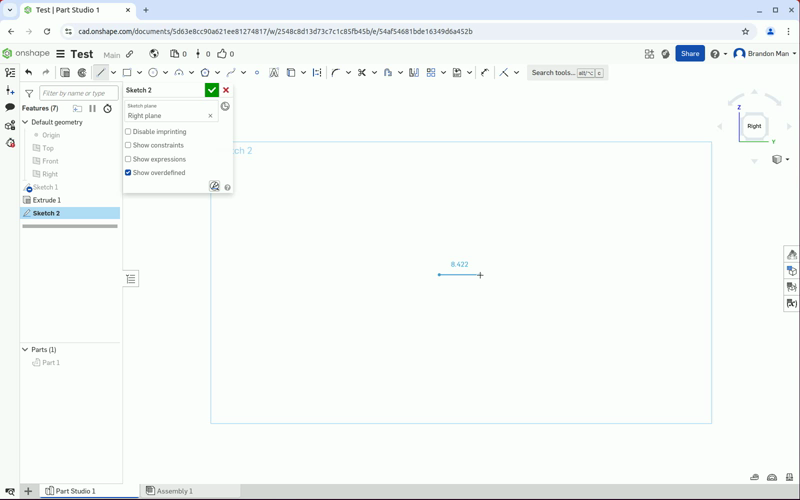
key_up(shift)
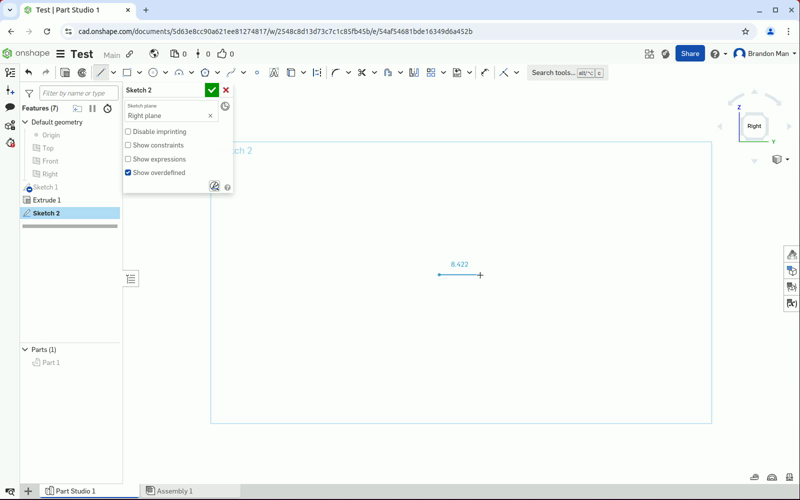
key_down(shift)
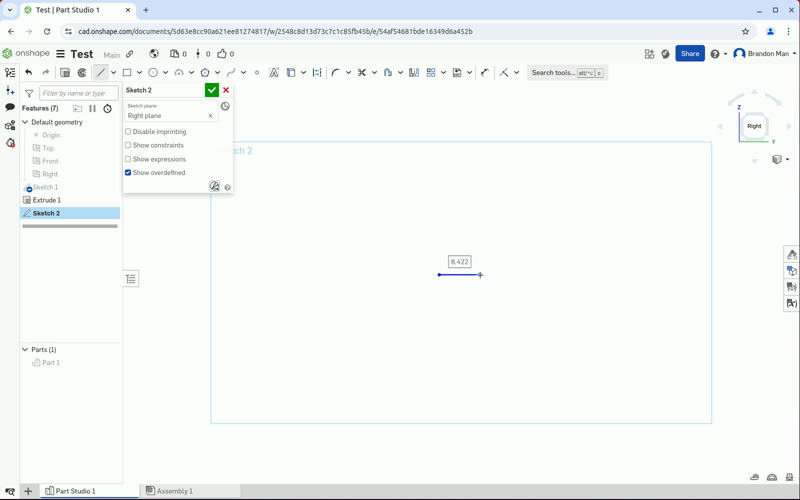
mouse_move(480, 191)
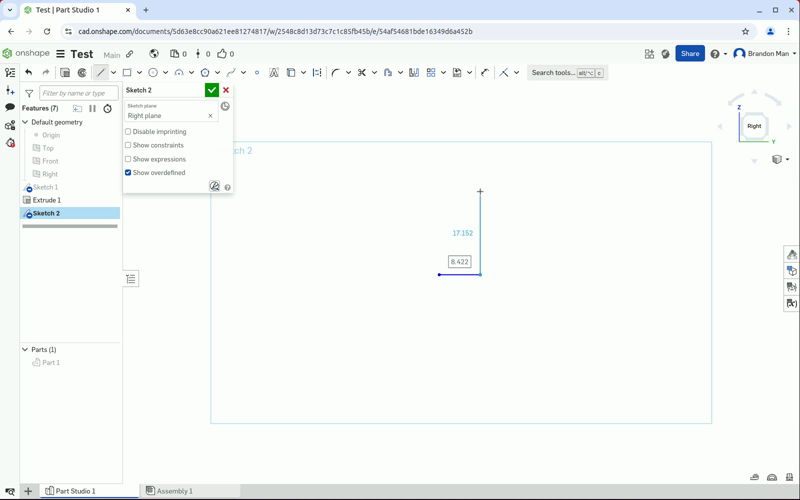
click(480, 191)
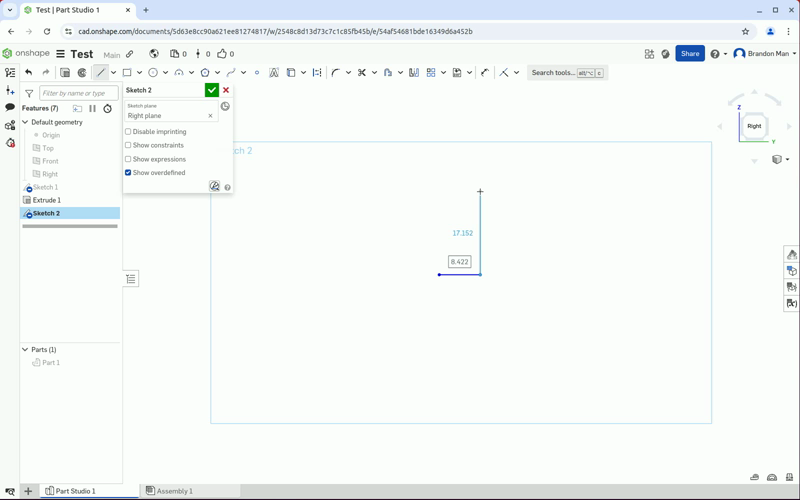
key_up(shift)
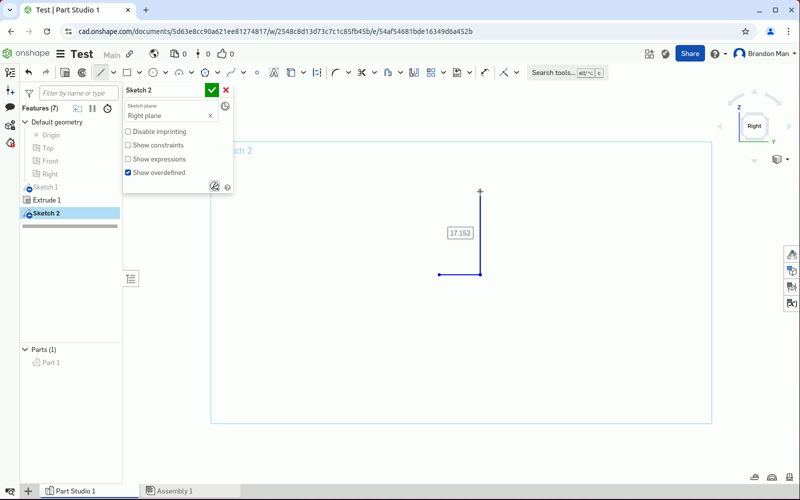
key_down(shift)
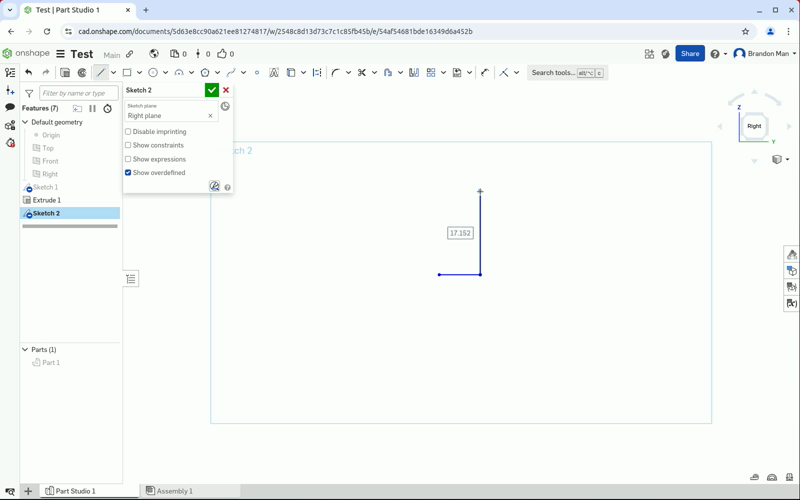
mouse_move(510, 191)
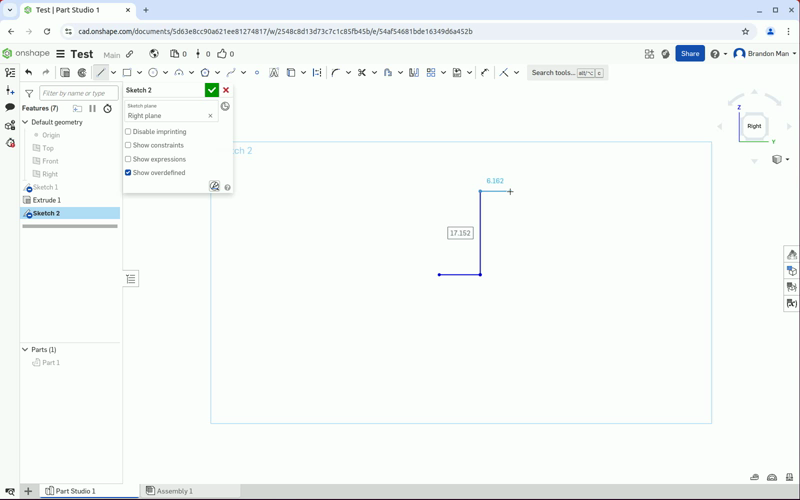
mouse_move(439, 191)
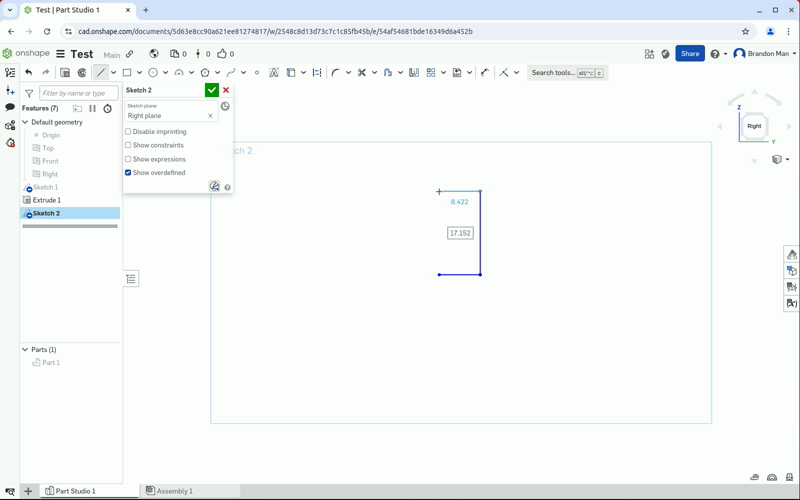
click(439, 191)
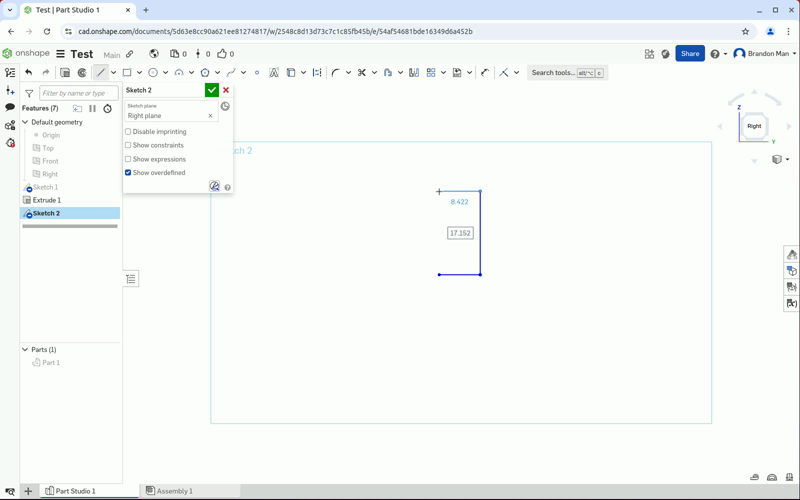
key_up(shift)
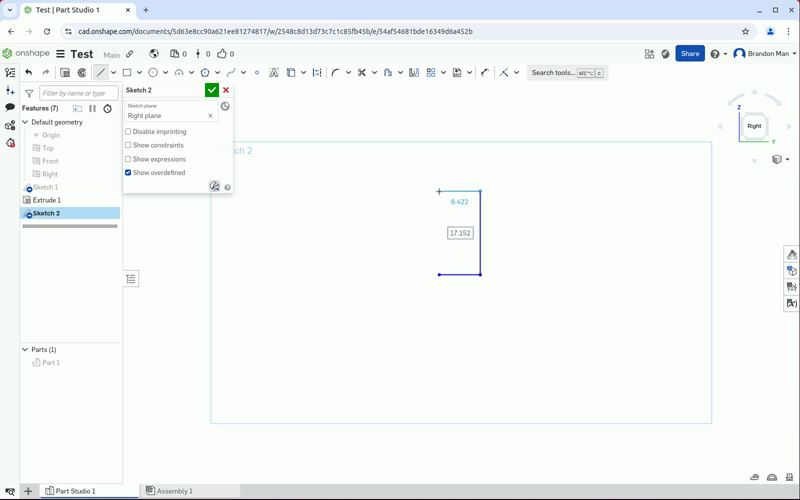
key_down(shift)
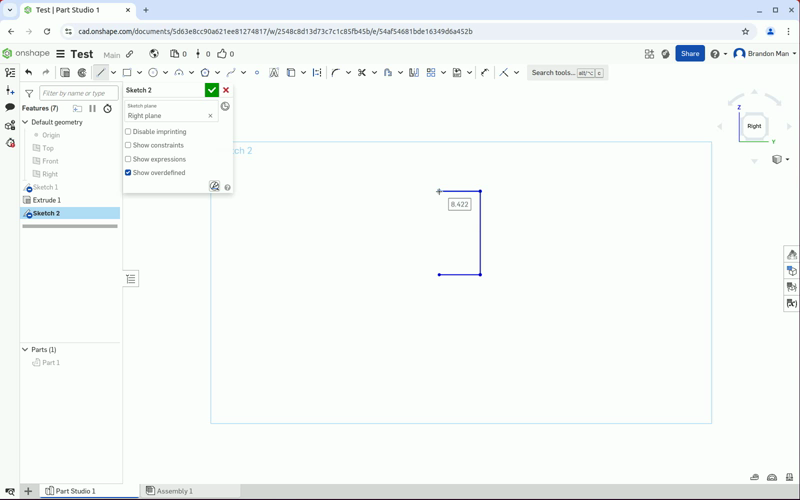
mouse_move(439, 274)
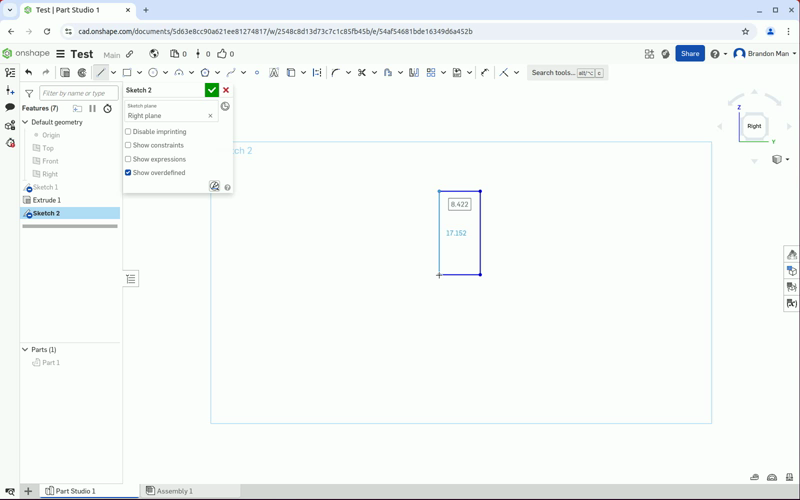
key_up(shift)
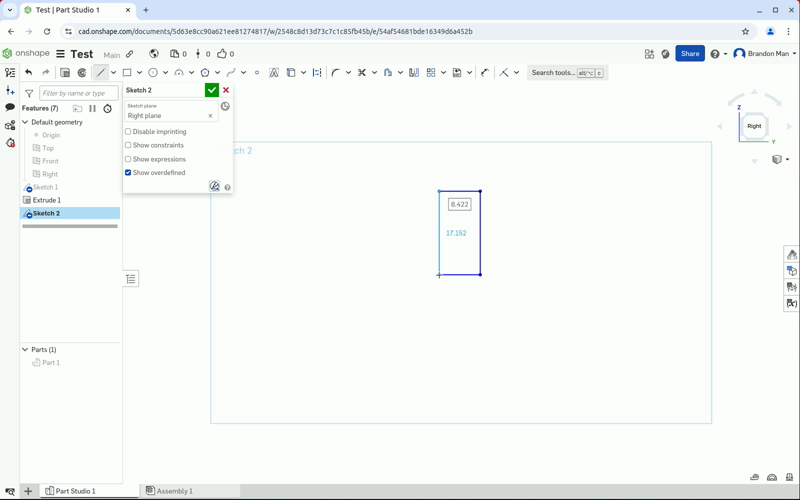
click(439, 274)
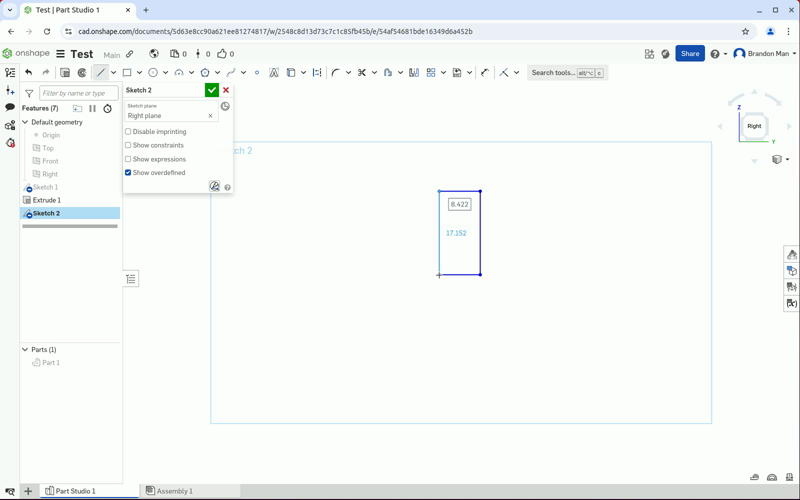
key(esc)
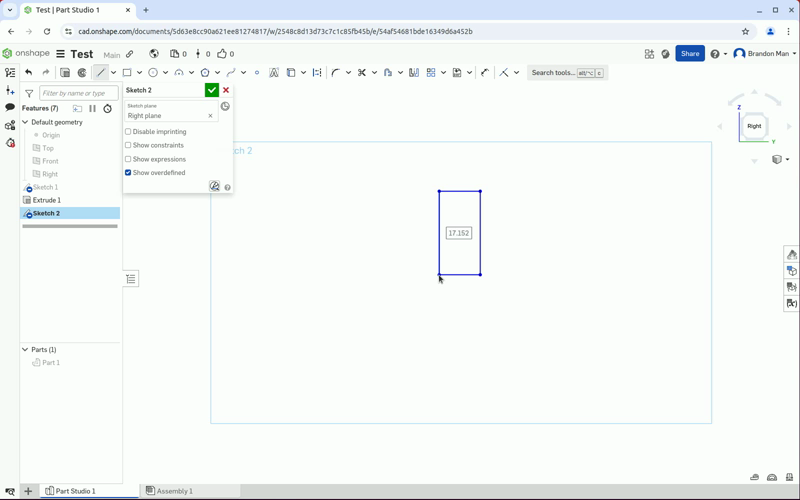
mouse_move(449, 218)
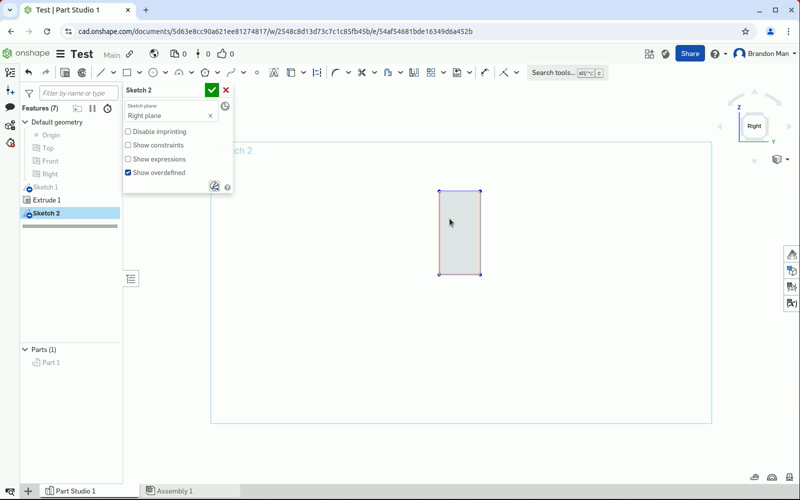
click(449, 218)
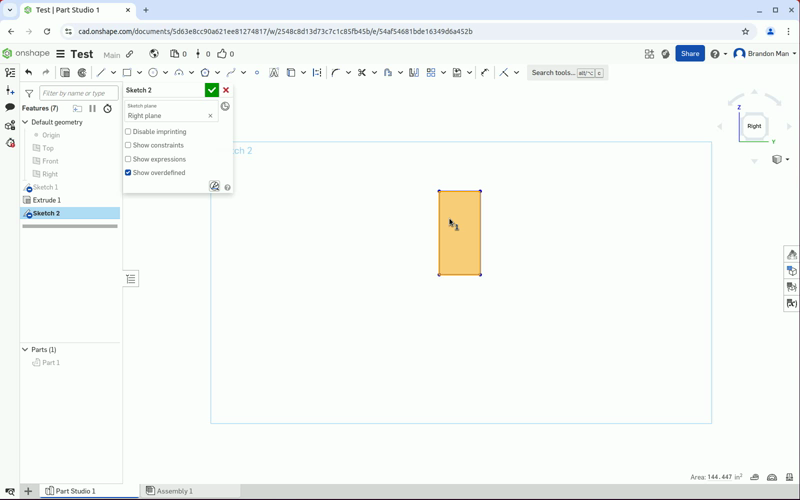
mouse_move(73, 352)
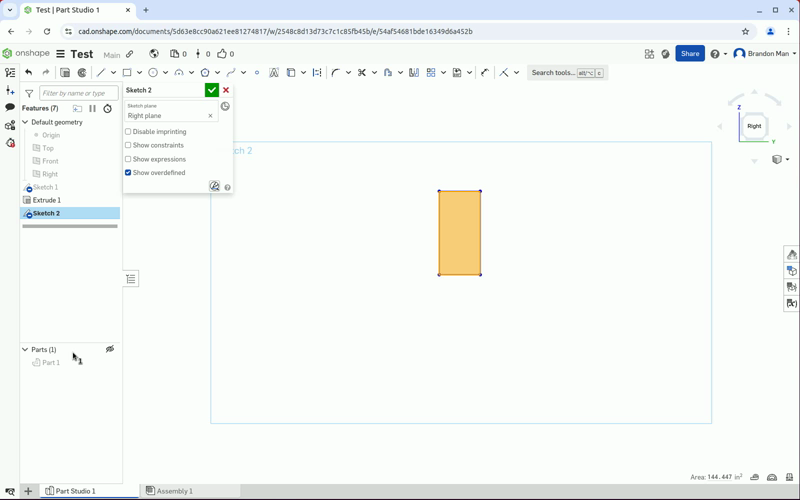
key(shift+y)
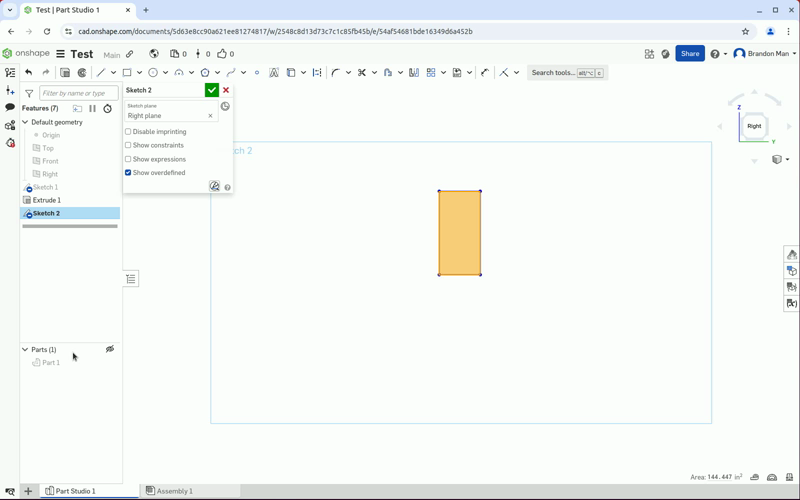
key(shift+e)
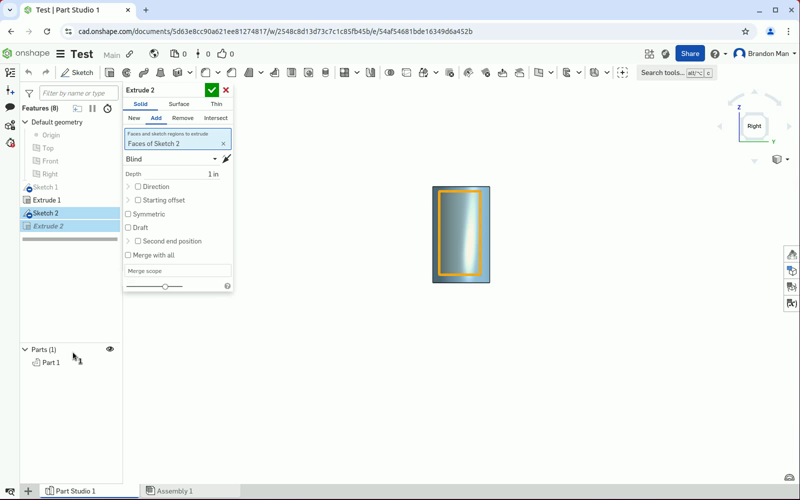
mouse_move(143, 106)
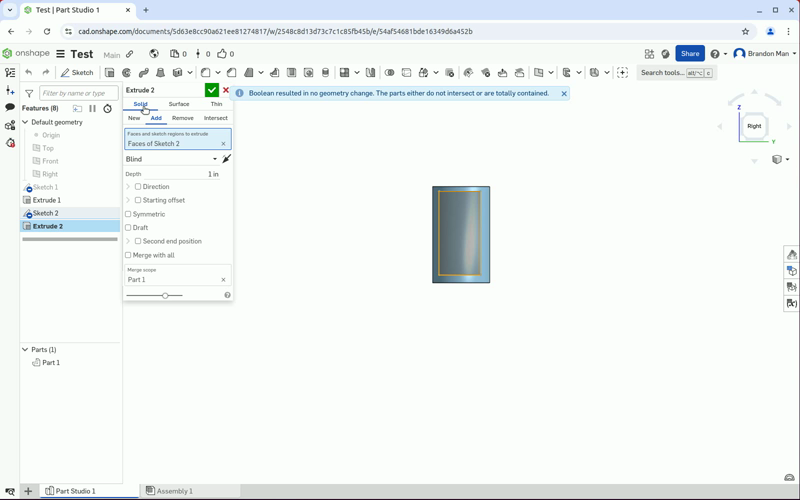
click(143, 106)
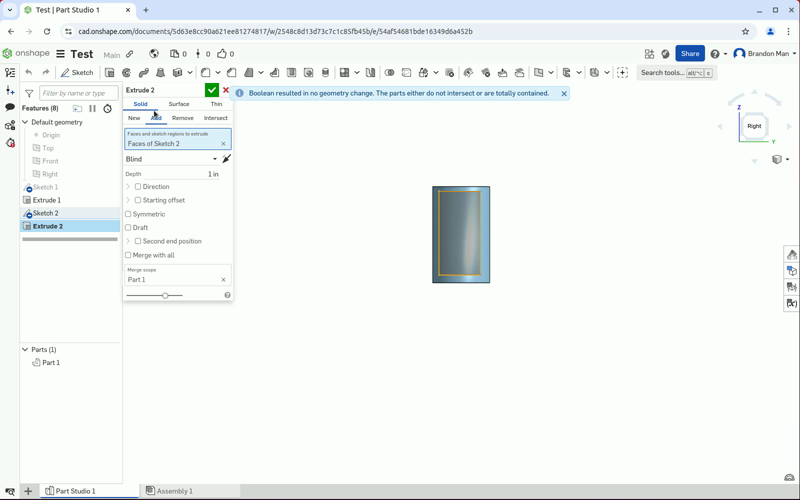
mouse_move(186, 120)
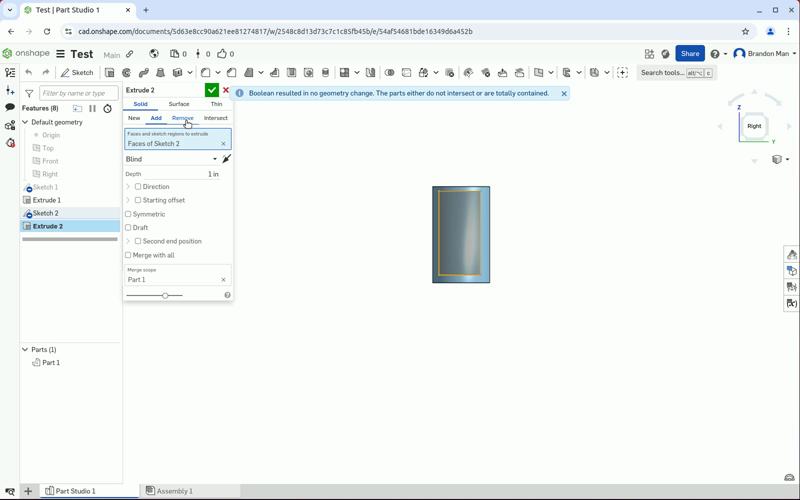
click(186, 120)
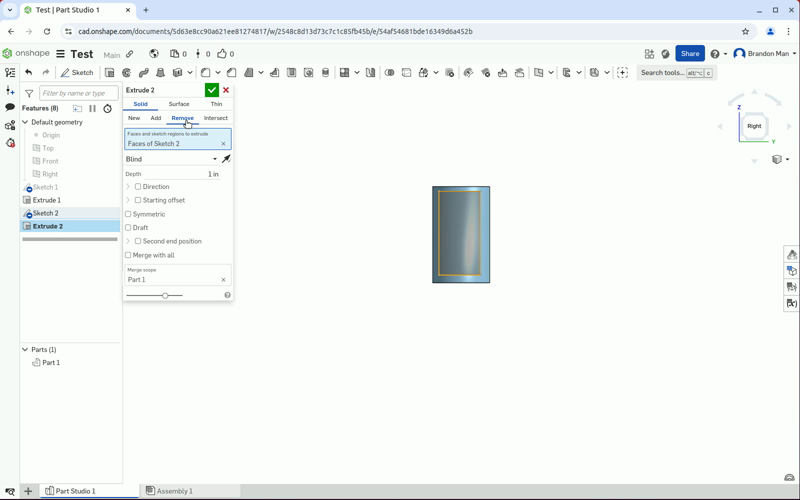
key(tab, 4)
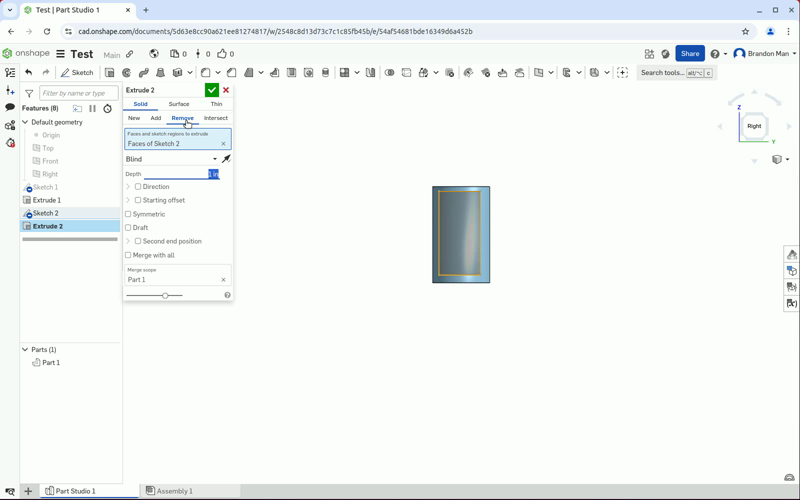
text(33.218)
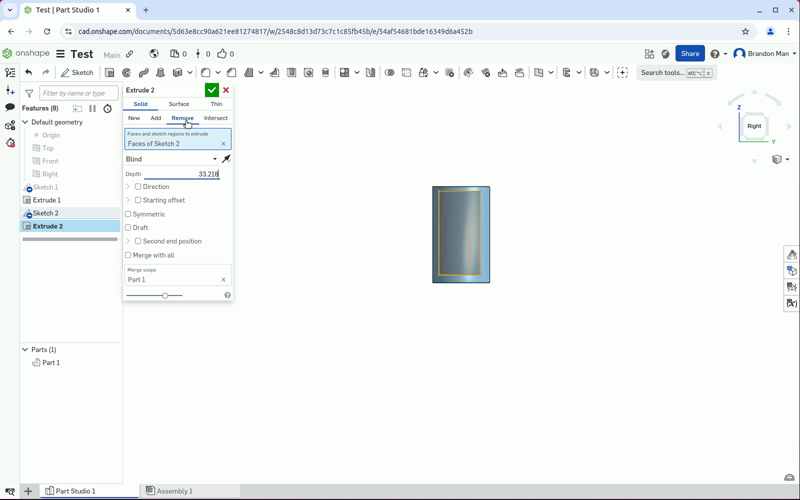
key(tab, 3)
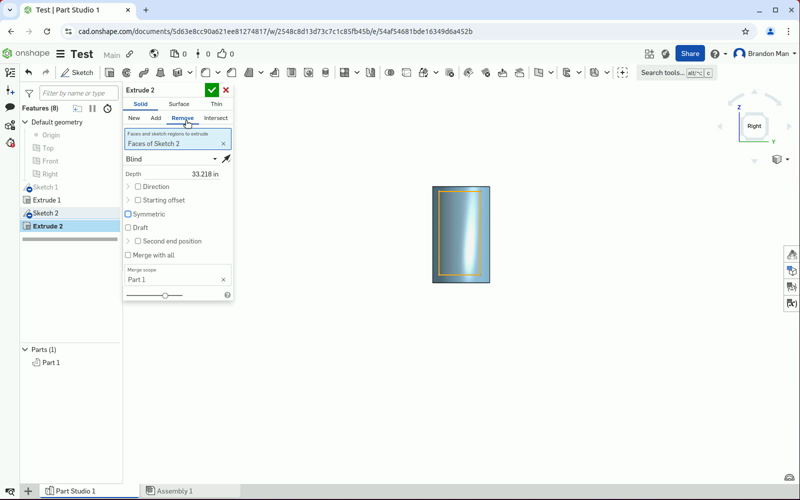
key(space)
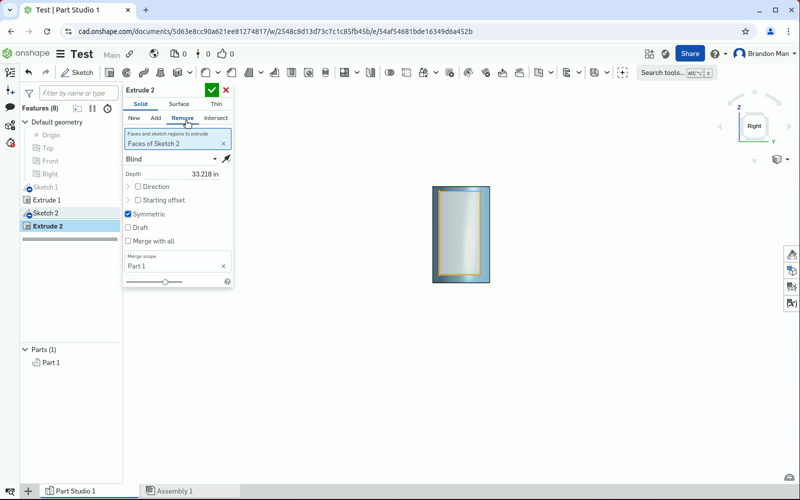
key(tab, 2)
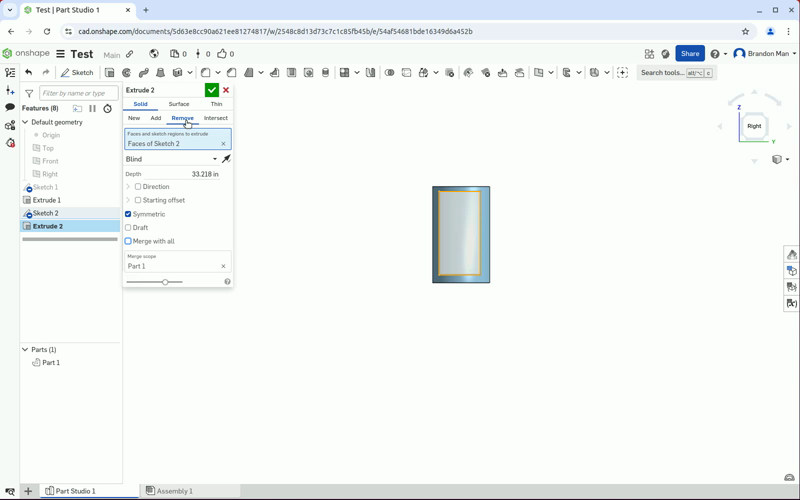
key(space)
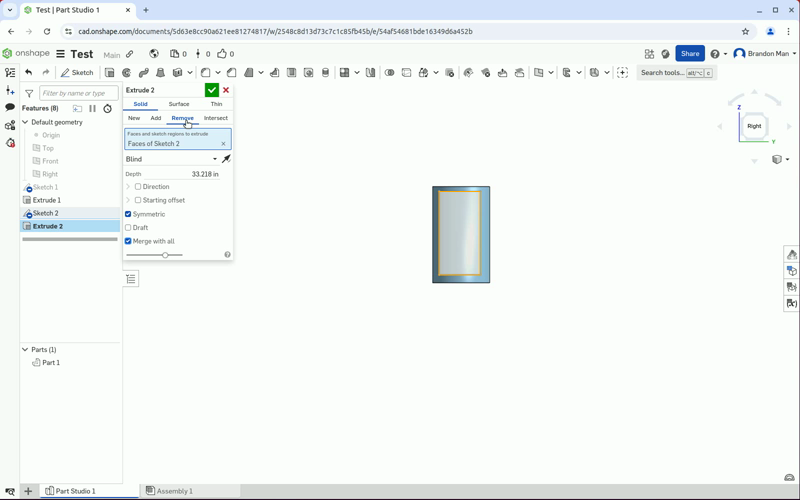
key(enter)
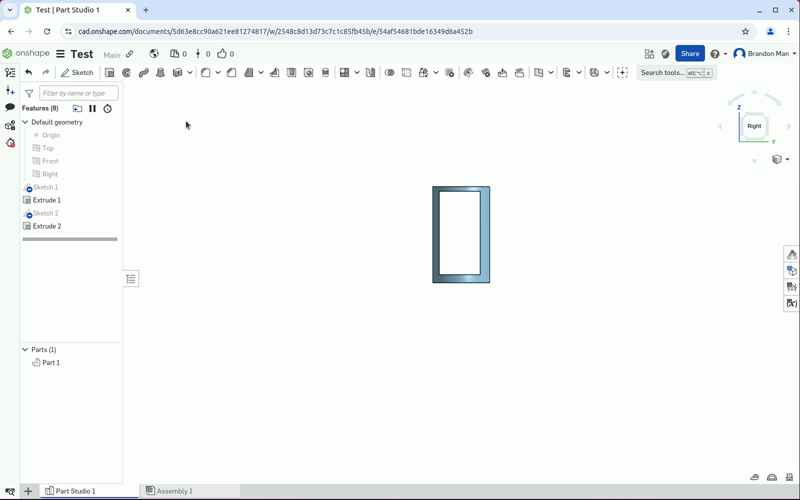
key(shift+h)
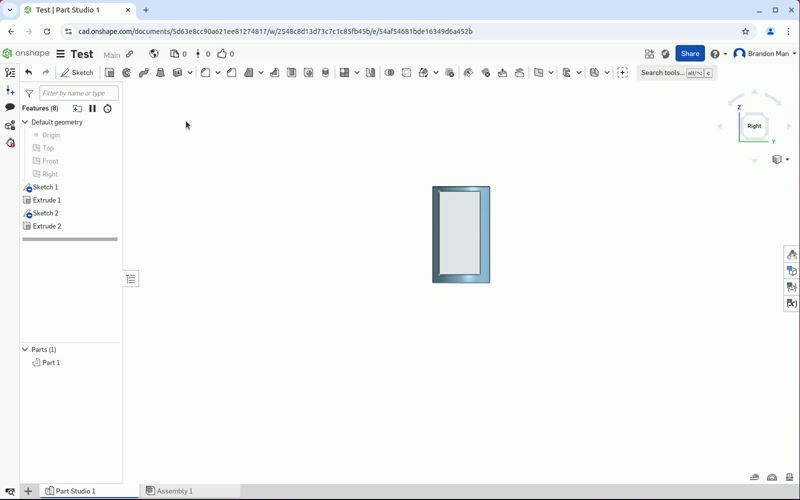
key(shift+h)
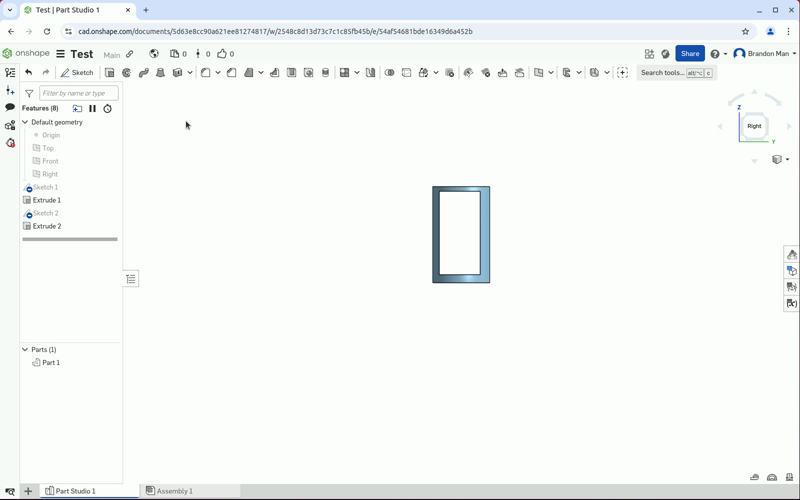
mouse_move(73, 189)
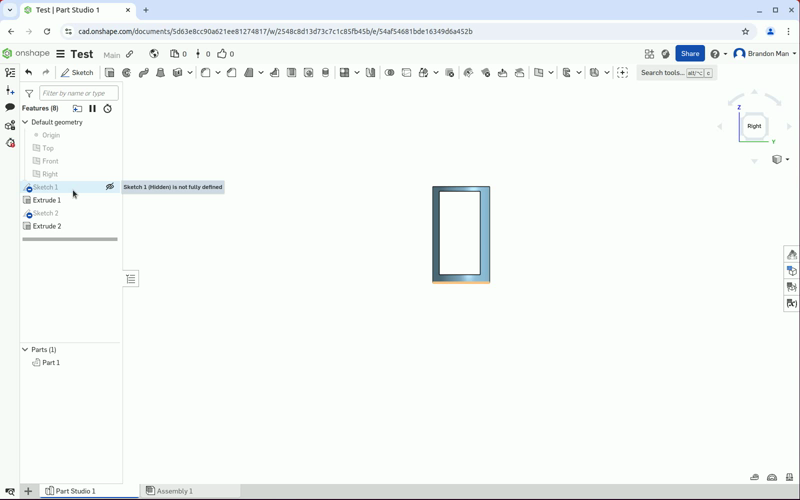
click(73, 189)
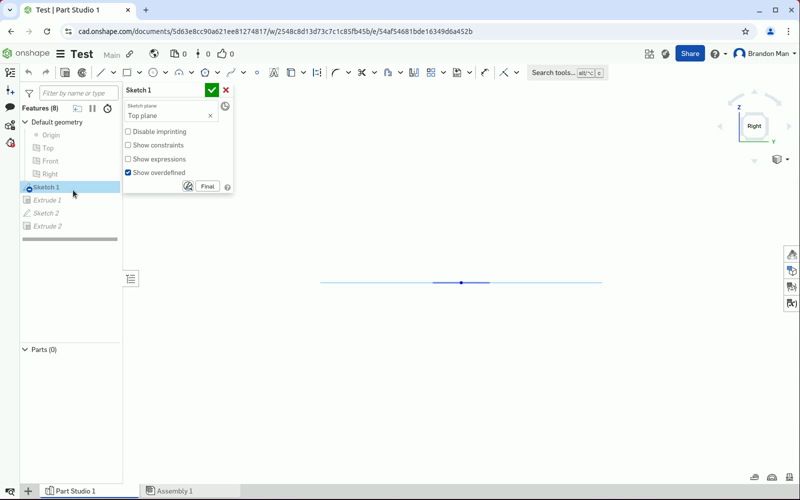
mouse_move(229, 92)
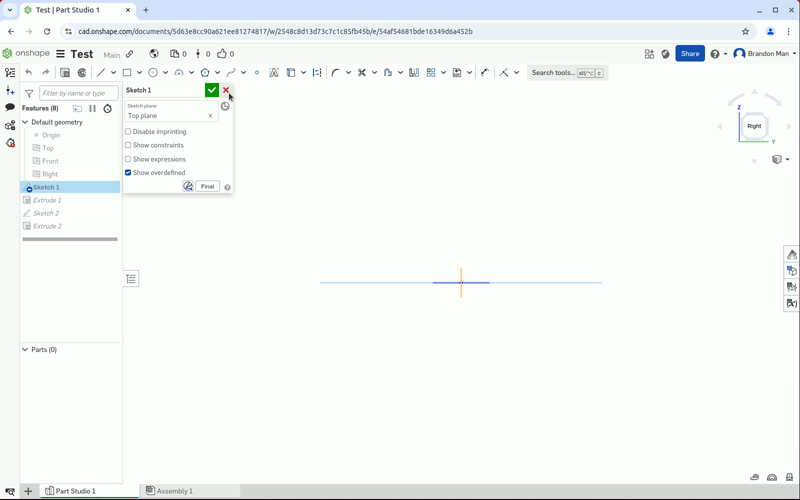
click(229, 92)
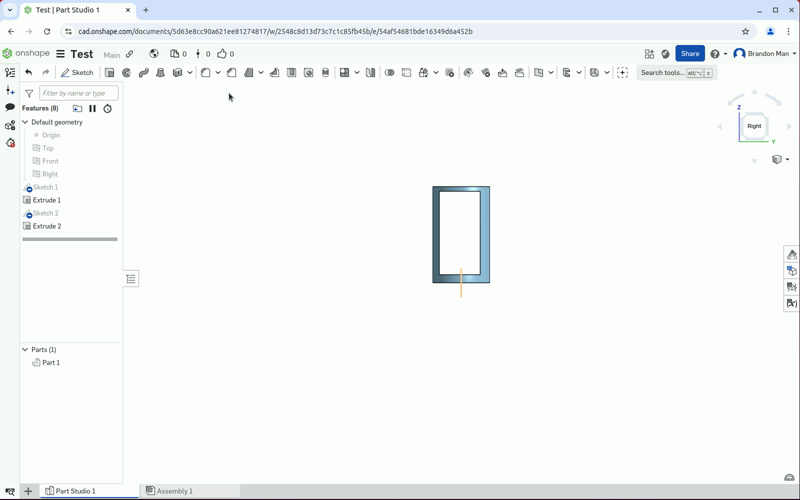
mouse_move(73, 352)
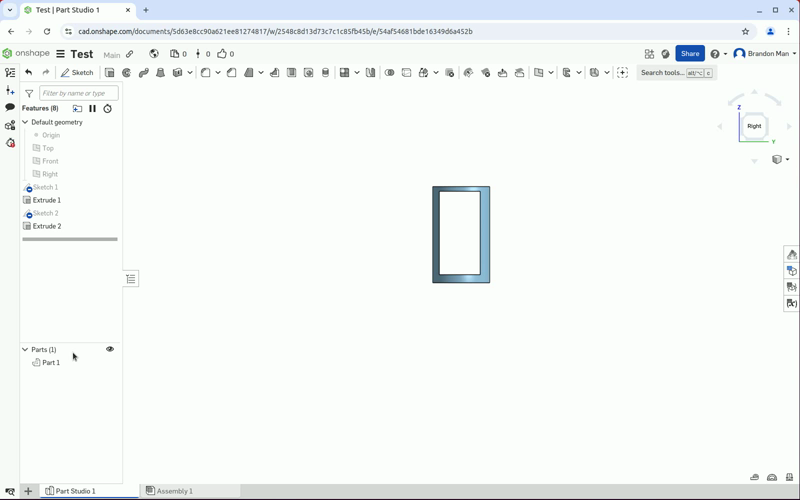
key(y)
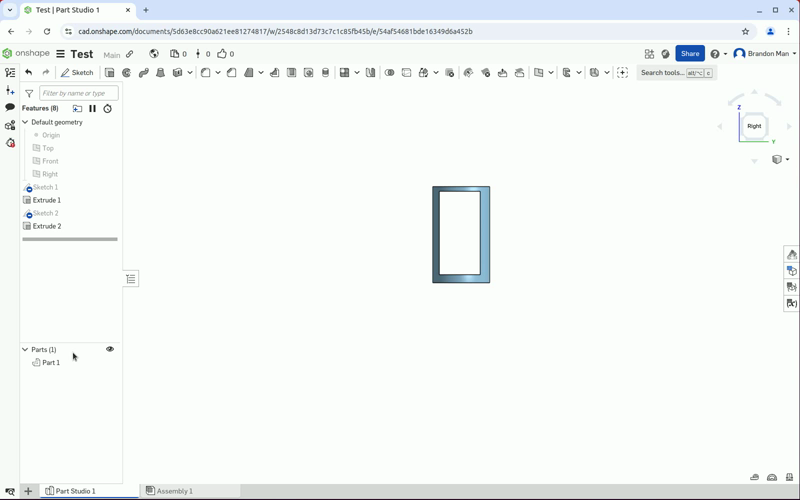
key(shift+p)
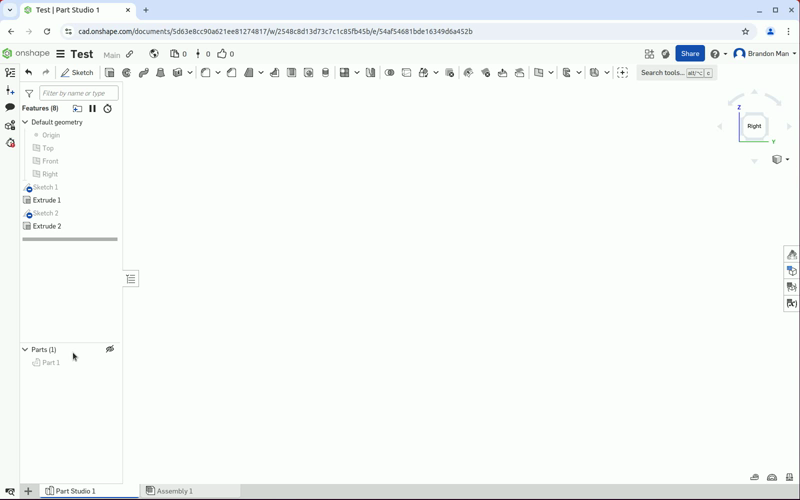
key(space)
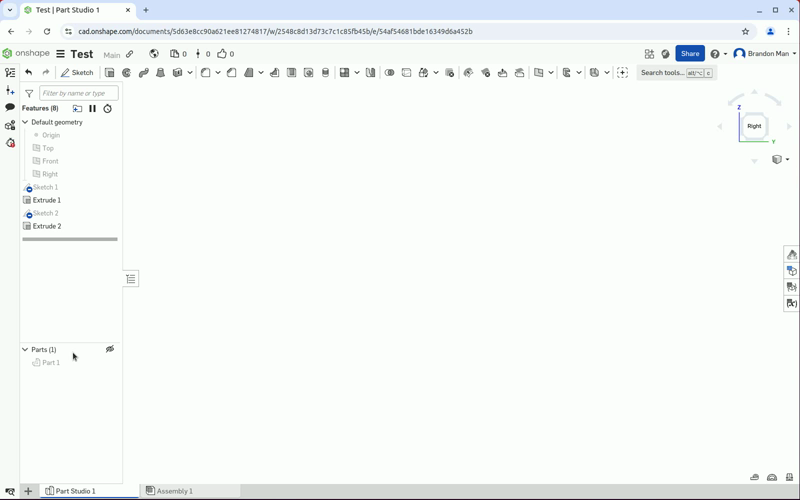
key_down(shift)
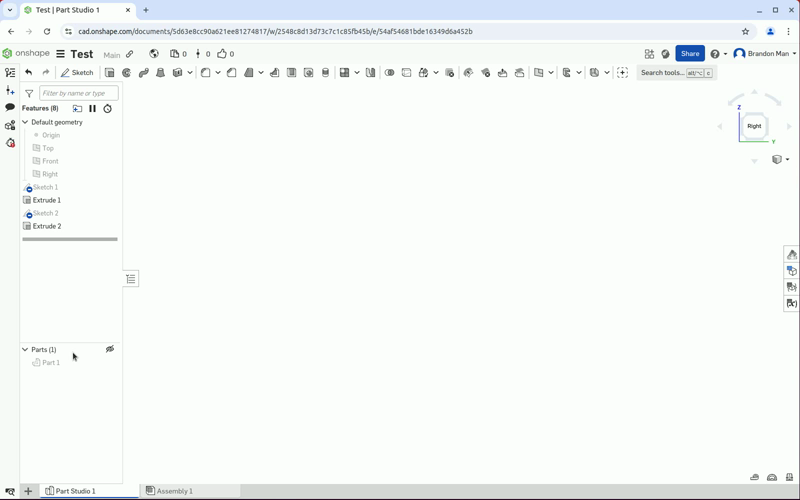
key(right)
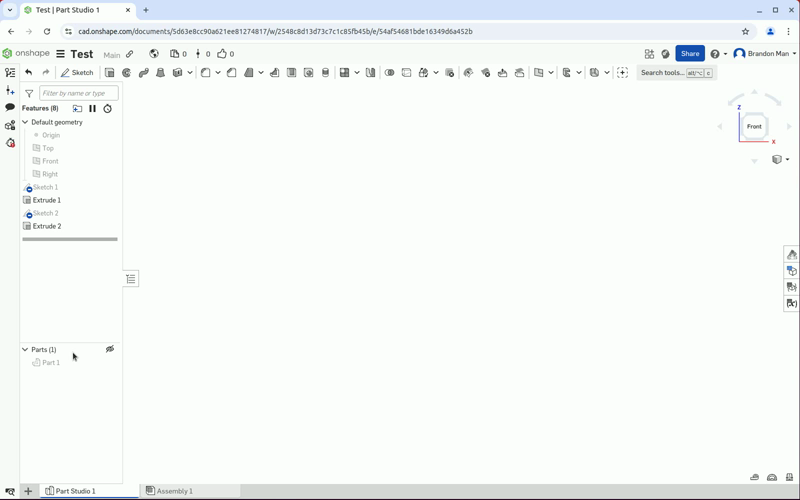
key_up(shift)
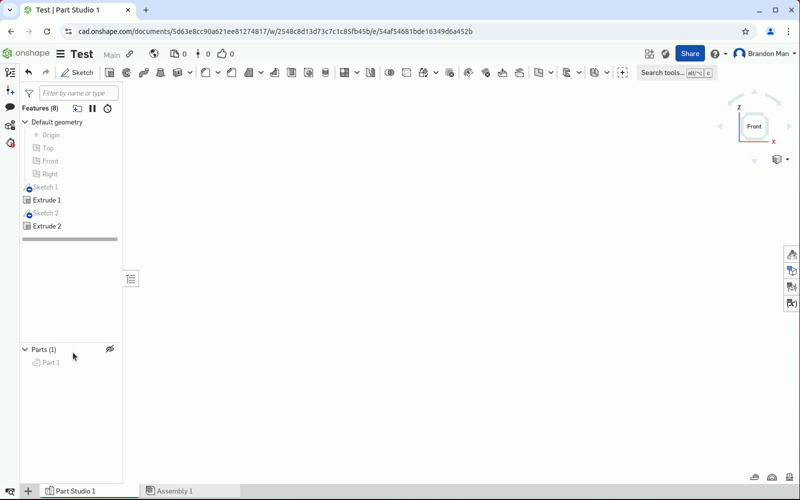
mouse_move(73, 352)
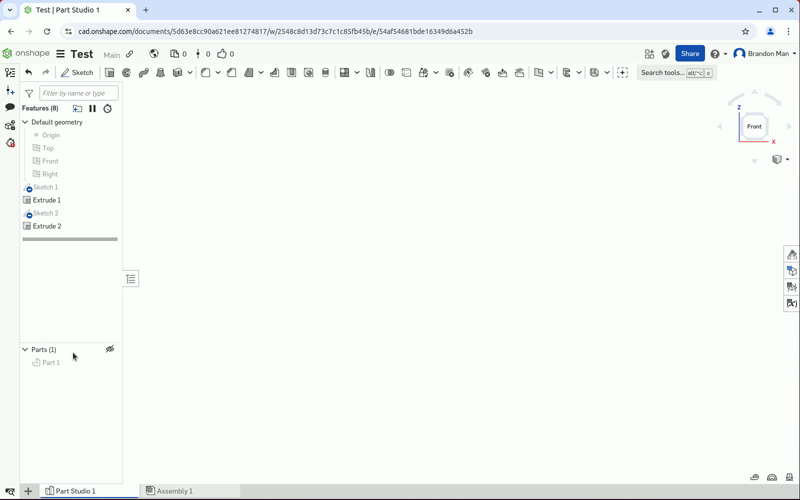
key(shift+y)
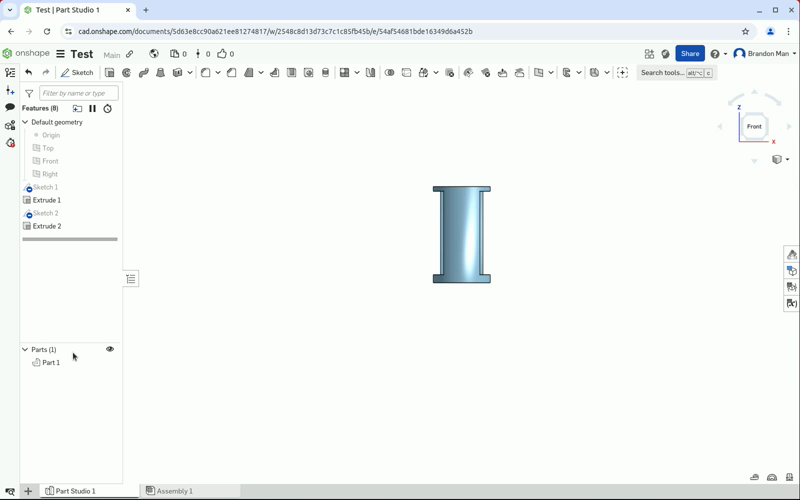
mouse_move(541, 75)
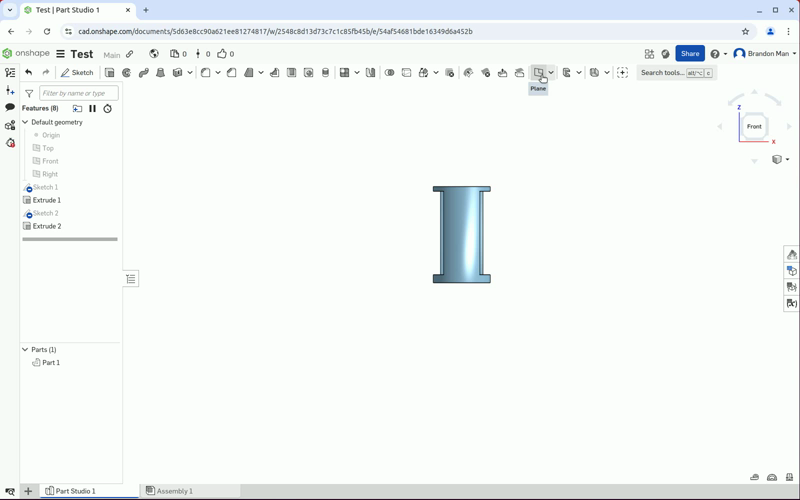
click(541, 75)
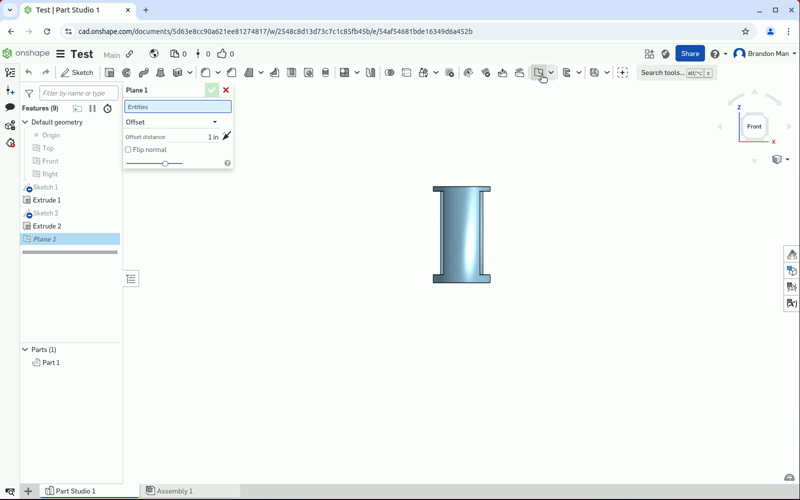
mouse_move(73, 163)
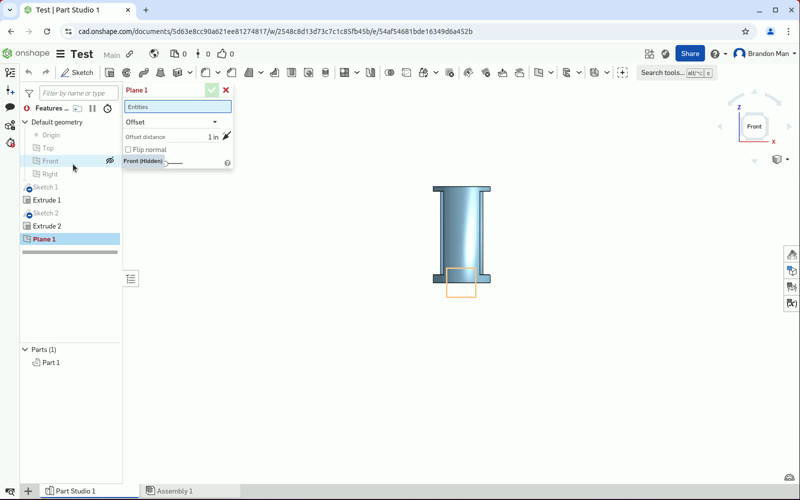
click(73, 163)
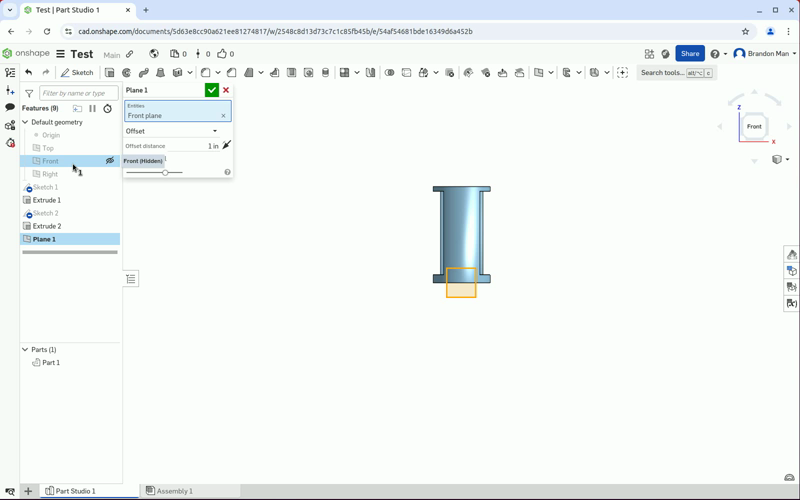
key(tab, 2)
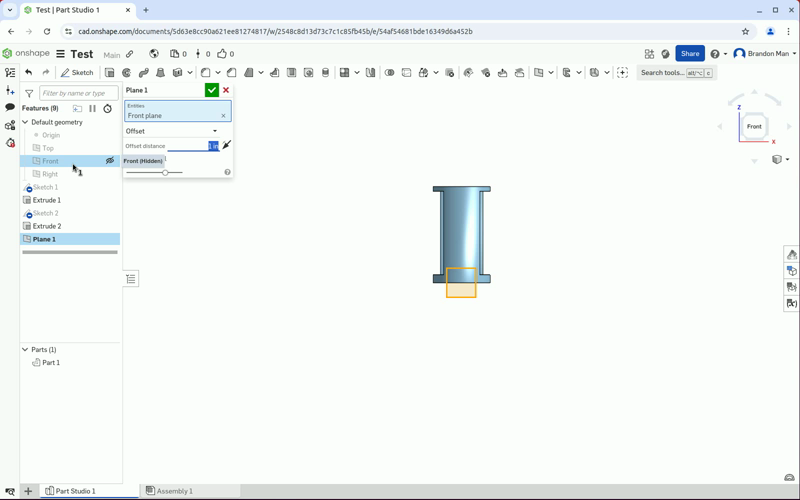
text(4.098)
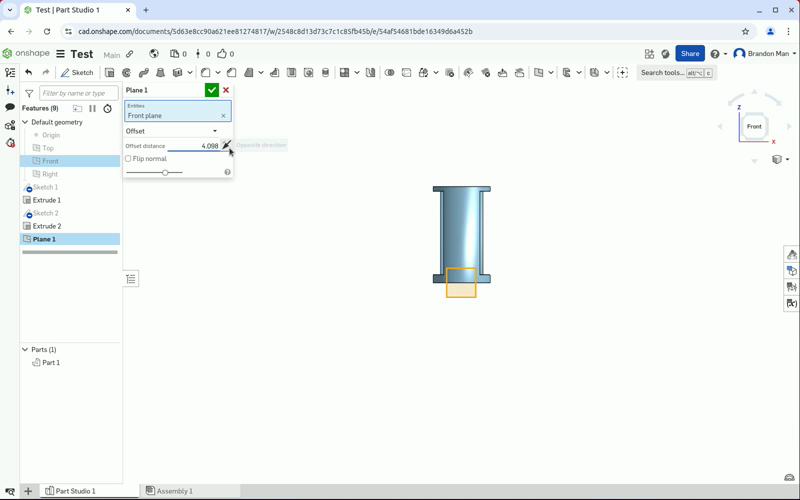
mouse_move(229, 147)
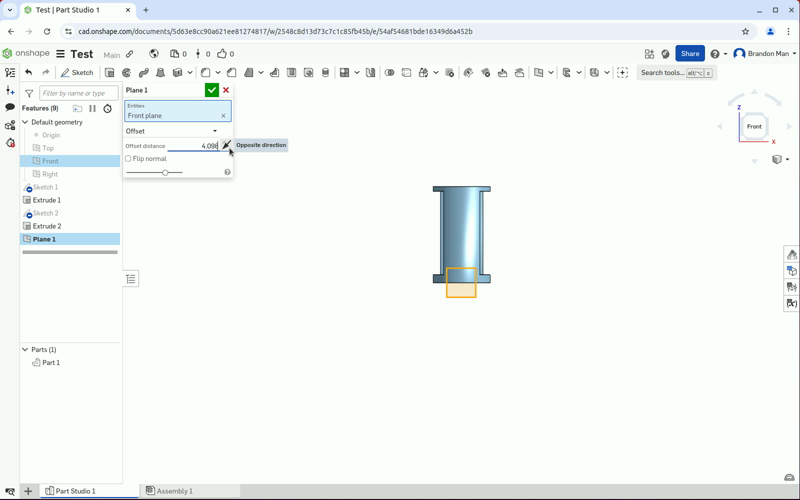
click(229, 147)
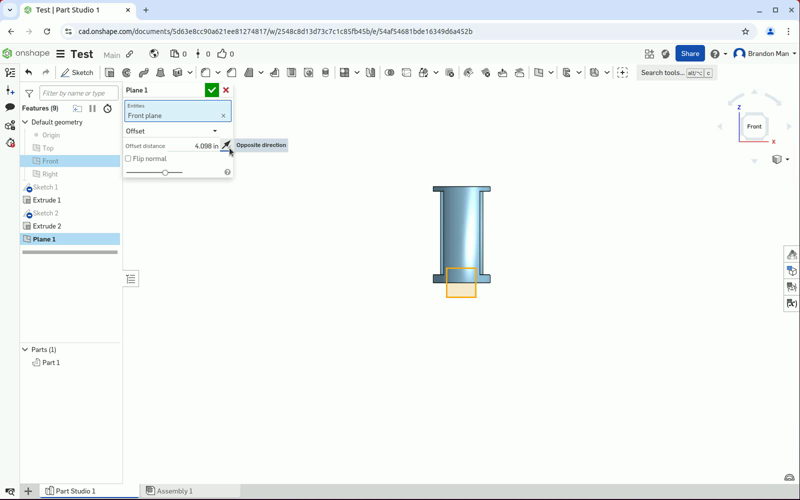
key(enter, 2)
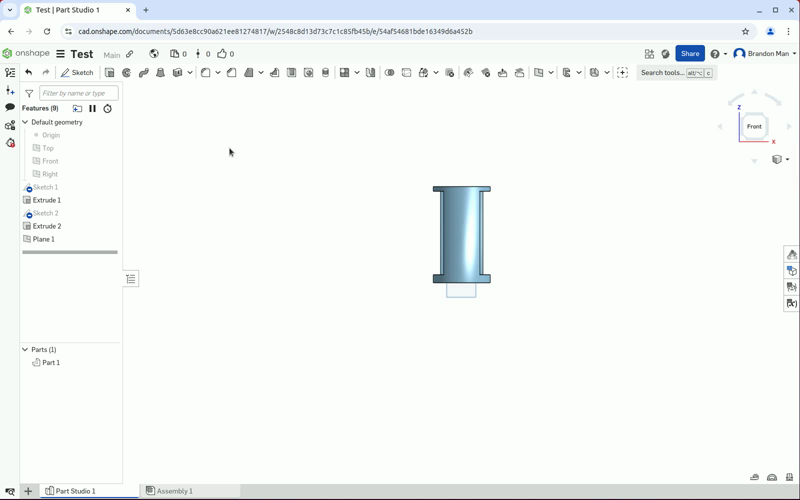
key(shift+s)
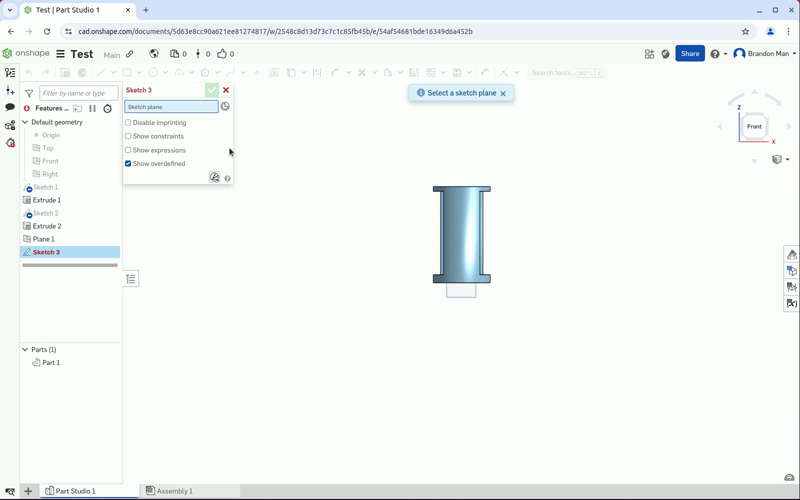
mouse_move(73, 241)
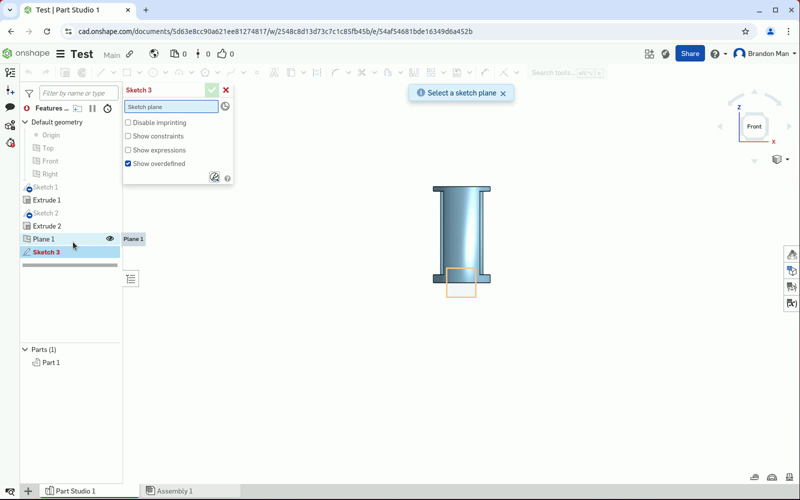
click(73, 241)
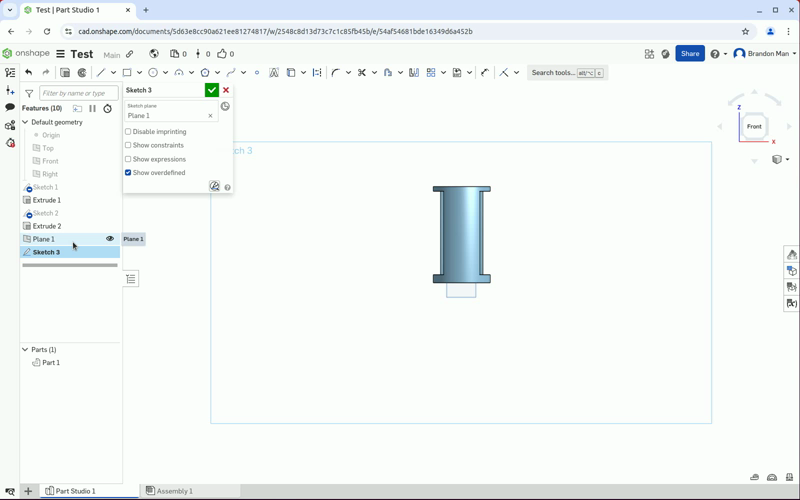
mouse_move(73, 352)
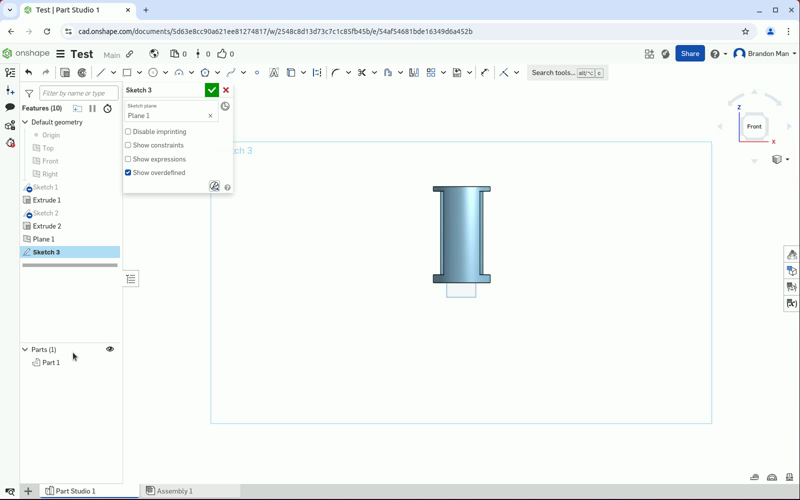
key(y)
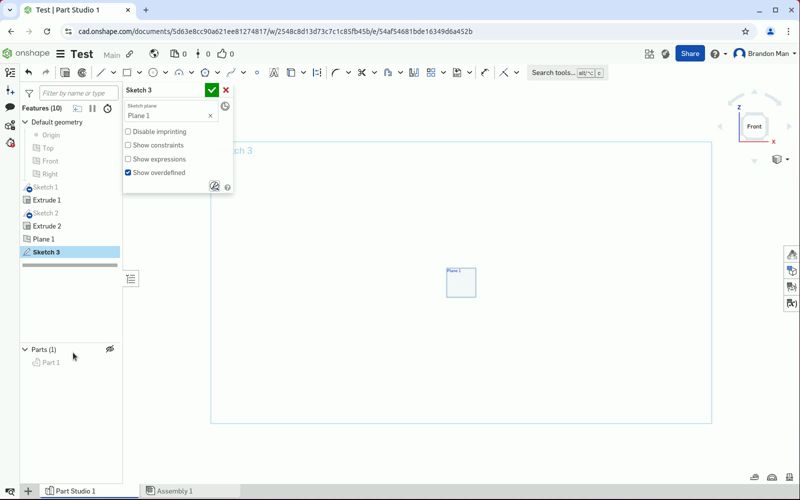
key(c)
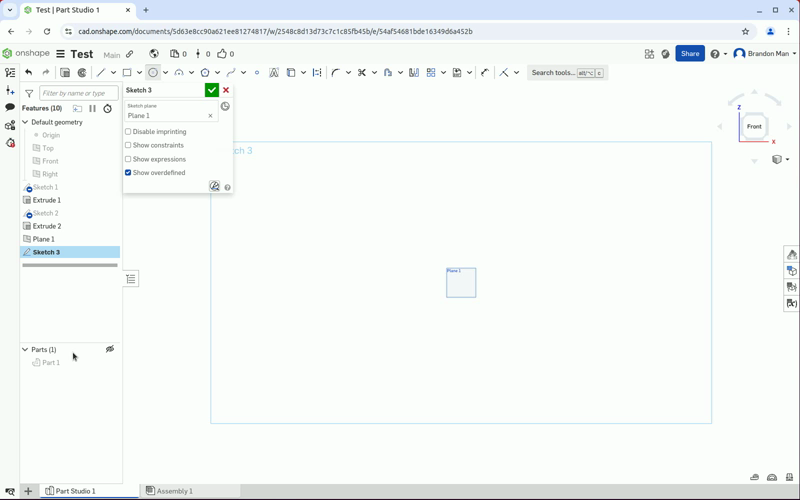
key_down(shift)
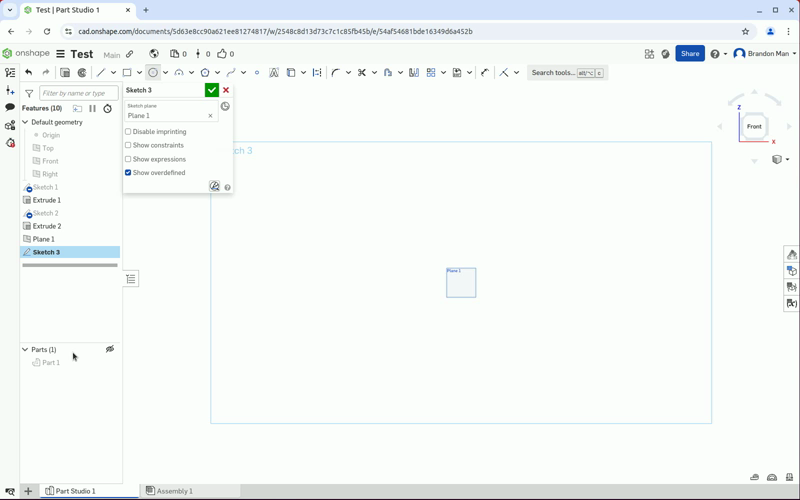
mouse_move(460, 232)
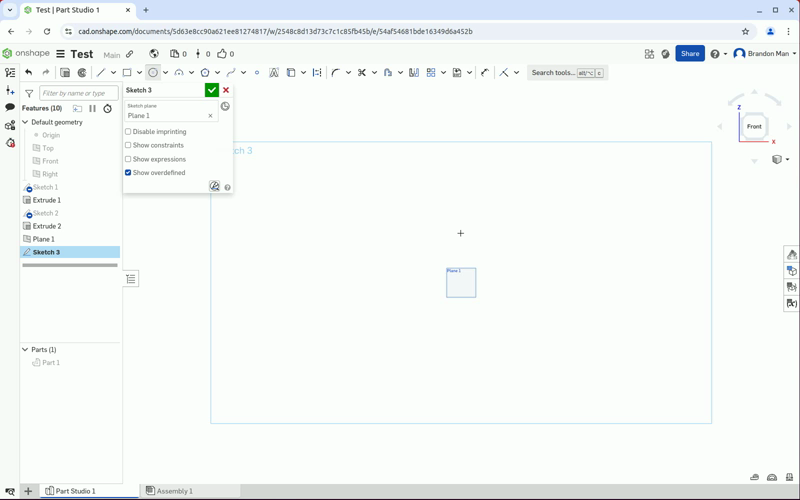
click(460, 232)
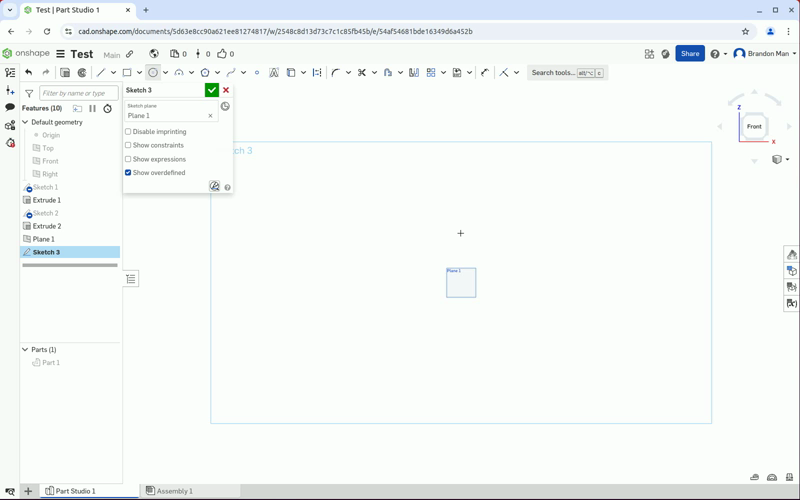
key_up(shift)
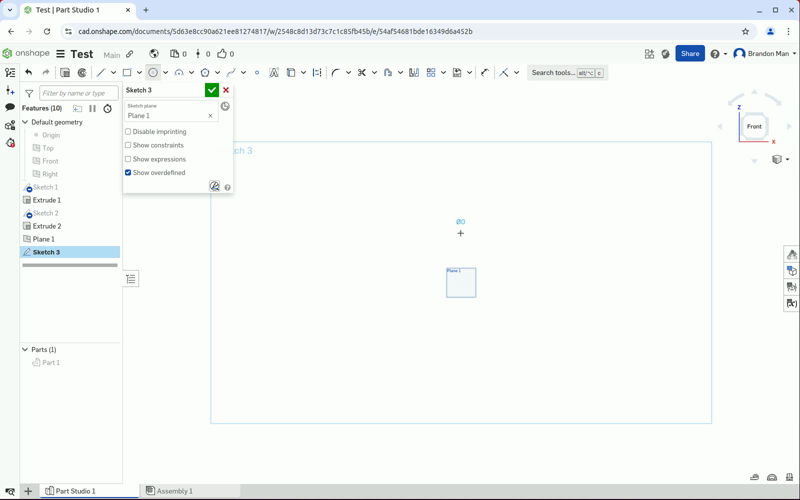
mouse_move(465, 232)
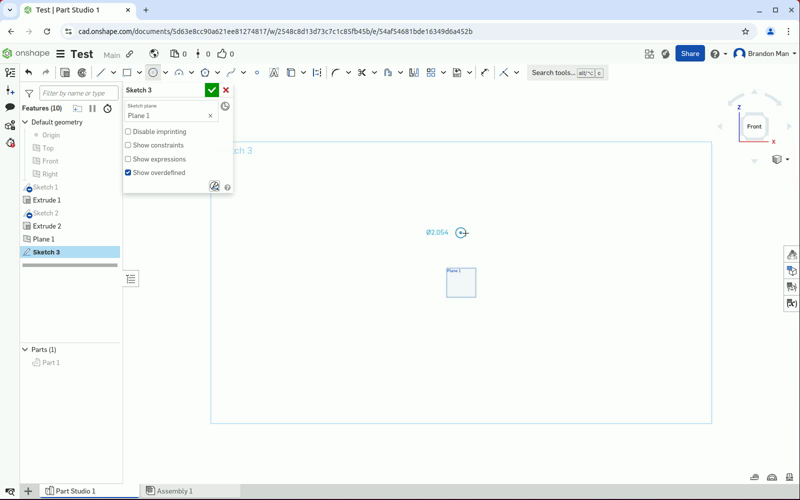
click(465, 232)
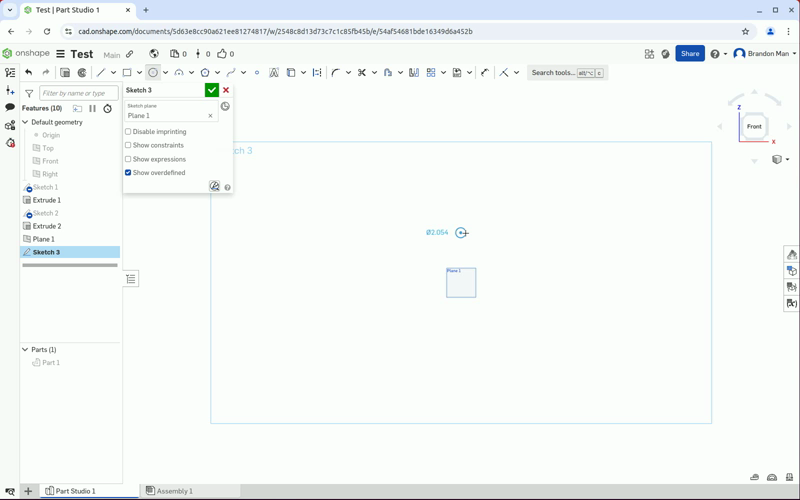
key(esc)
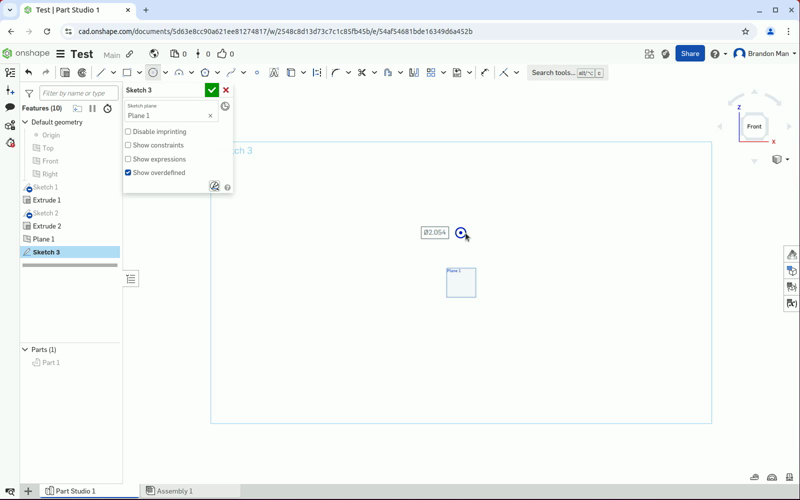
mouse_move(461, 232)
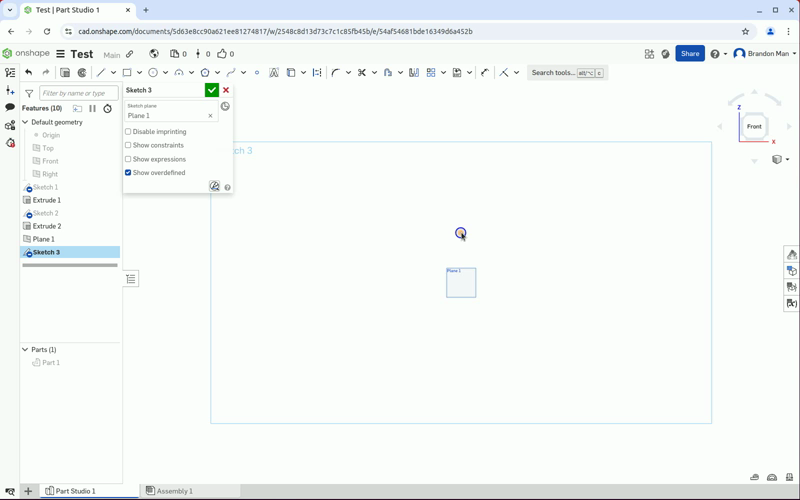
scroll(6)
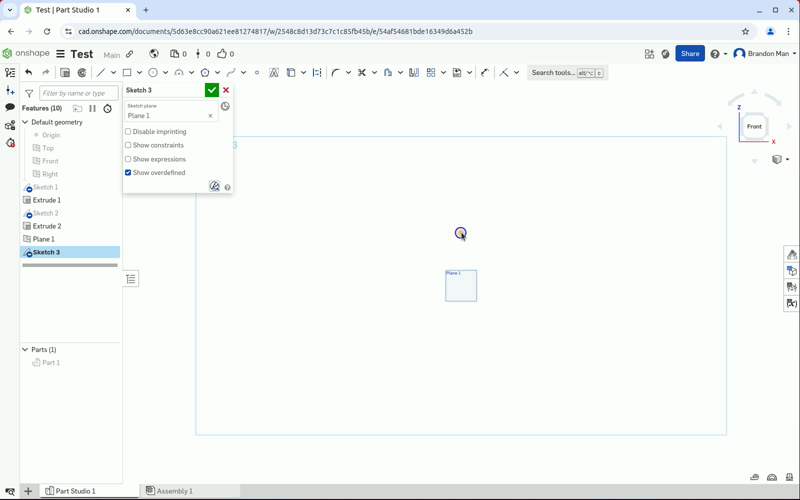
scroll(6)
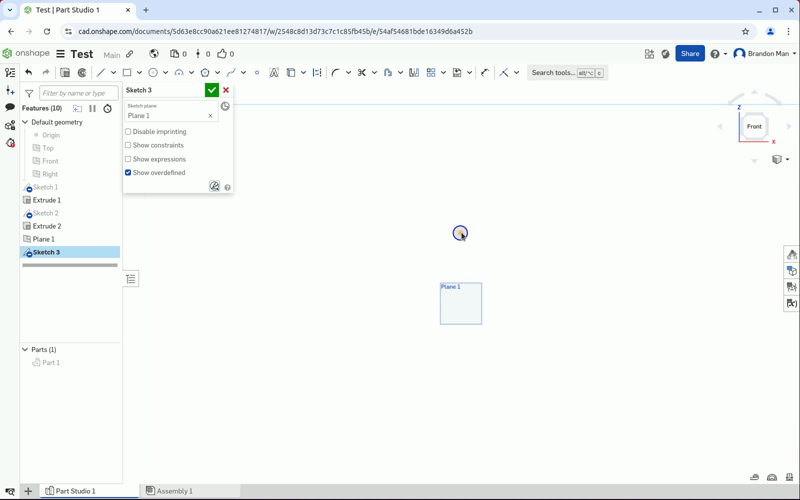
scroll(6)
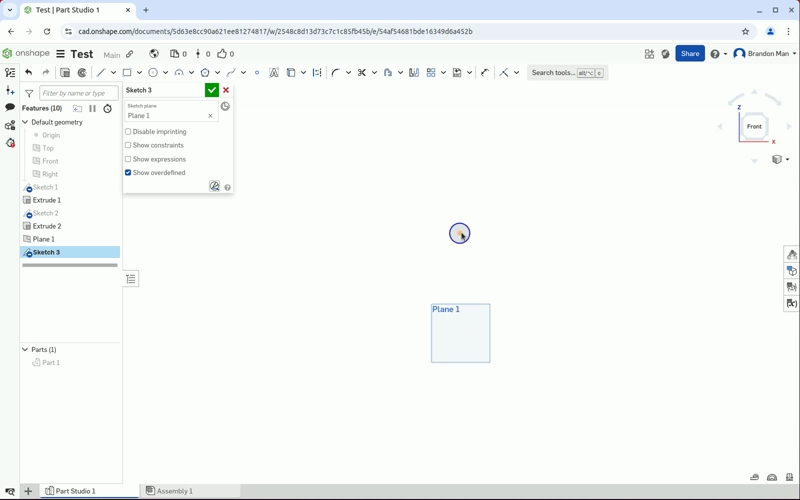
scroll(6)
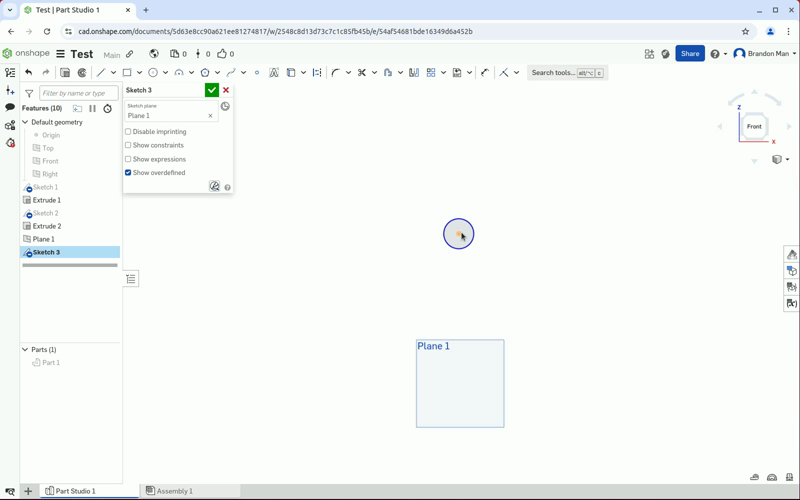
scroll(6)
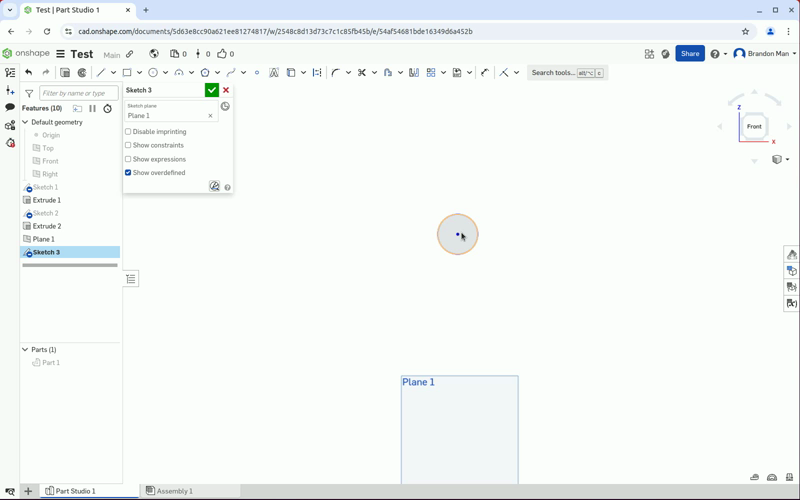
scroll(6)
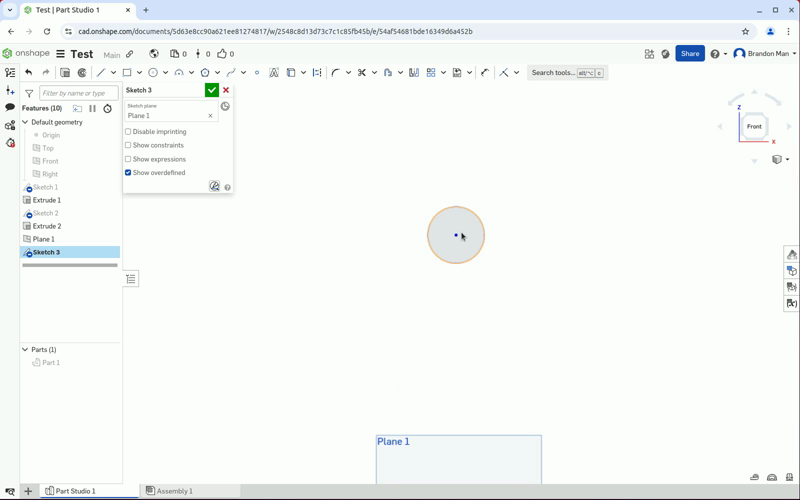
scroll(6)
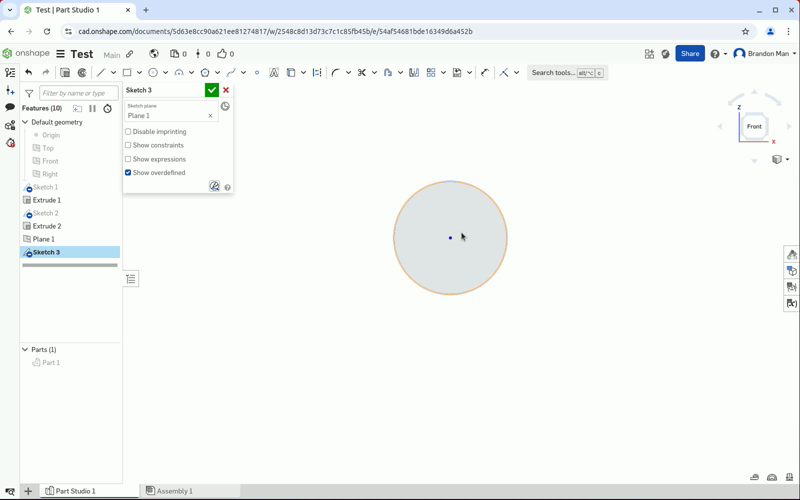
click(461, 232)
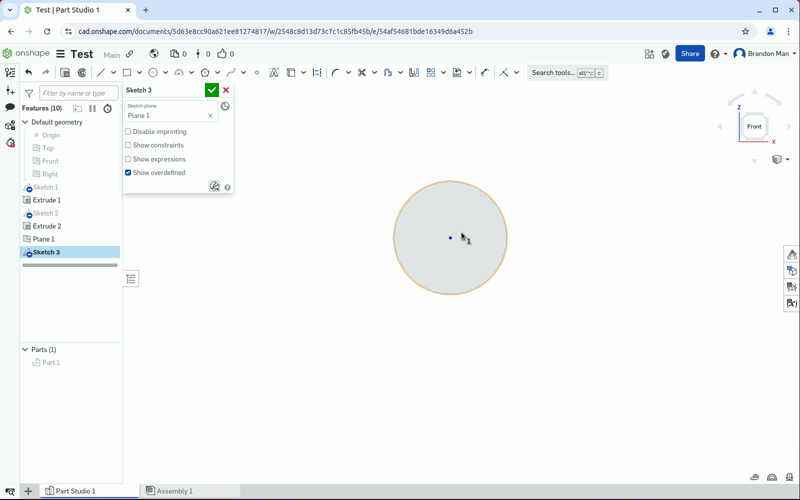
scroll(-6)
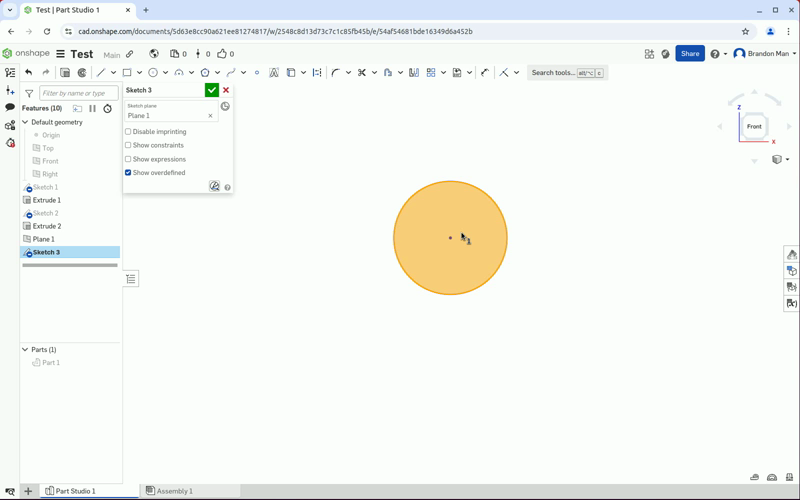
scroll(-6)
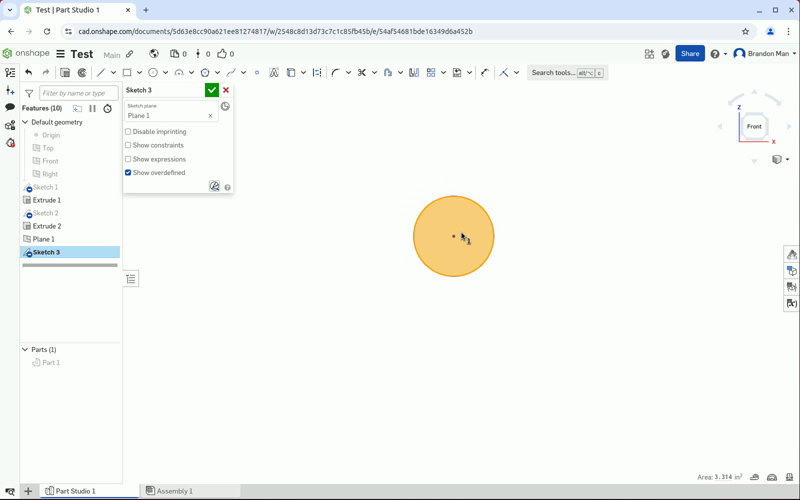
scroll(-6)
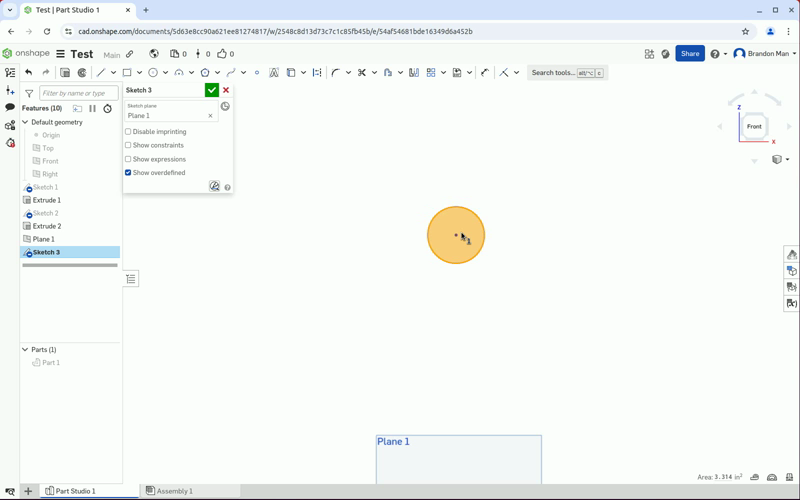
scroll(-6)
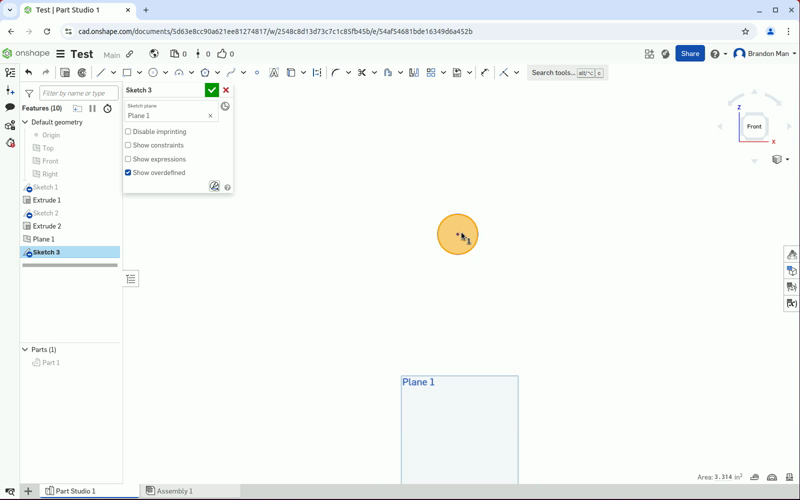
scroll(-6)
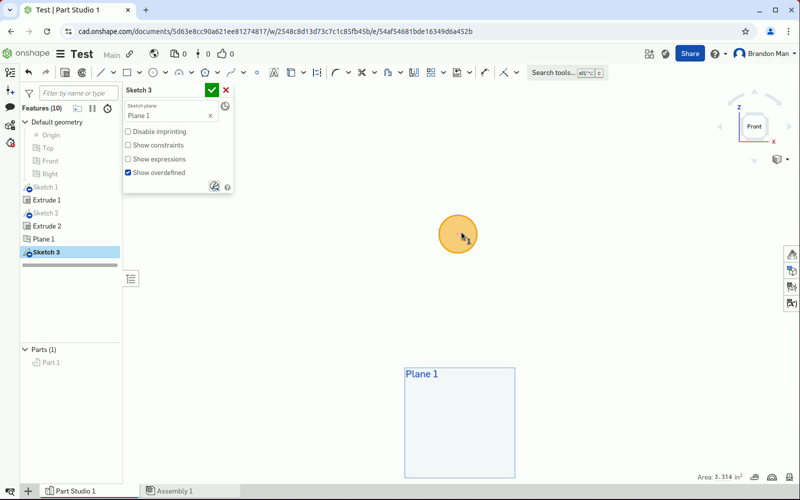
scroll(-6)
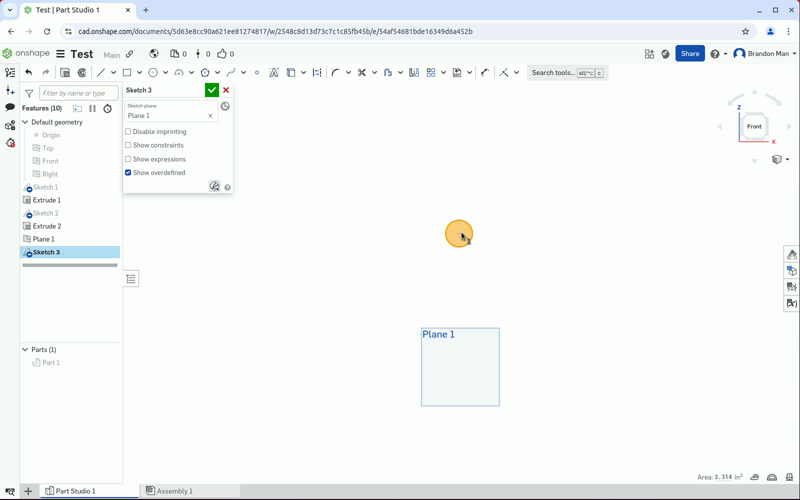
scroll(-6)
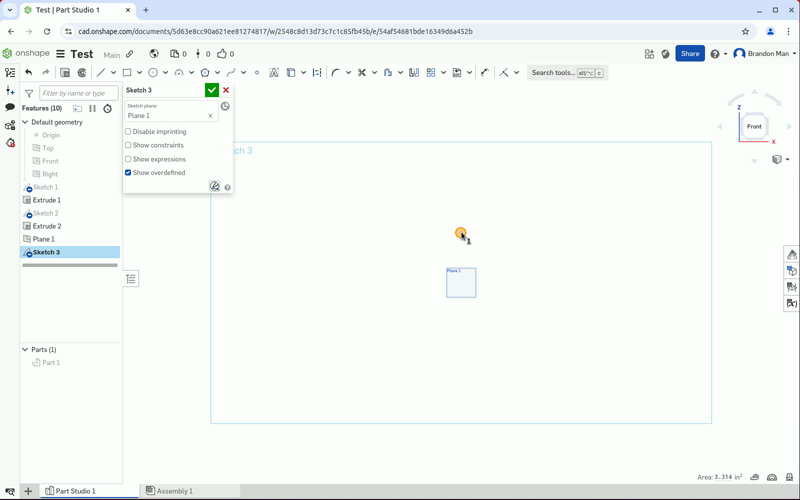
mouse_move(73, 352)
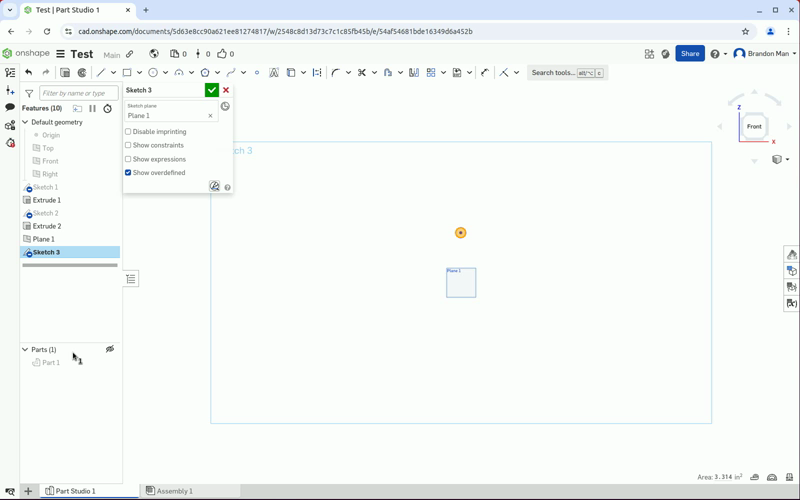
key(shift+y)
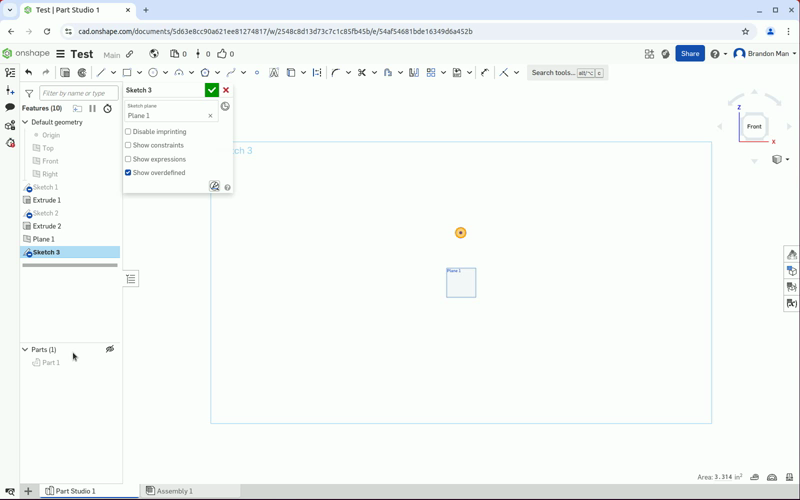
key(shift+e)
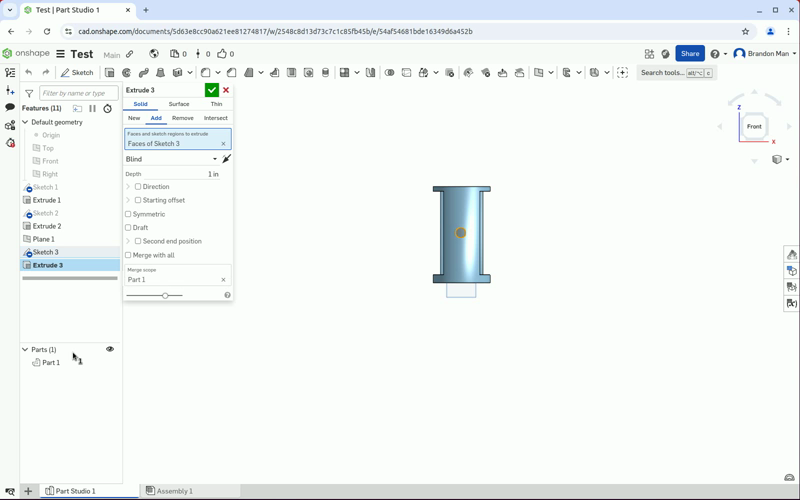
mouse_move(143, 106)
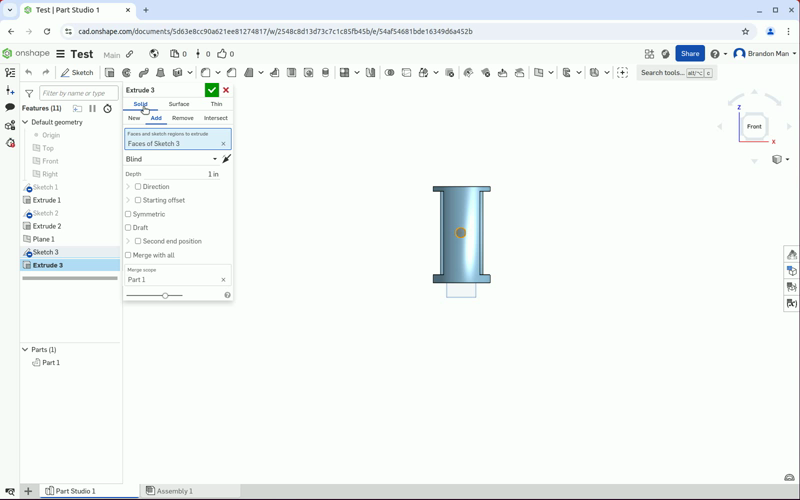
click(143, 106)
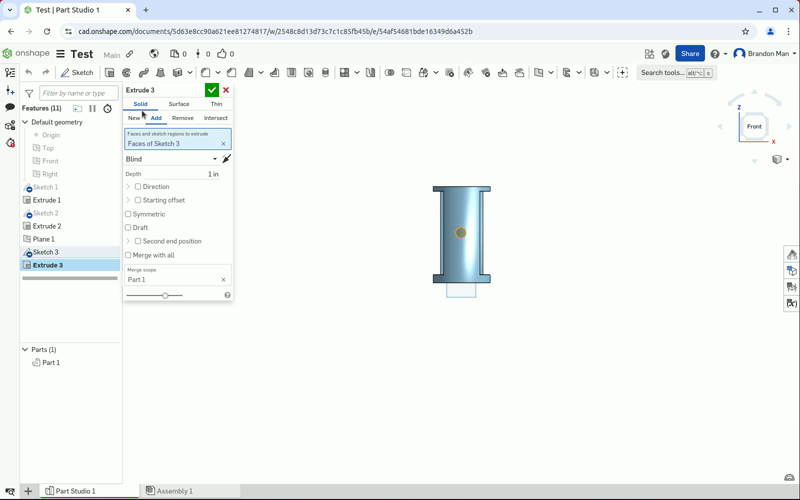
mouse_move(137, 120)
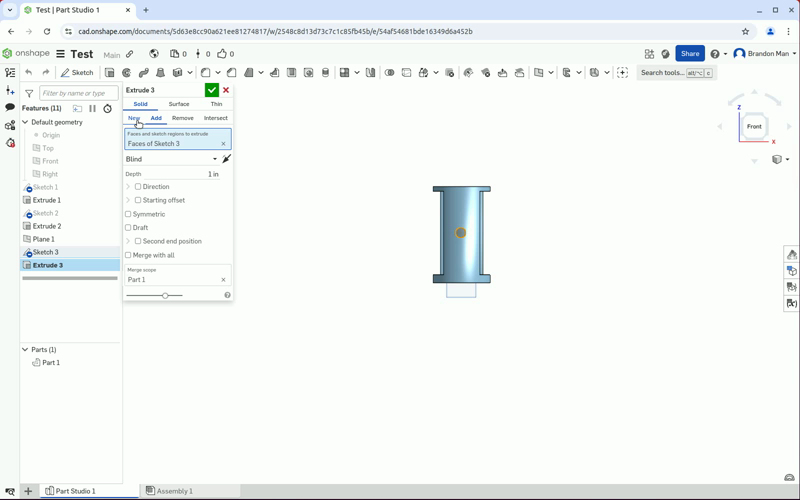
click(137, 120)
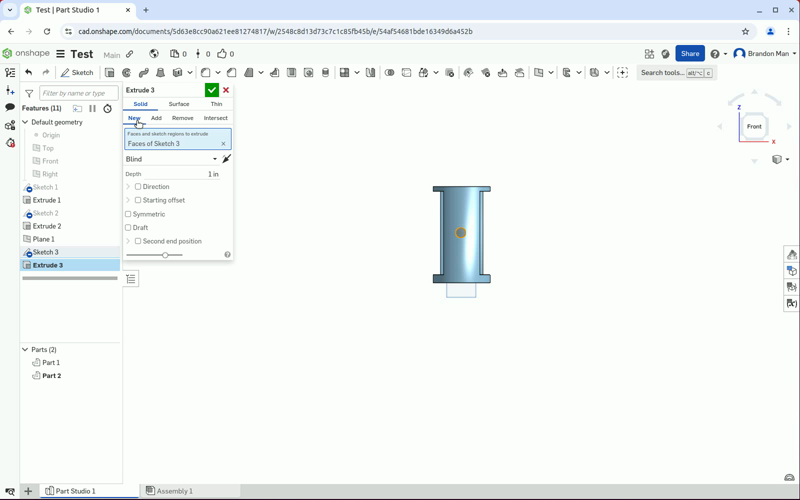
key(tab, 4)
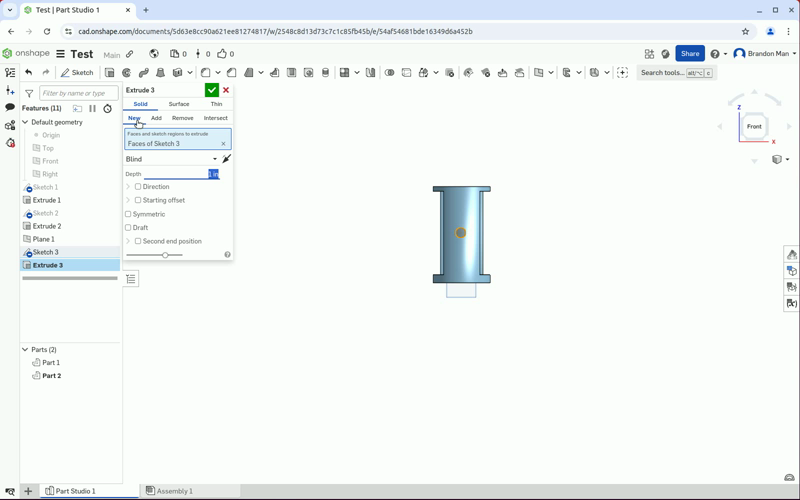
text(1.685)
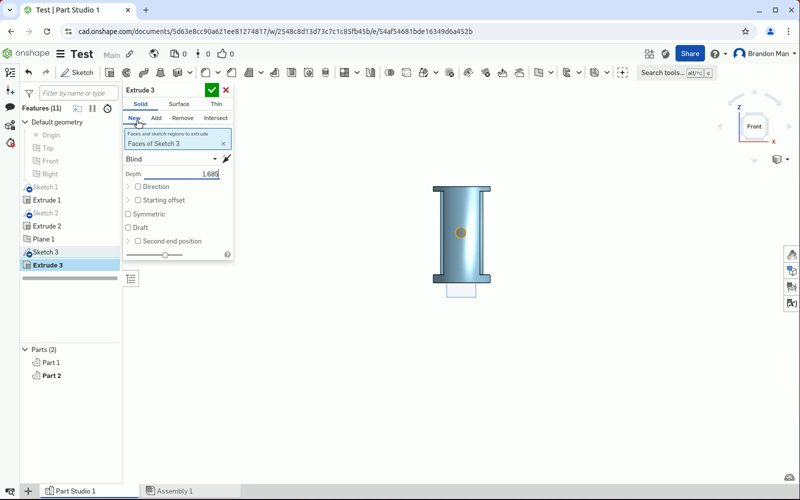
key(enter)
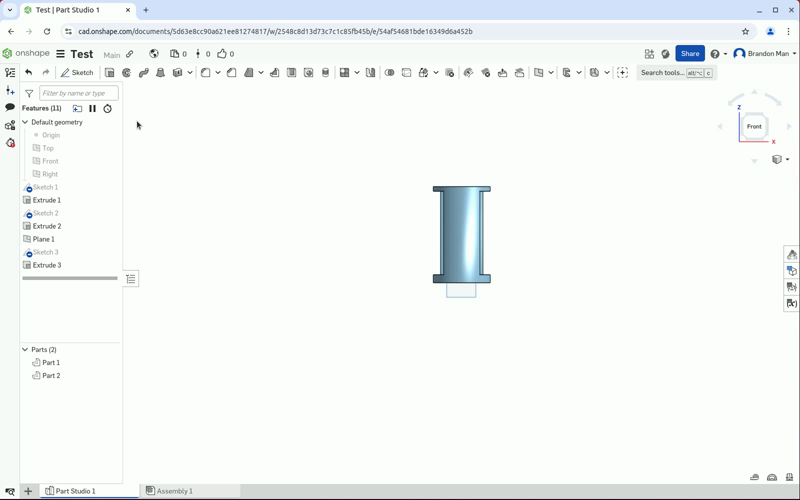
key(shift+h)
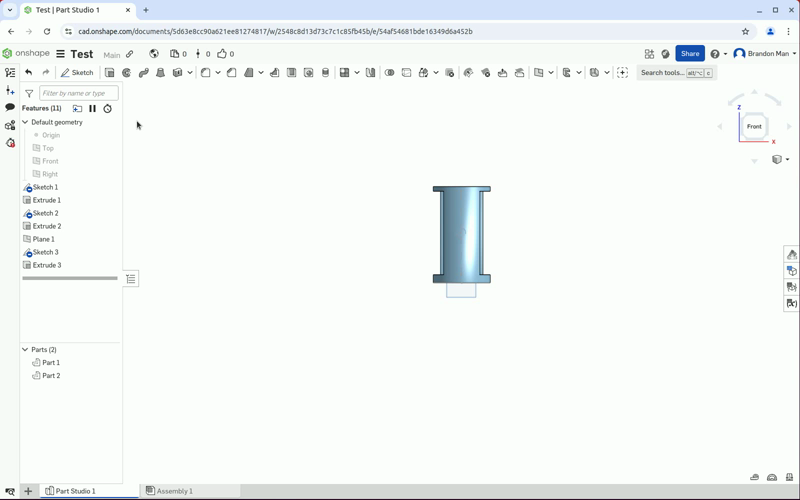
key(shift+h)
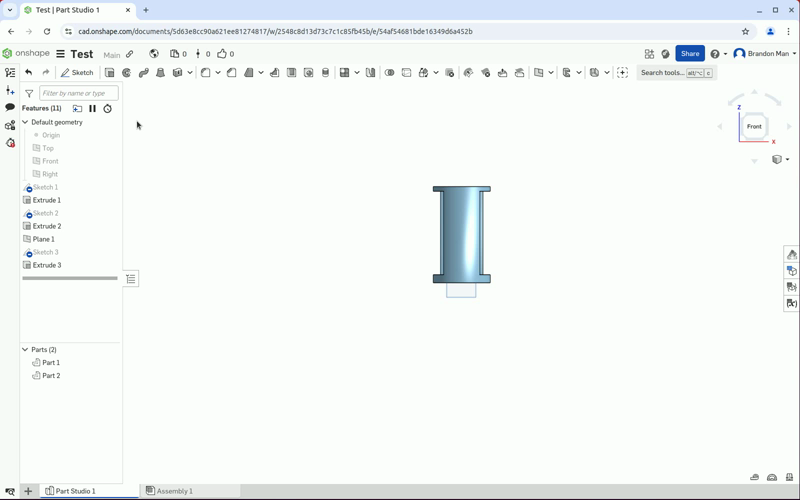
mouse_move(73, 189)
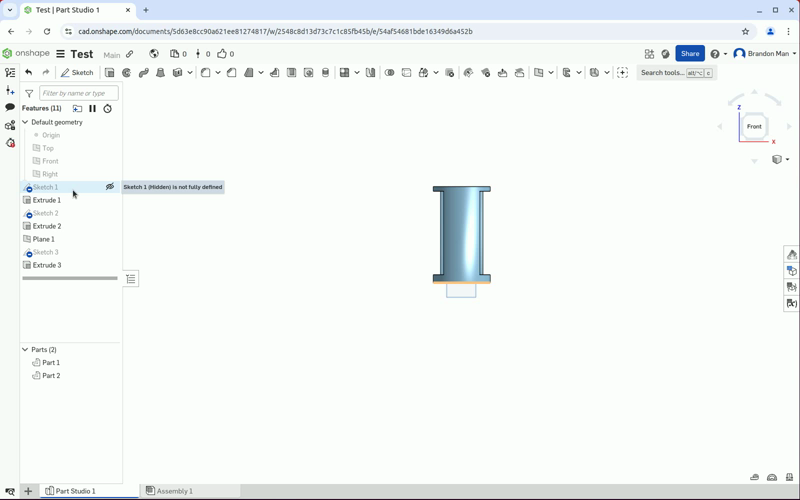
click(73, 189)
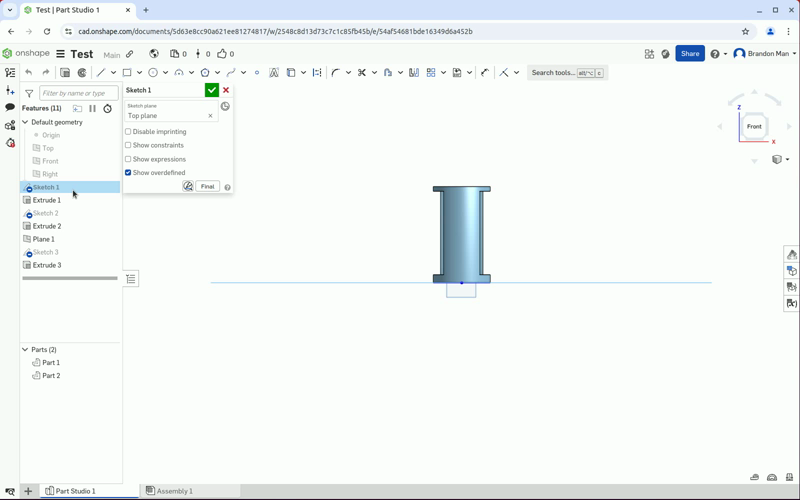
mouse_move(229, 92)
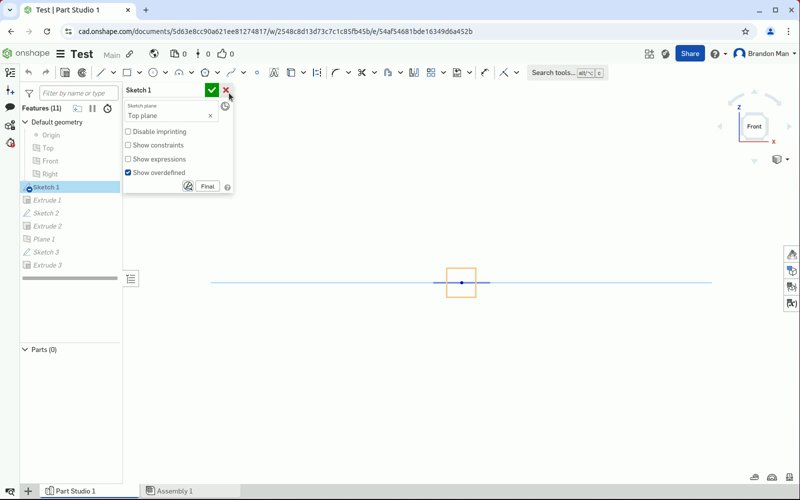
click(229, 92)
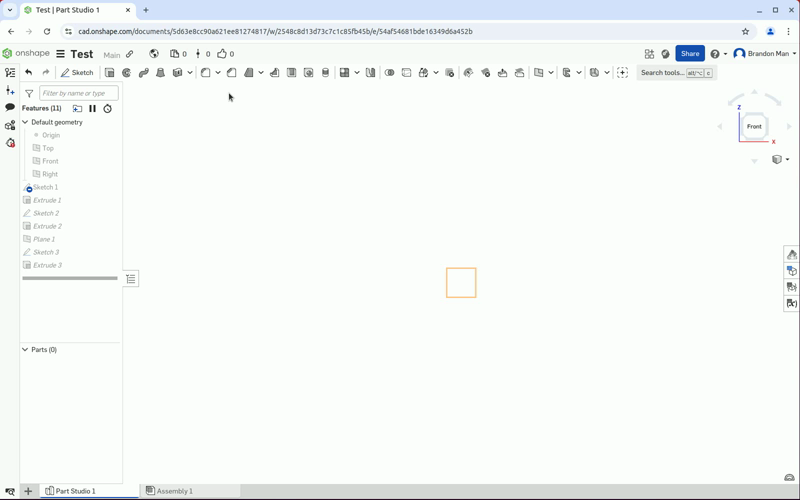
mouse_move(73, 352)
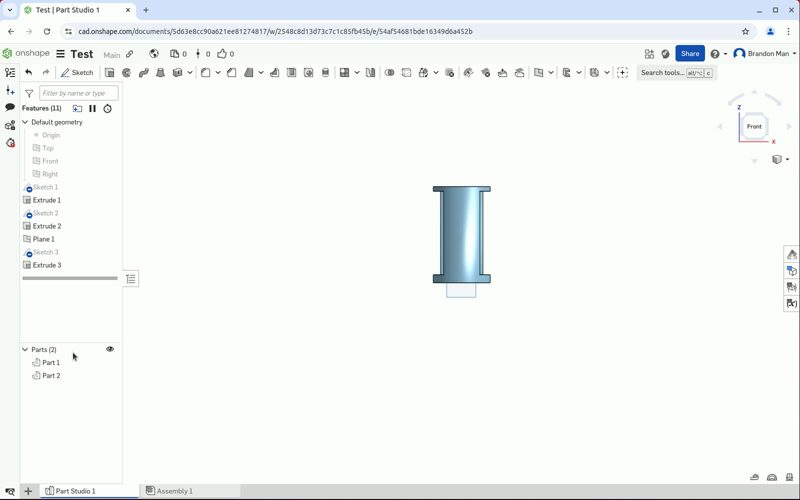
key(y)
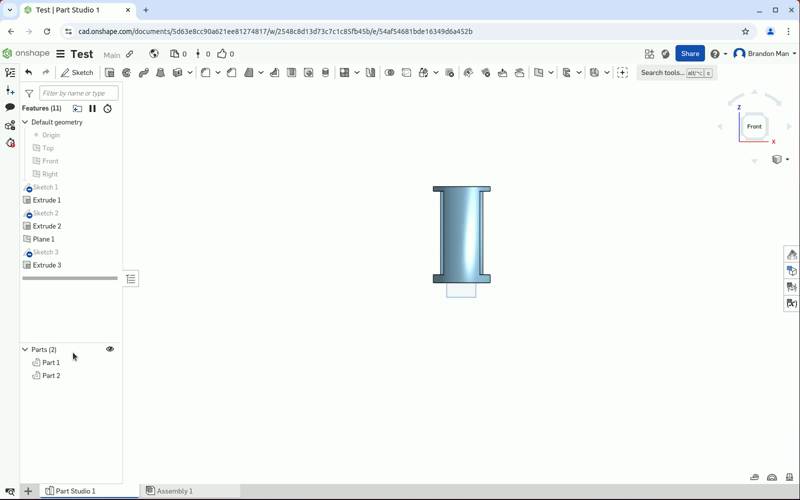
key(shift+p)
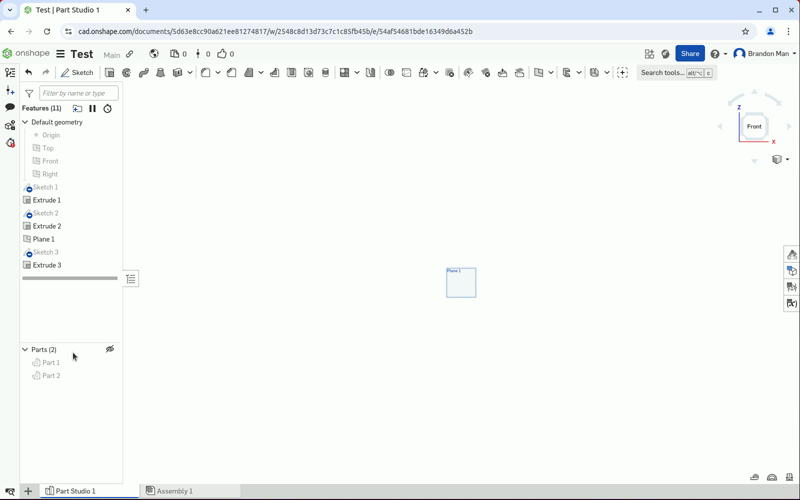
key(space)
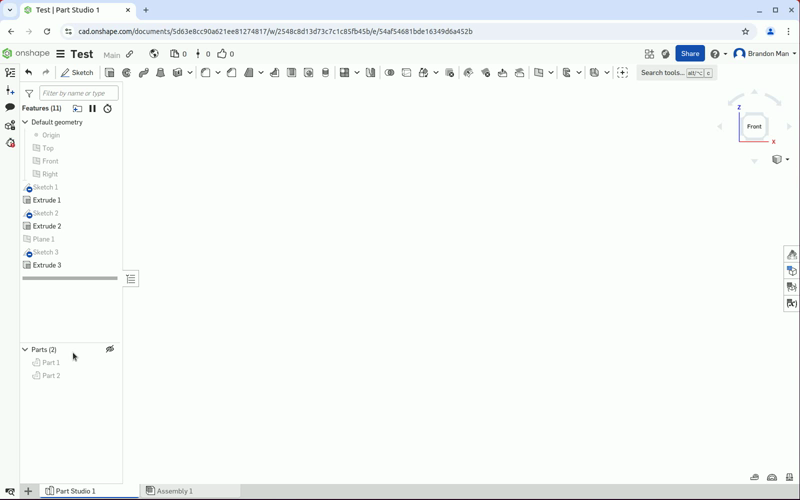
key_down(shift)
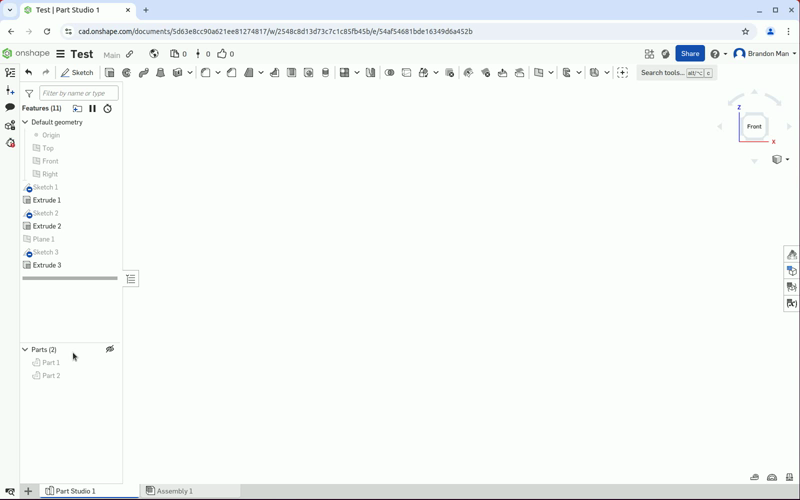
key(down)
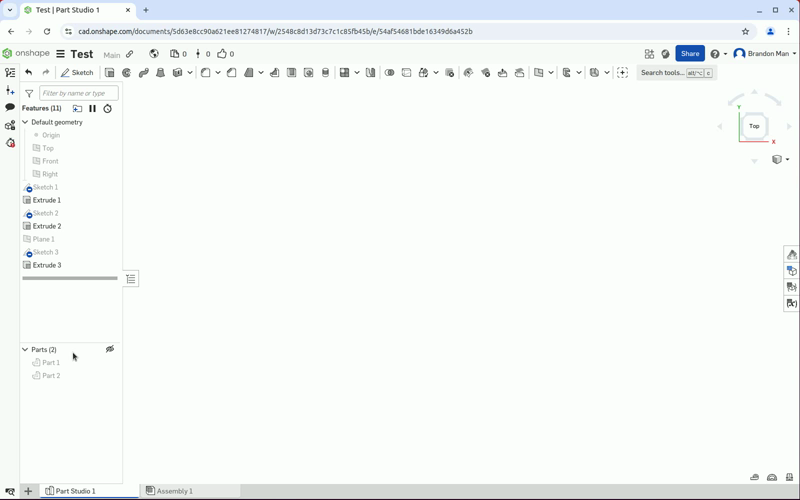
key_up(shift)
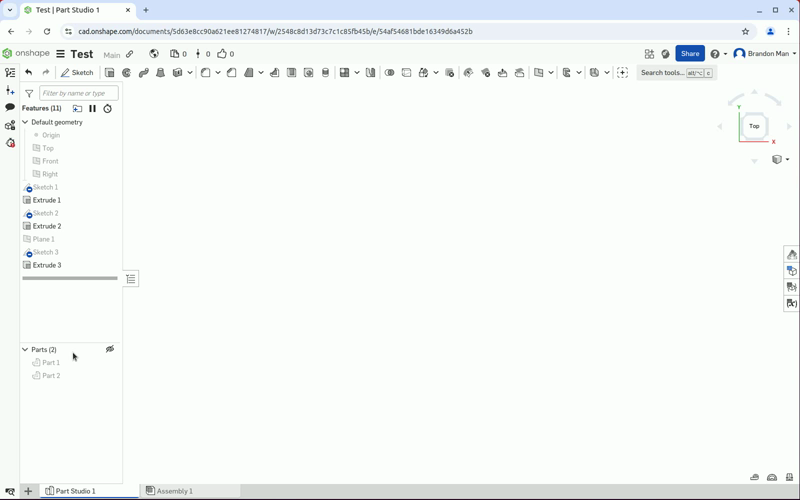
mouse_move(73, 352)
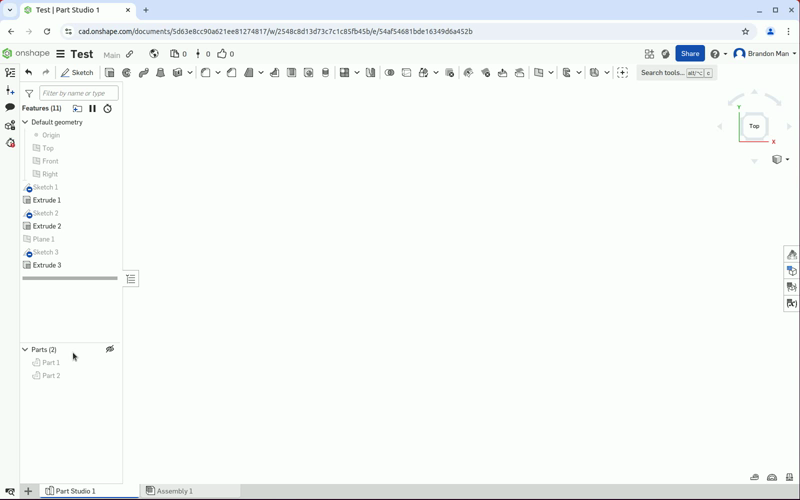
key(shift+y)
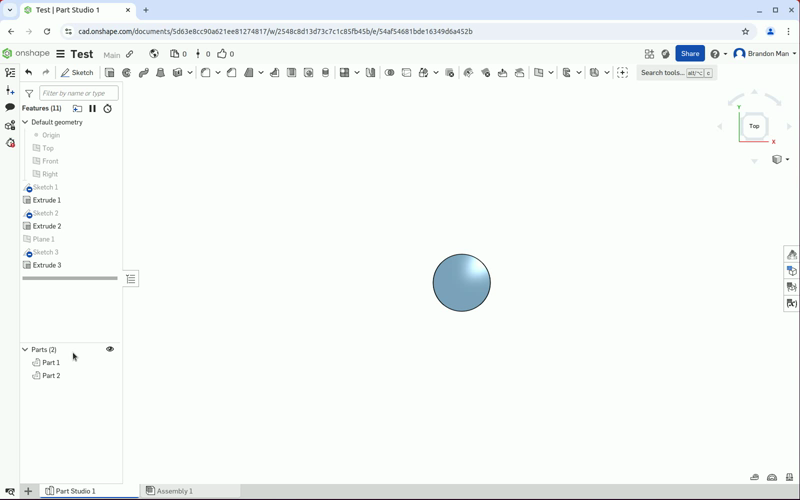
mouse_move(541, 75)
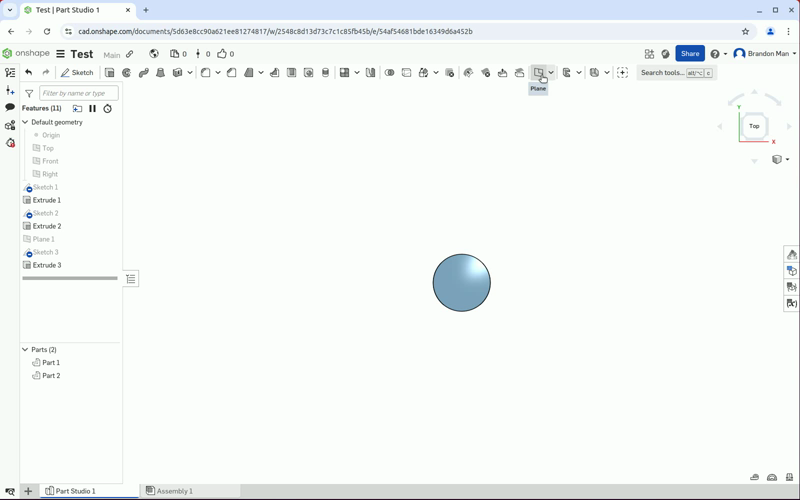
click(541, 75)
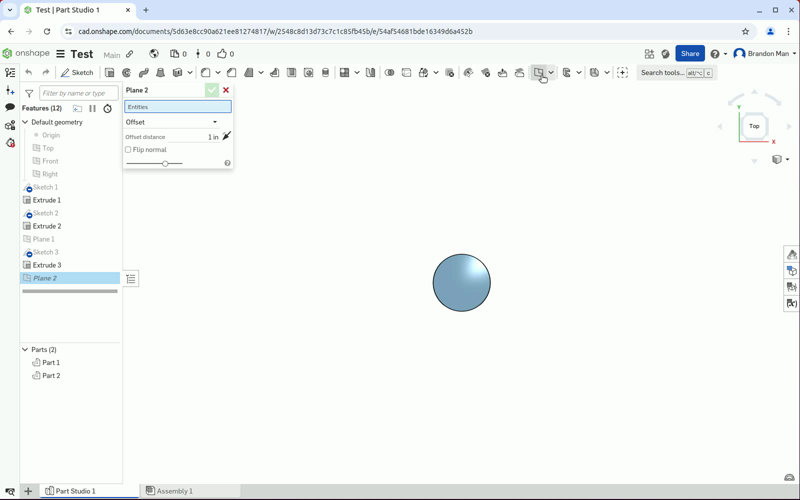
mouse_move(73, 150)
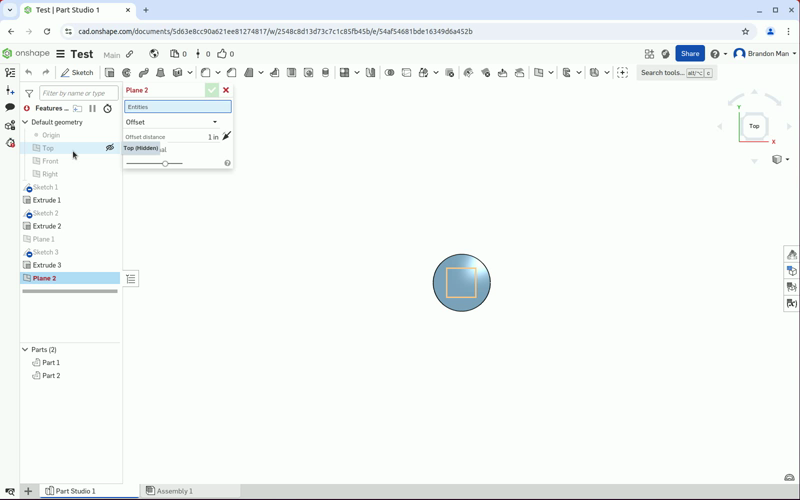
click(73, 150)
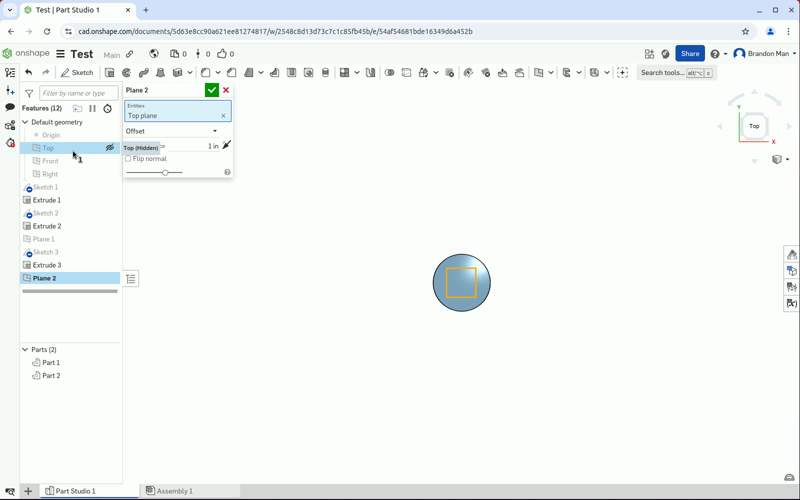
key(tab, 2)
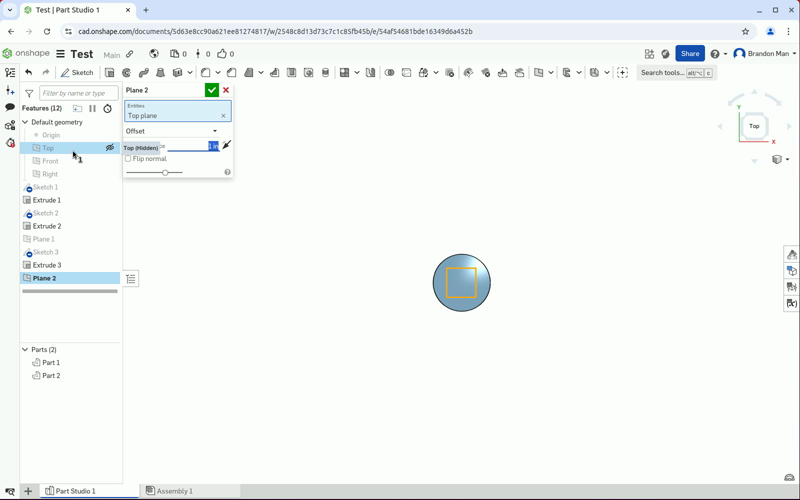
text(19.75)
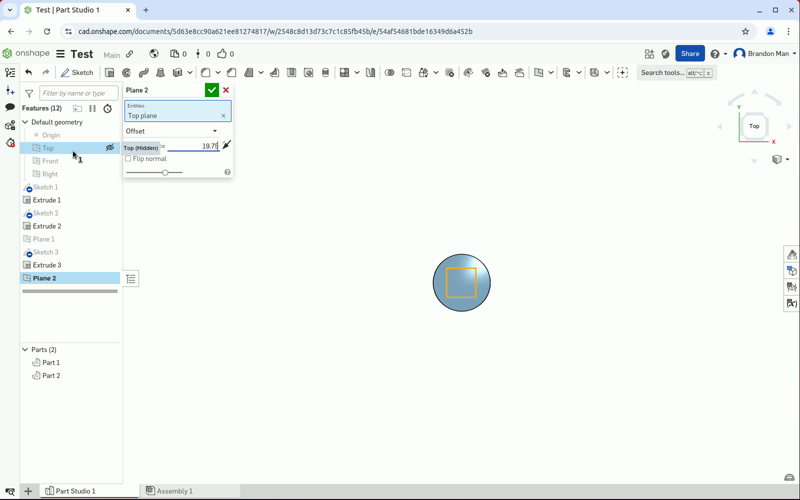
key(enter, 2)
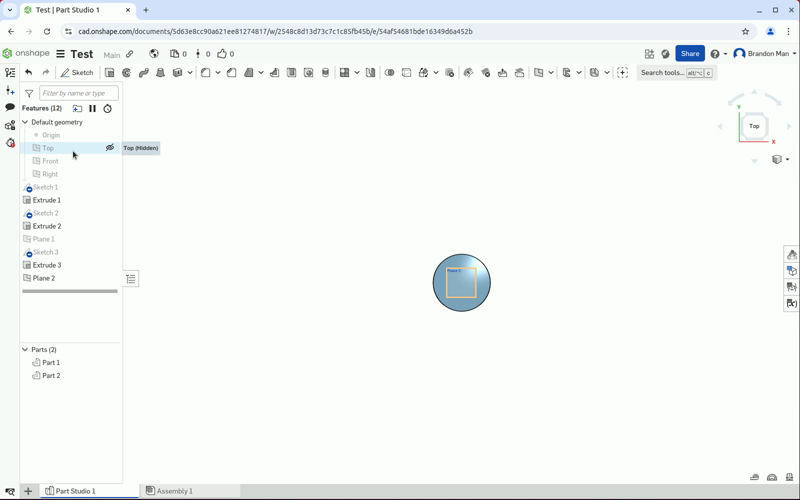
key(shift+s)
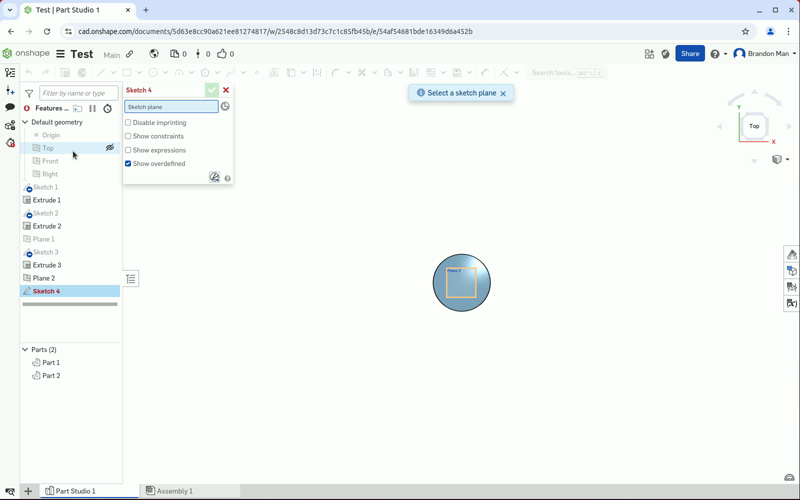
mouse_move(73, 280)
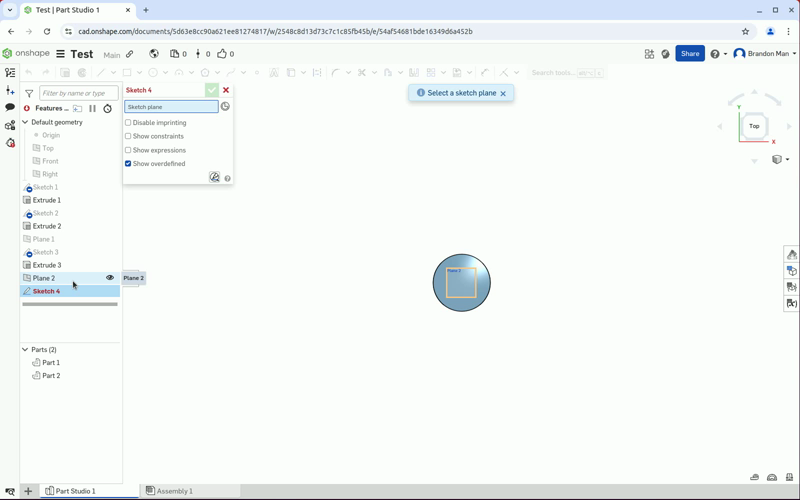
click(73, 280)
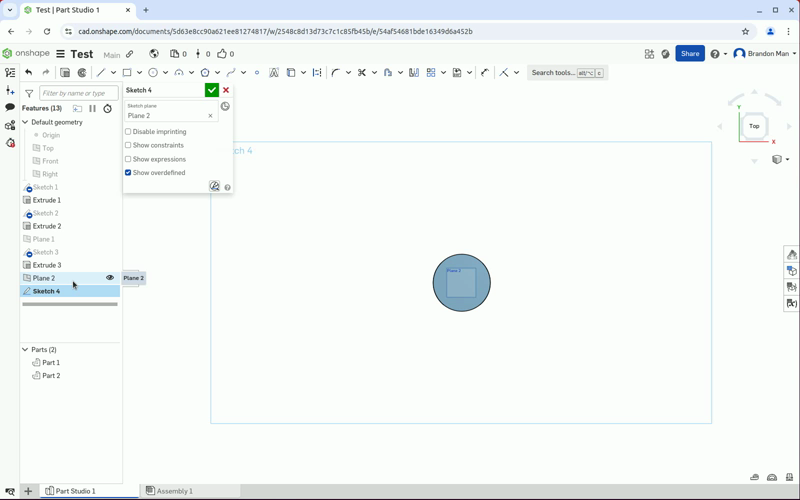
mouse_move(73, 352)
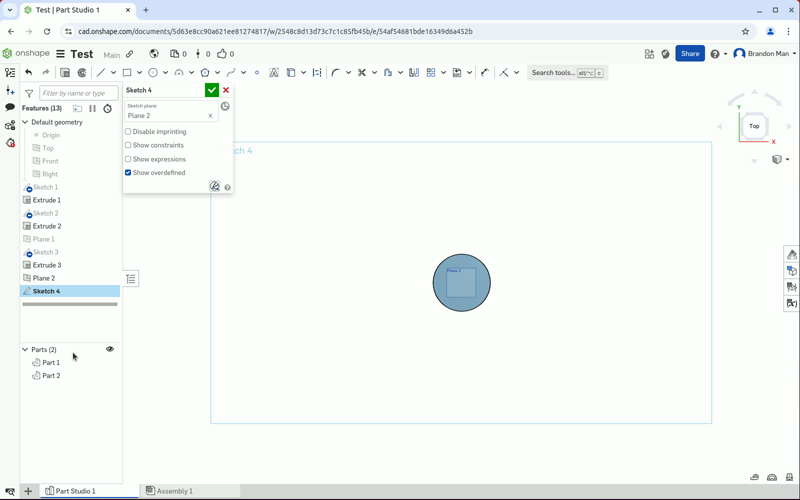
key(y)
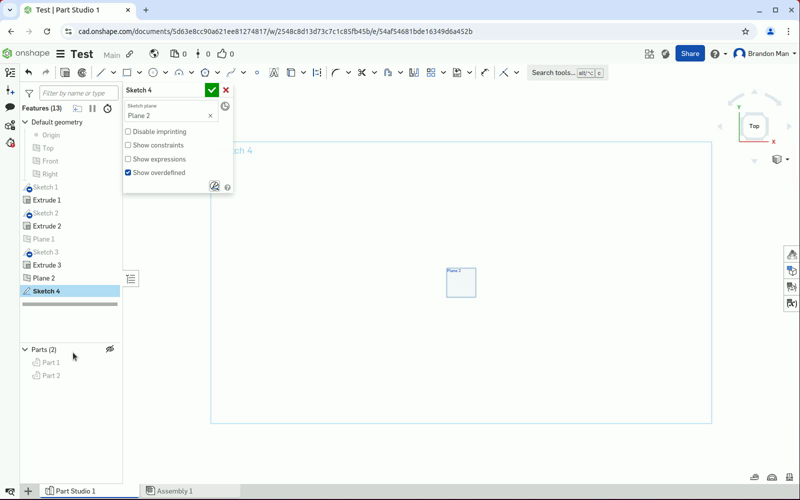
key(c)
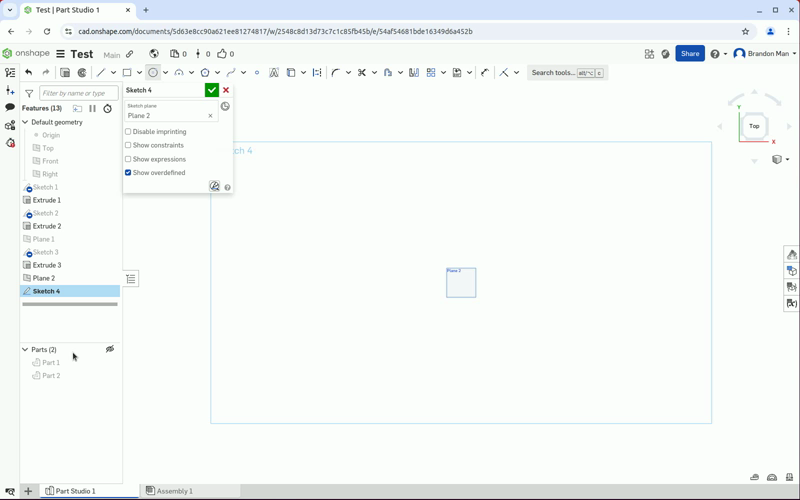
key_down(shift)
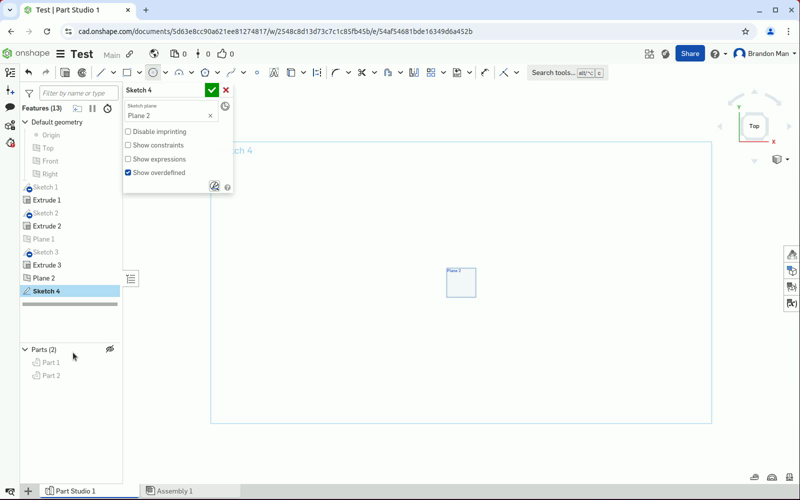
mouse_move(460, 282)
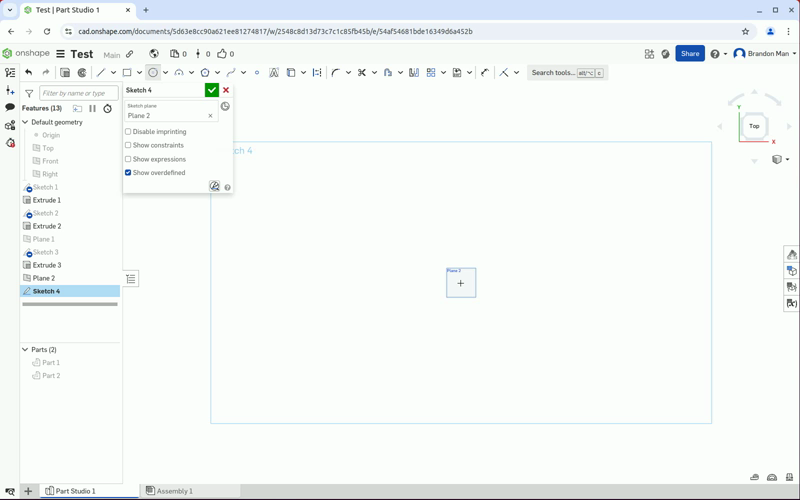
click(460, 282)
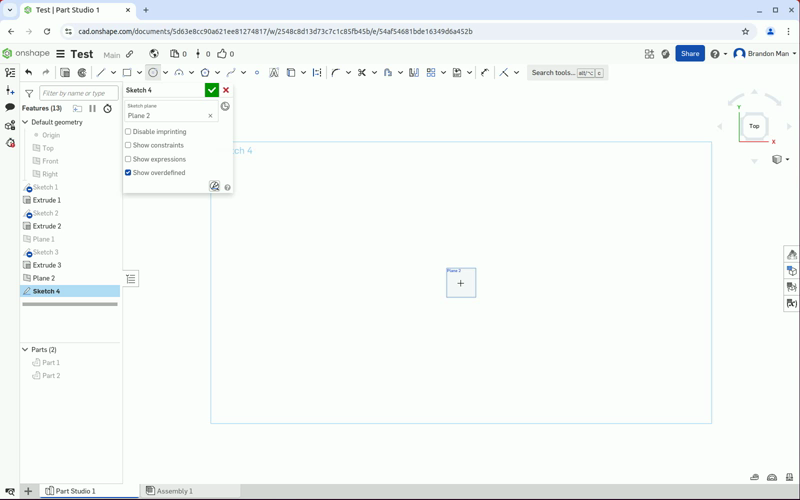
key_up(shift)
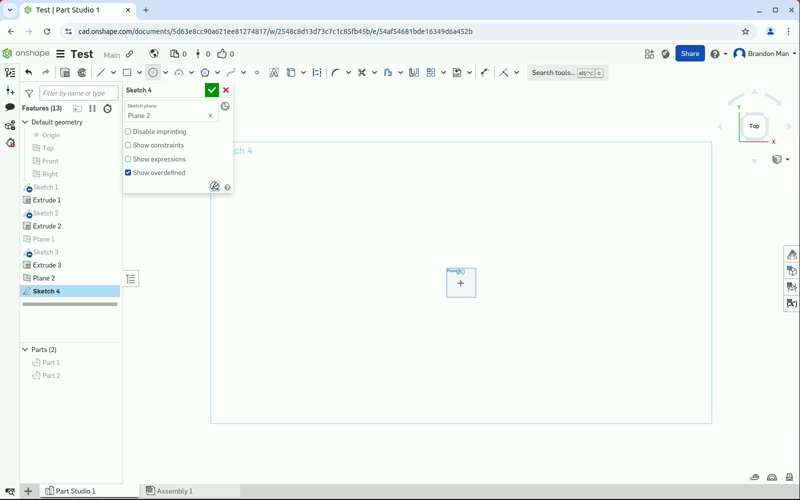
mouse_move(479, 282)
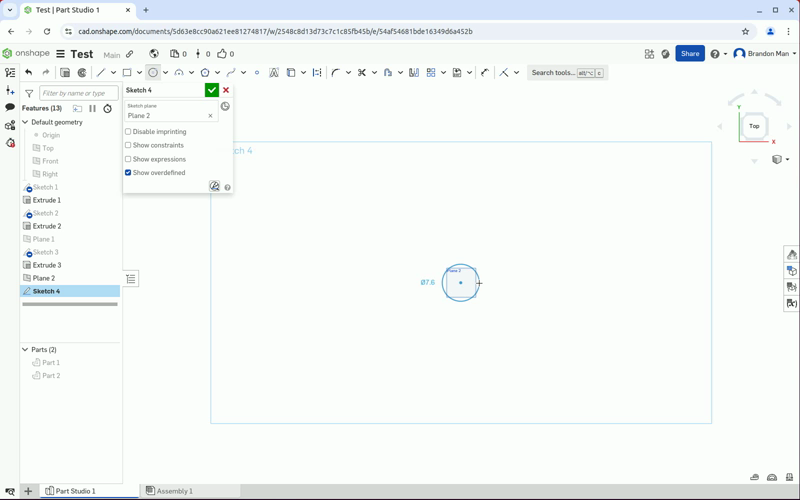
click(479, 282)
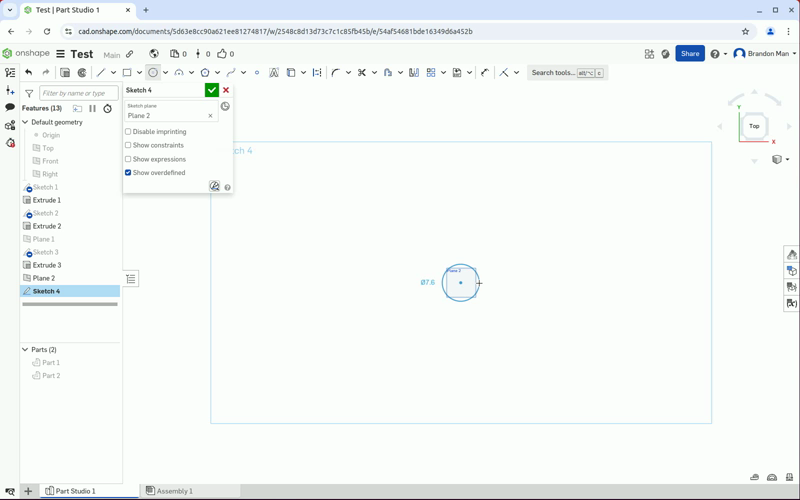
key(esc)
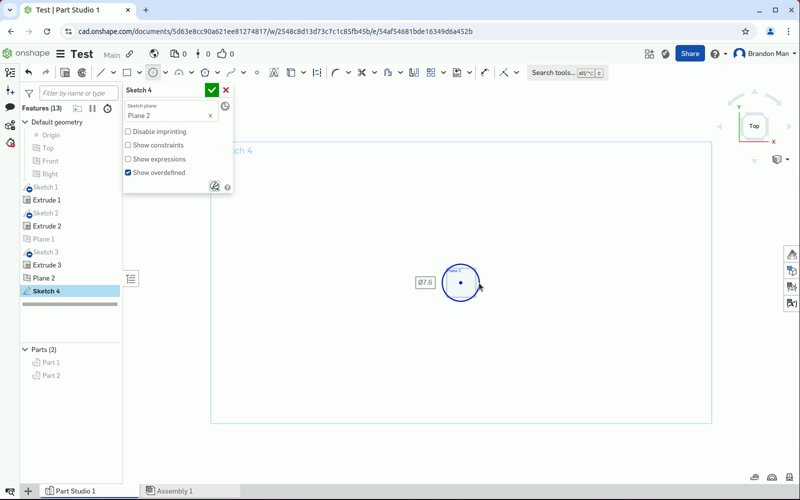
mouse_move(461, 272)
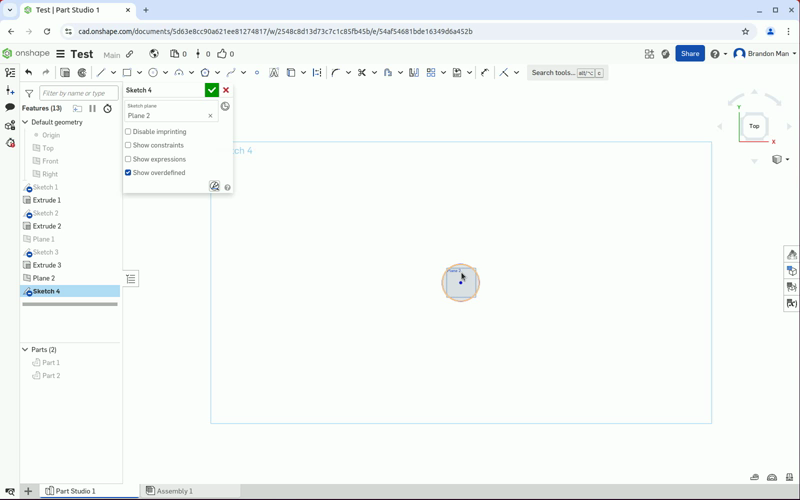
scroll(6)
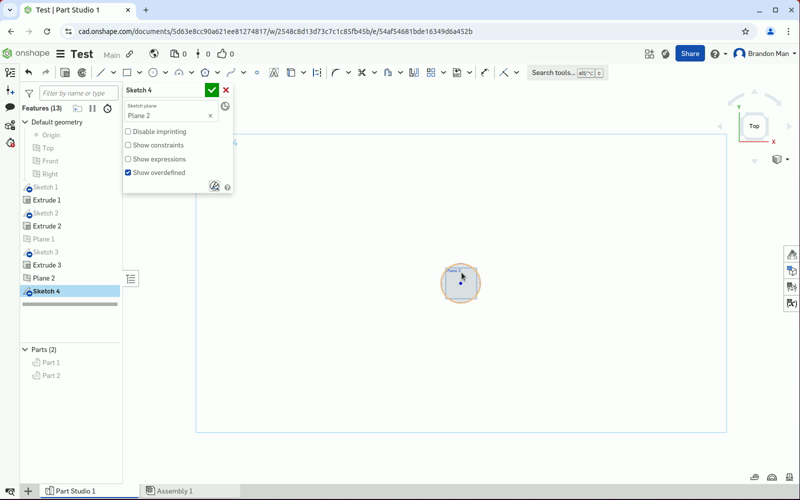
scroll(6)
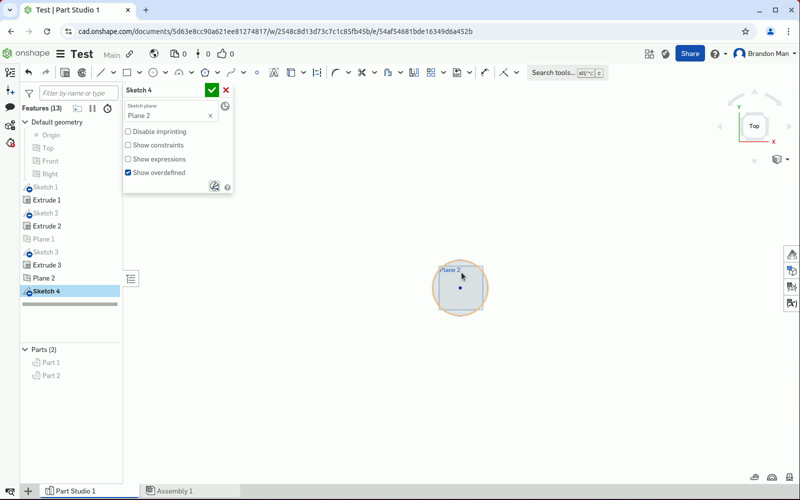
scroll(6)
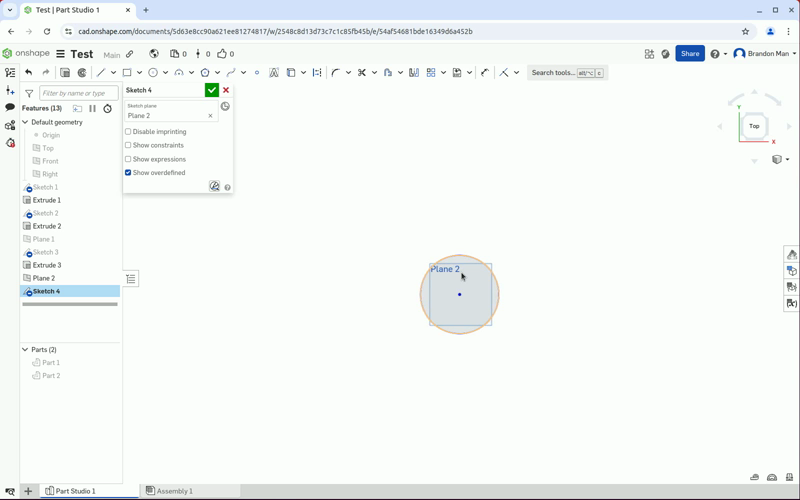
scroll(6)
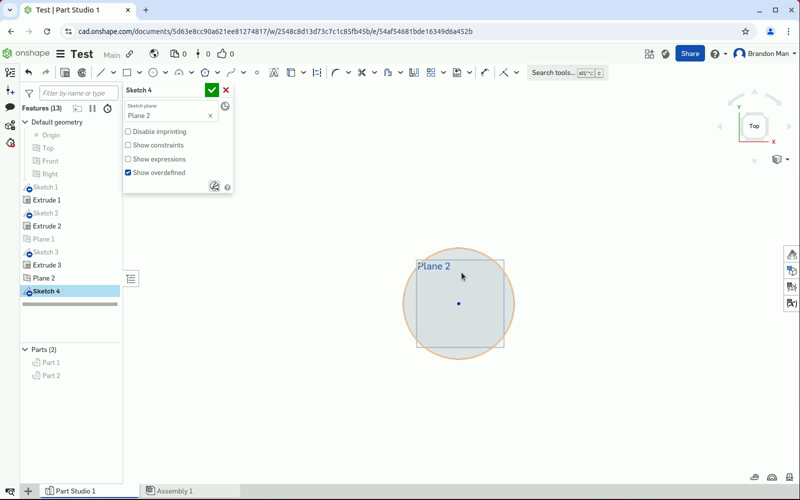
scroll(6)
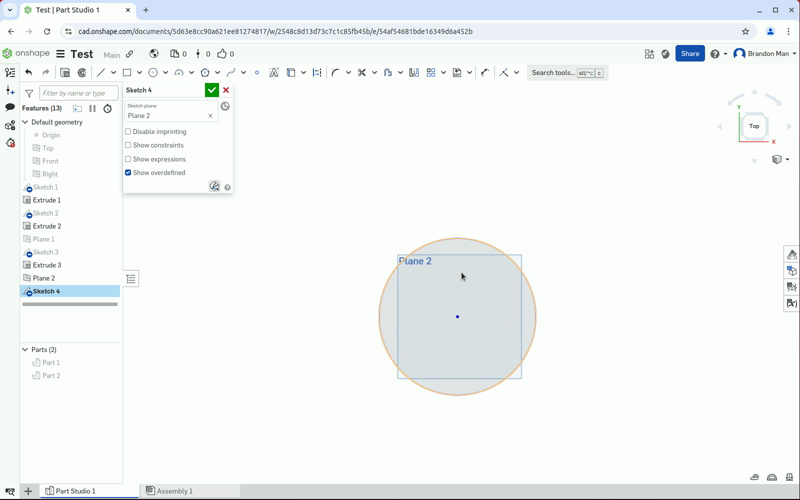
scroll(6)
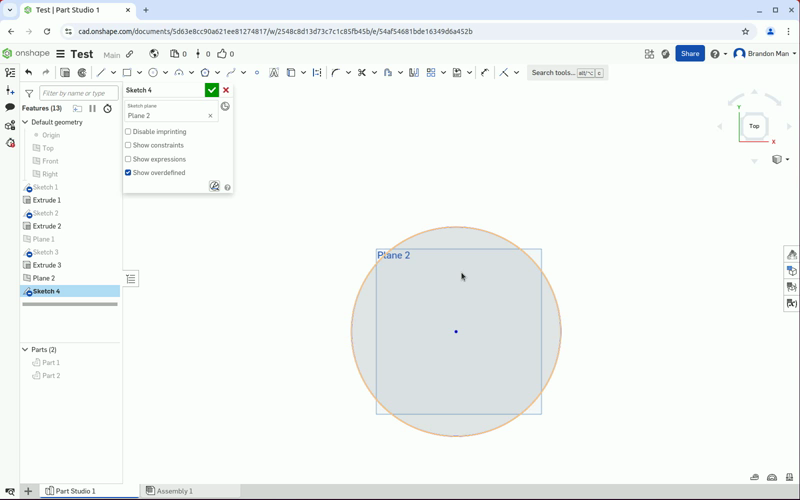
scroll(6)
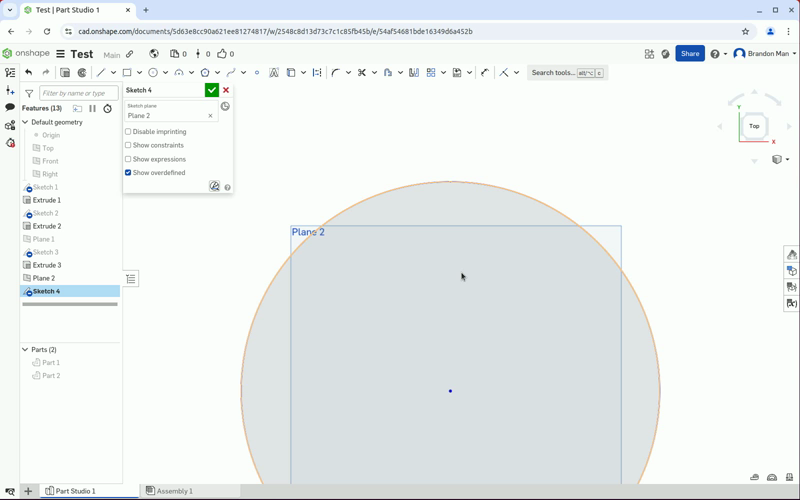
click(461, 272)
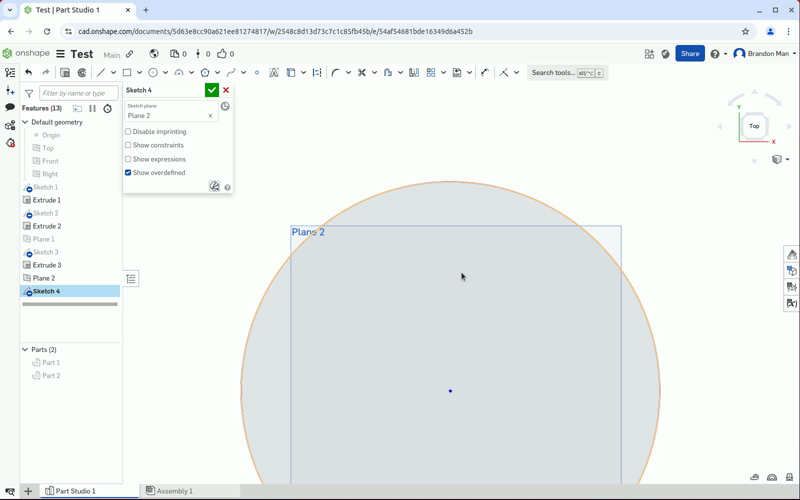
scroll(-6)
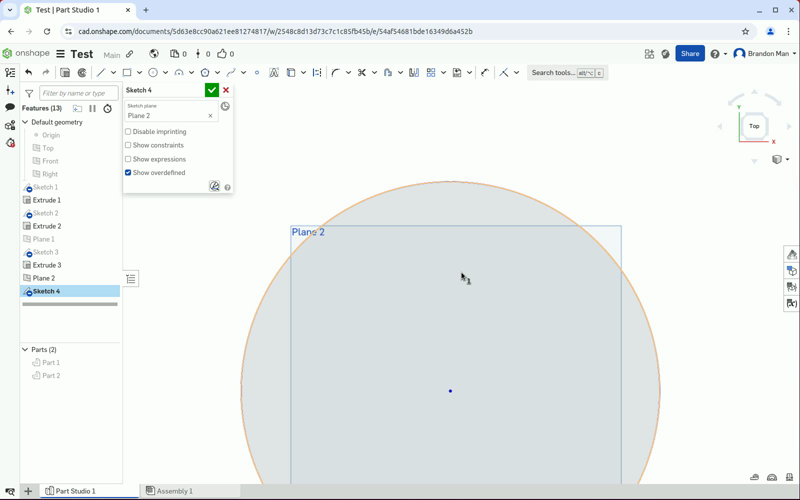
scroll(-6)
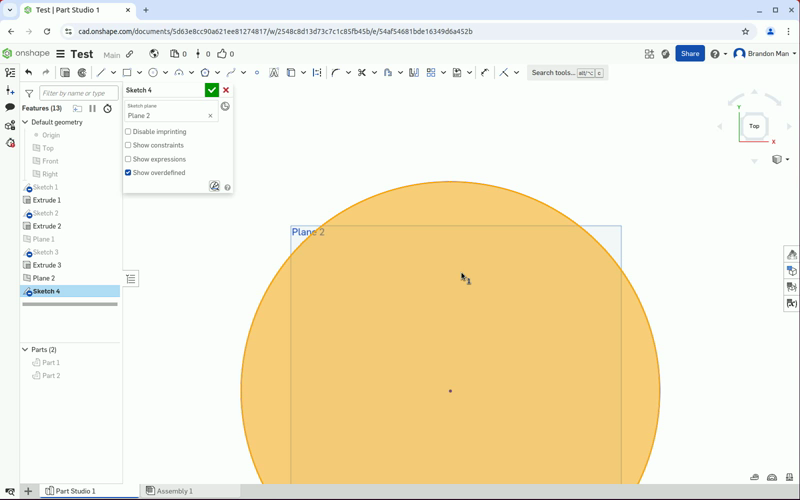
scroll(-6)
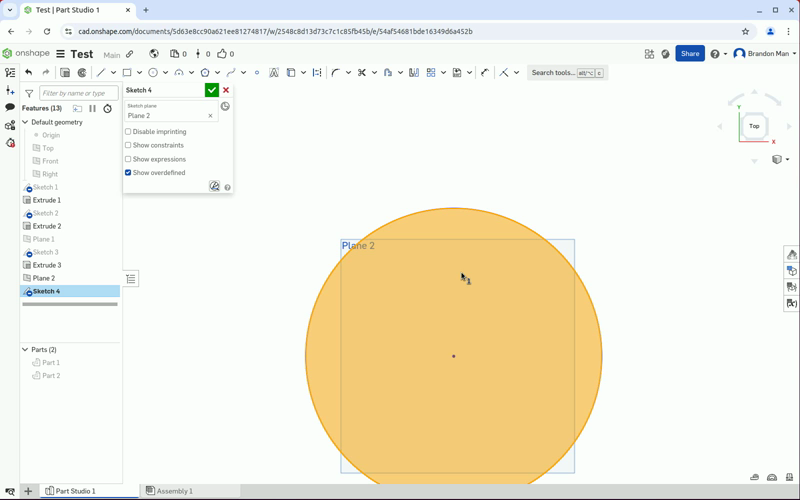
scroll(-6)
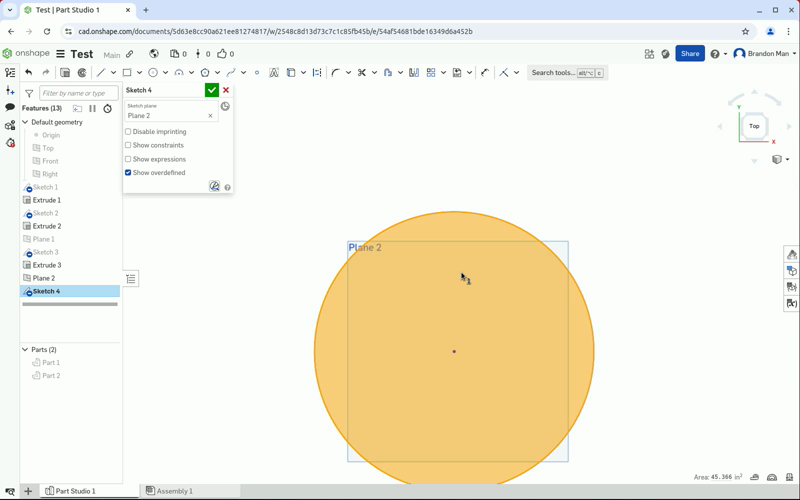
scroll(-6)
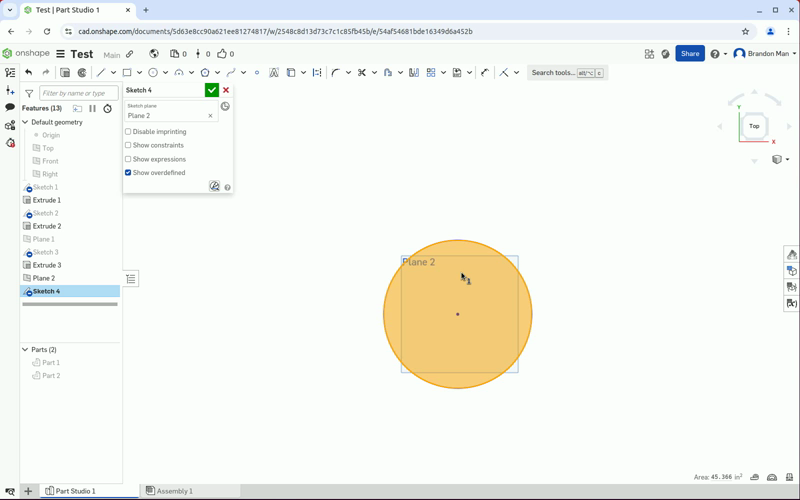
scroll(-6)
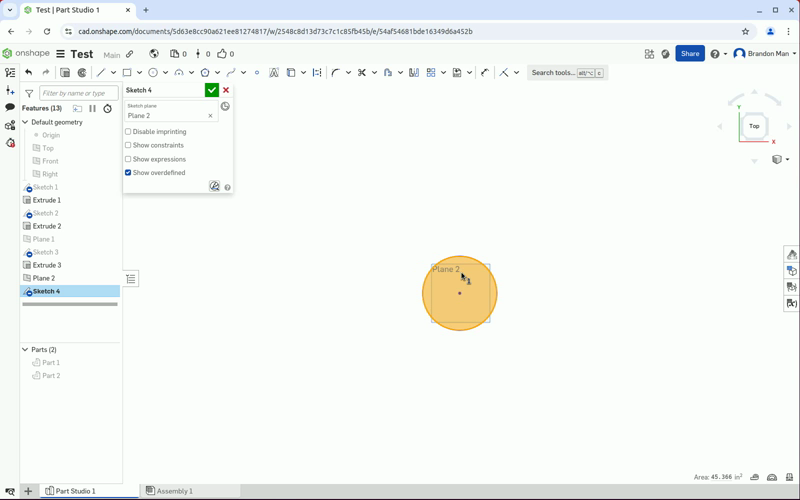
scroll(-6)
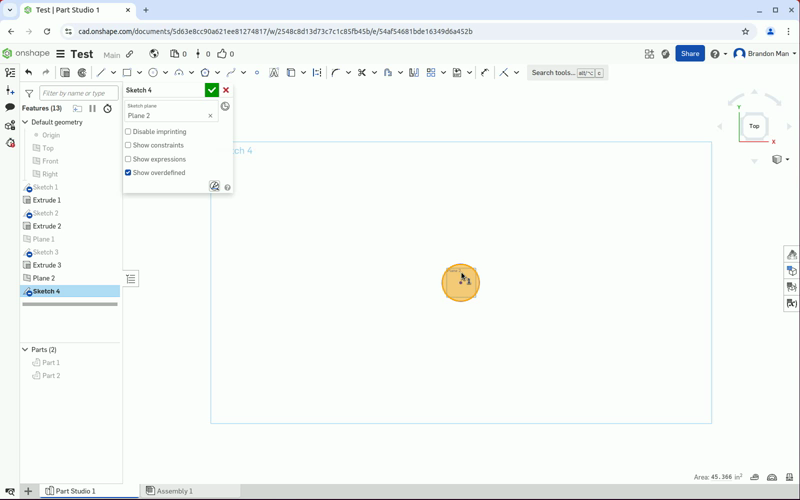
mouse_move(73, 352)
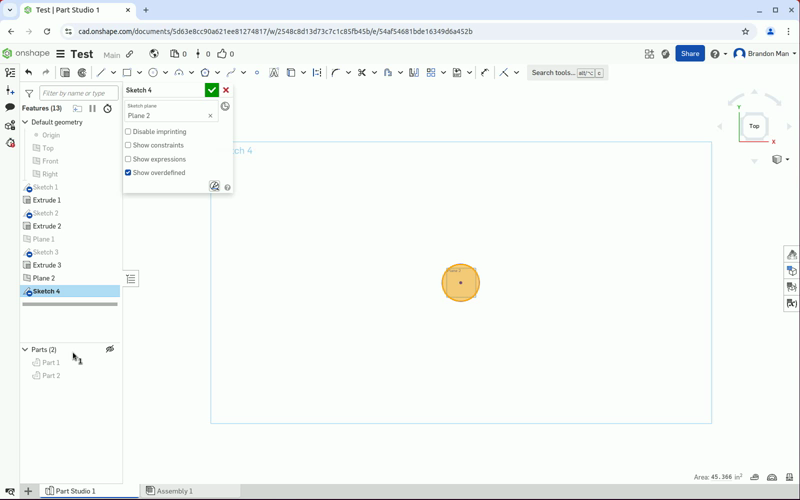
key(shift+y)
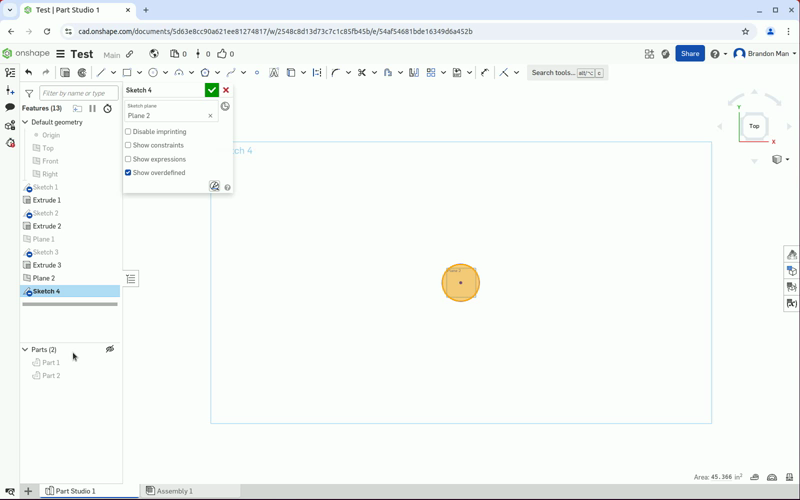
key(shift+e)
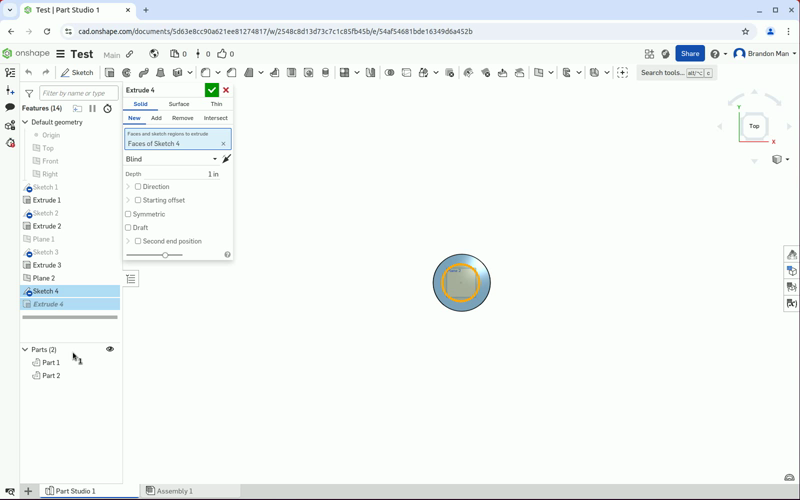
mouse_move(143, 106)
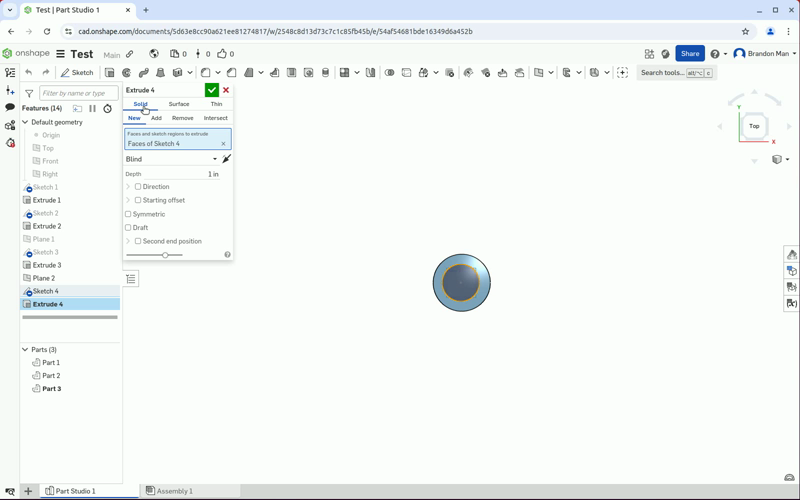
click(143, 106)
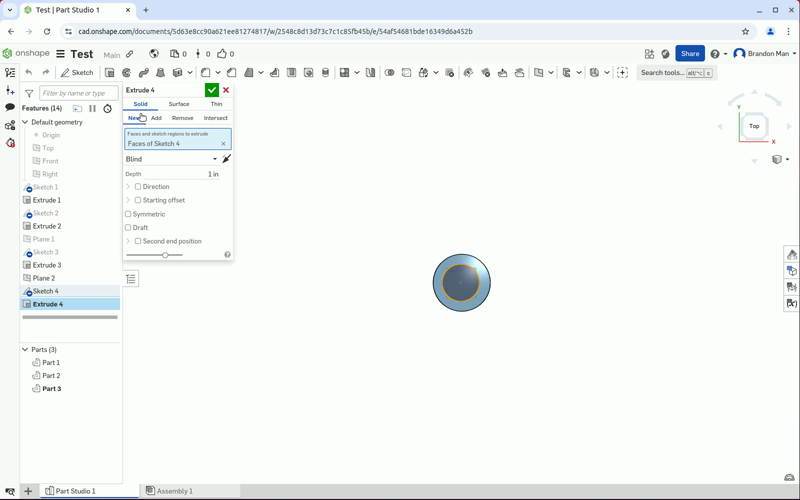
mouse_move(137, 120)
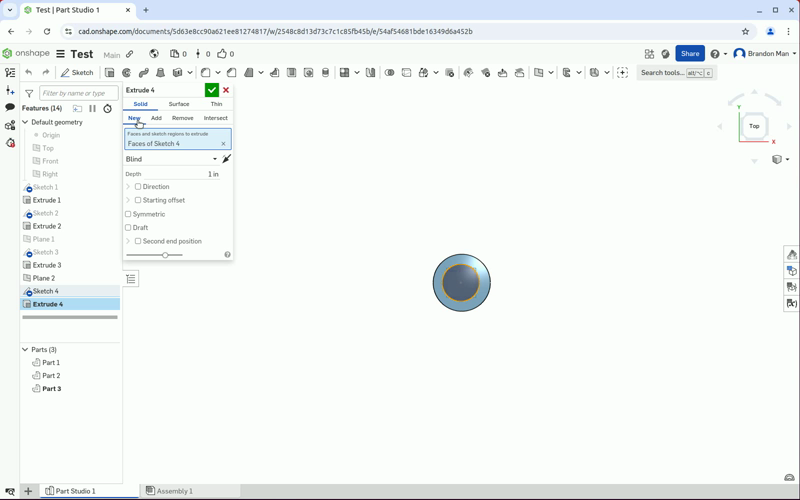
click(137, 120)
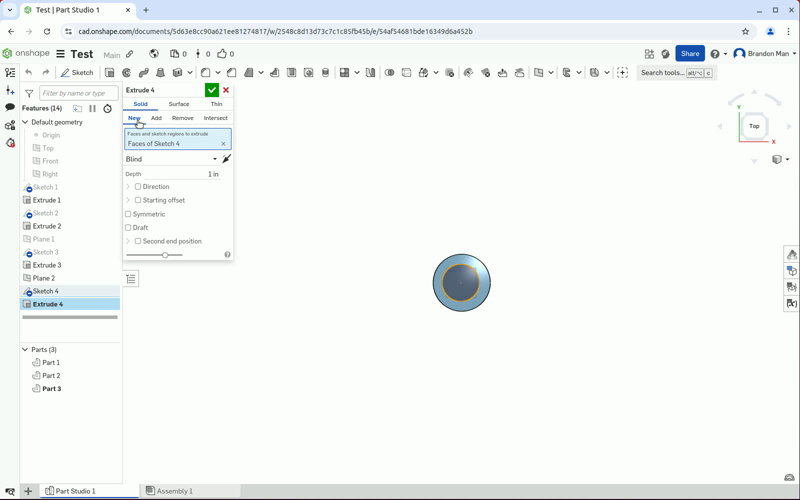
key(tab, 4)
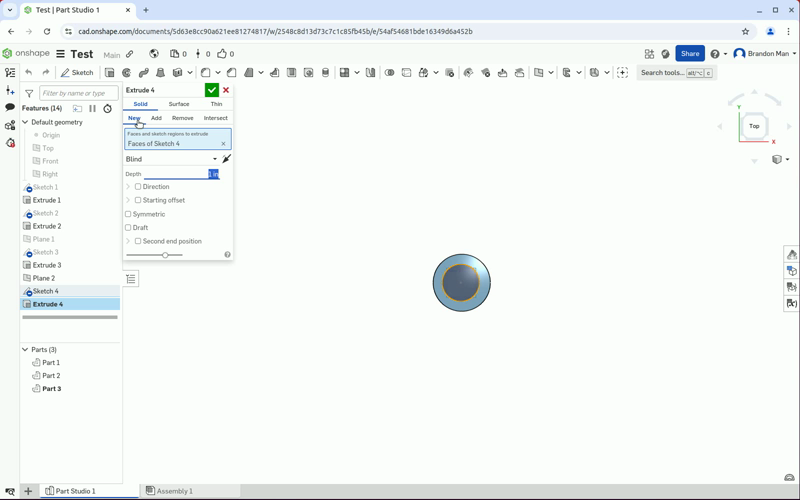
text(3.37)
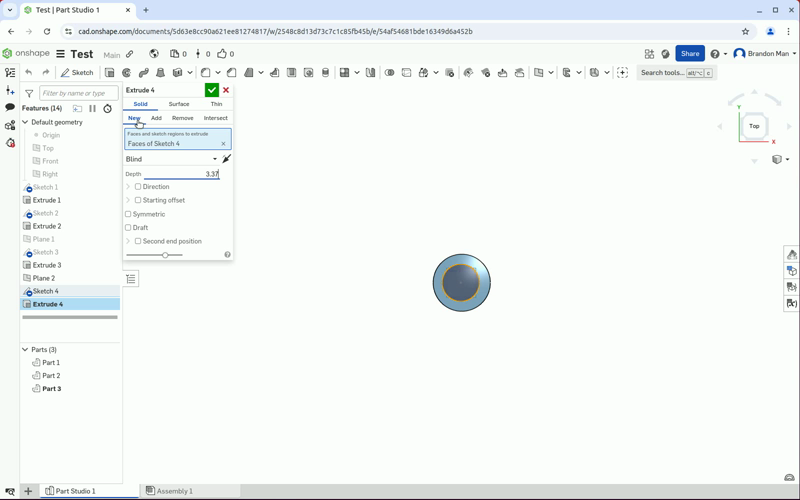
key(enter)
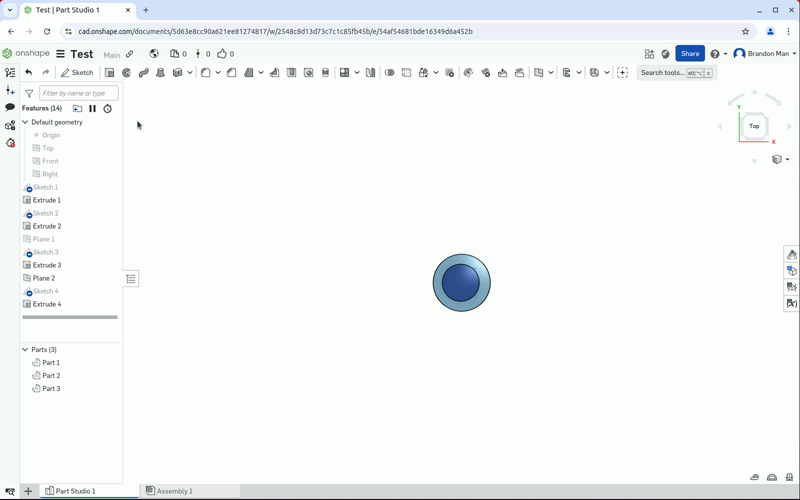
key(shift+h)
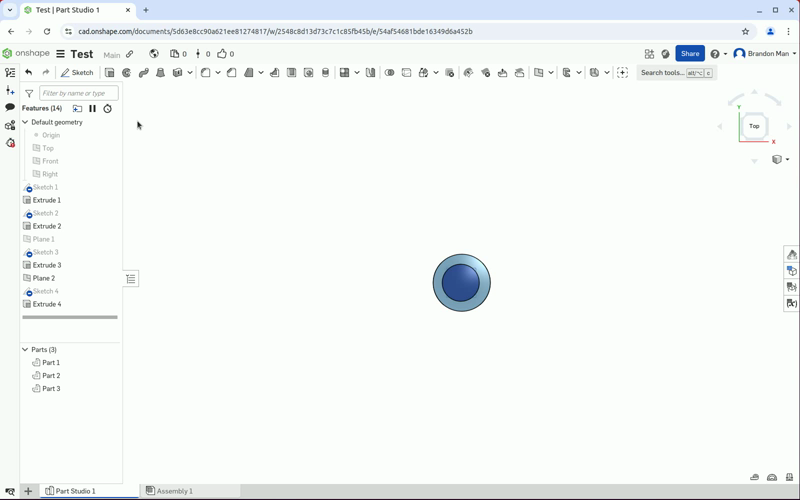
key(shift+h)
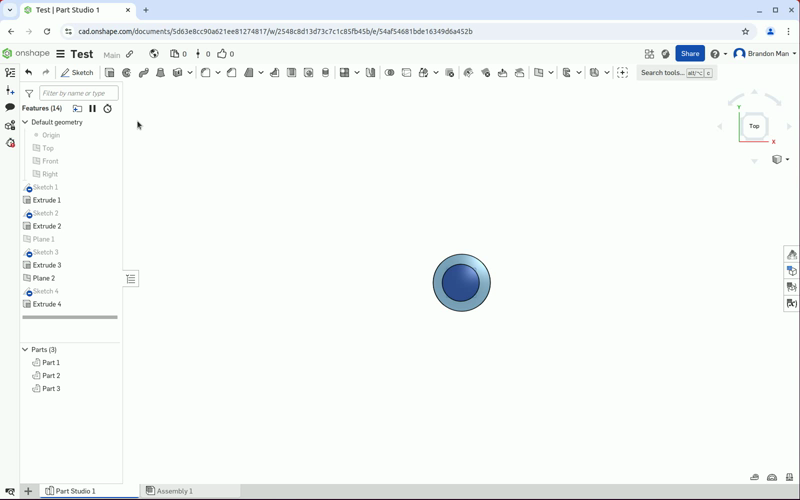
mouse_move(73, 189)
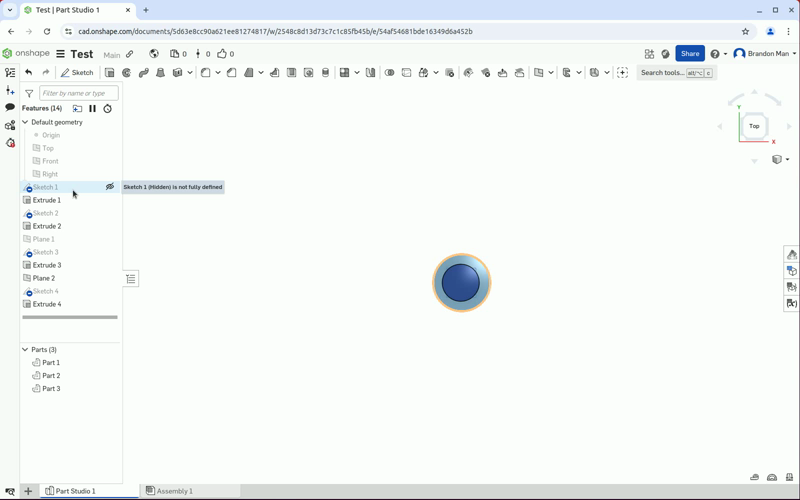
click(73, 189)
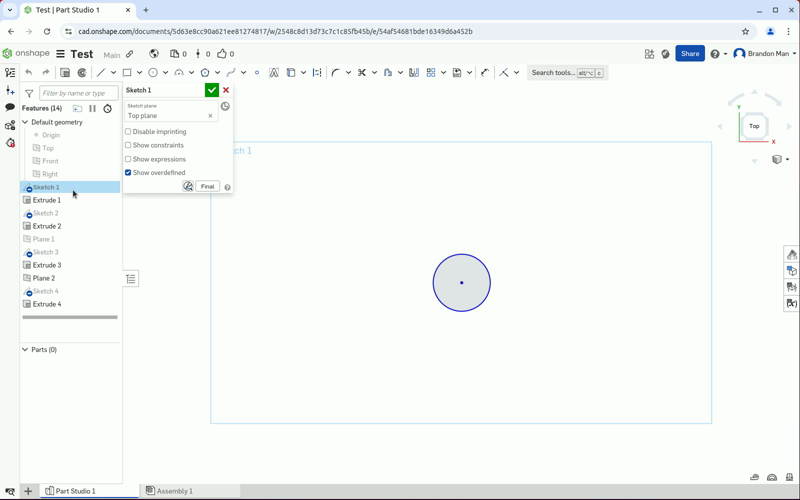
mouse_move(229, 92)
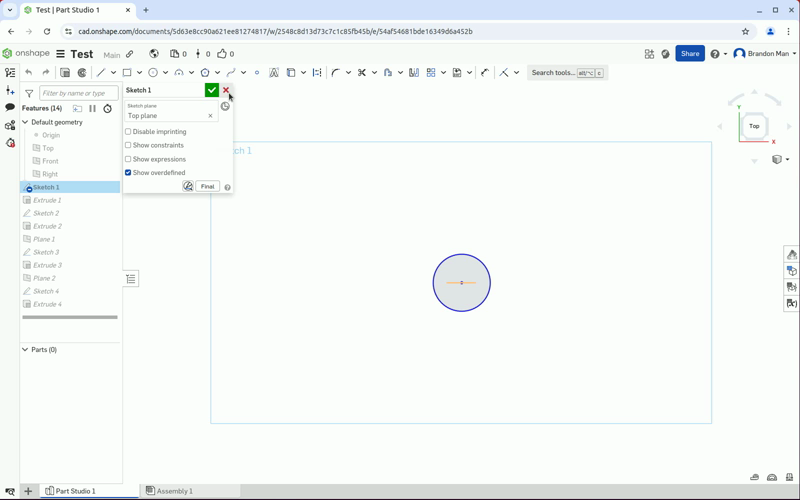
click(229, 92)
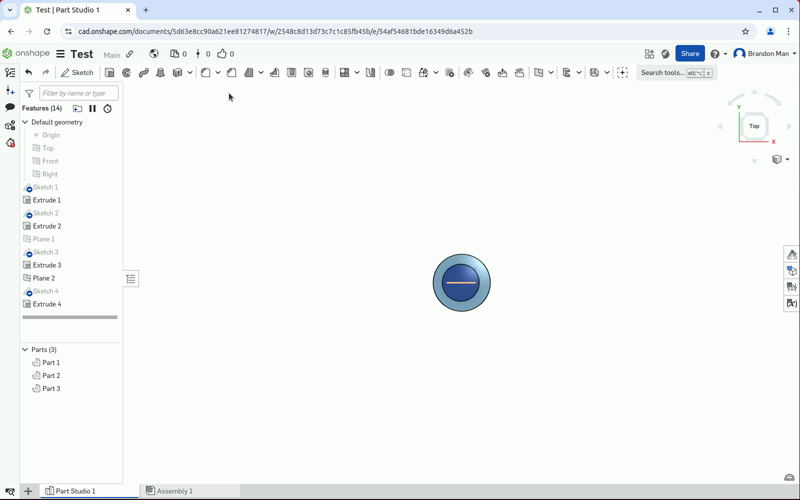
mouse_move(541, 75)
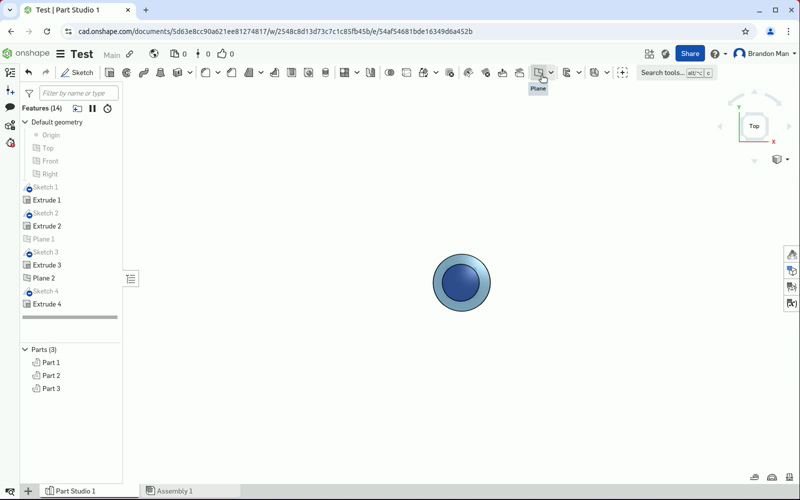
click(541, 75)
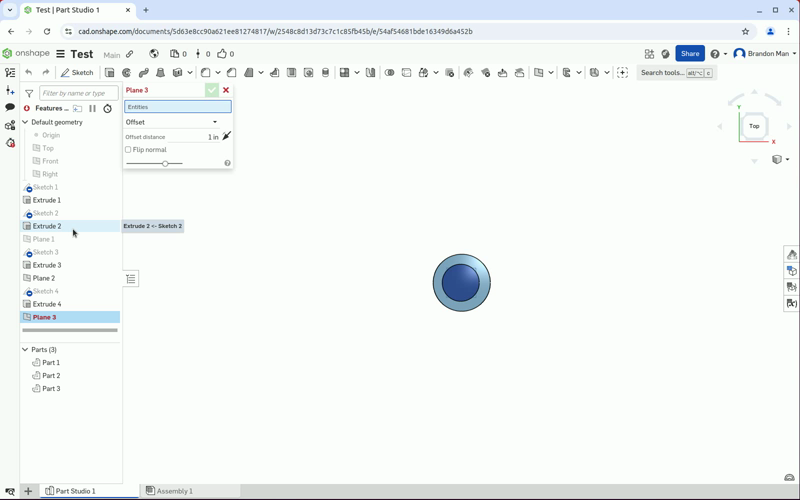
scroll(3)
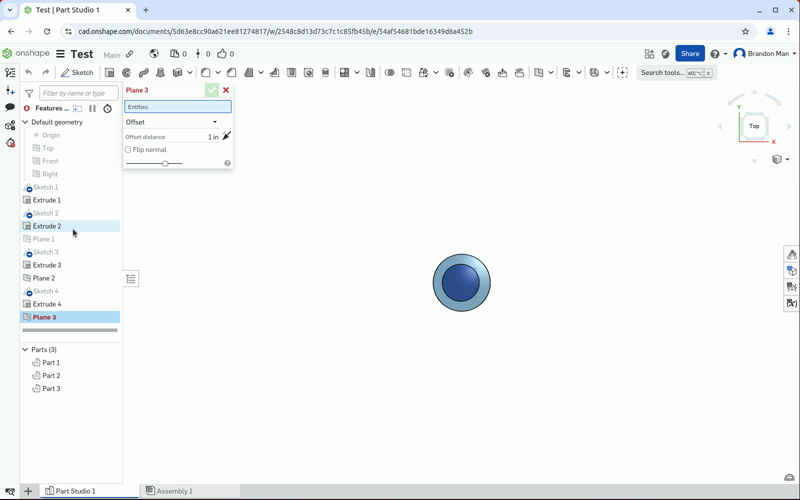
mouse_move(73, 150)
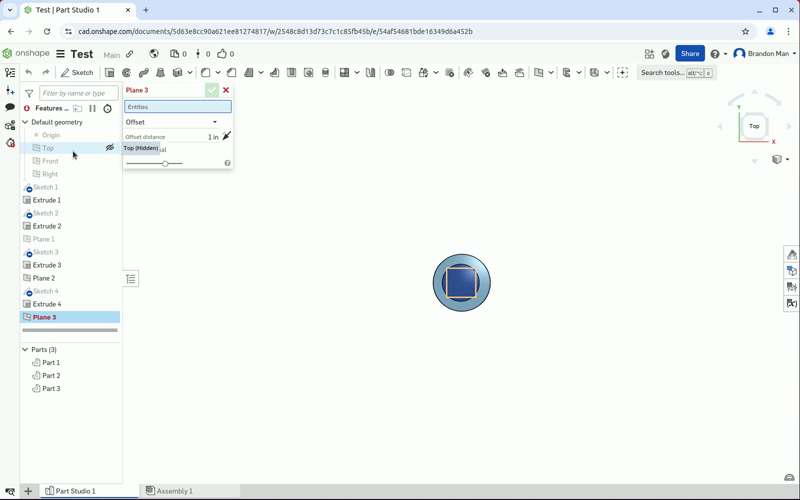
click(73, 150)
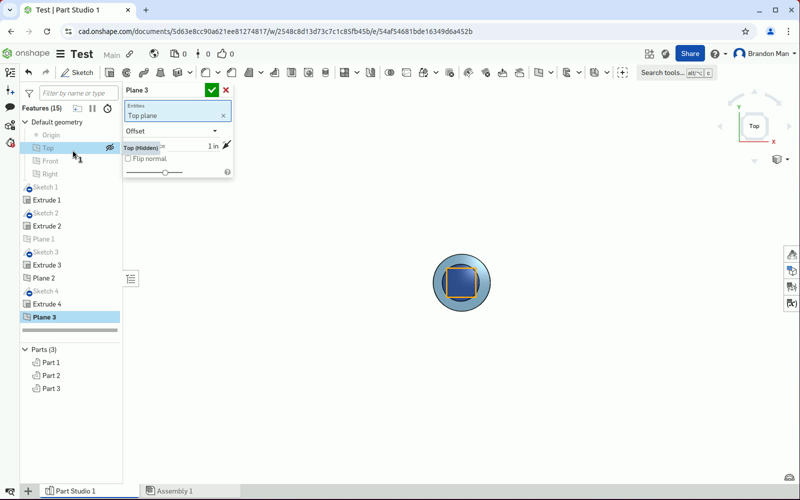
key(tab, 2)
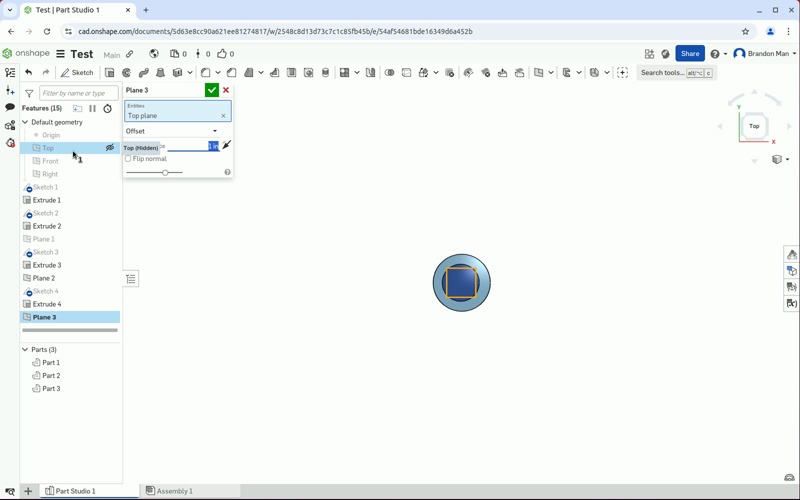
text(23.108)
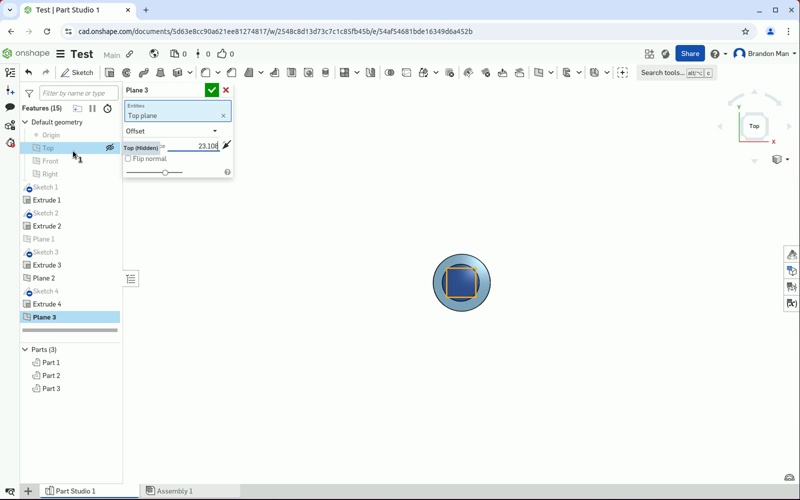
key(enter, 2)
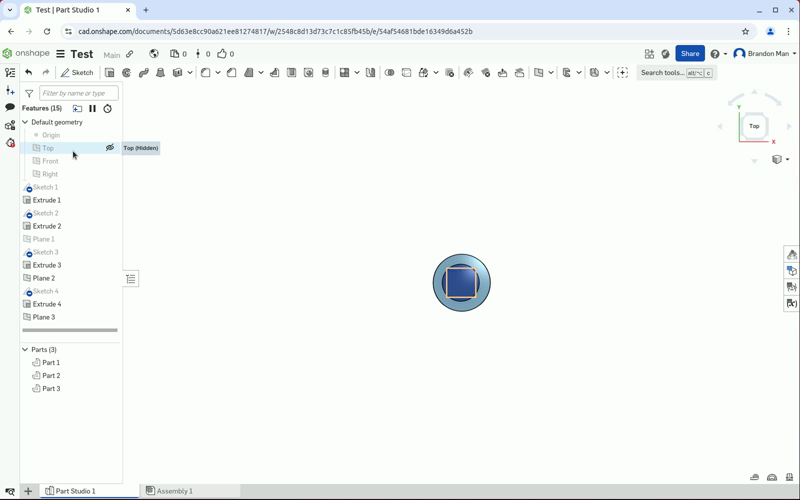
key(shift+s)
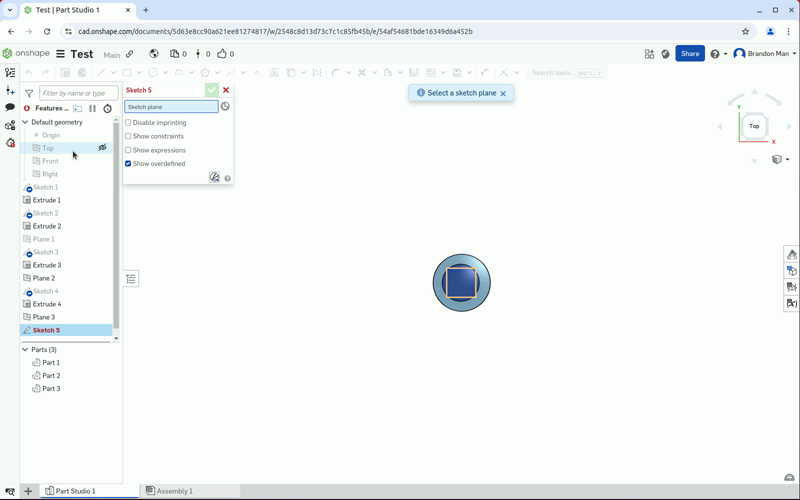
mouse_move(69, 319)
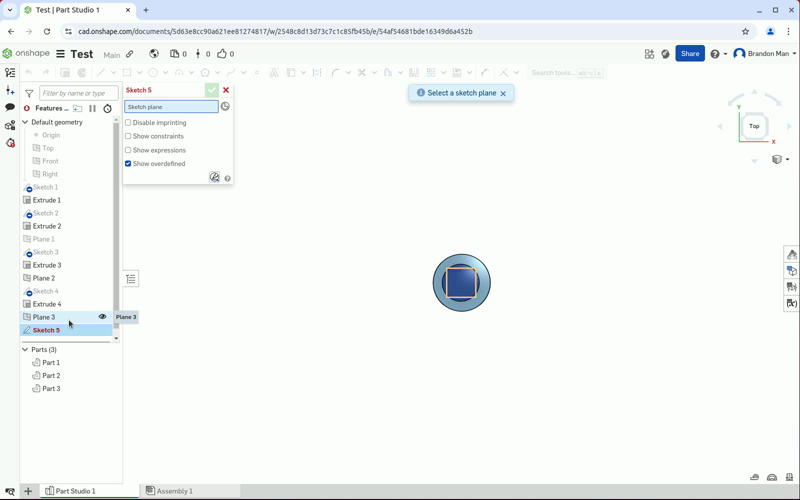
click(69, 319)
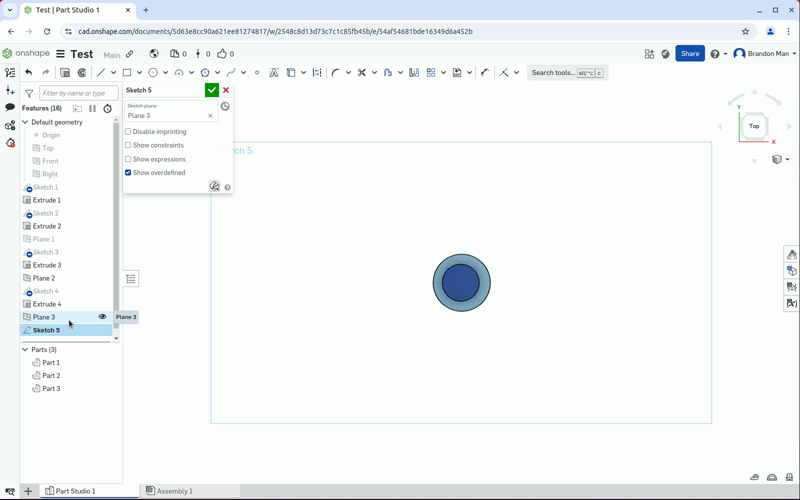
mouse_move(73, 352)
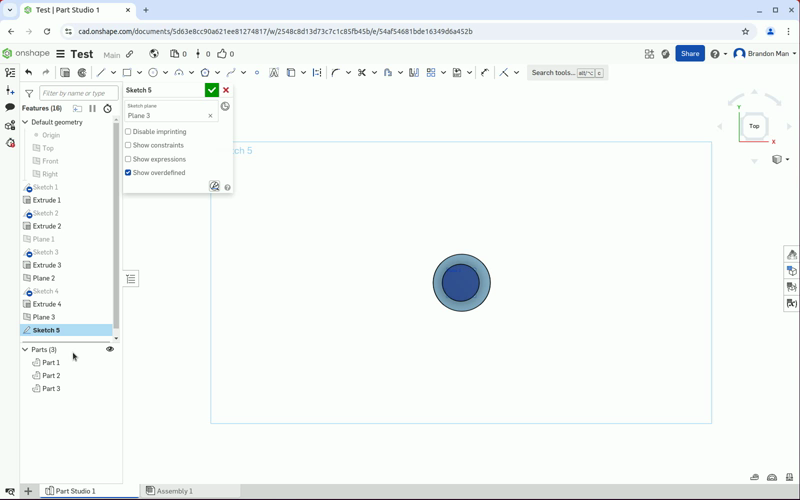
key(y)
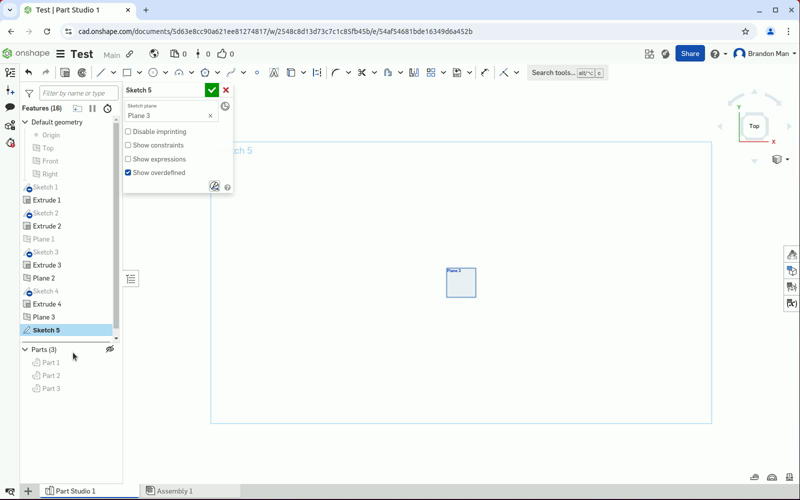
key(c)
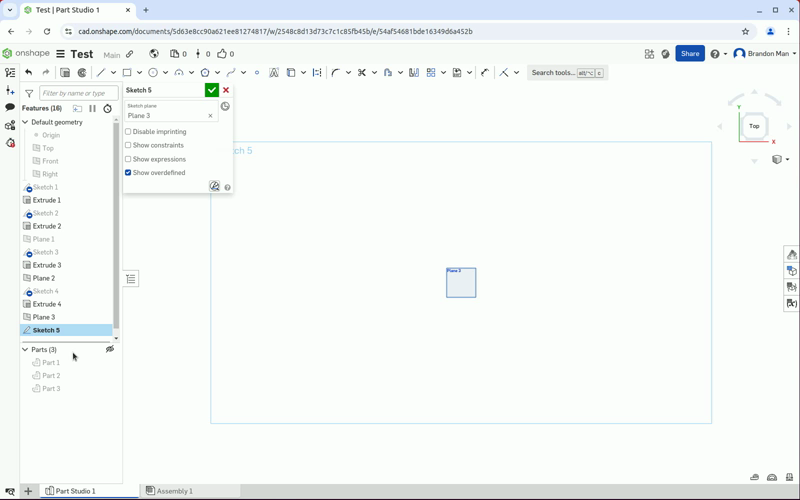
key_down(shift)
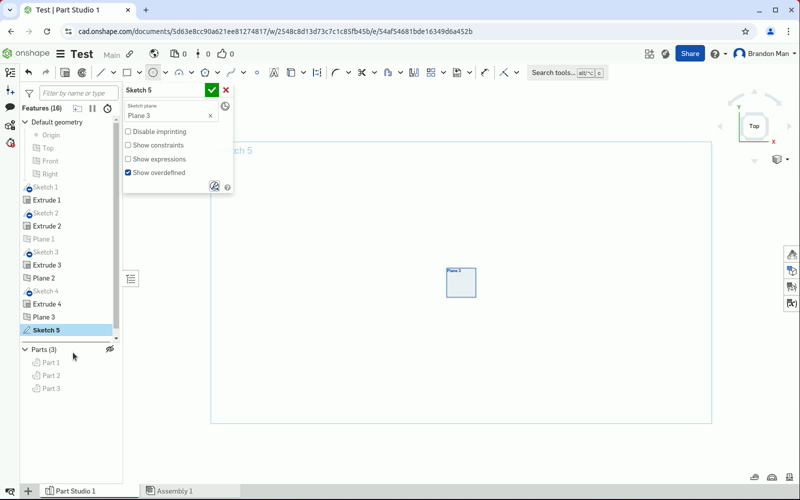
mouse_move(460, 282)
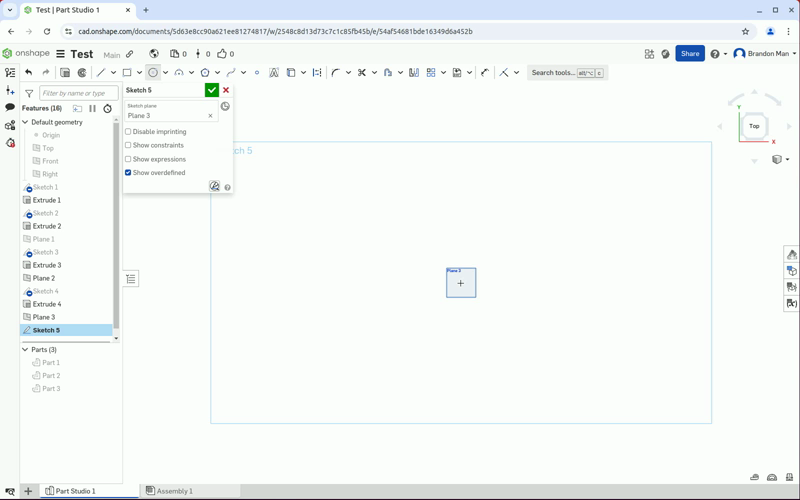
click(460, 282)
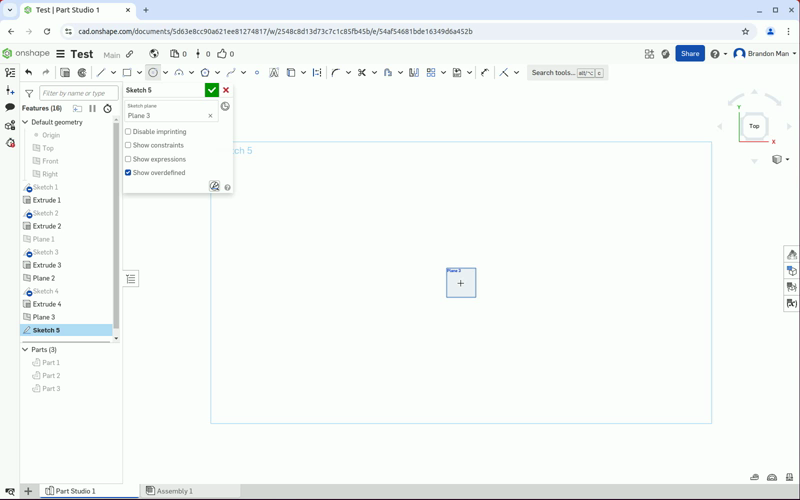
key_up(shift)
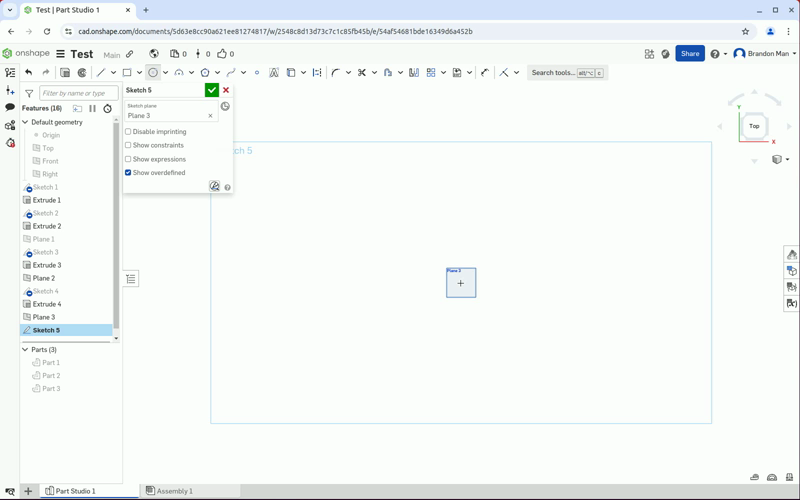
mouse_move(477, 282)
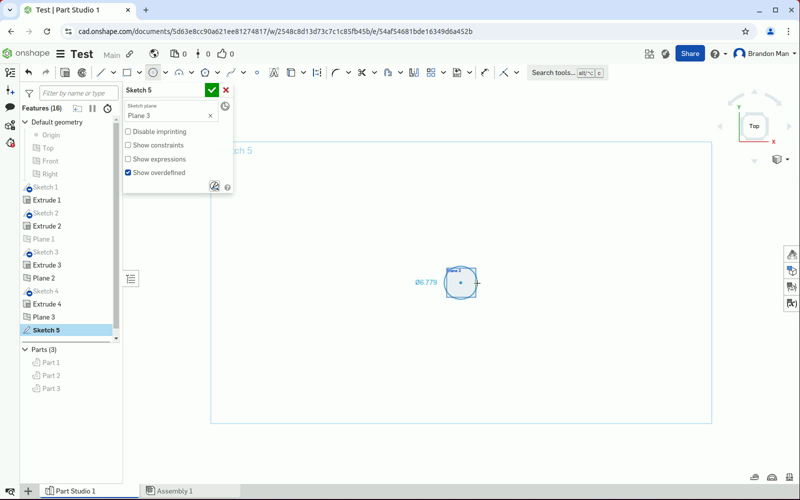
click(477, 282)
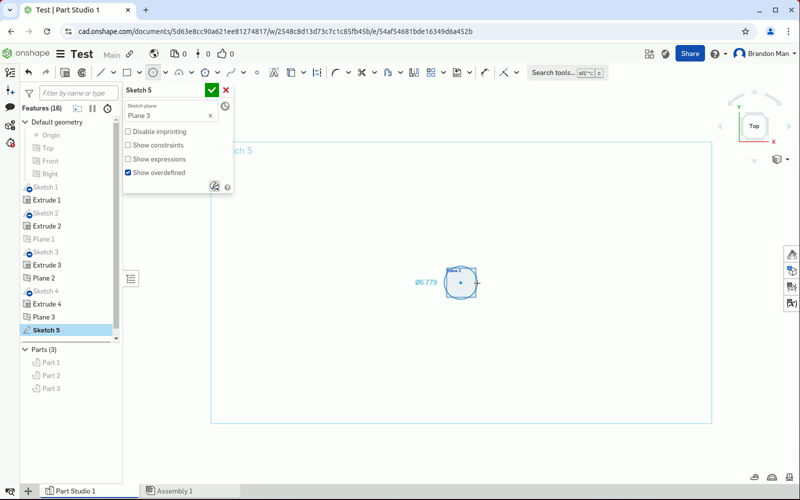
key(esc)
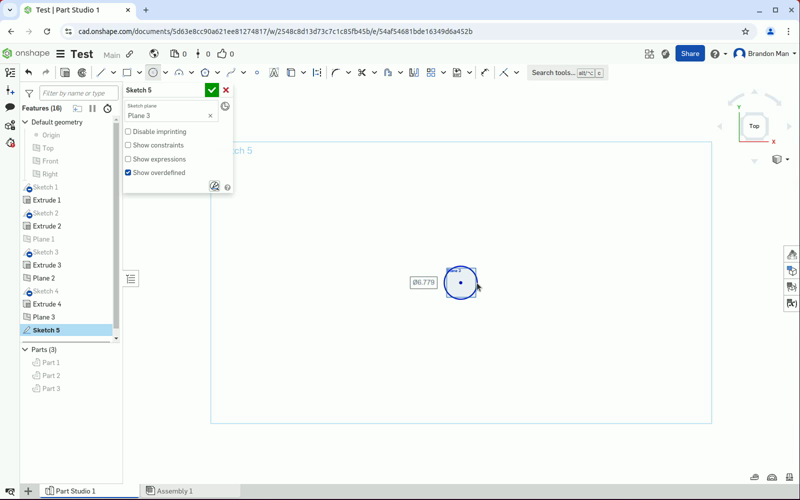
mouse_move(453, 283)
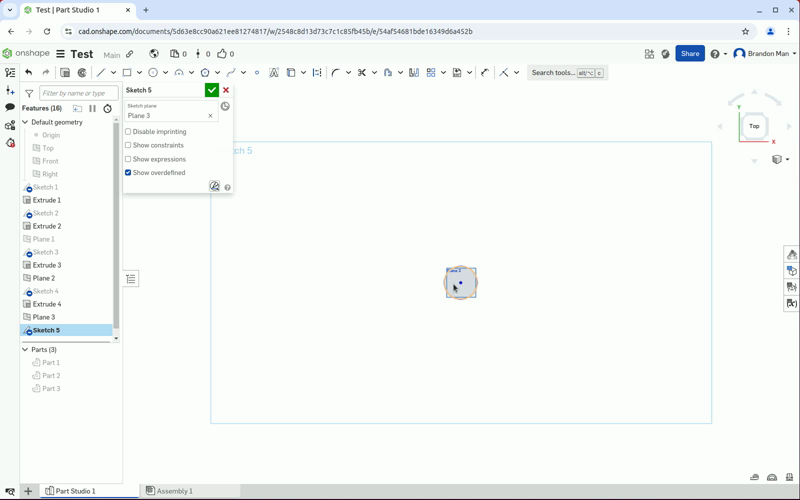
scroll(6)
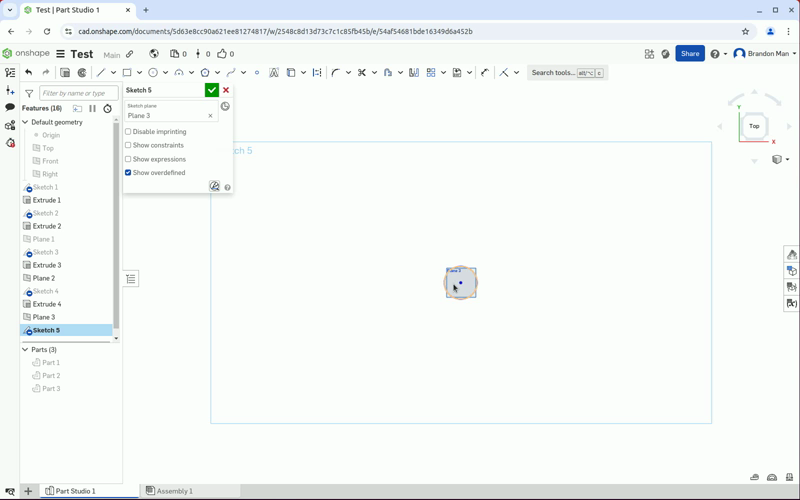
scroll(6)
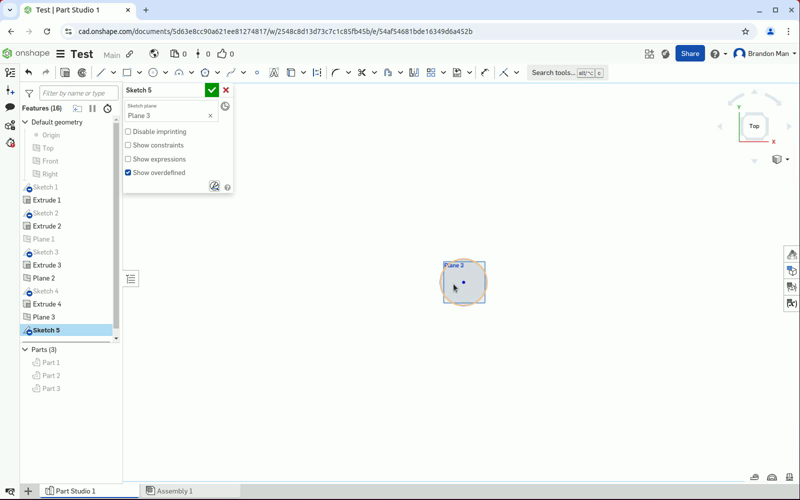
scroll(6)
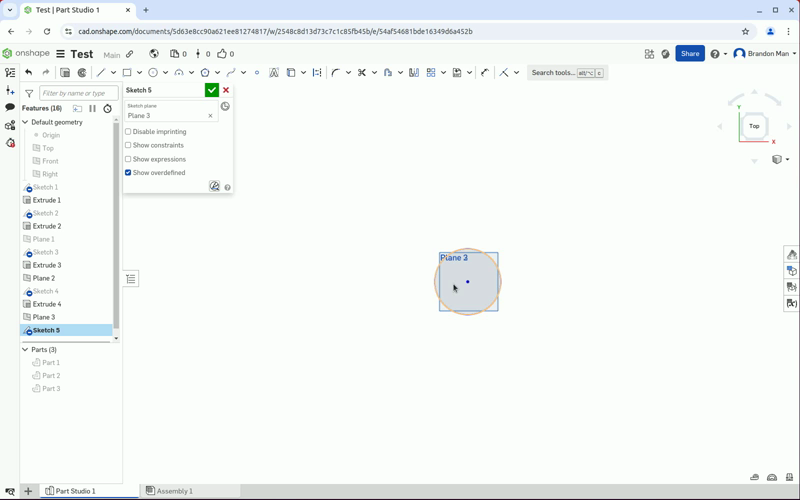
scroll(6)
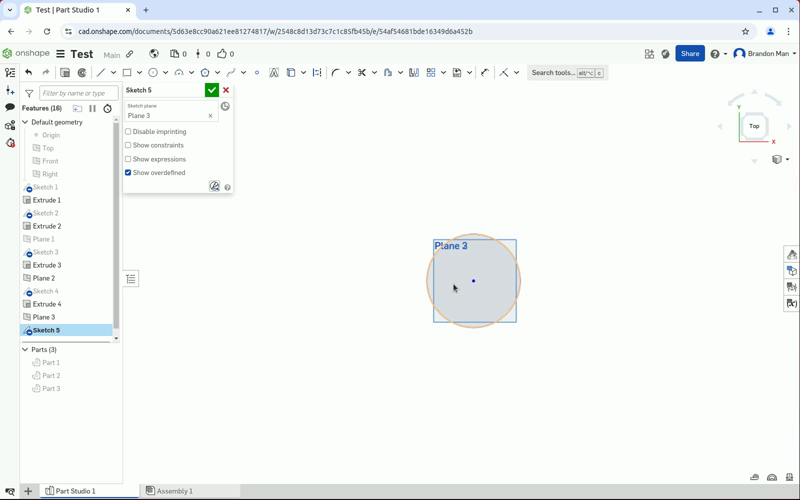
scroll(6)
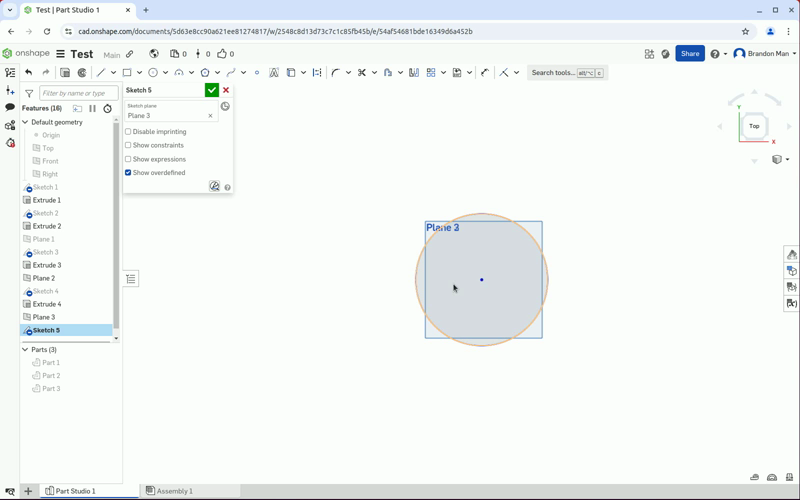
scroll(6)
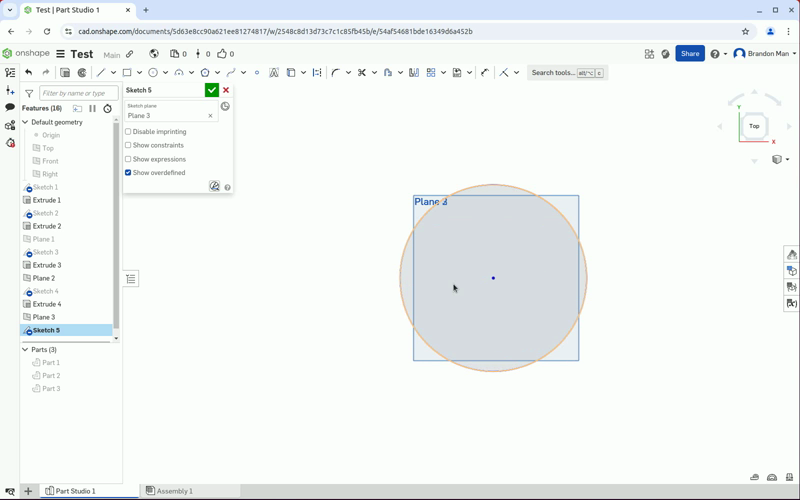
scroll(6)
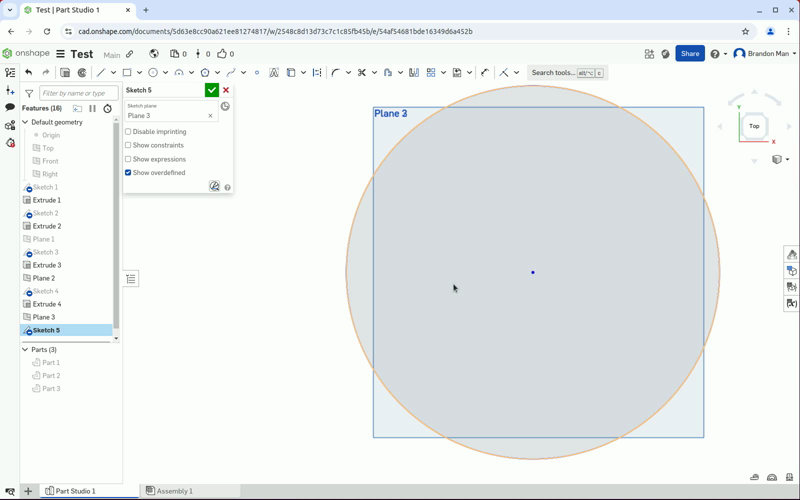
click(453, 283)
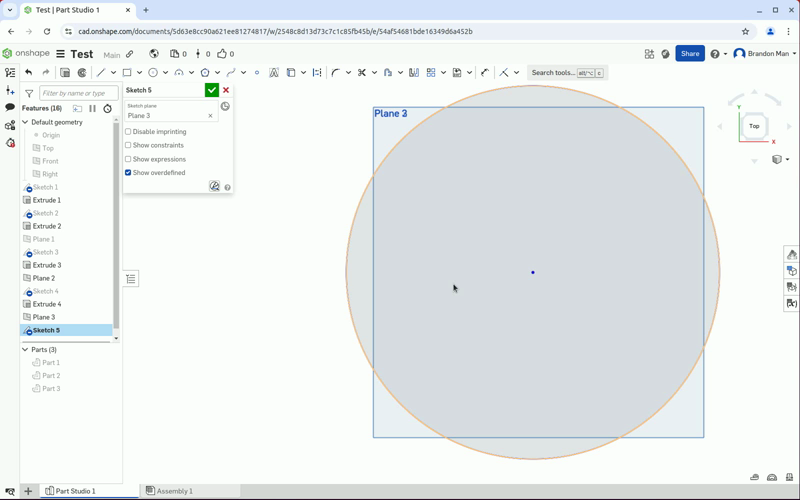
scroll(-6)
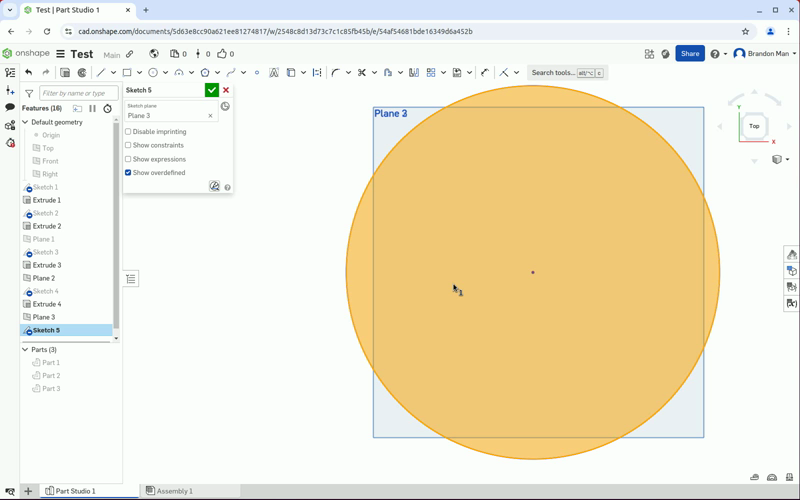
scroll(-6)
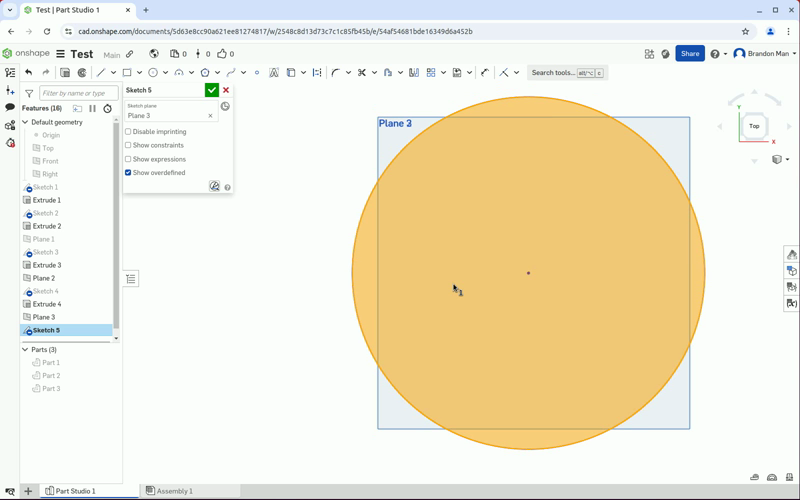
scroll(-6)
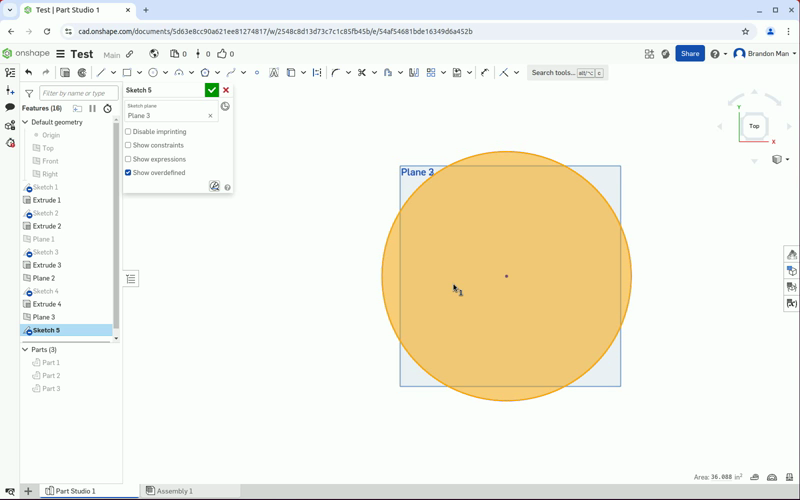
scroll(-6)
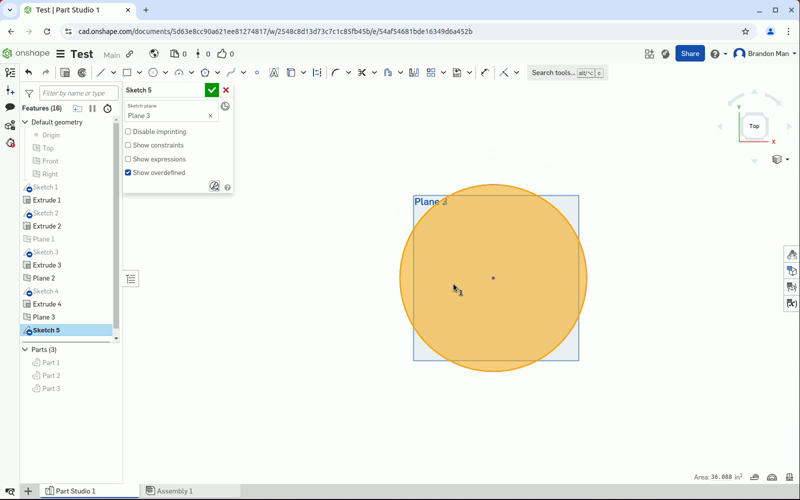
scroll(-6)
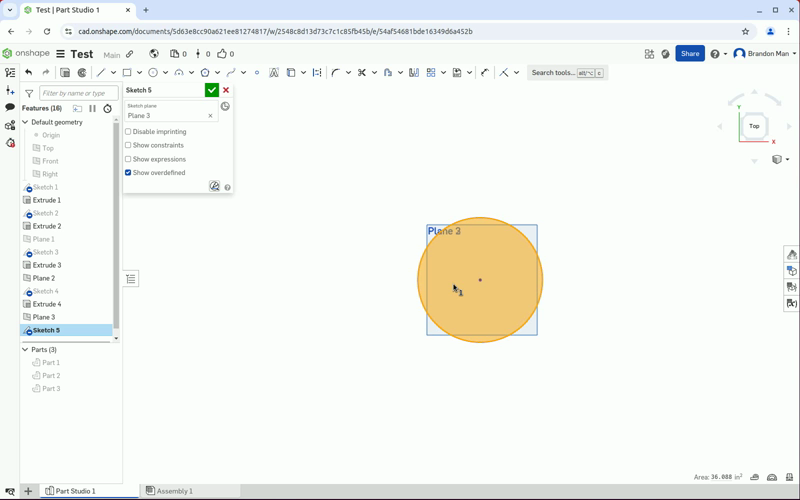
scroll(-6)
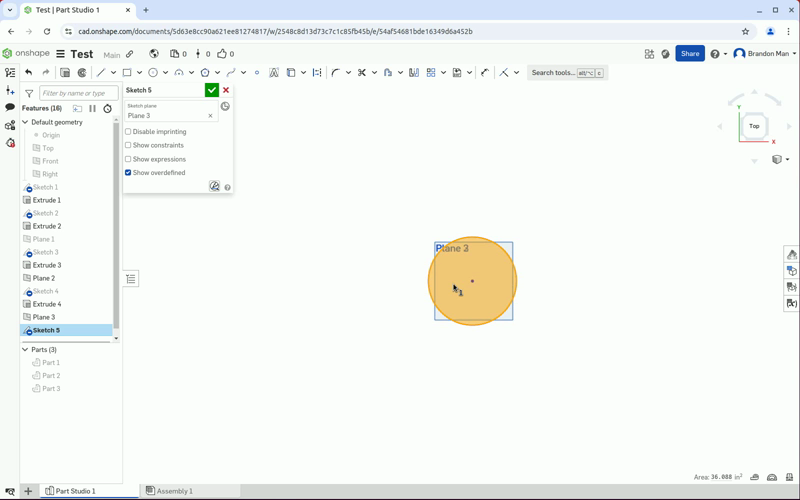
scroll(-6)
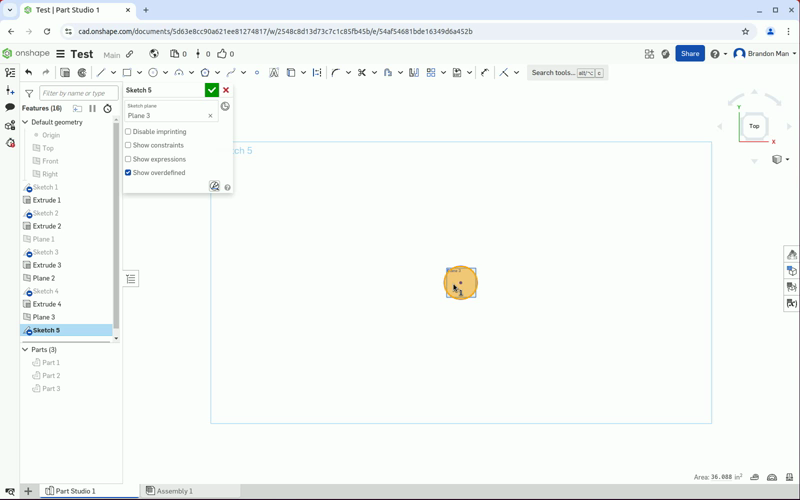
mouse_move(73, 352)
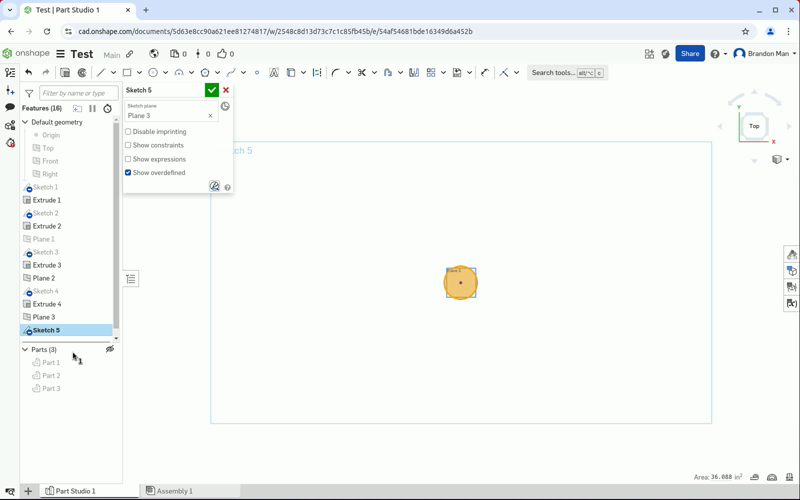
key(shift+y)
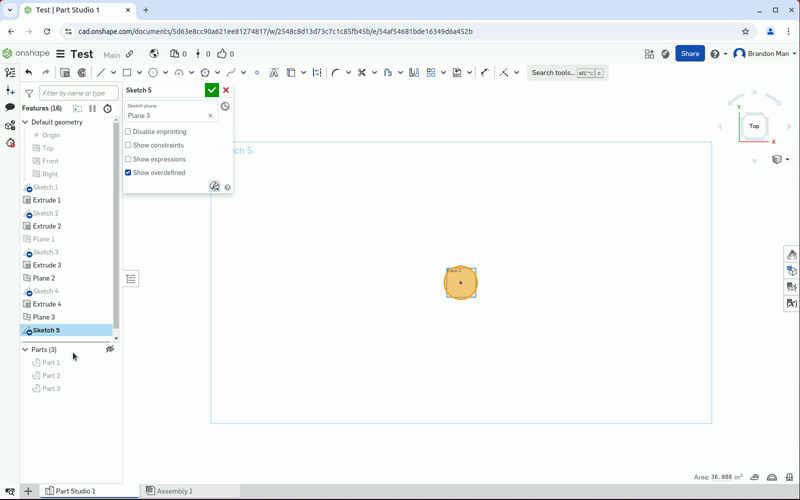
key(shift+e)
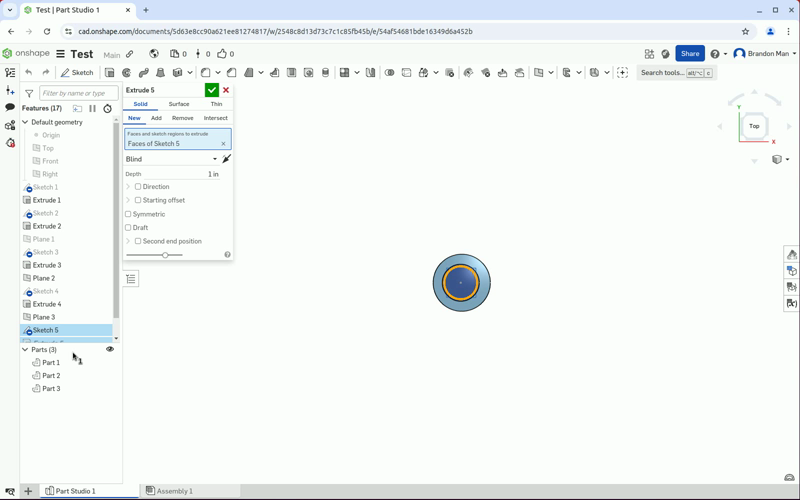
mouse_move(143, 106)
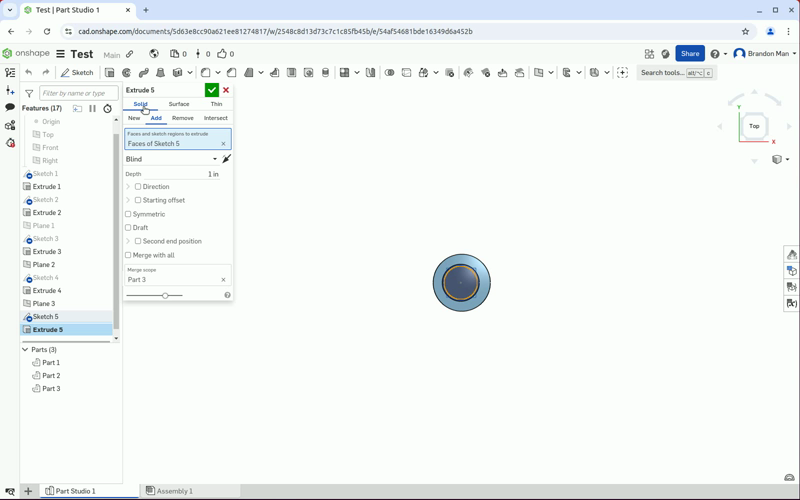
click(143, 106)
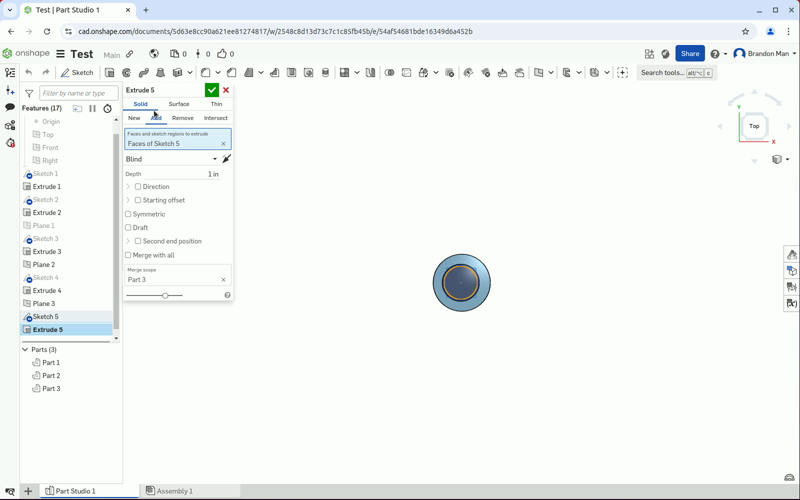
mouse_move(186, 120)
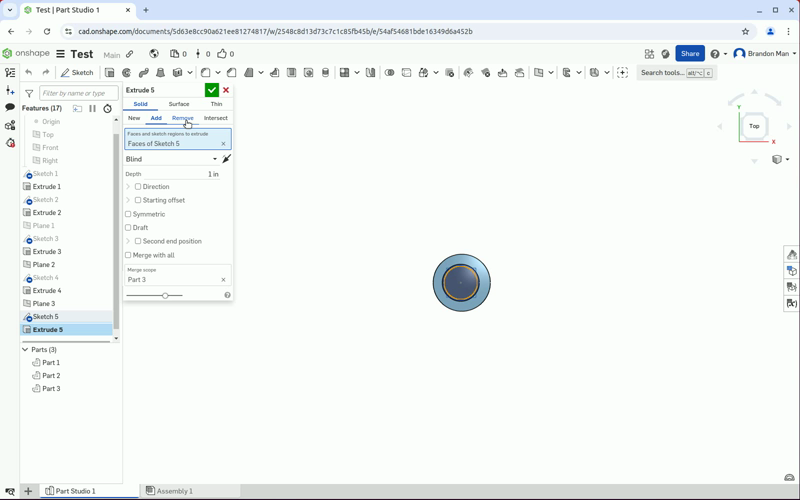
click(186, 120)
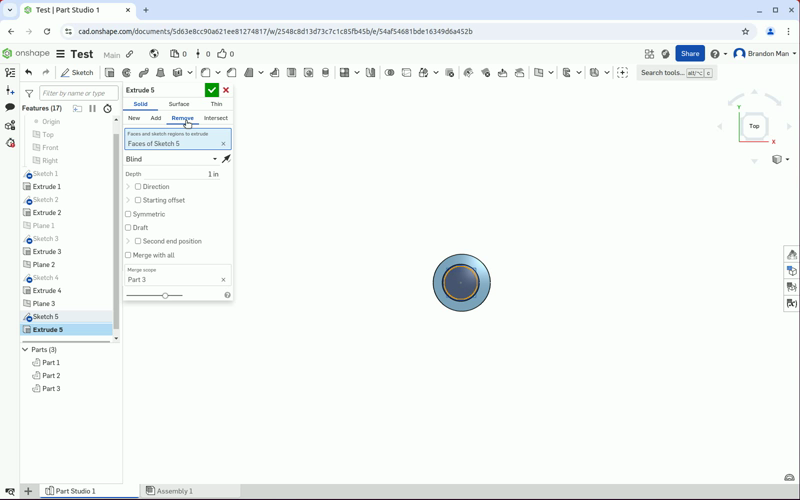
key(tab, 4)
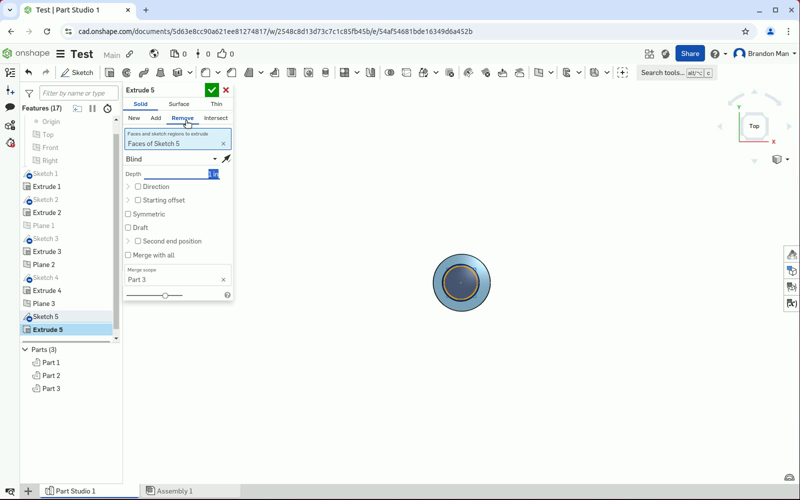
text(3.37)
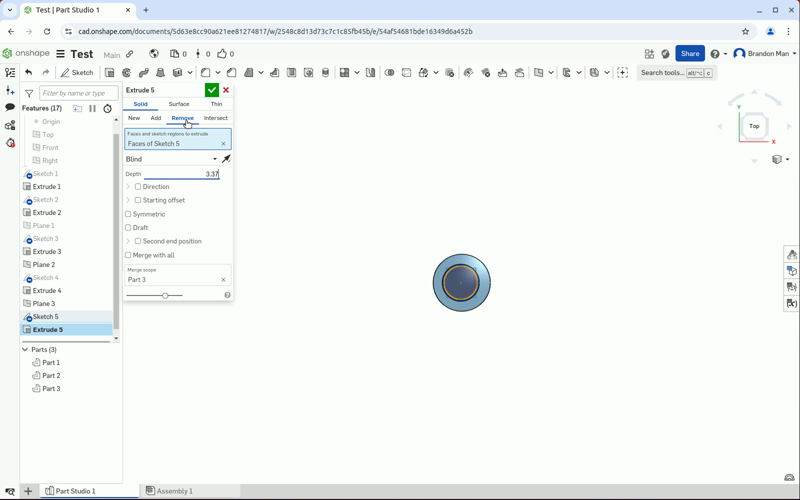
key(tab, 6)
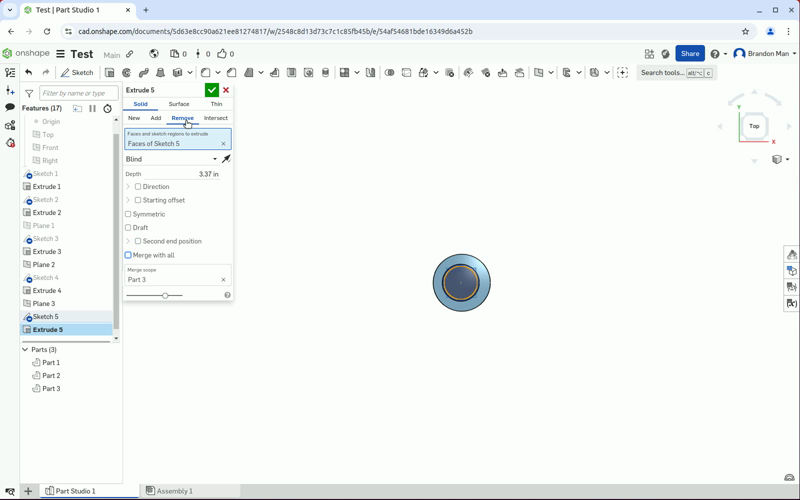
key(space)
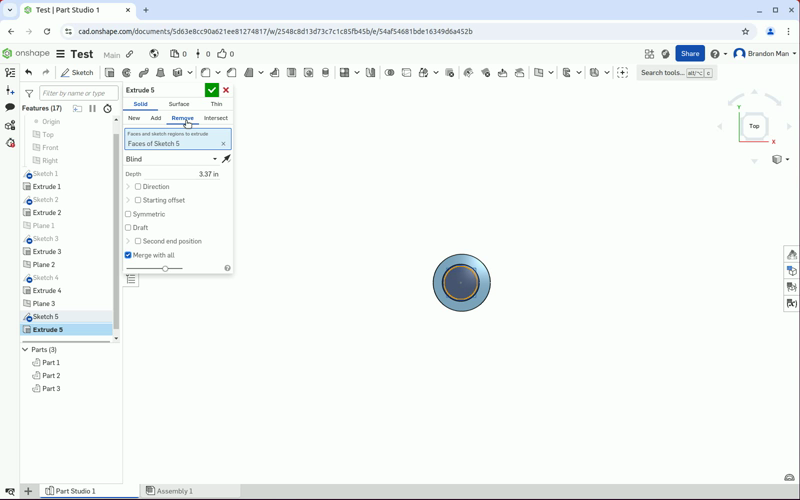
key(enter)
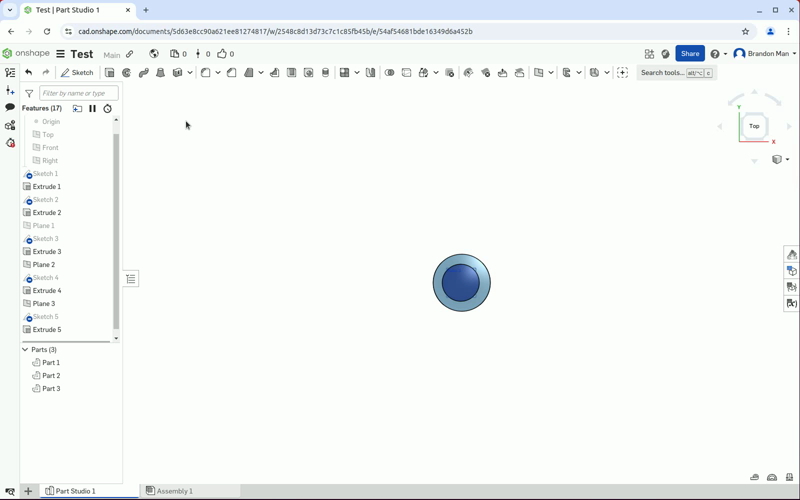
key(shift+h)
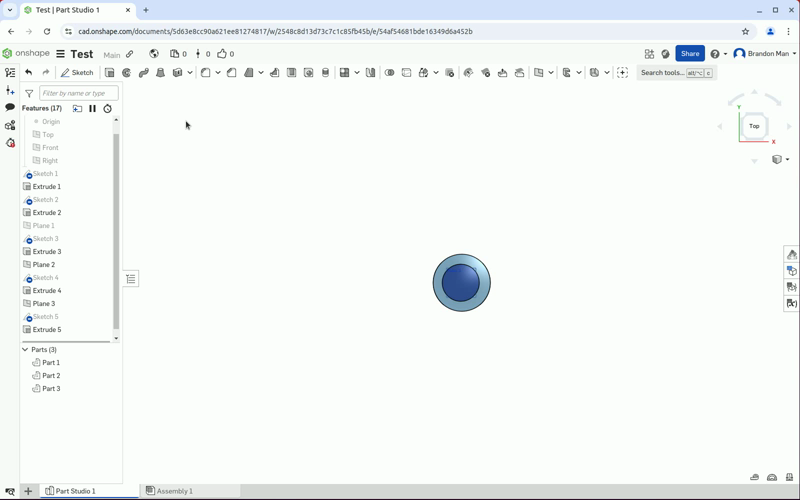
key(shift+h)
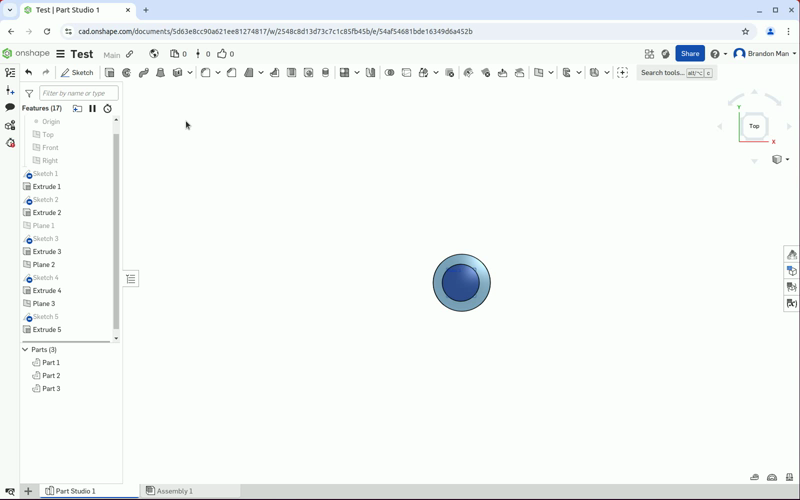
mouse_move(69, 176)
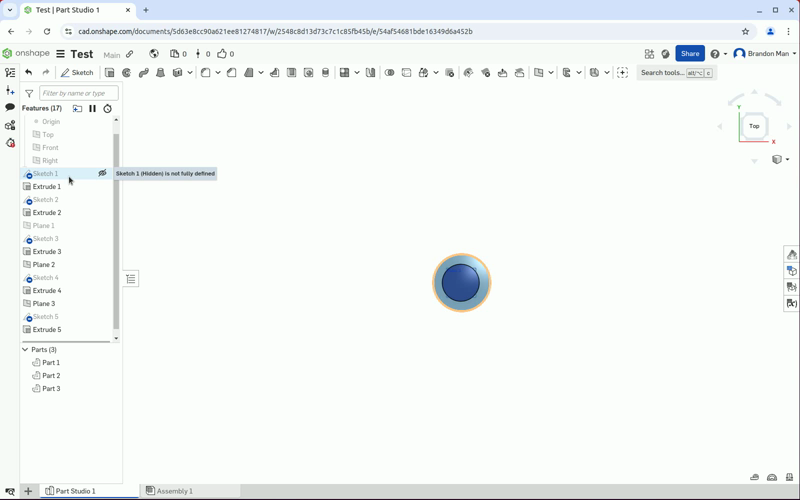
click(69, 176)
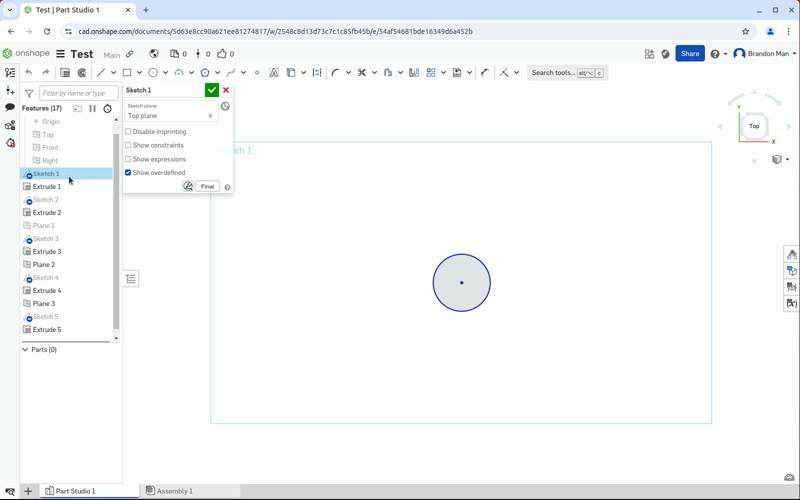
mouse_move(229, 92)
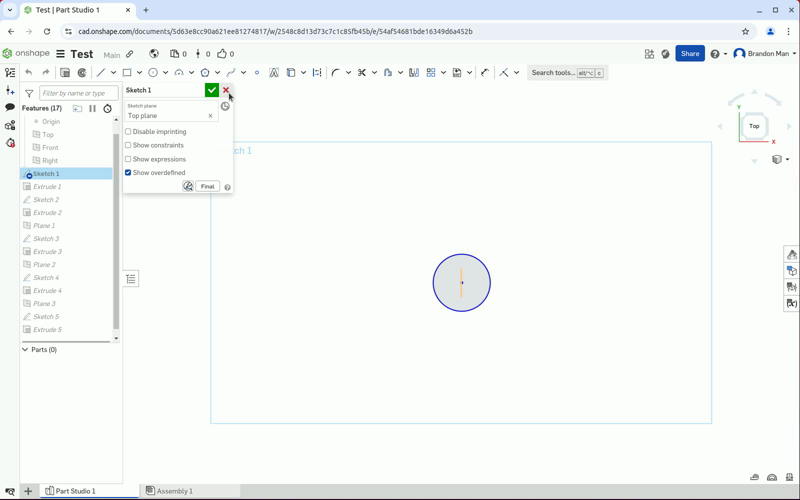
click(229, 92)
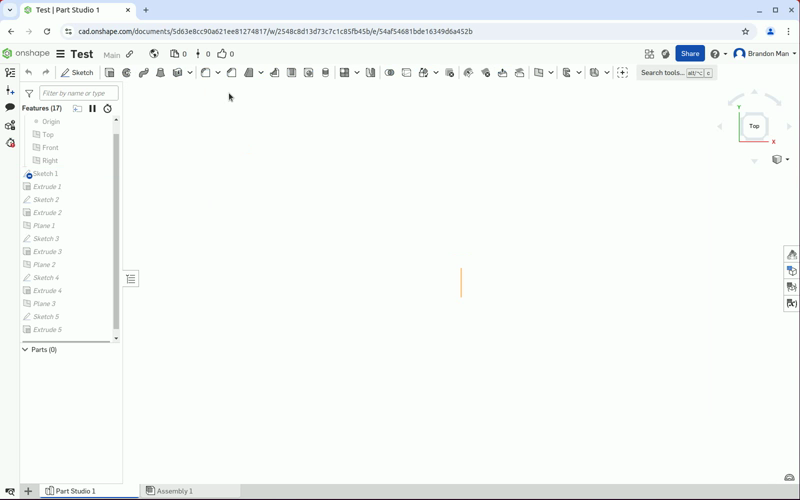
key(shift+s)
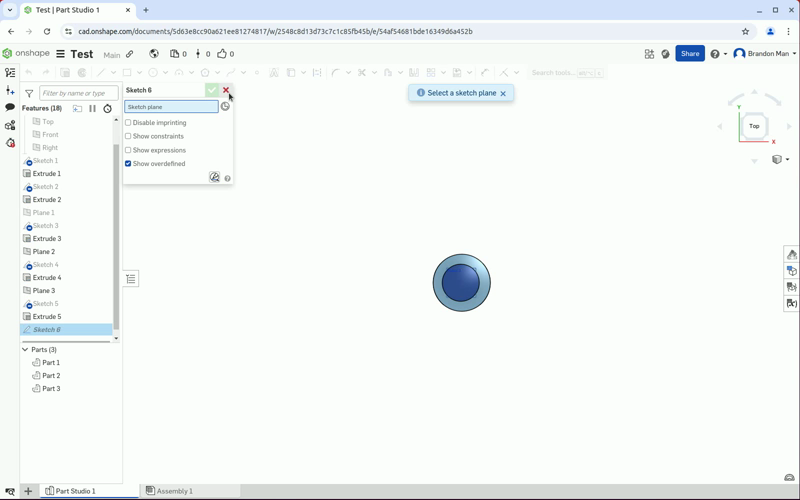
mouse_move(69, 254)
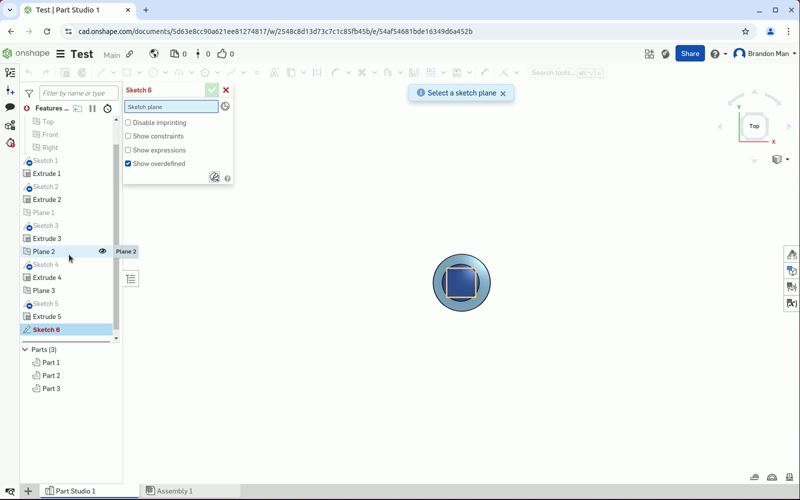
click(69, 254)
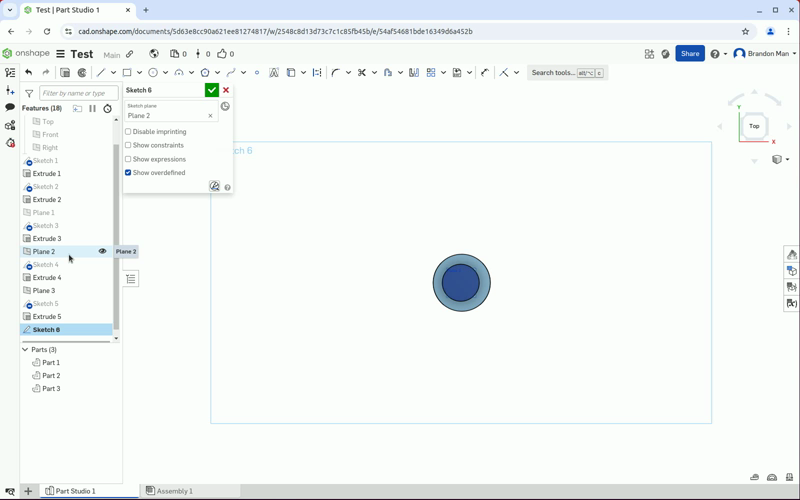
mouse_move(73, 352)
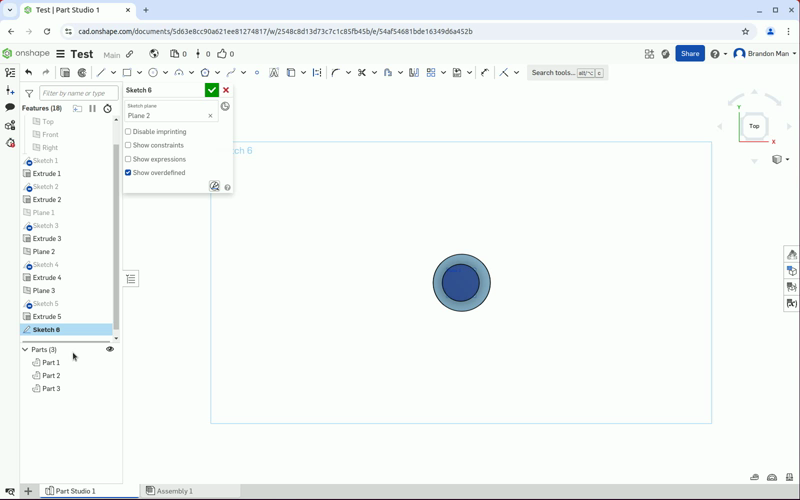
key(y)
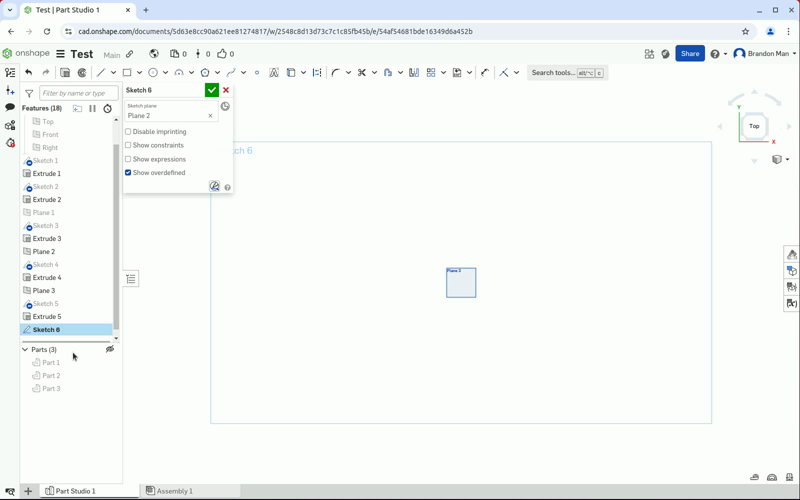
key(c)
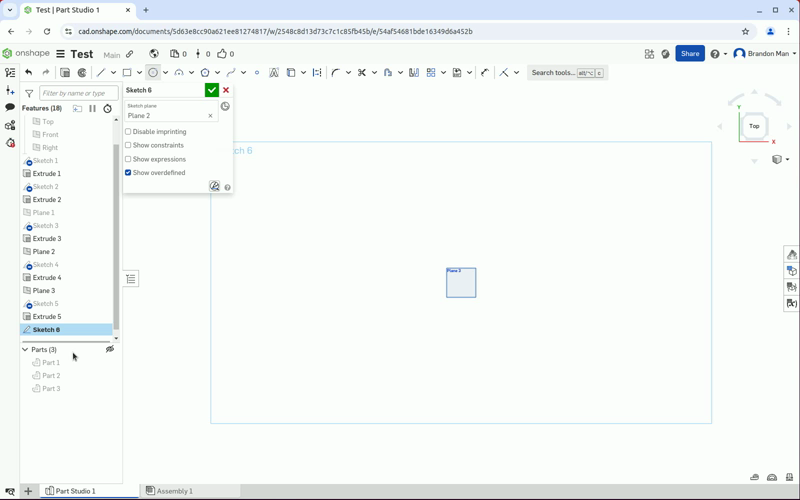
key_down(shift)
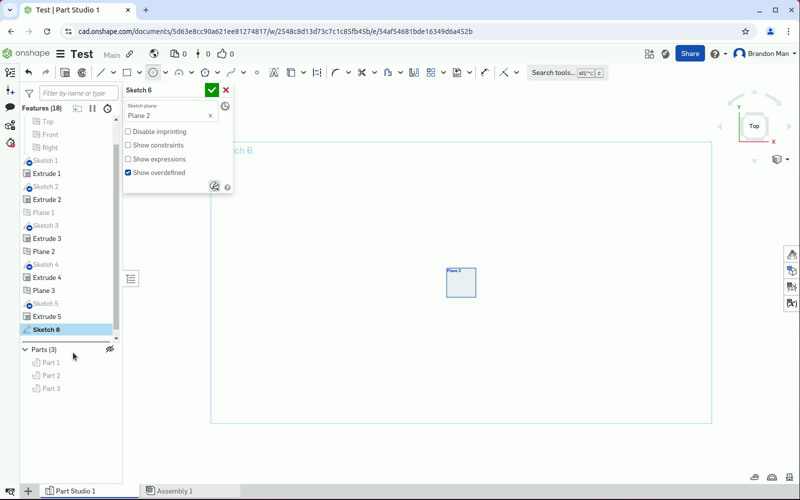
mouse_move(461, 282)
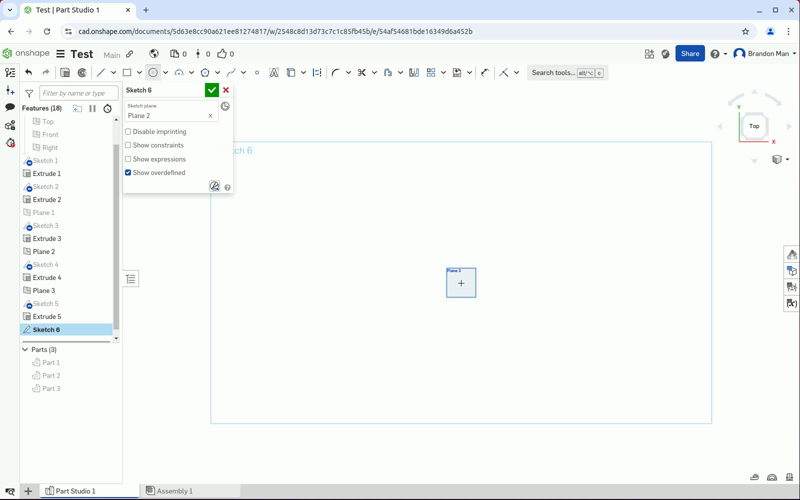
click(461, 282)
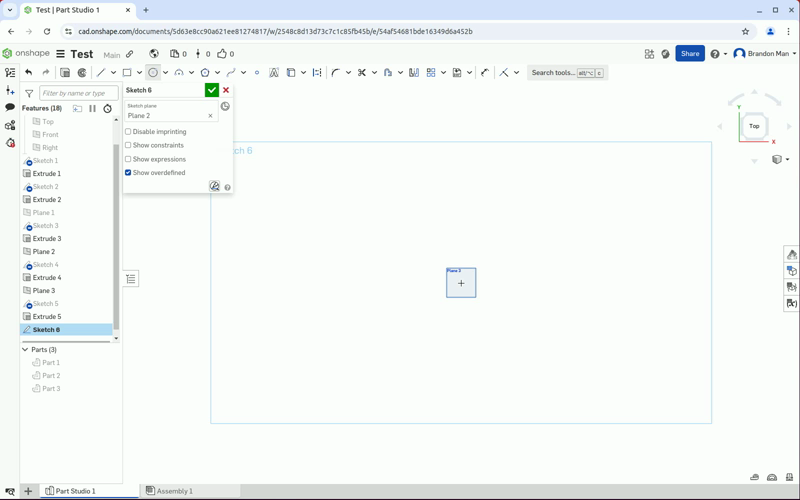
key_up(shift)
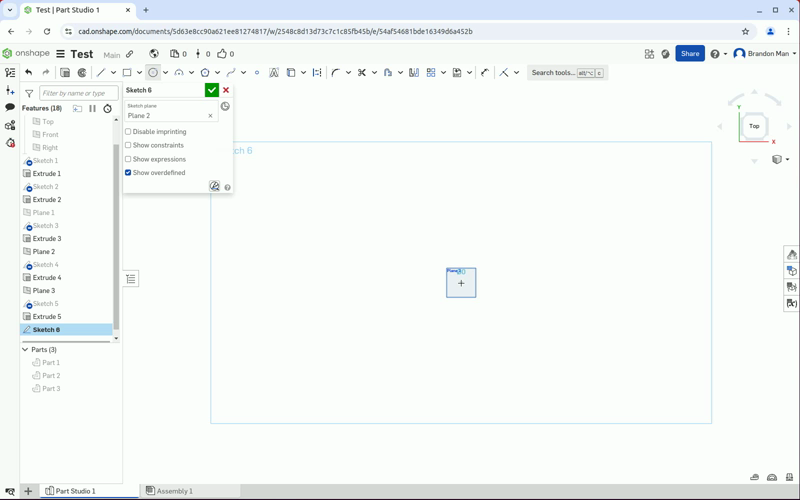
mouse_move(470, 282)
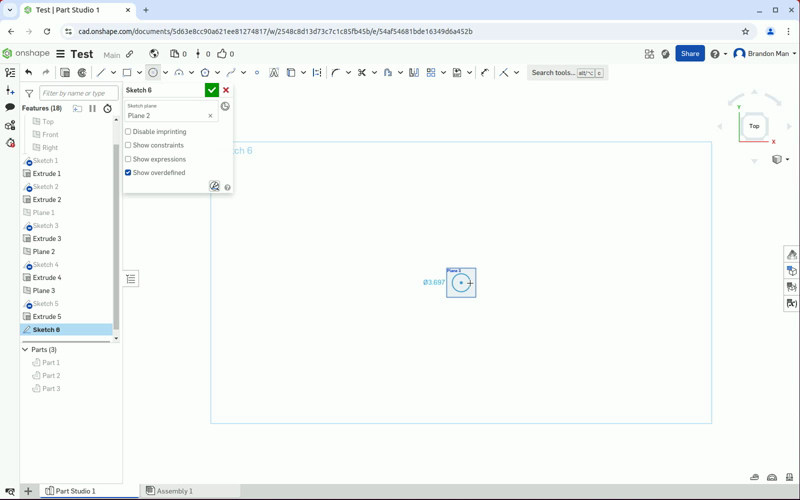
click(470, 282)
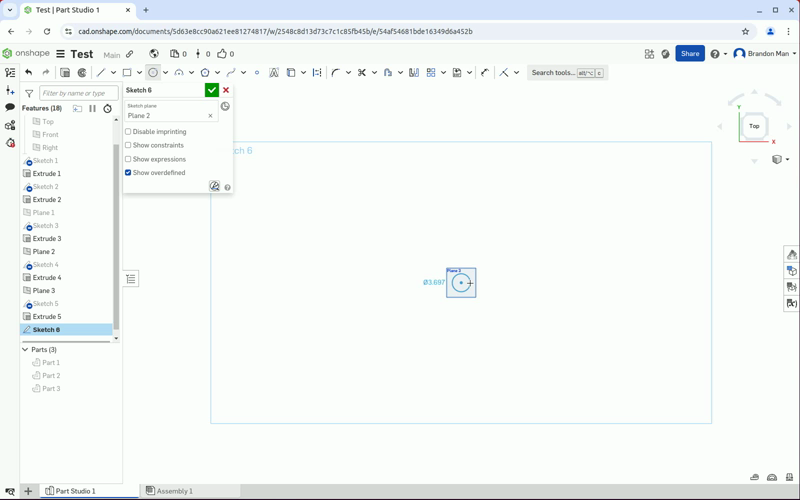
key(esc)
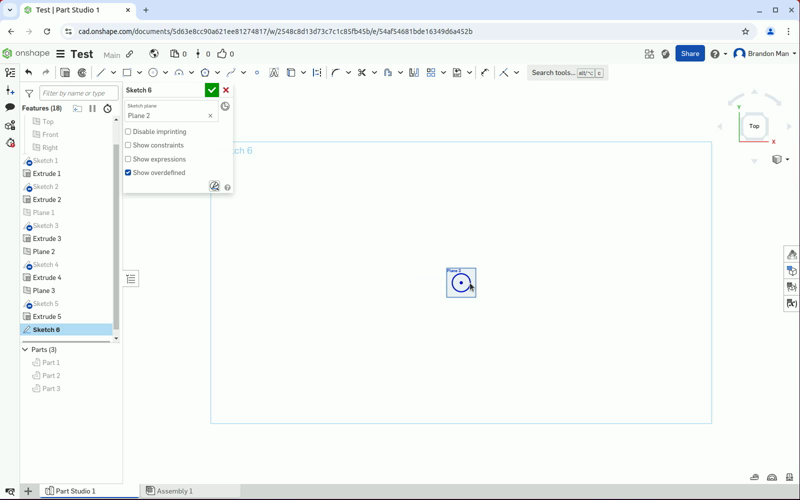
mouse_move(464, 286)
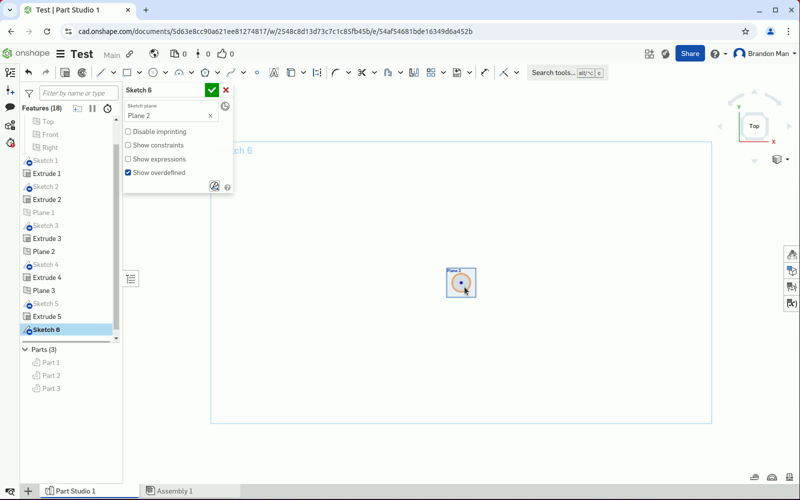
scroll(6)
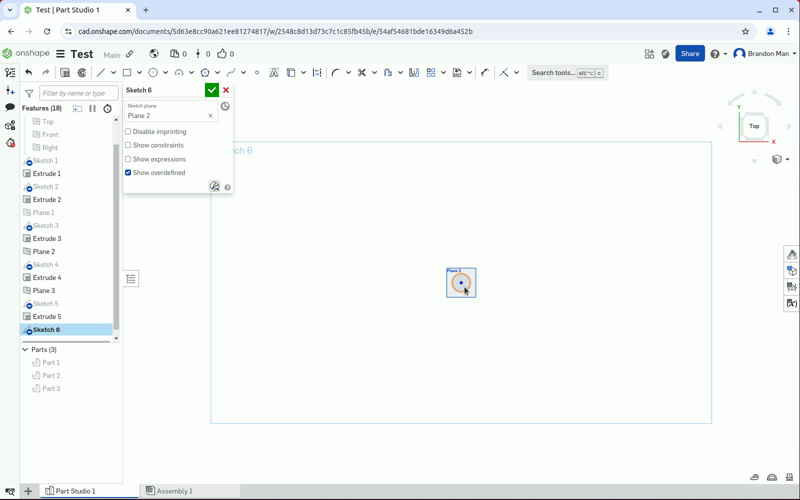
scroll(6)
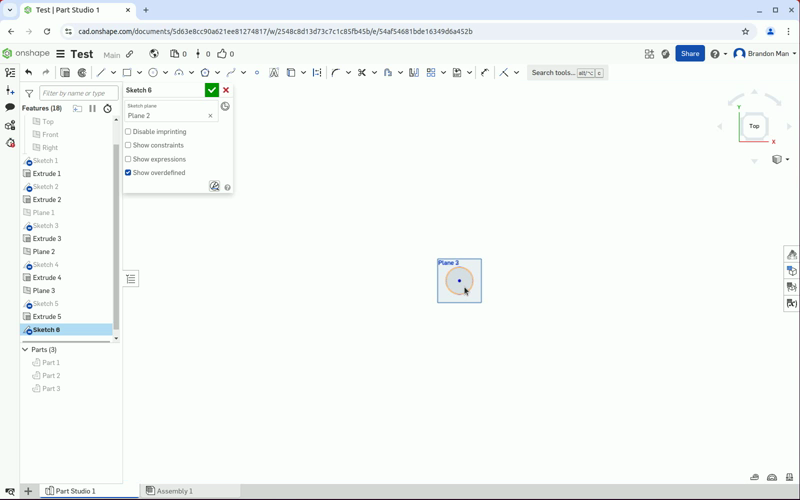
scroll(6)
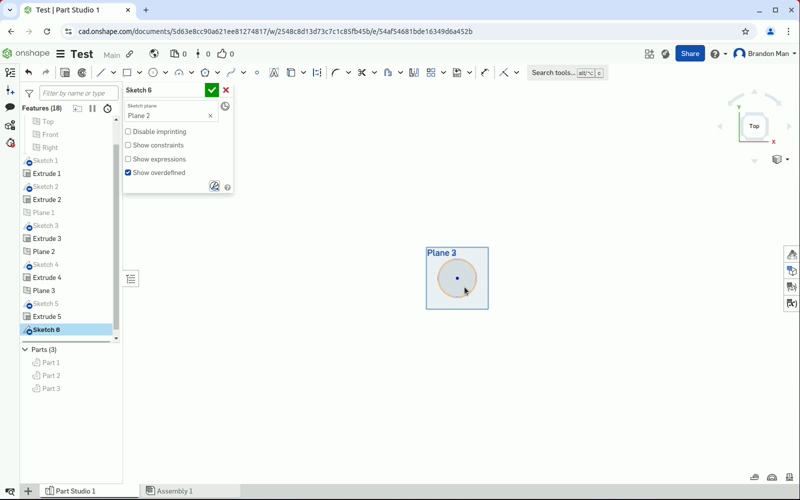
scroll(6)
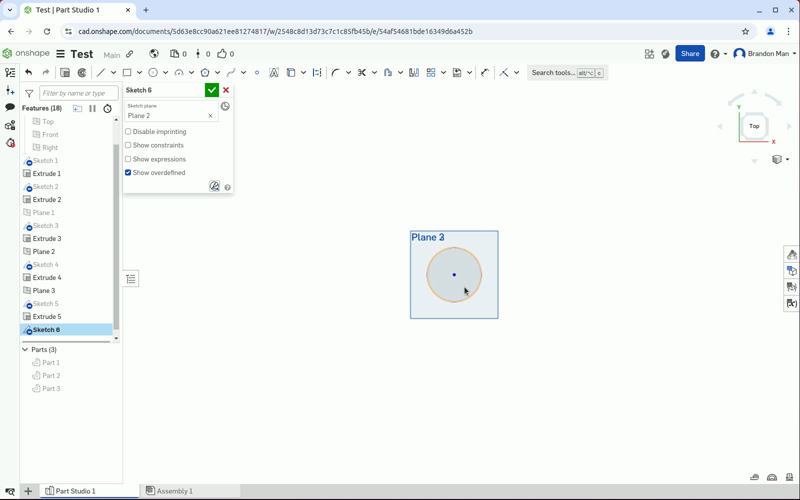
scroll(6)
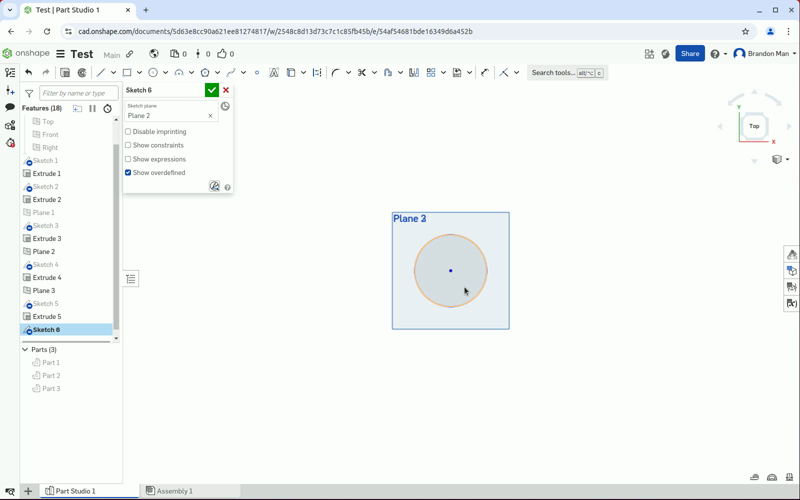
scroll(6)
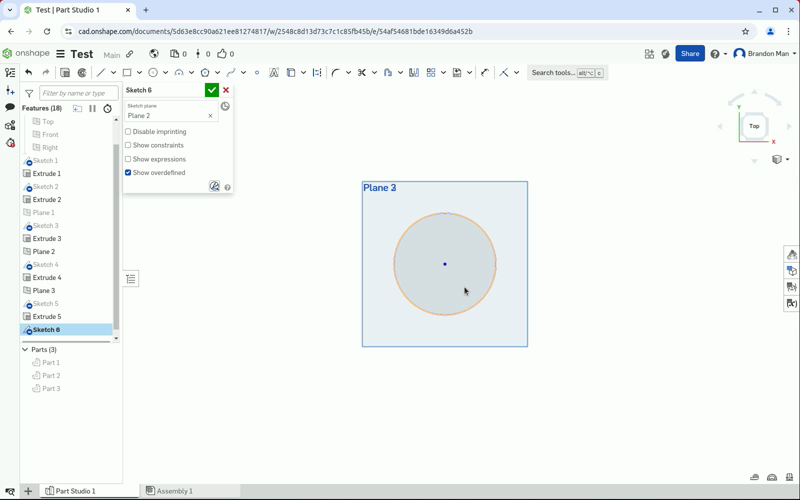
scroll(6)
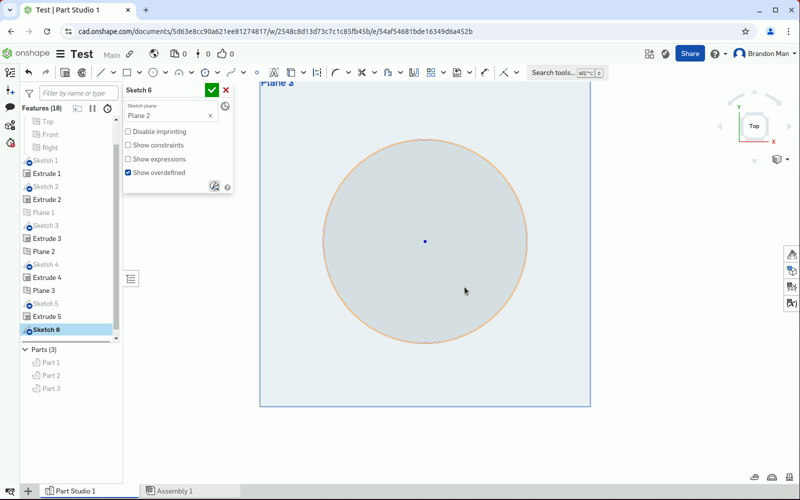
click(464, 286)
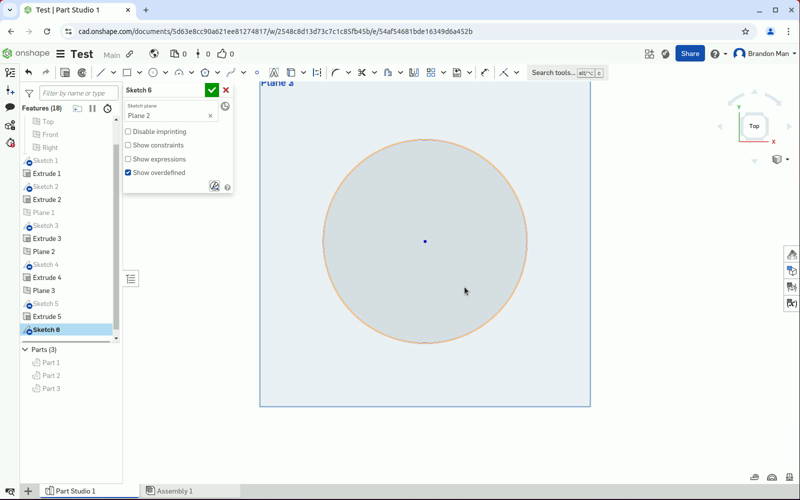
scroll(-6)
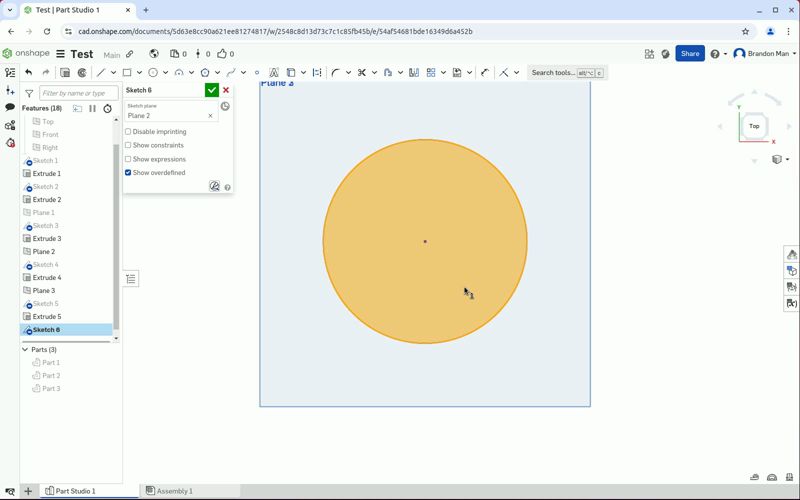
scroll(-6)
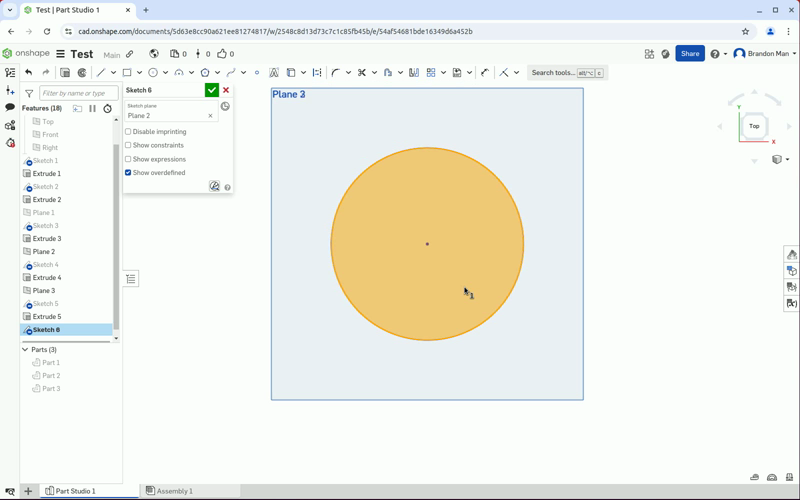
scroll(-6)
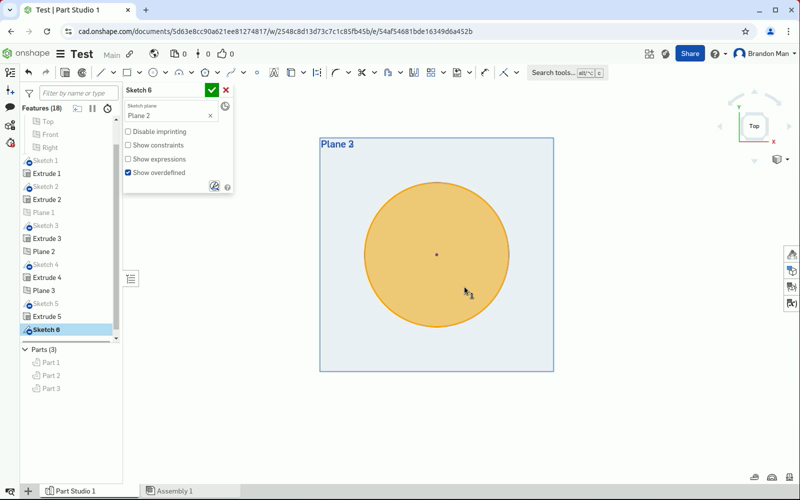
scroll(-6)
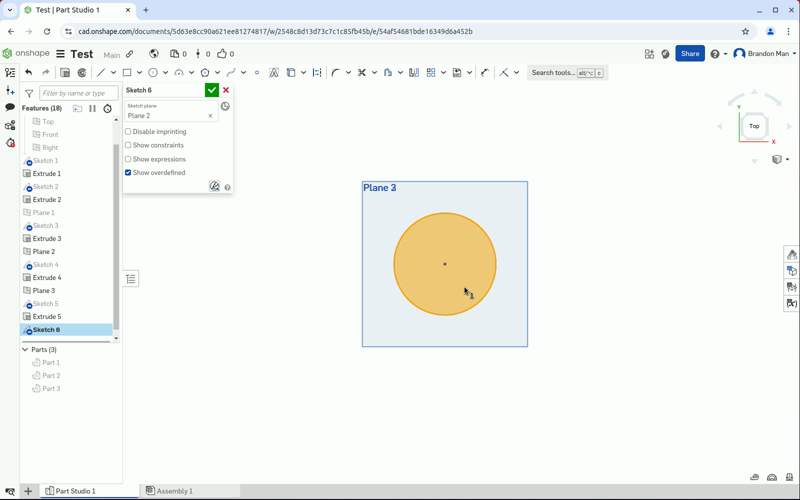
scroll(-6)
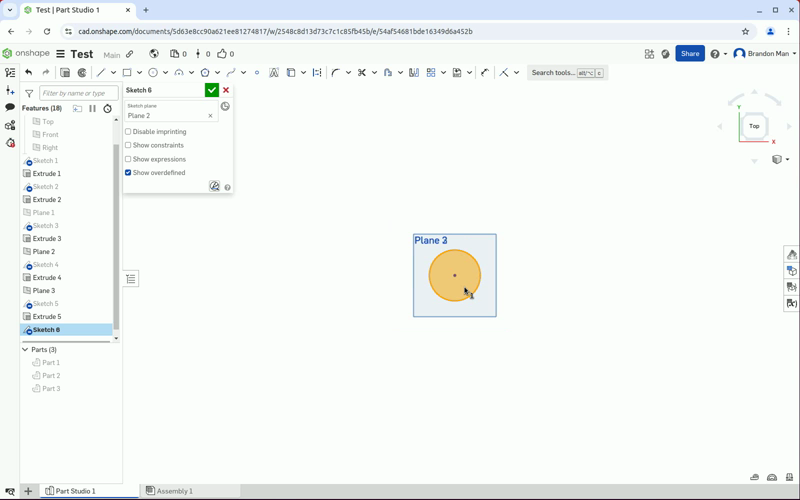
scroll(-6)
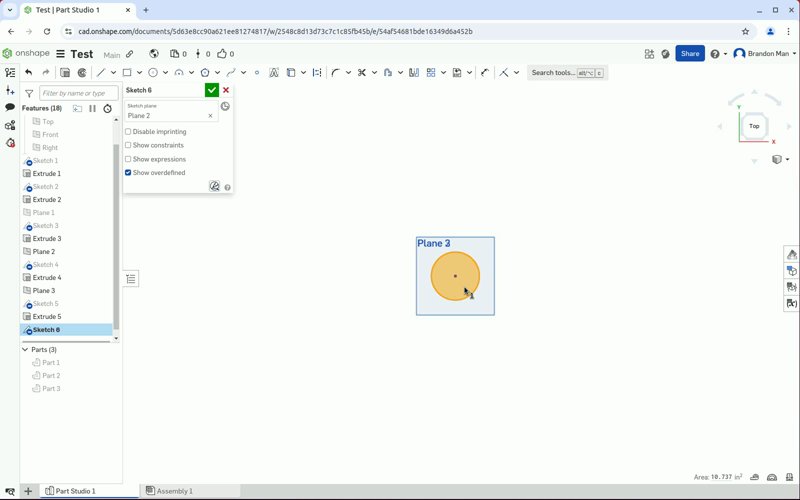
scroll(-6)
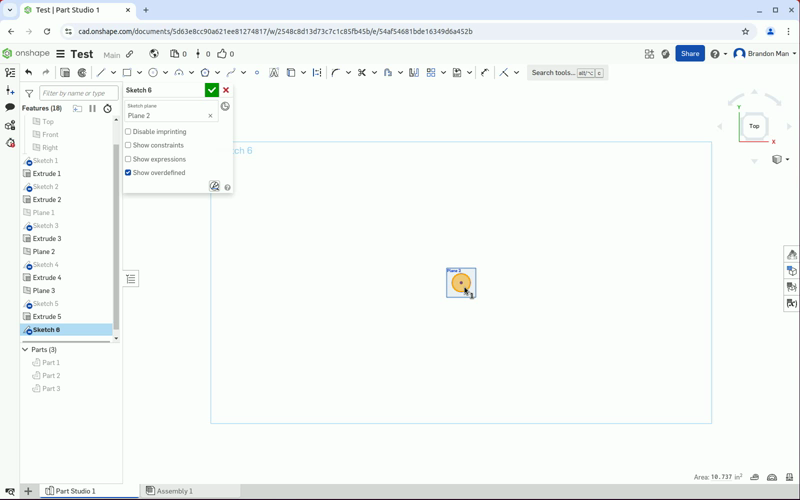
mouse_move(73, 352)
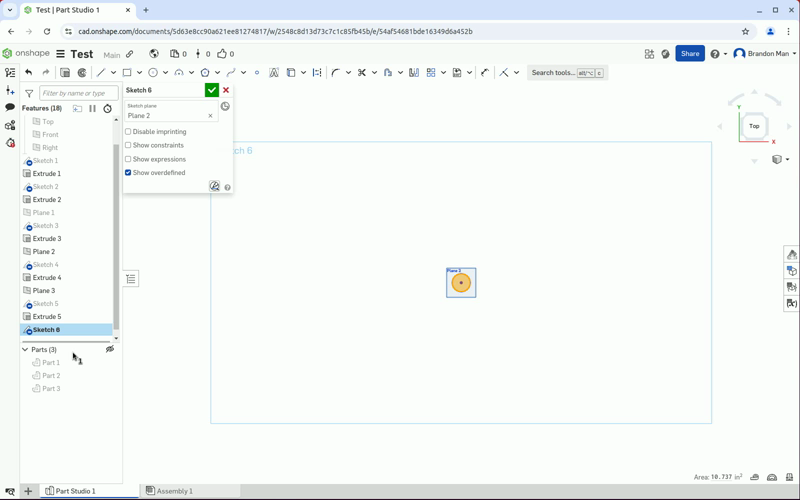
key(shift+y)
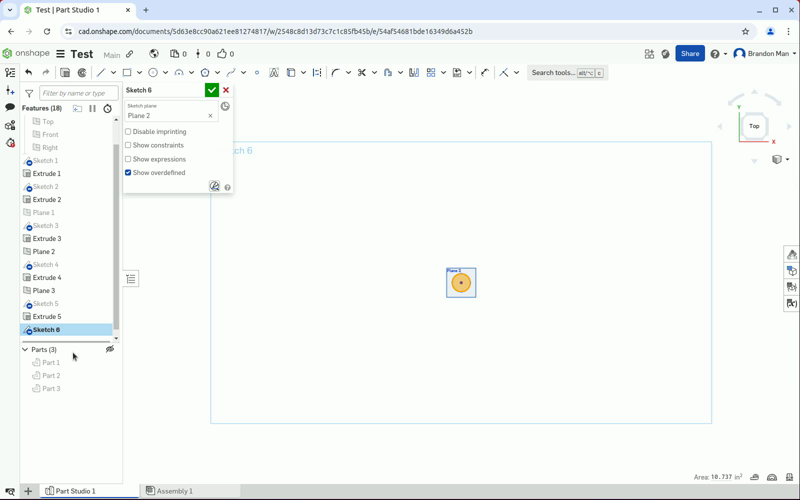
key(shift+e)
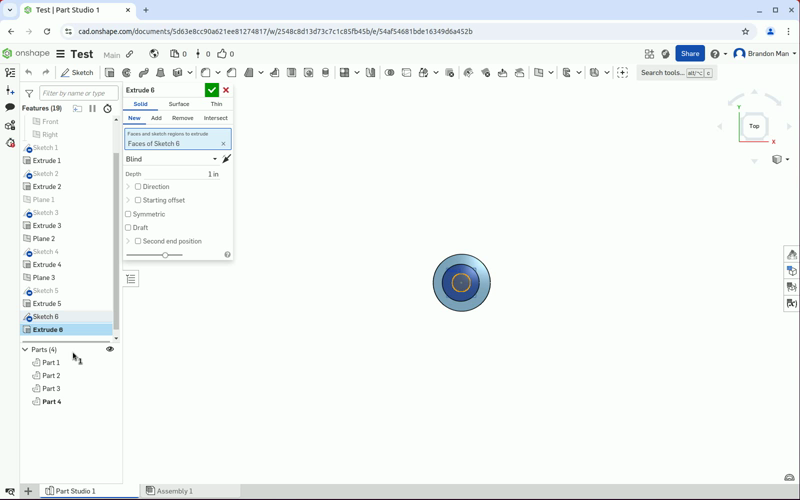
mouse_move(143, 106)
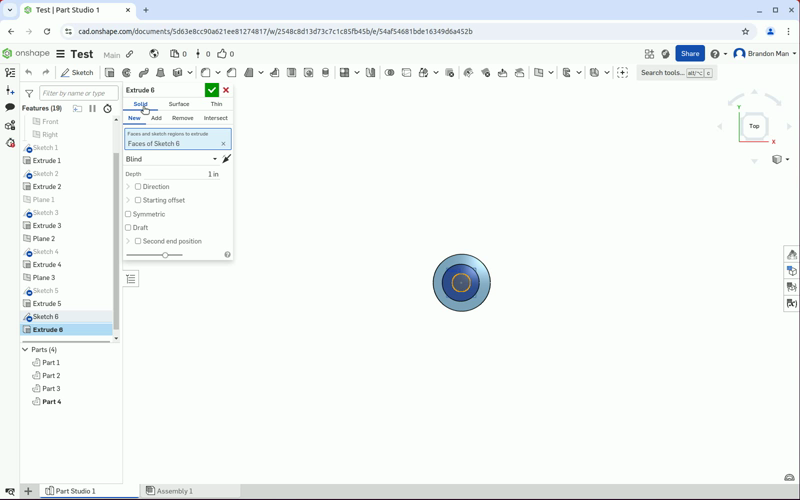
click(143, 106)
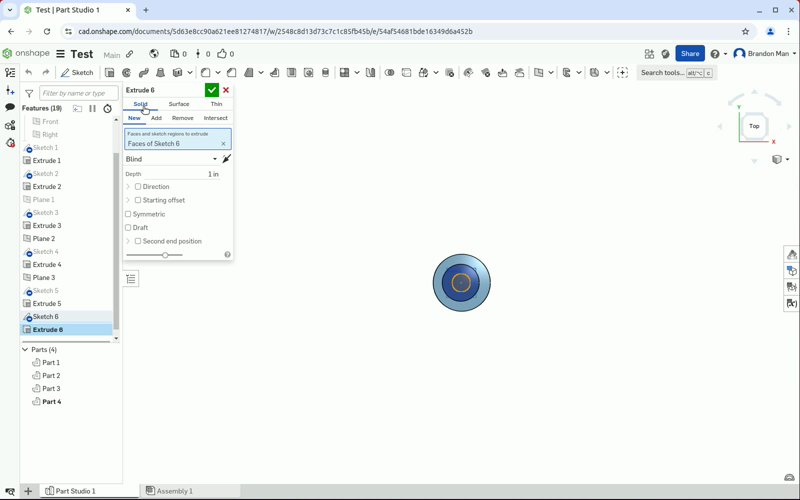
mouse_move(137, 120)
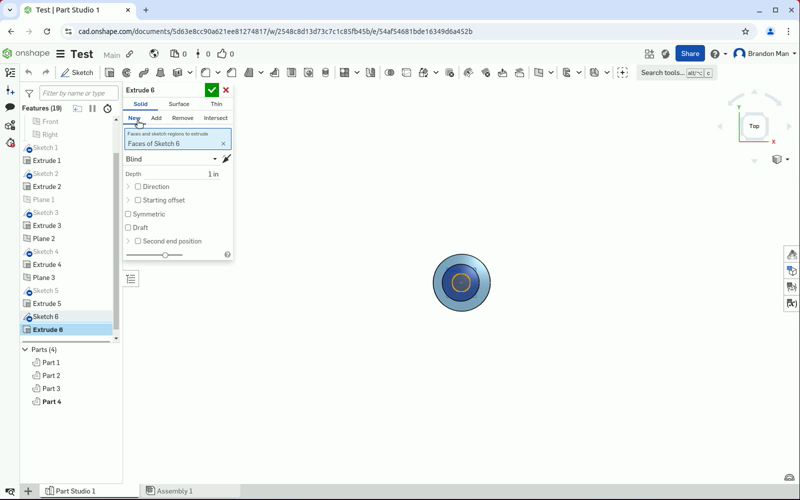
click(137, 120)
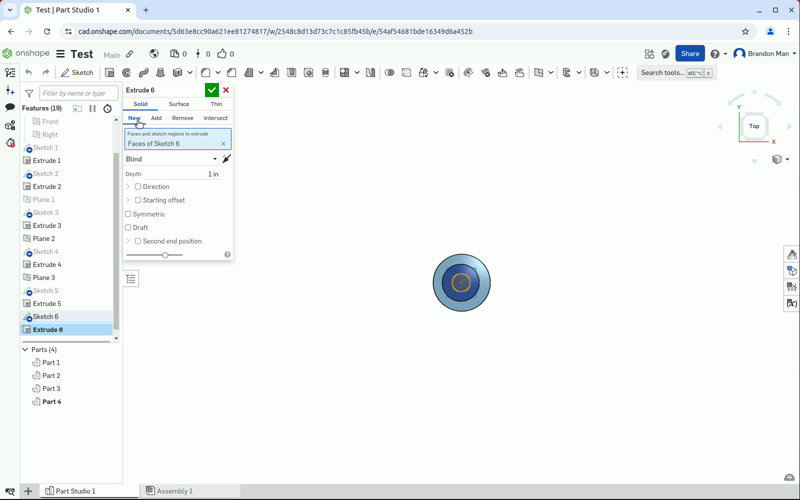
key(tab, 4)
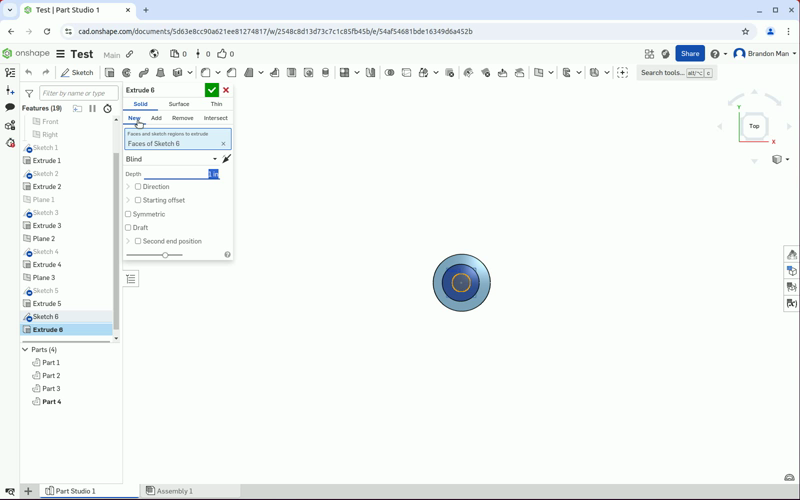
text(3.37)
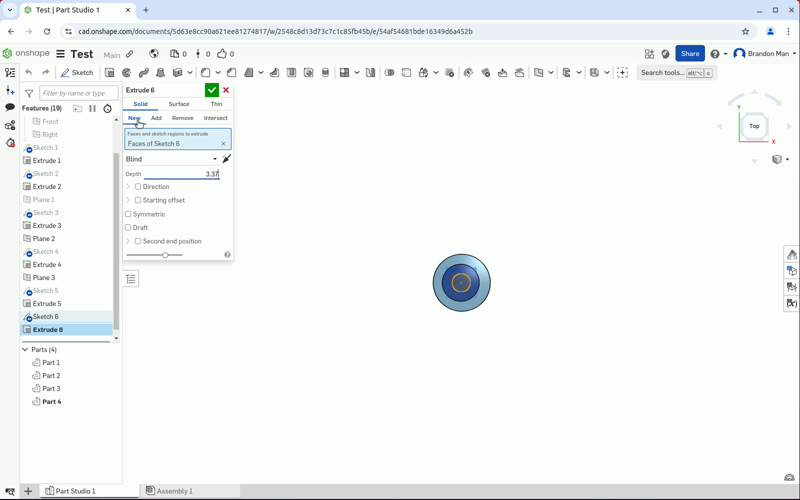
key(enter)
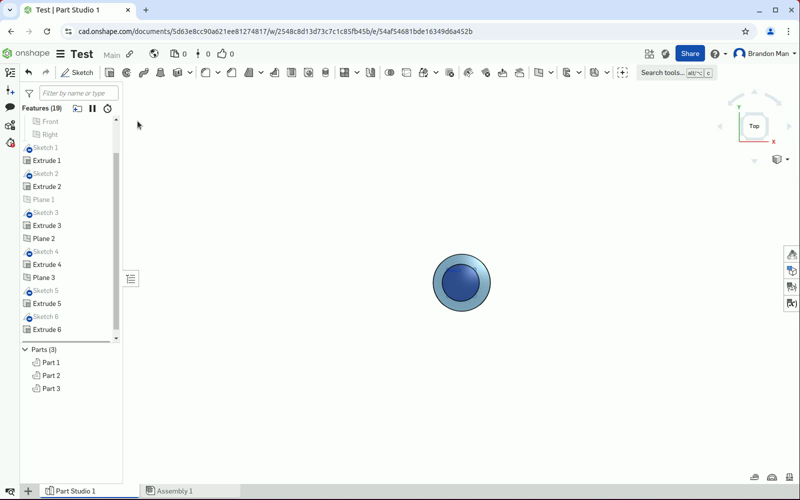
key(shift+h)
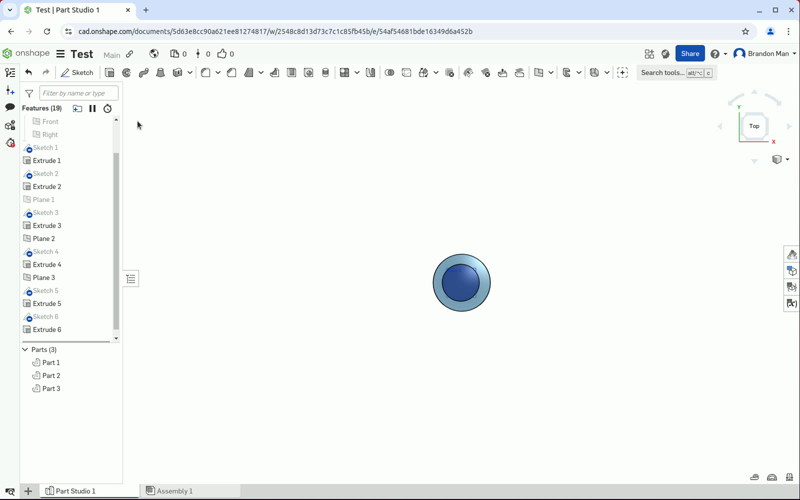
key(shift+h)
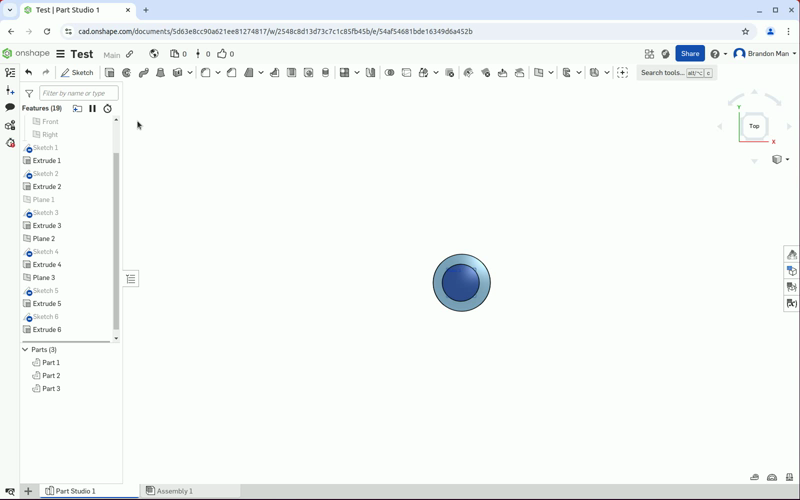
mouse_move(69, 150)
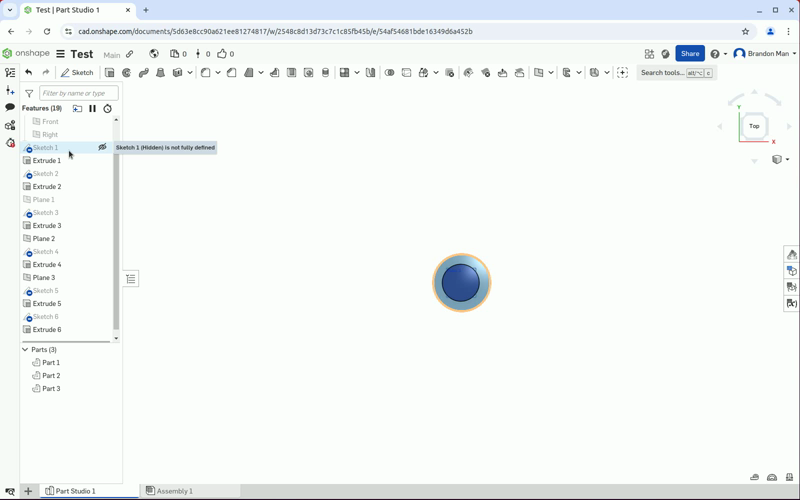
click(69, 150)
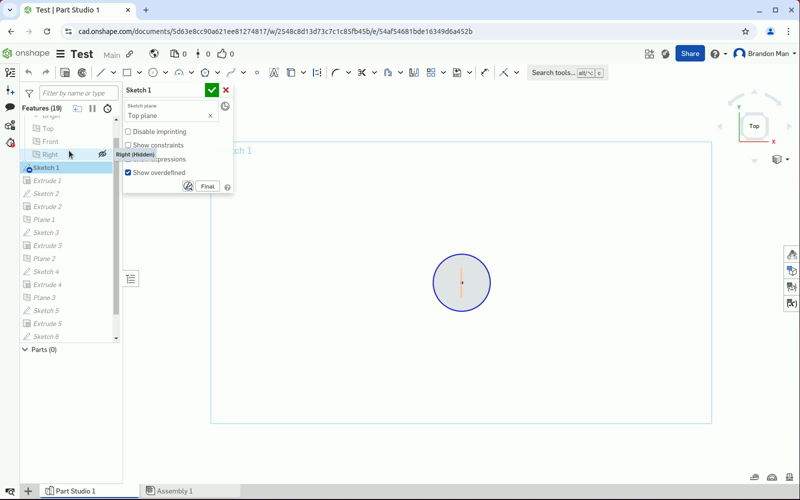
mouse_move(229, 92)
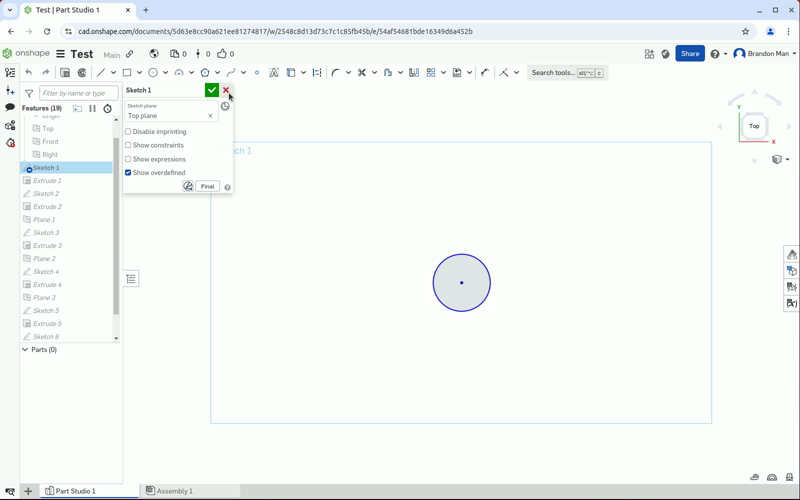
click(229, 92)
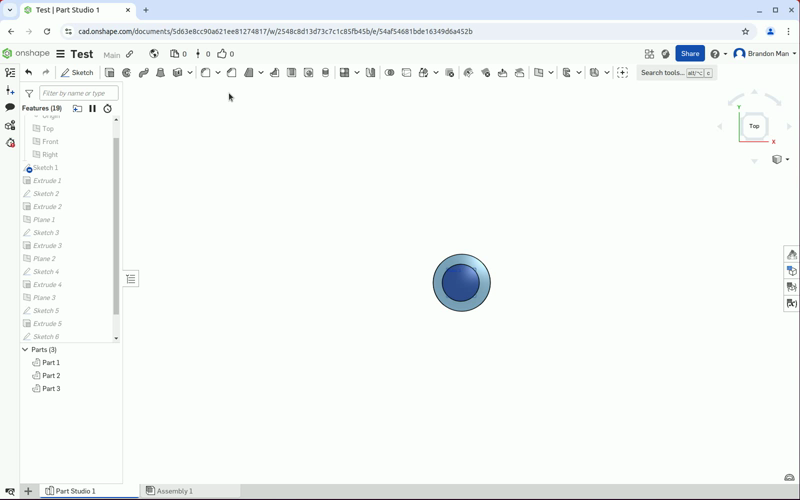
key(shift+s)
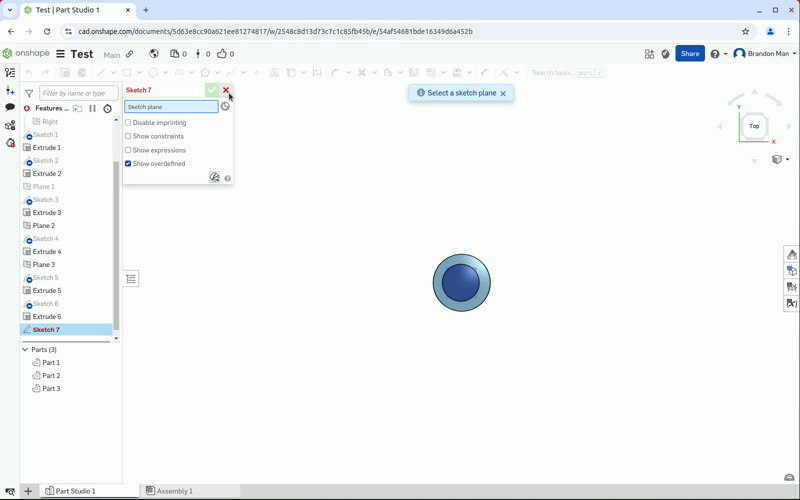
mouse_move(69, 267)
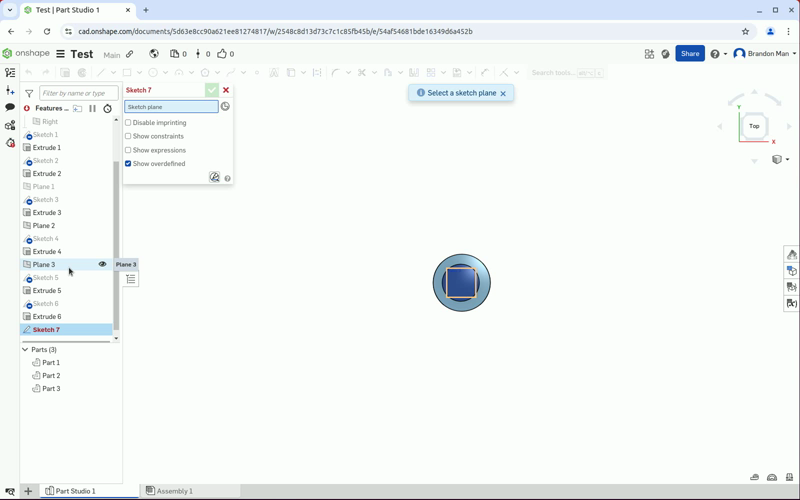
click(69, 267)
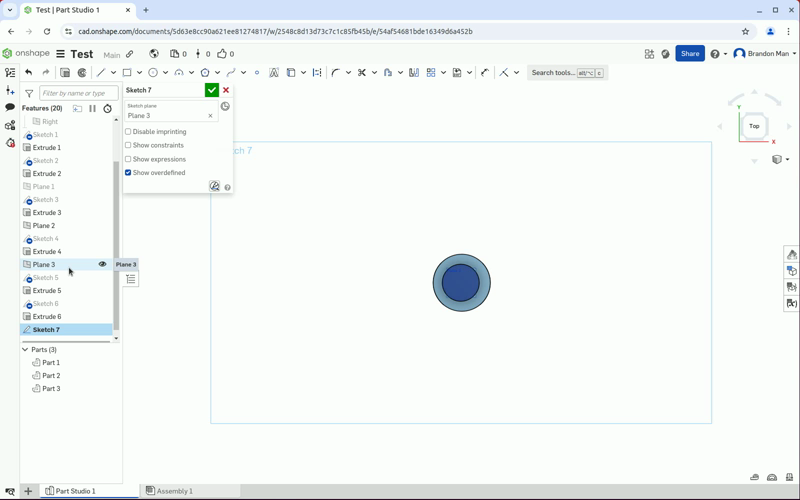
mouse_move(73, 352)
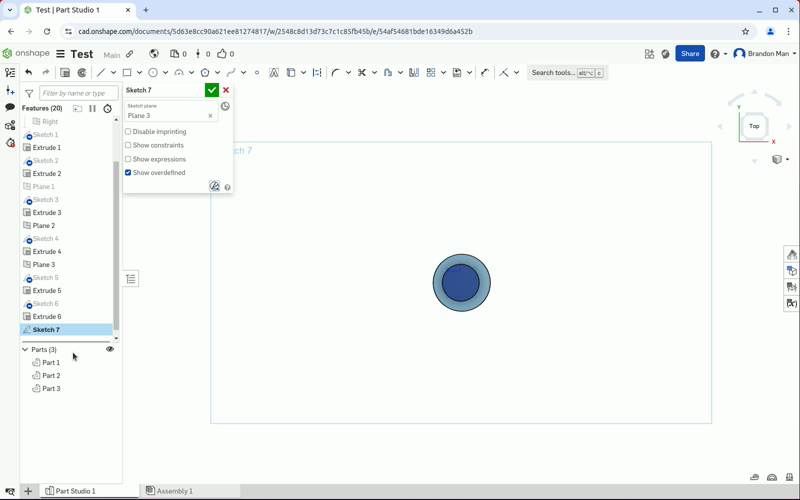
key(y)
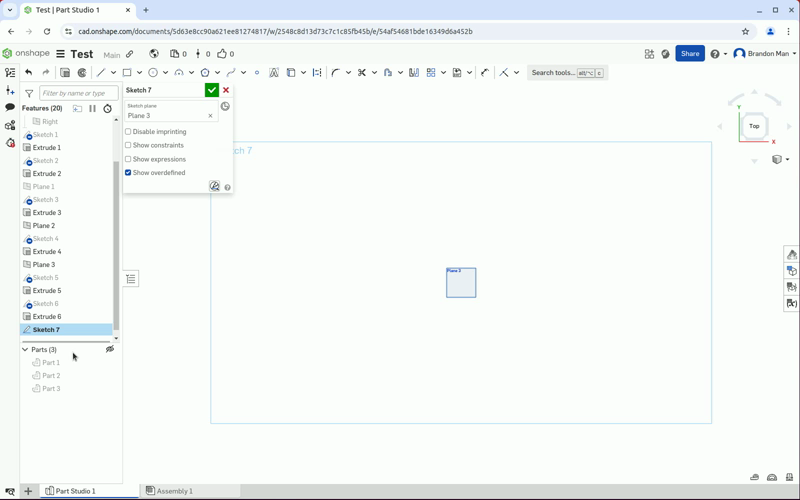
key(c)
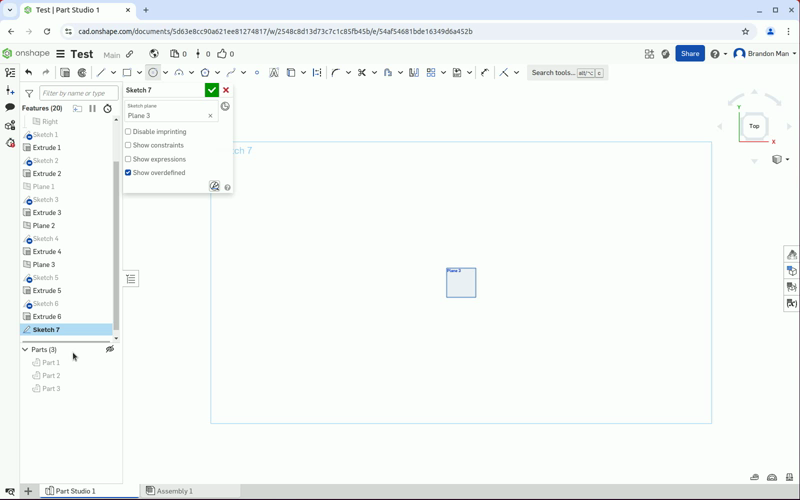
key_down(shift)
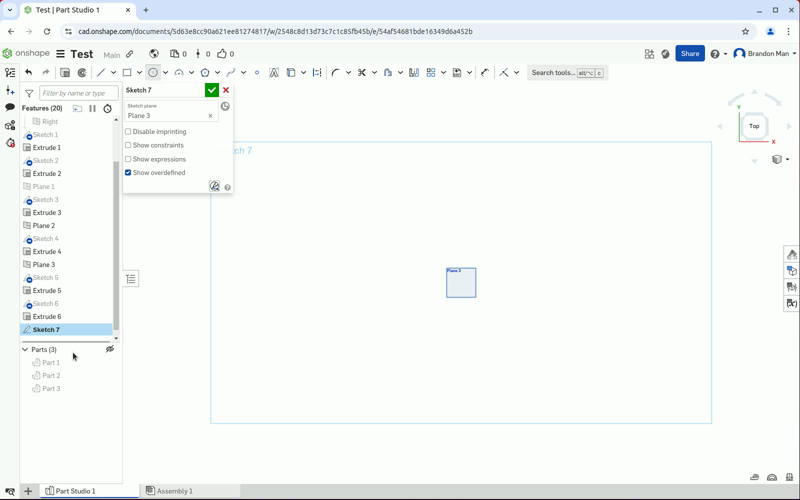
mouse_move(460, 282)
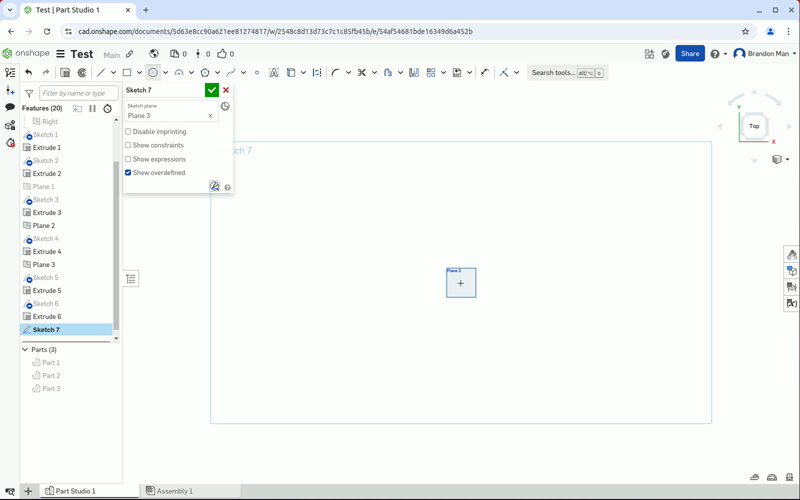
click(460, 282)
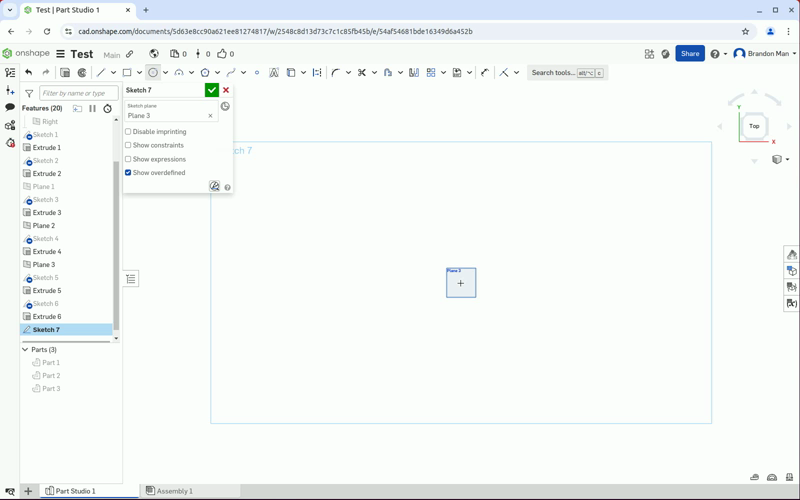
key_up(shift)
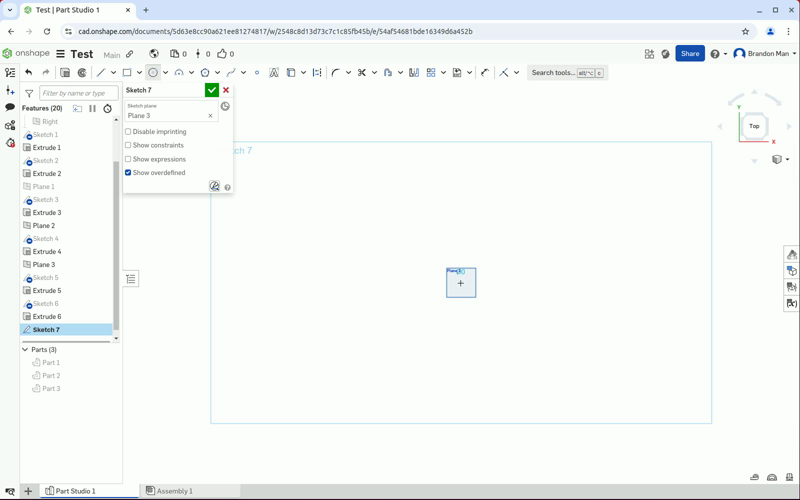
mouse_move(467, 282)
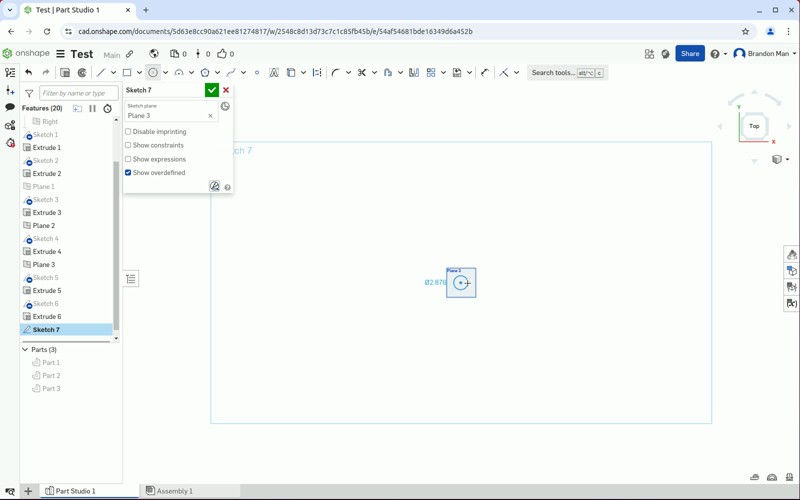
click(467, 282)
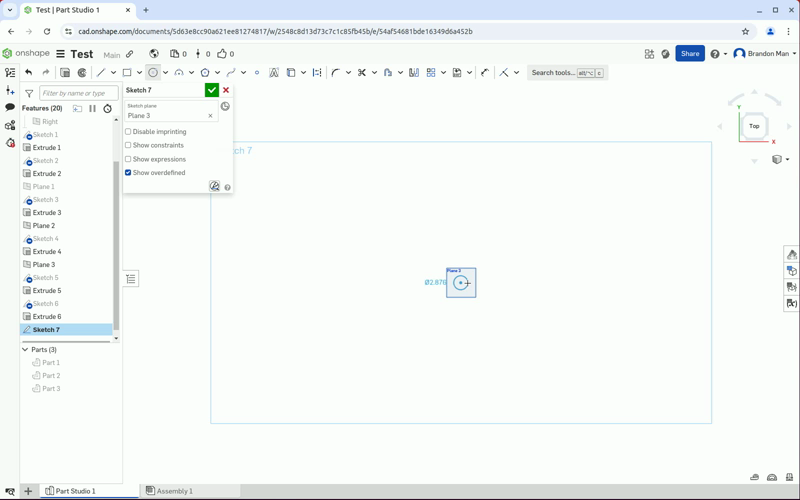
key(esc)
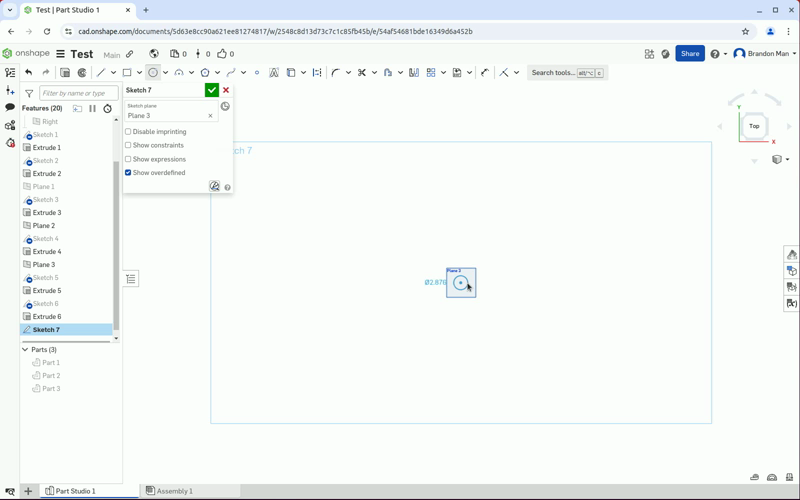
mouse_move(457, 278)
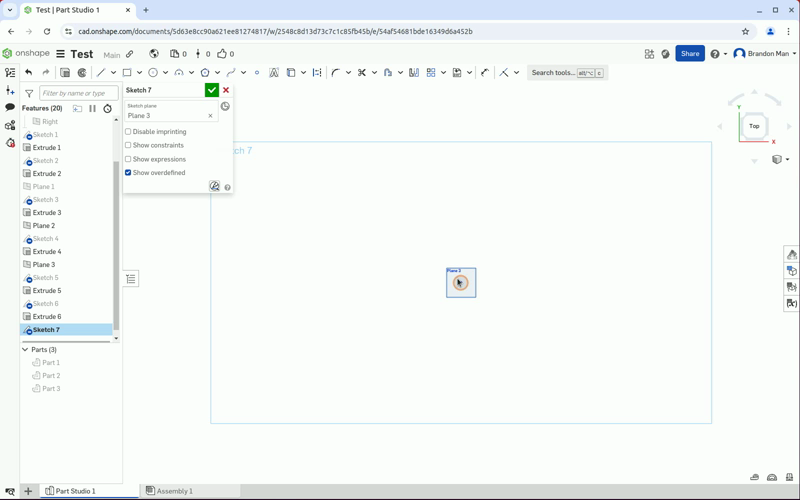
scroll(6)
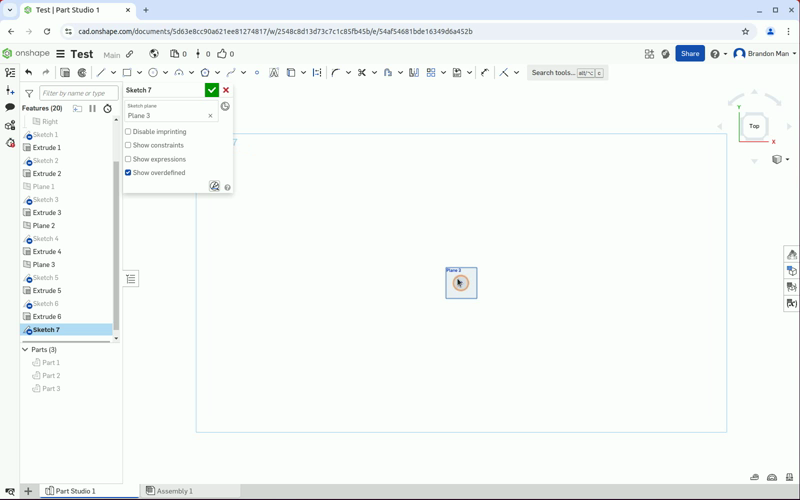
scroll(6)
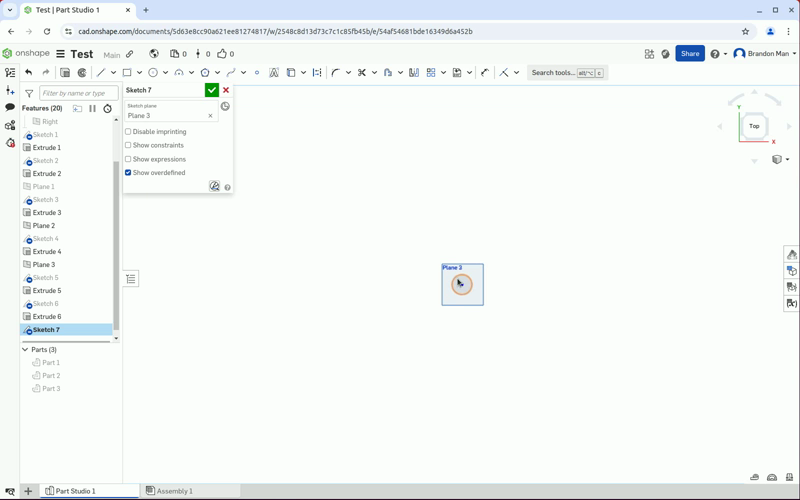
scroll(6)
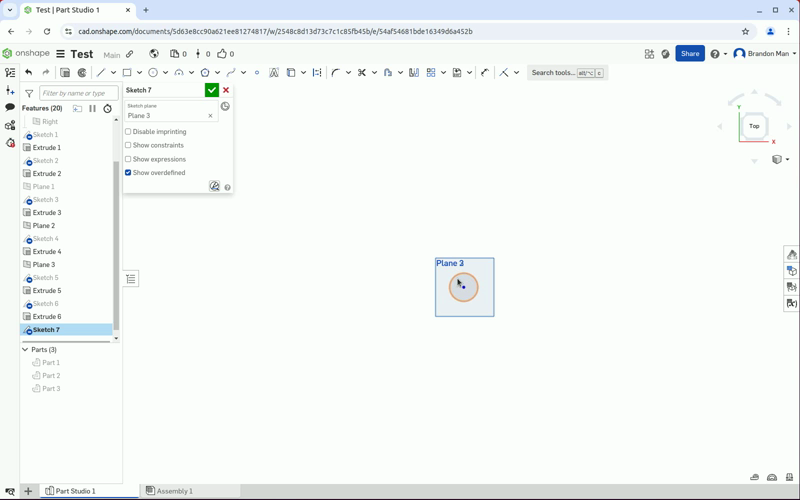
scroll(6)
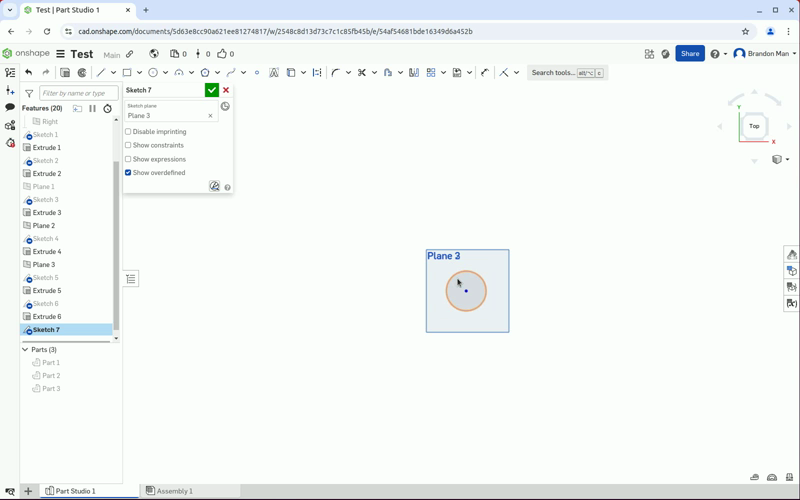
scroll(6)
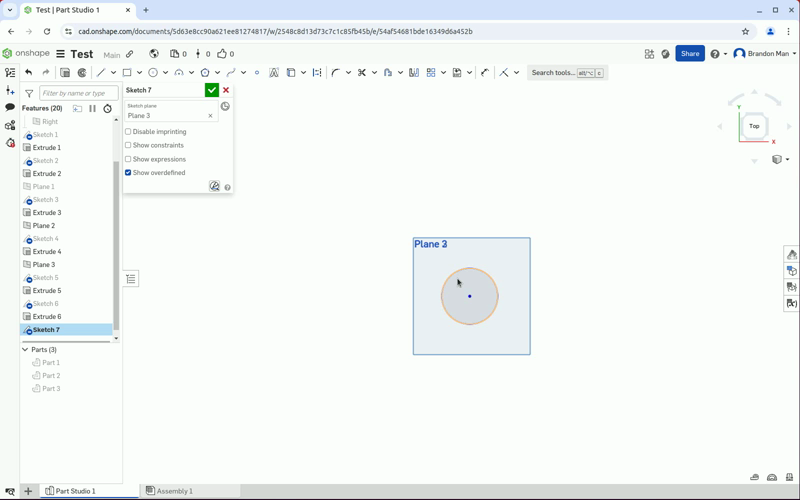
scroll(6)
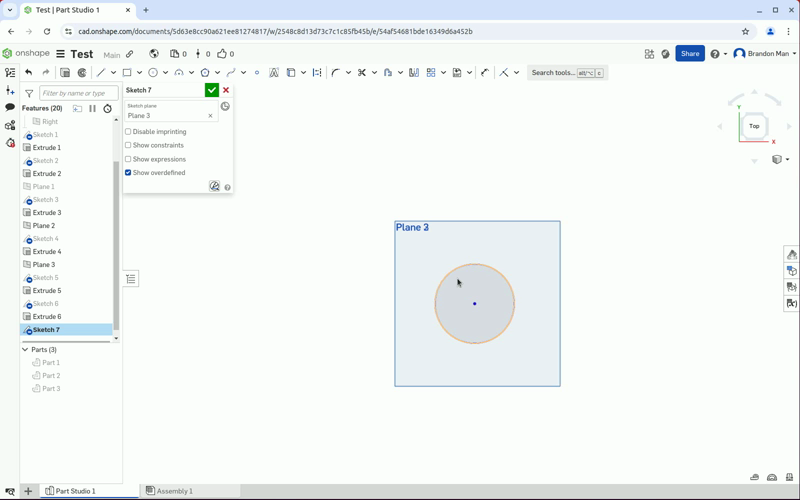
scroll(6)
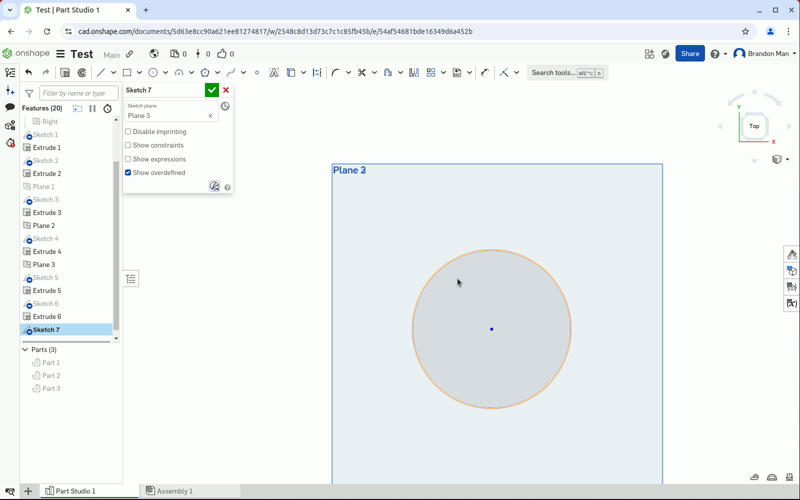
click(457, 278)
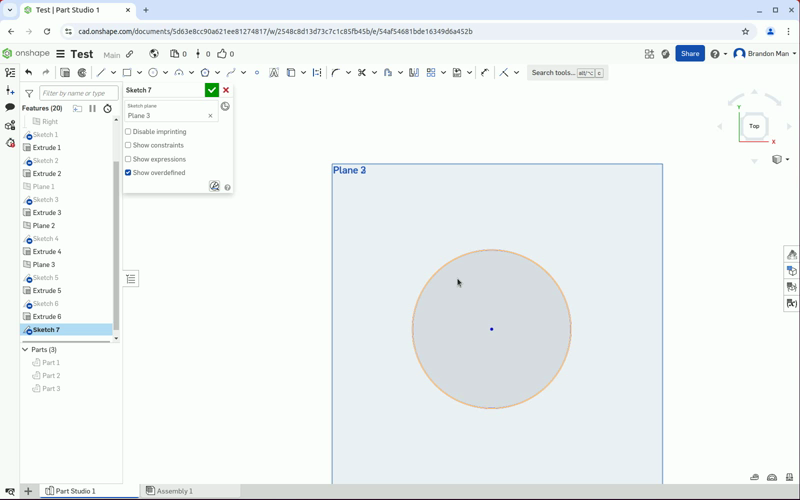
scroll(-6)
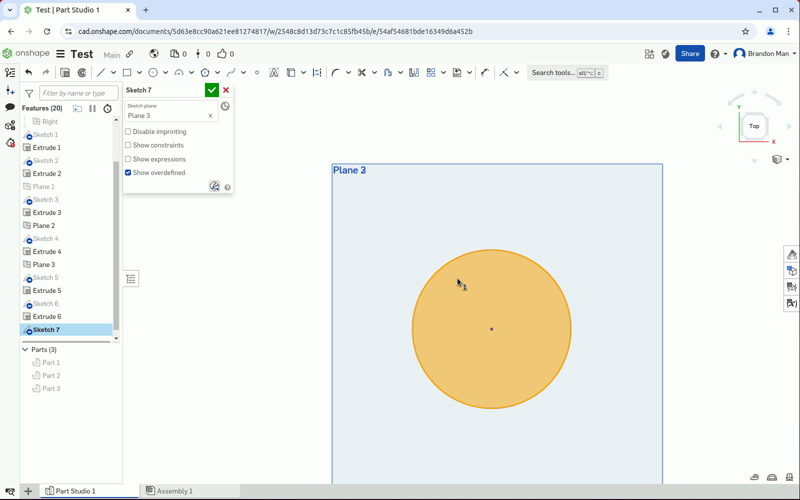
scroll(-6)
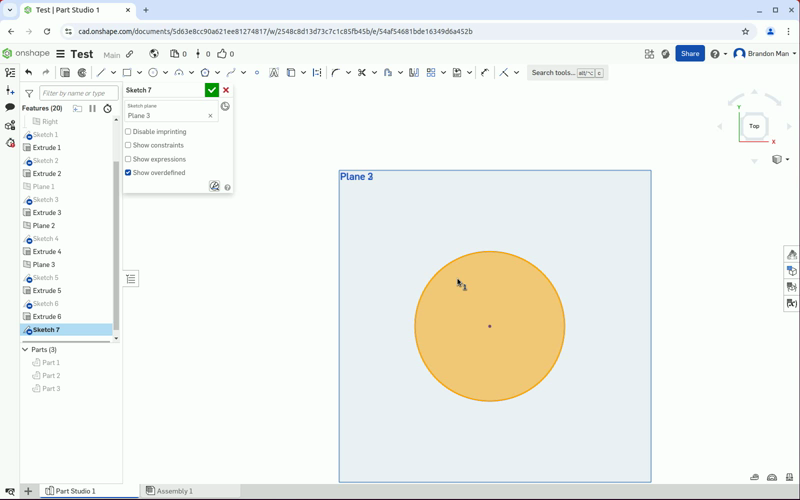
scroll(-6)
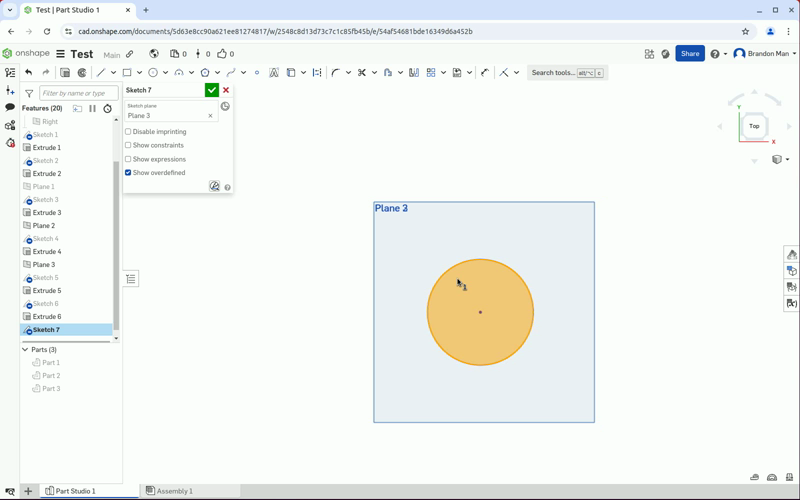
scroll(-6)
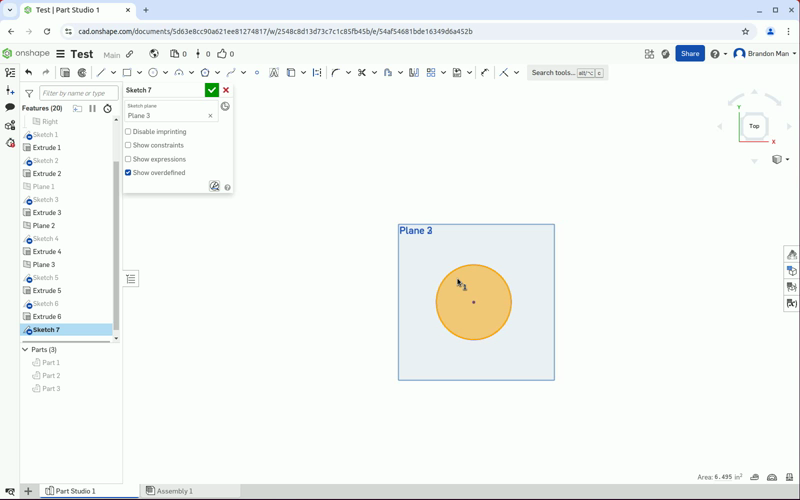
scroll(-6)
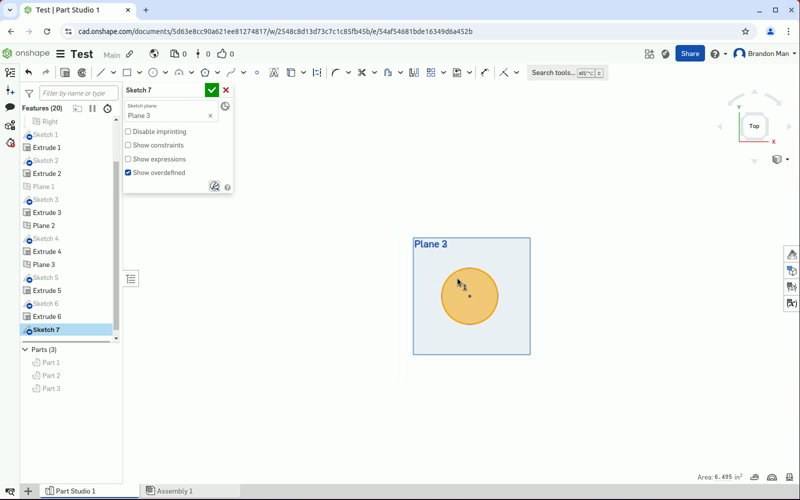
scroll(-6)
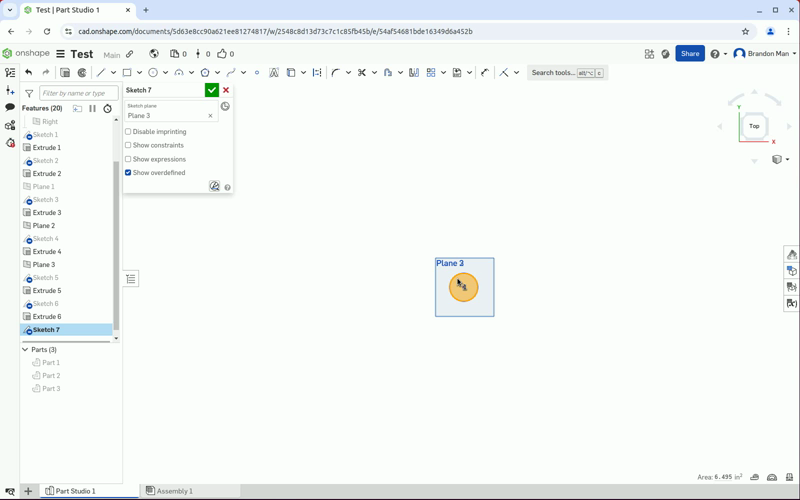
scroll(-6)
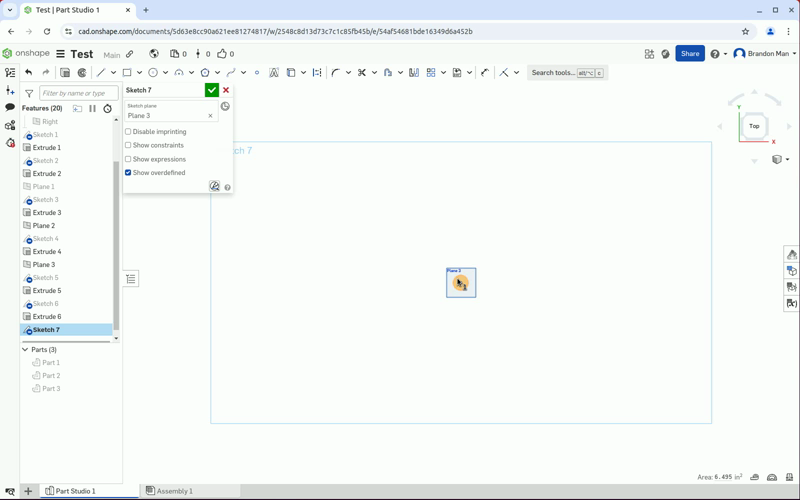
mouse_move(73, 352)
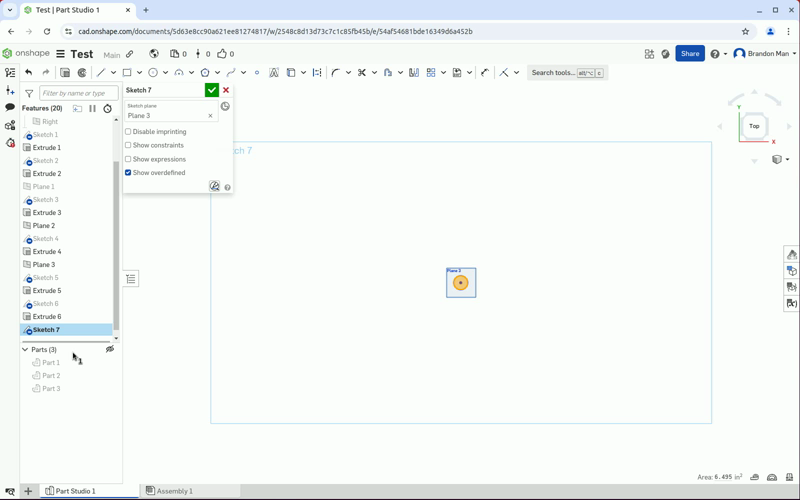
key(shift+y)
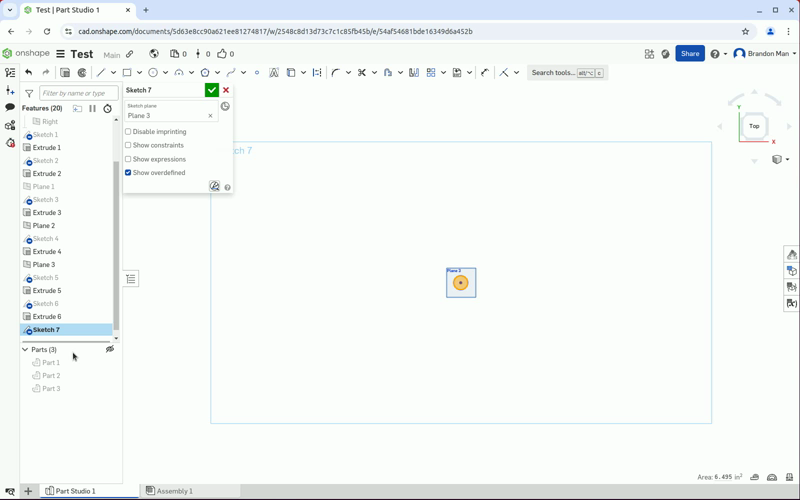
key(shift+e)
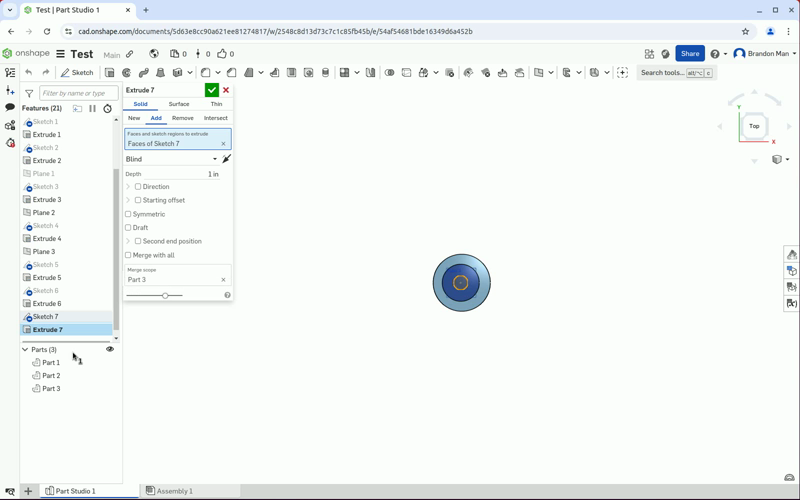
mouse_move(143, 106)
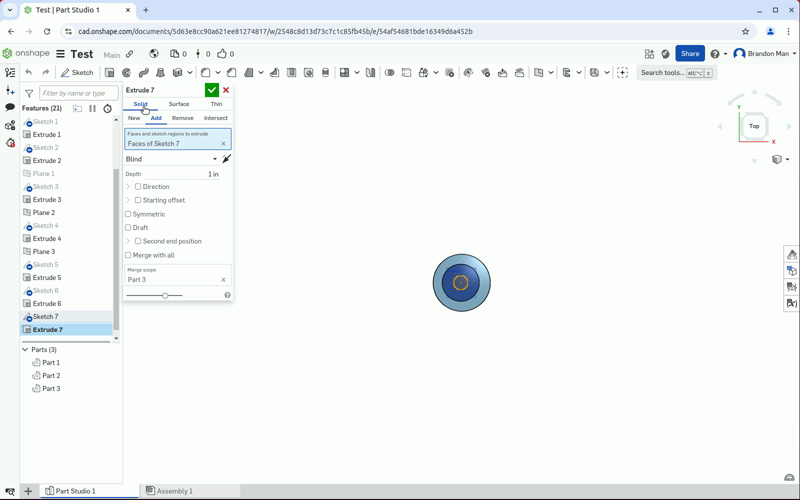
click(143, 106)
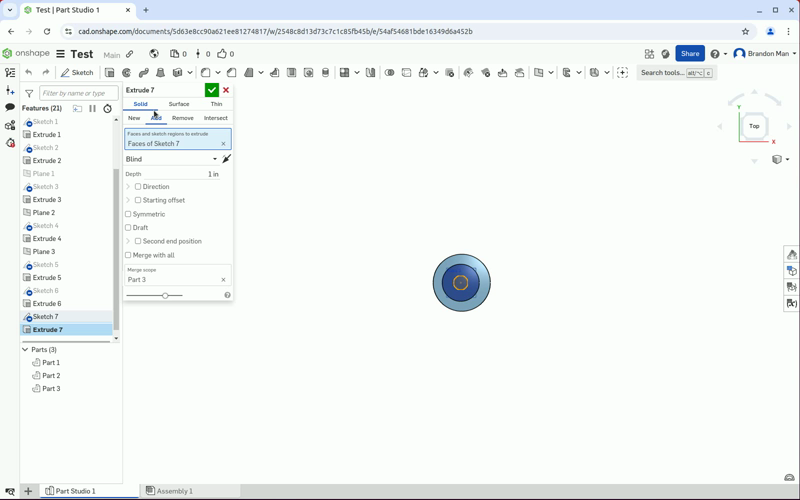
mouse_move(186, 120)
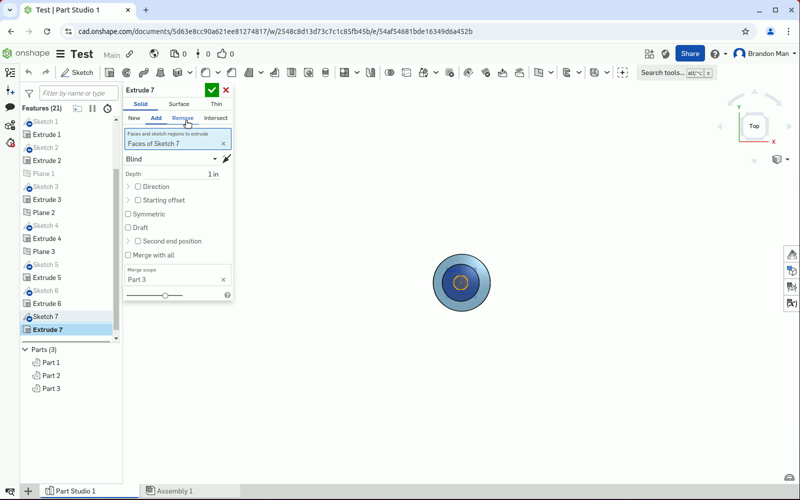
click(186, 120)
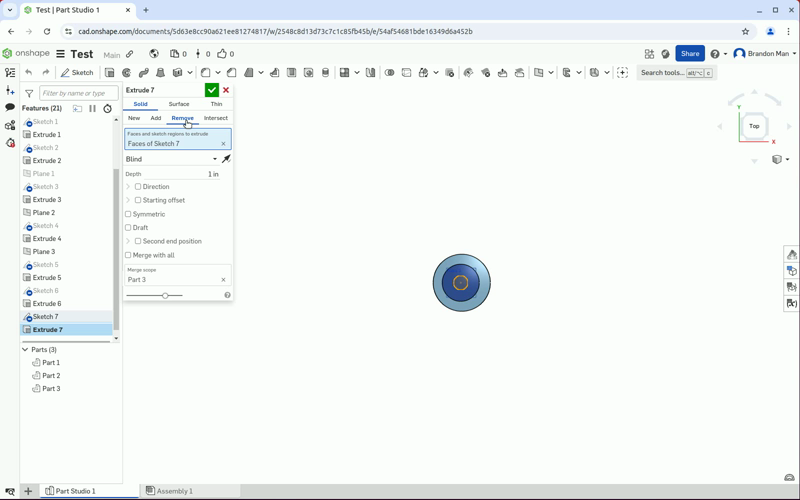
key(tab, 4)
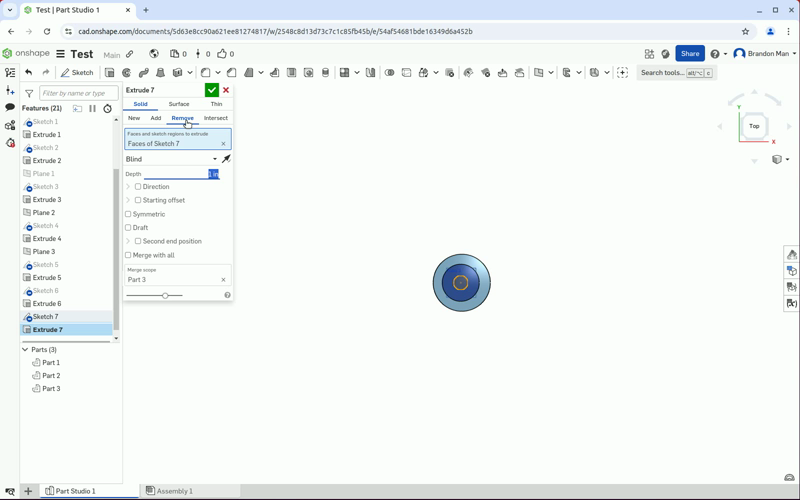
text(30.811)
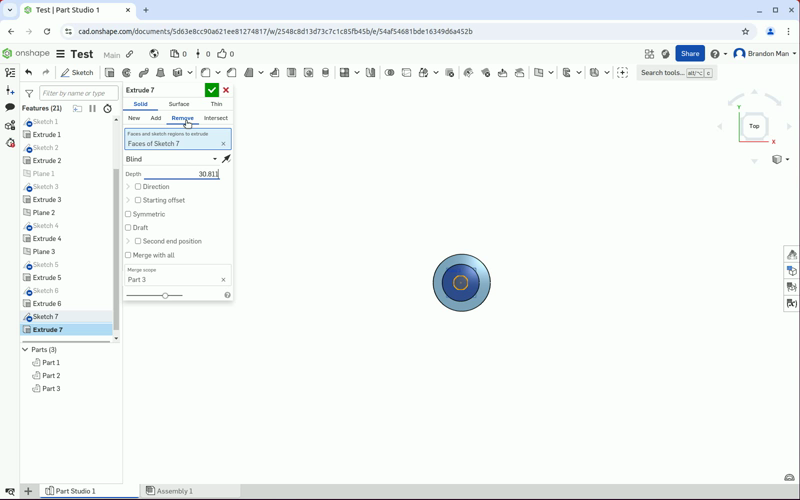
key(tab, 6)
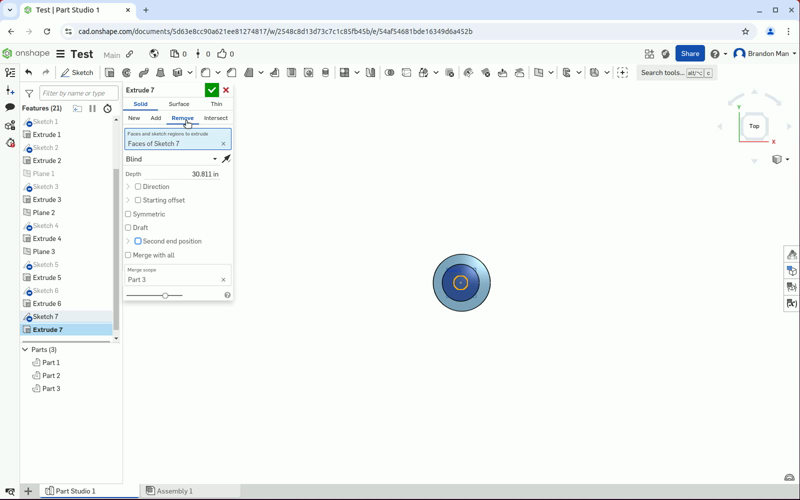
key(space)
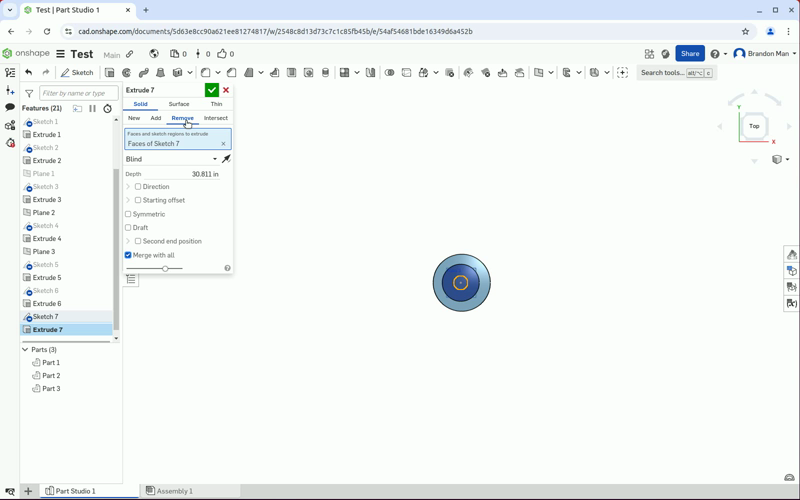
key(enter)
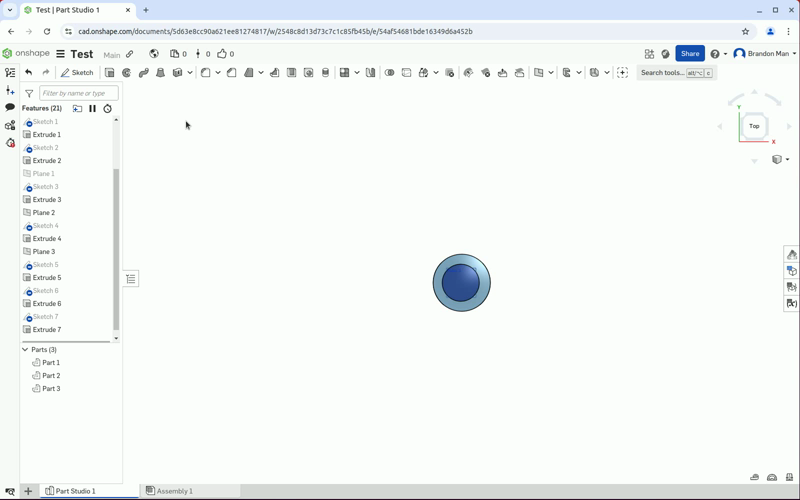
key(shift+h)
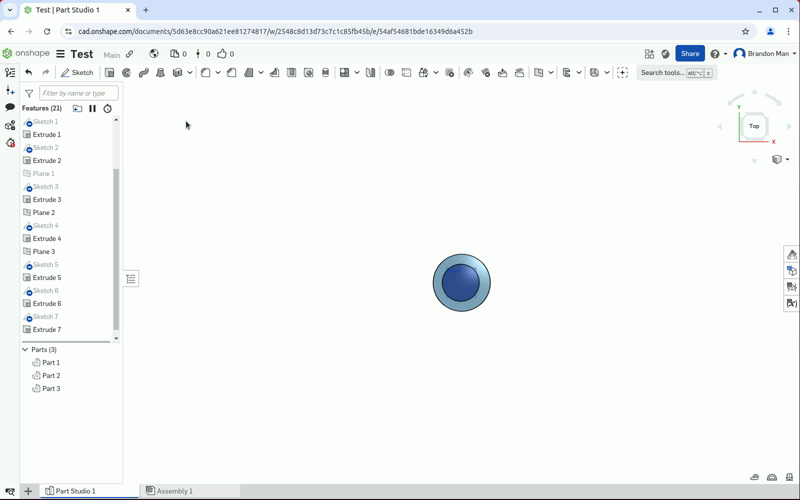
key(shift+h)
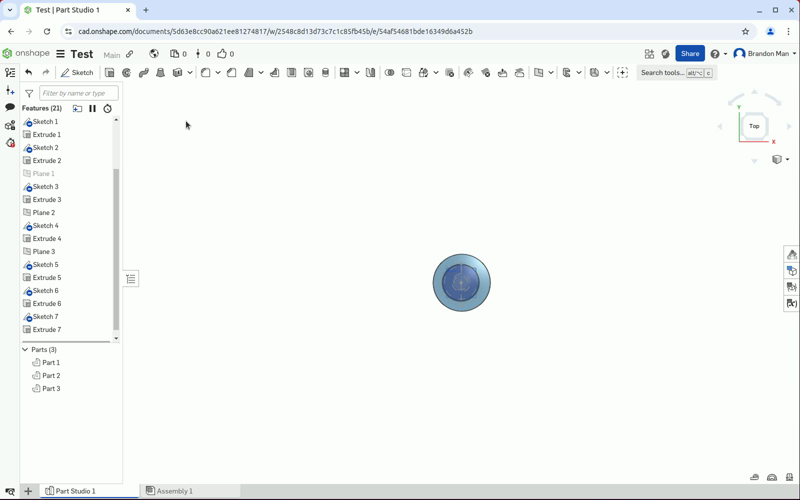
key(shift+7)
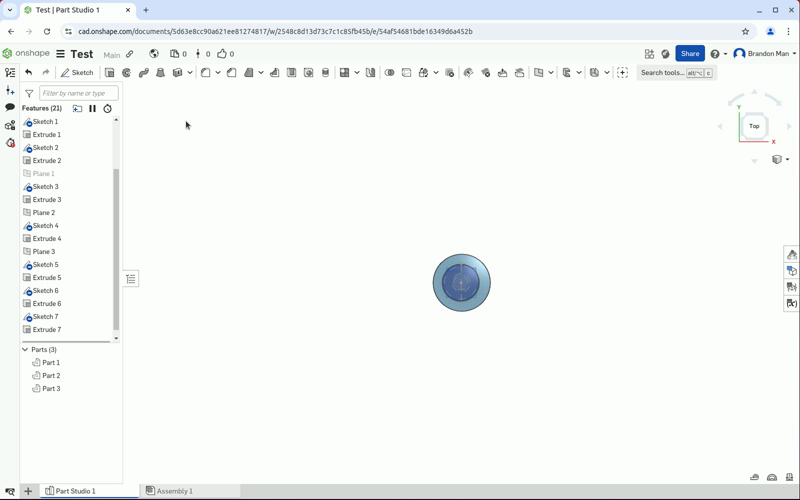
key(up, 3)
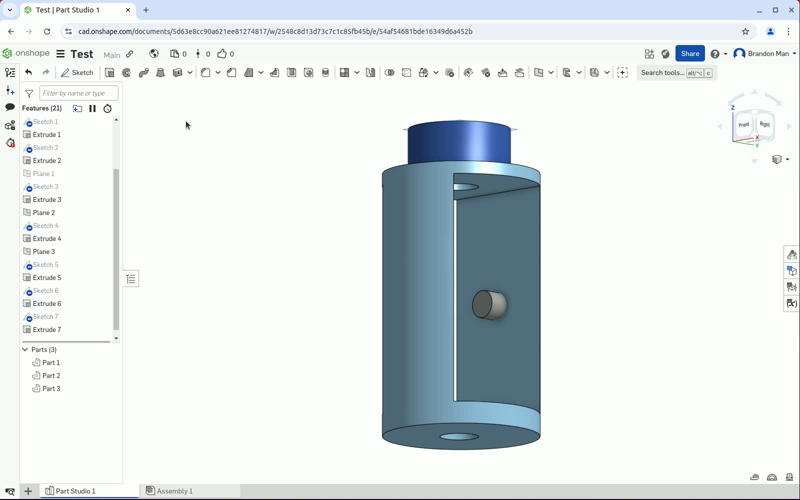
key(left, 3)
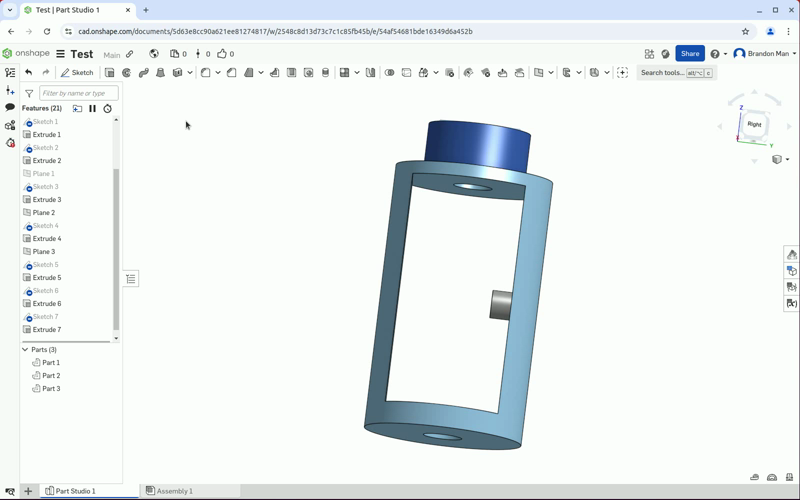
key(right, 3)
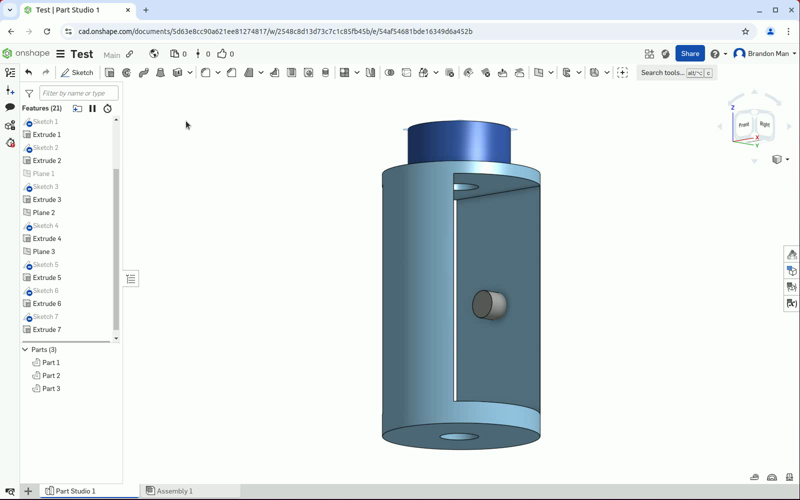
key(down, 3)
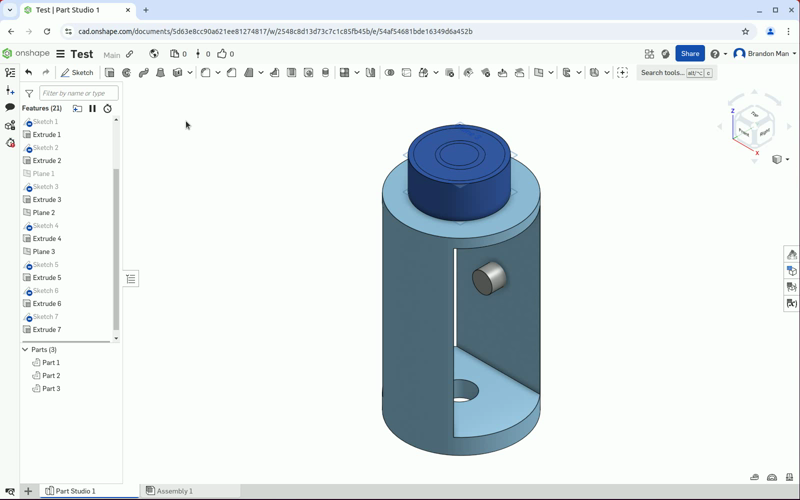
mouse_move(69, 124)
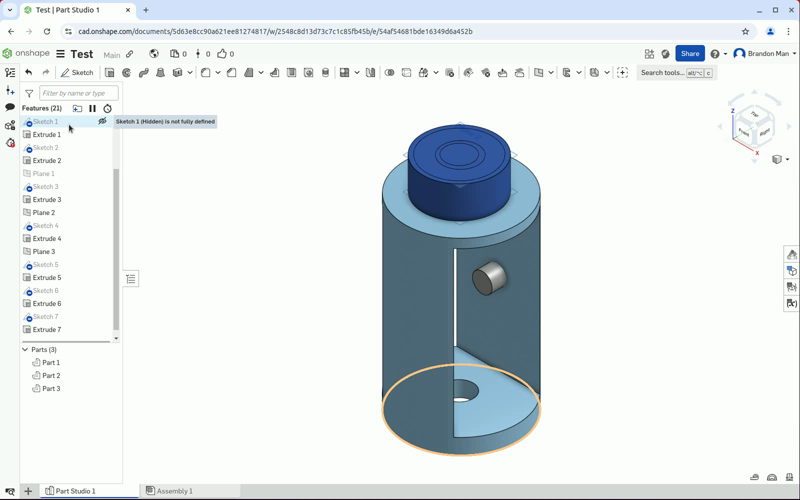
click(69, 124)